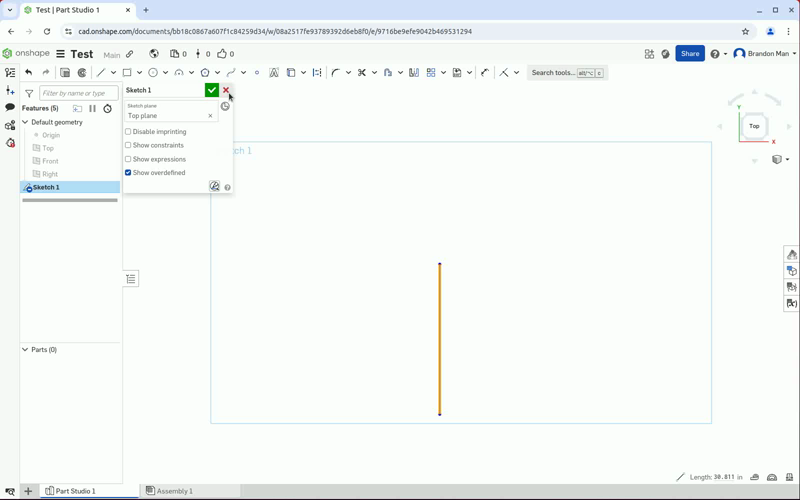
key(shift+h)
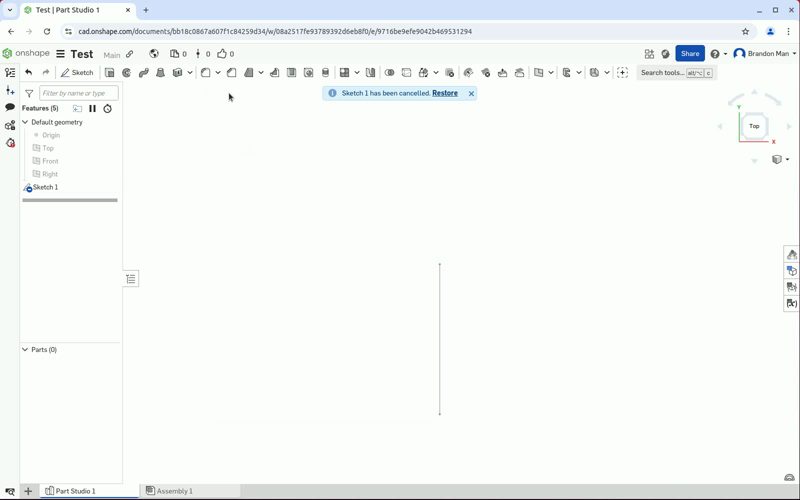
key(shift+s)
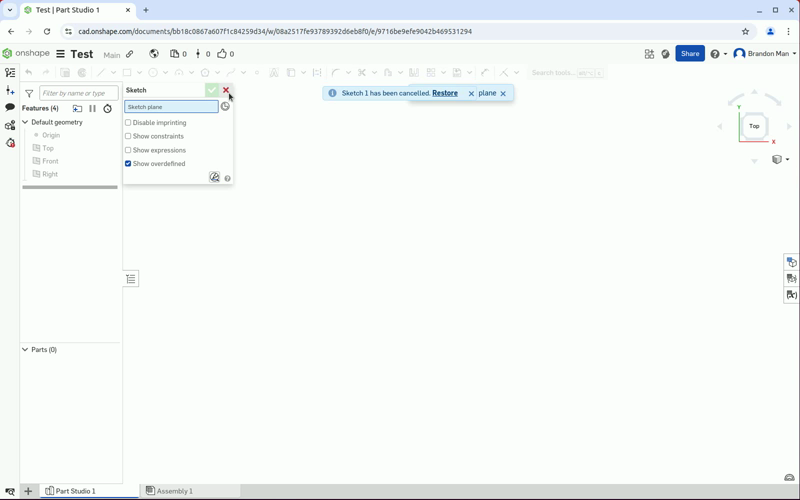
mouse_move(73, 150)
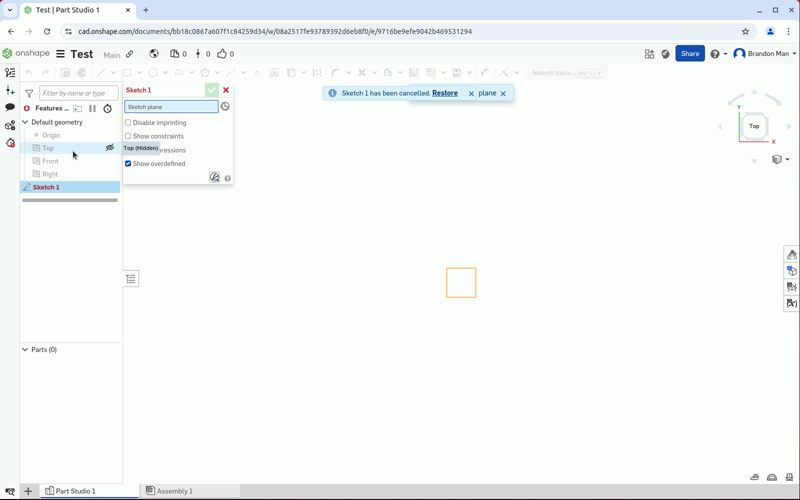
click(73, 150)
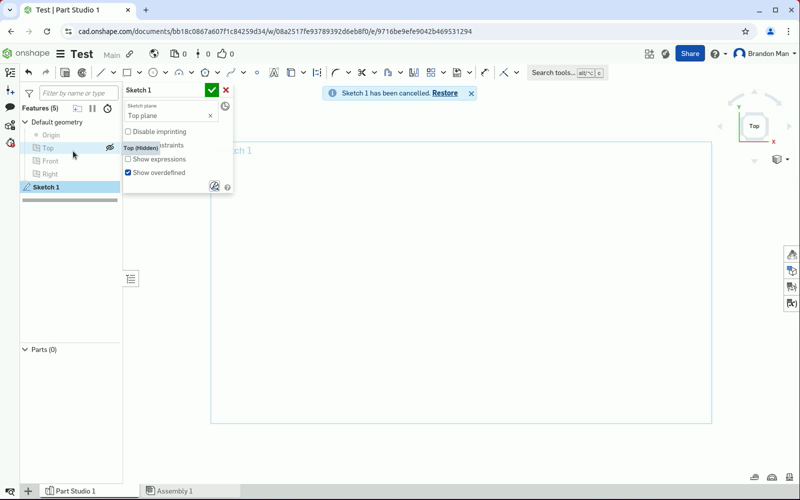
mouse_move(73, 352)
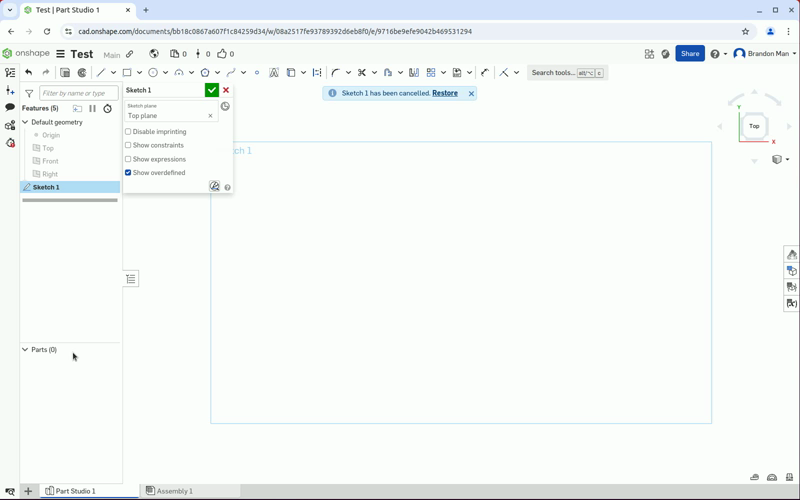
key(y)
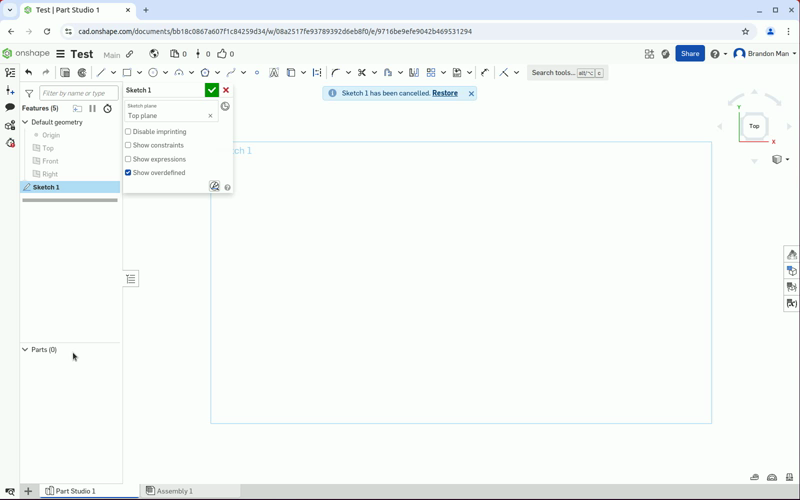
key(l)
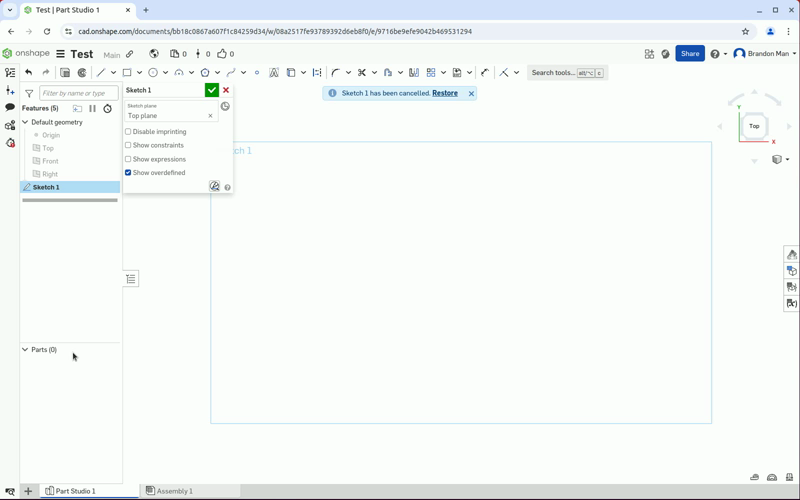
key_down(shift)
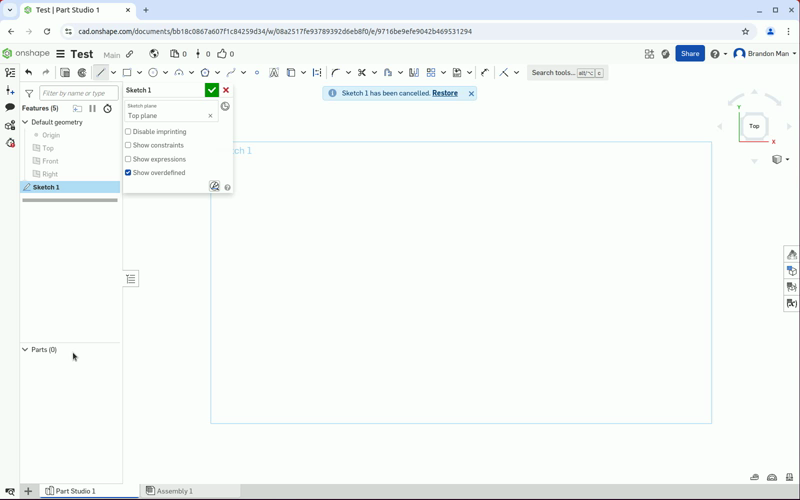
mouse_move(450, 180)
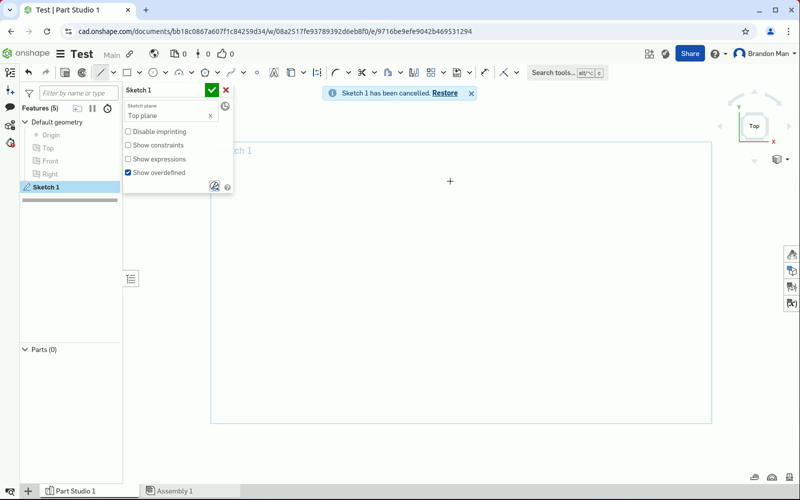
click(450, 180)
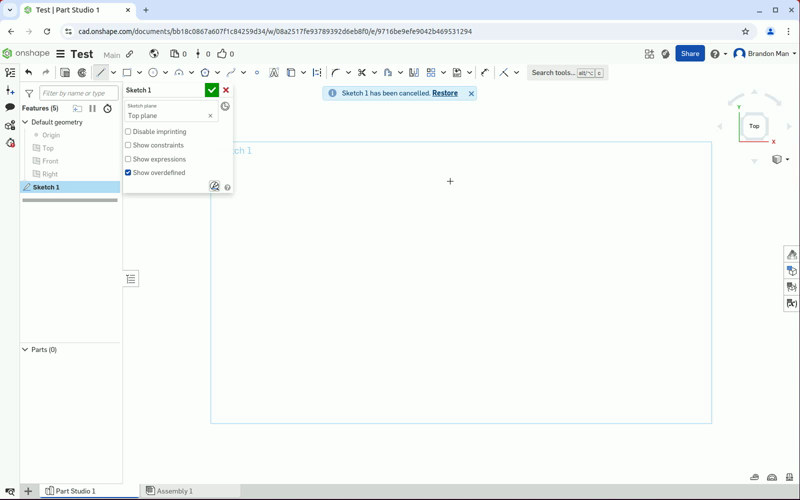
key_up(shift)
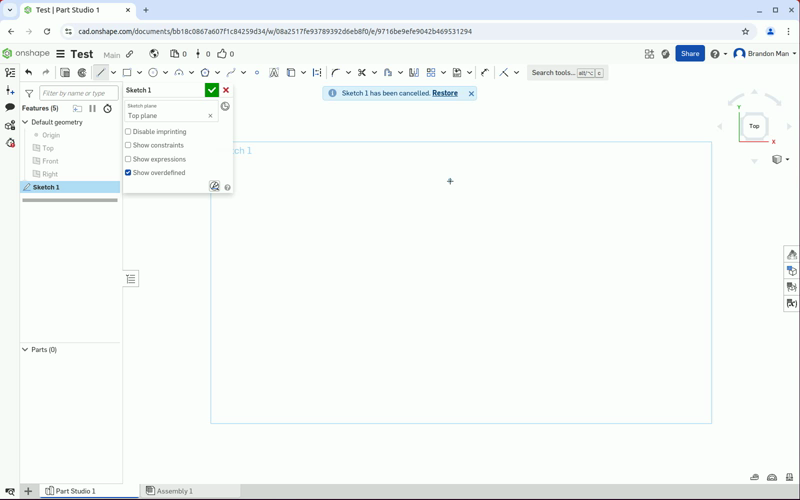
key_down(shift)
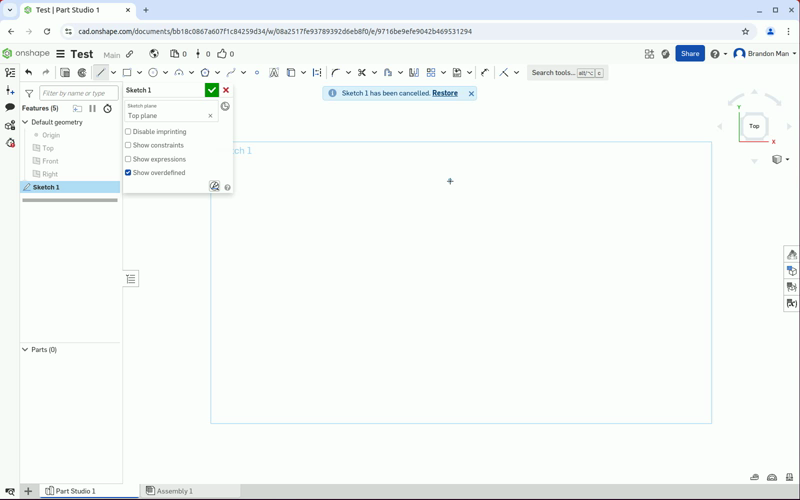
mouse_move(480, 180)
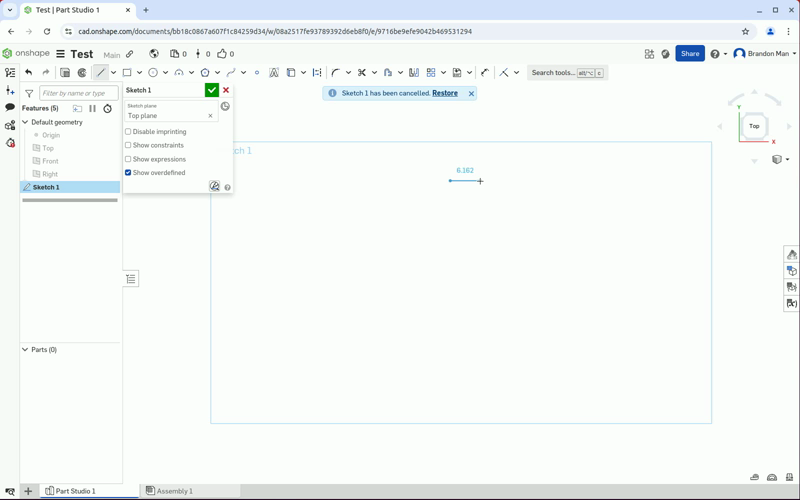
mouse_move(471, 180)
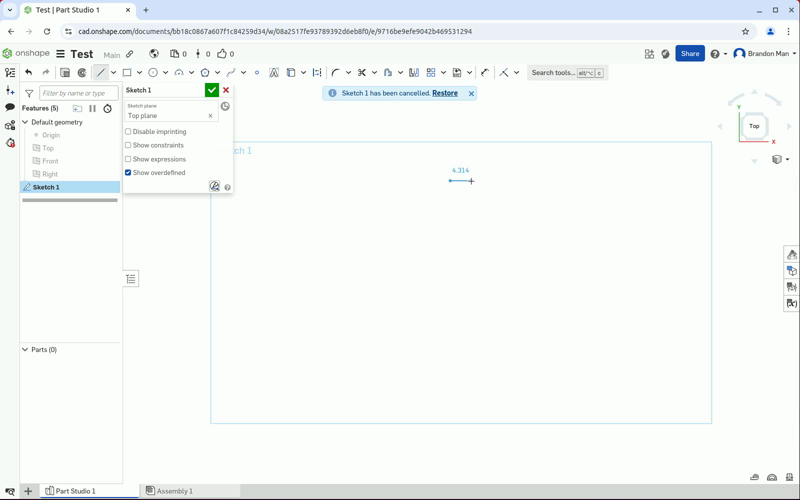
click(471, 180)
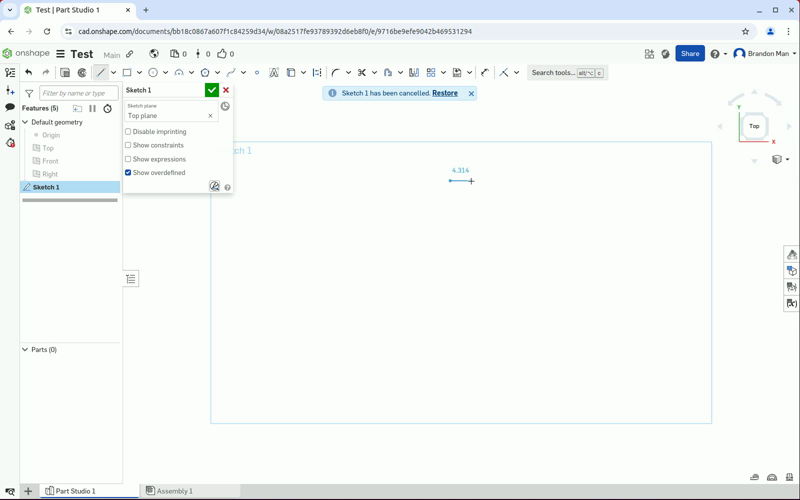
key_up(shift)
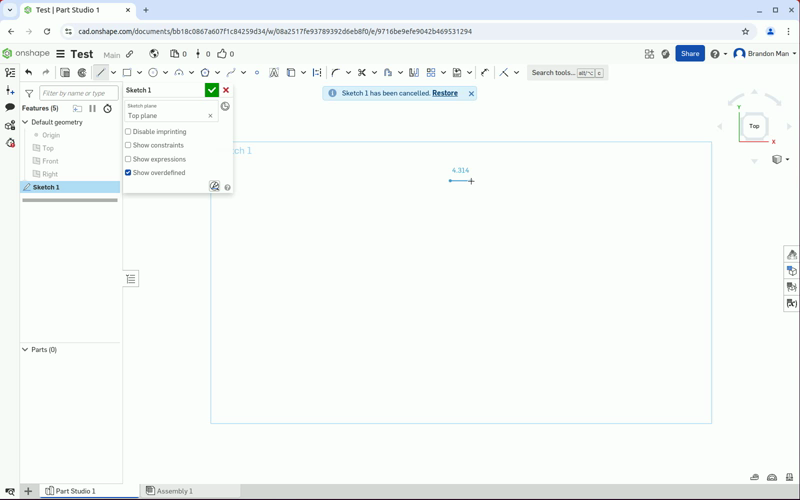
key(esc)
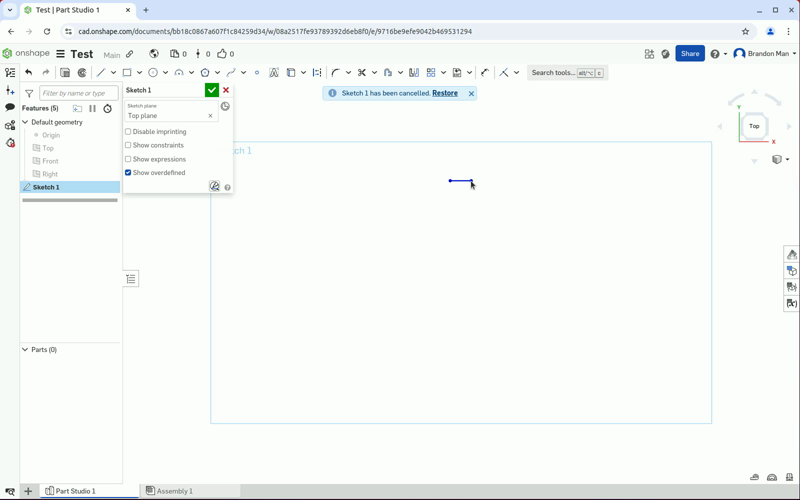
key(a)
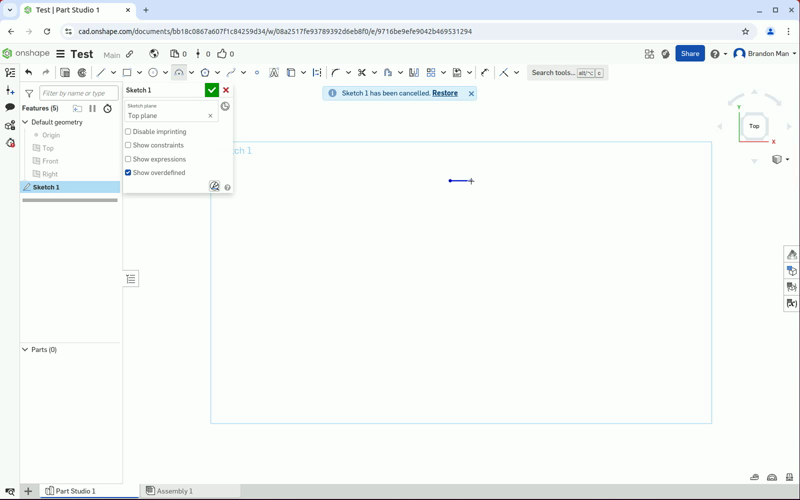
mouse_move(471, 180)
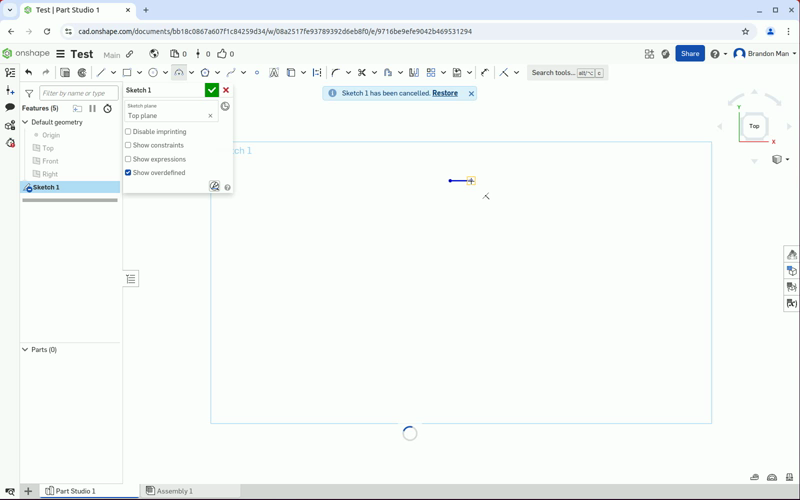
click(471, 180)
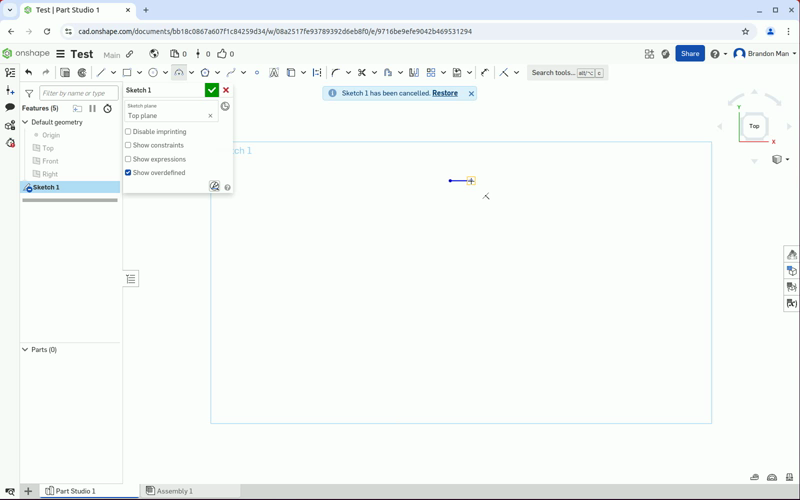
mouse_move(450, 180)
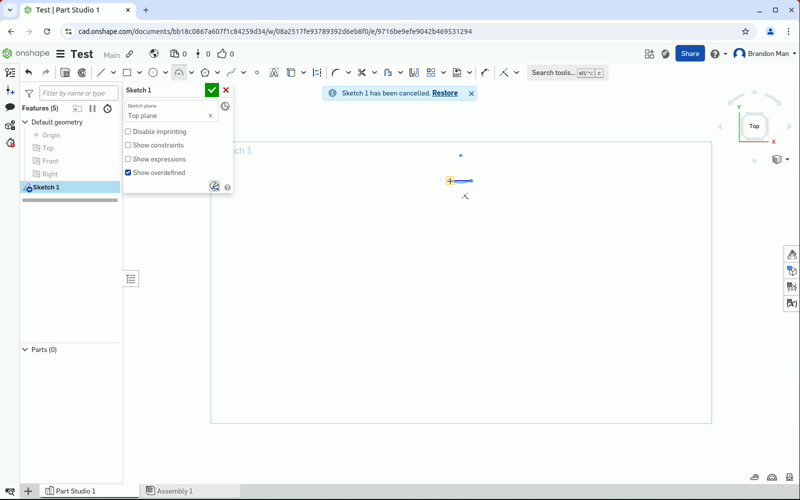
click(450, 180)
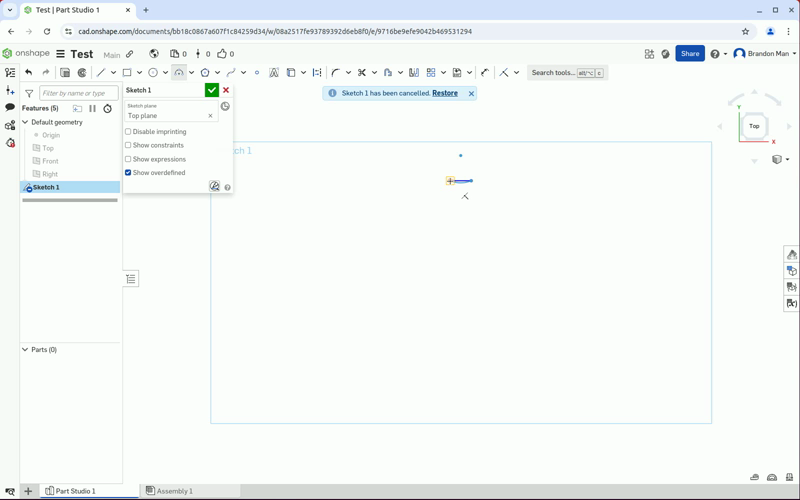
key_down(shift)
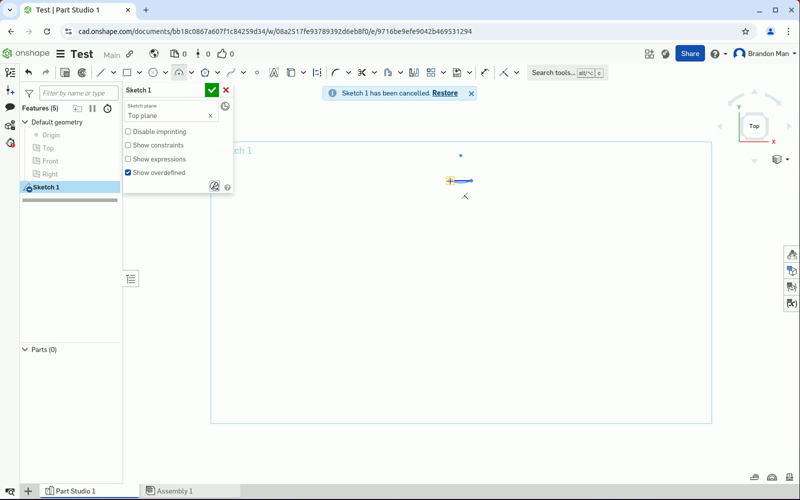
mouse_move(460, 170)
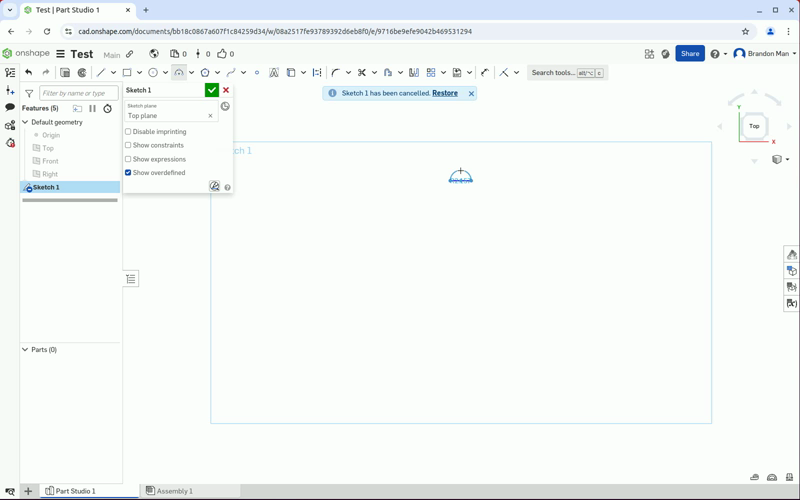
click(460, 170)
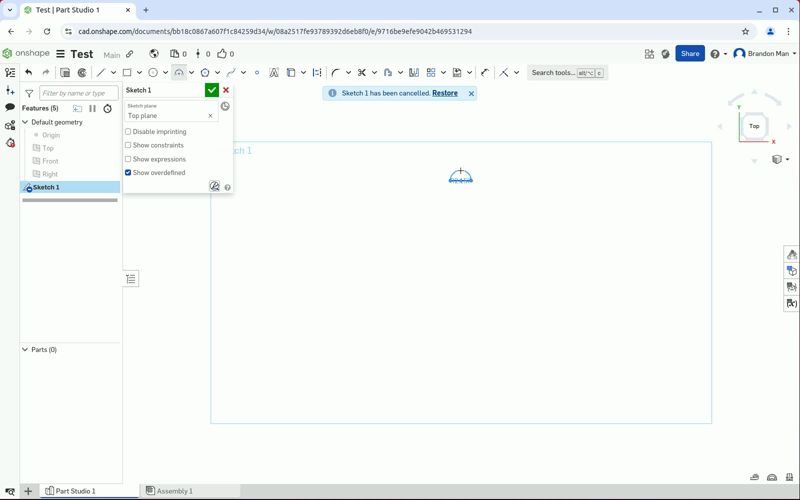
key_up(shift)
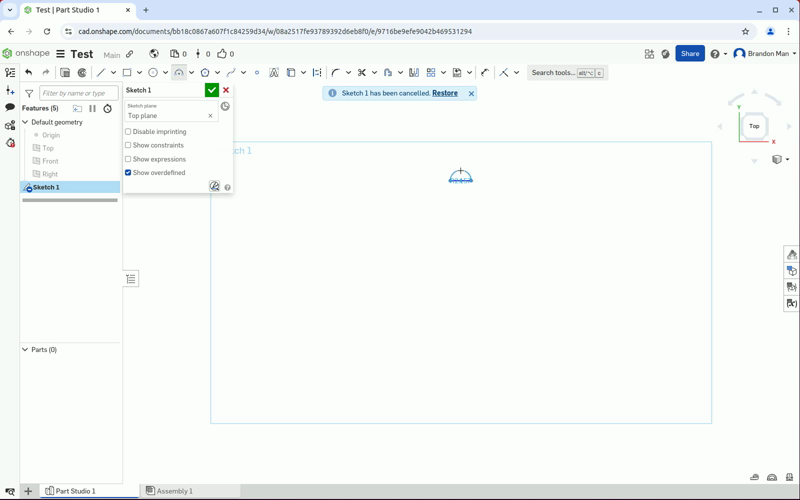
key(esc)
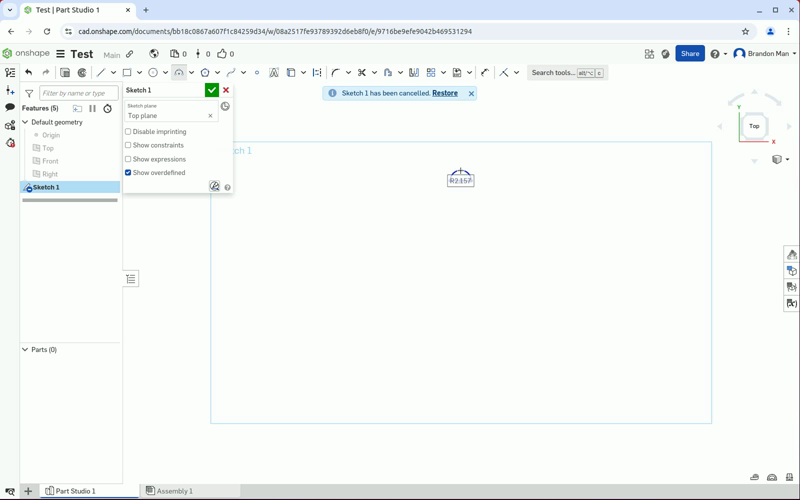
mouse_move(453, 175)
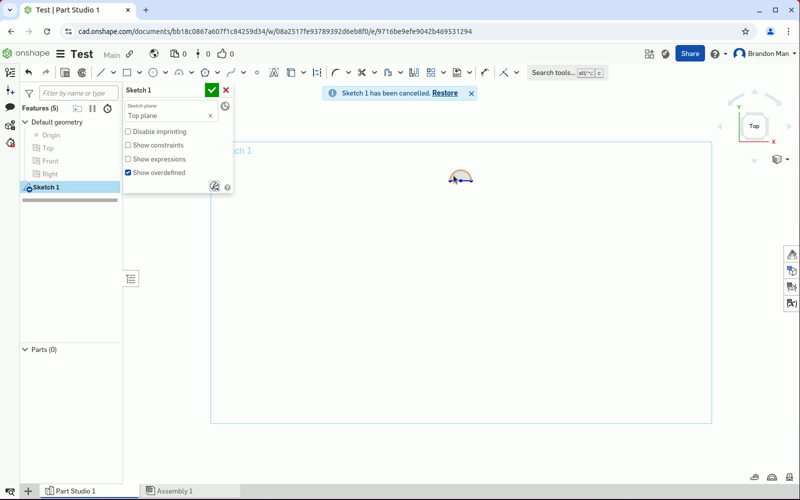
scroll(6)
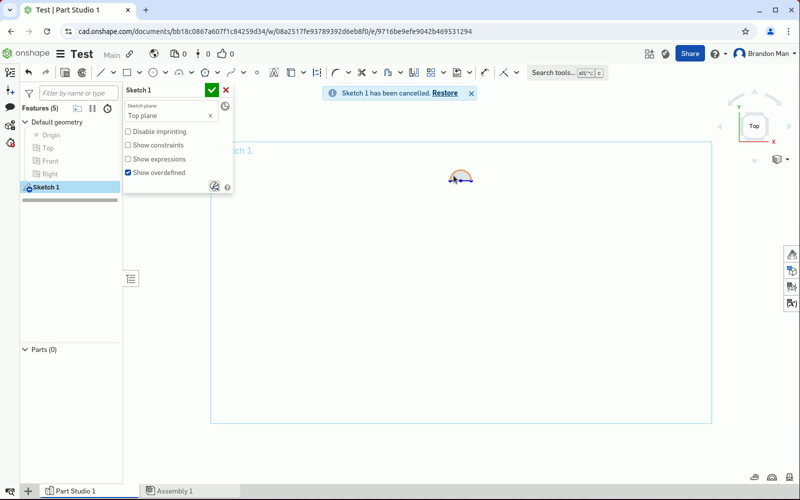
scroll(6)
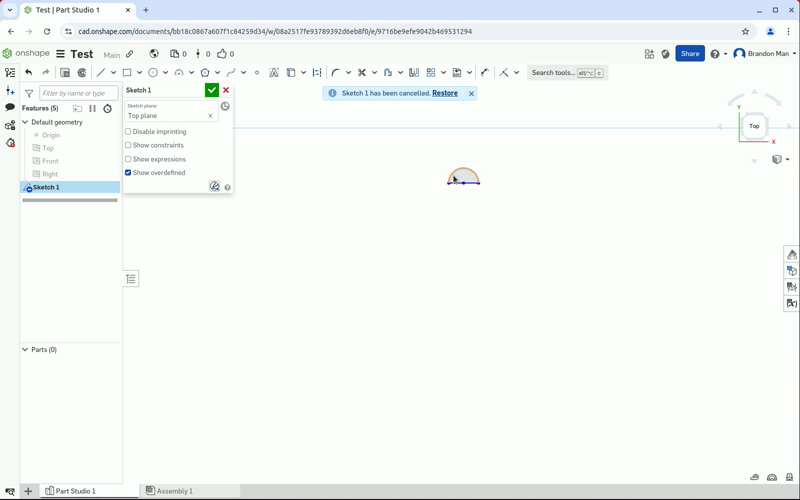
scroll(6)
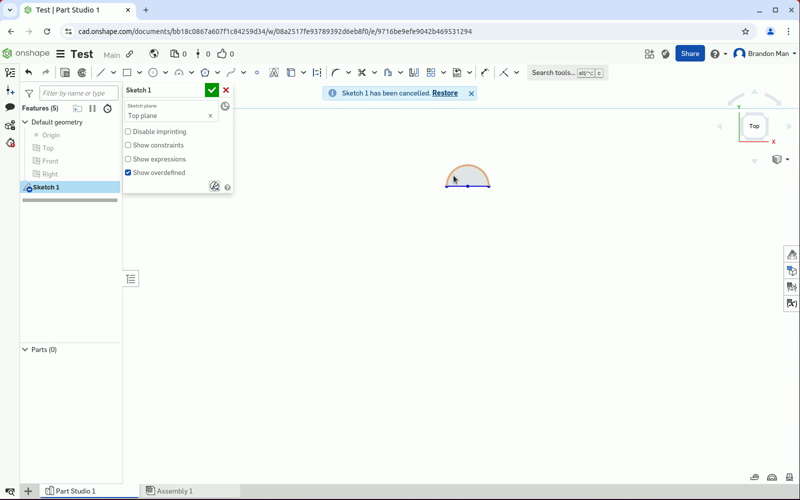
scroll(6)
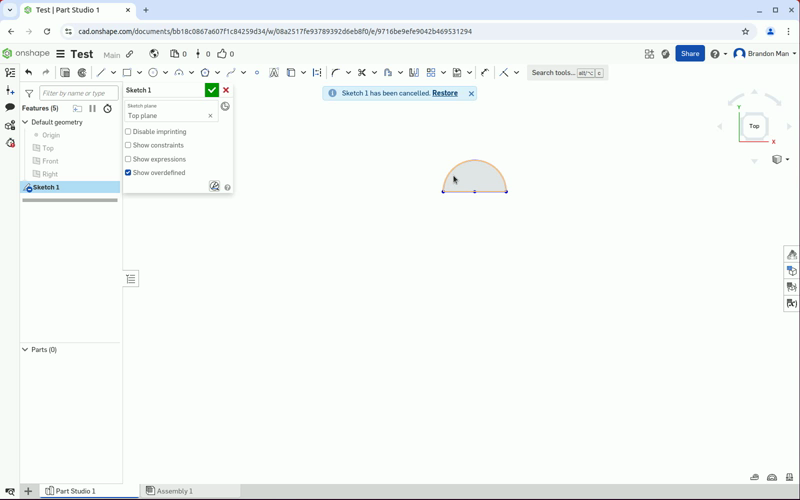
scroll(6)
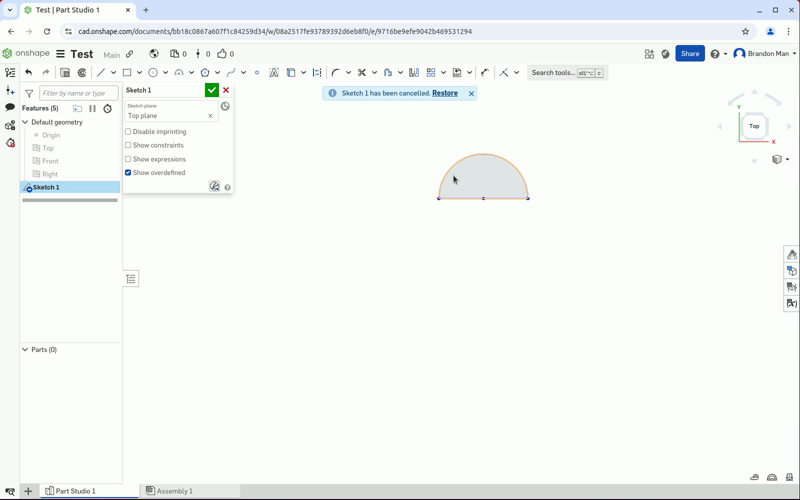
scroll(6)
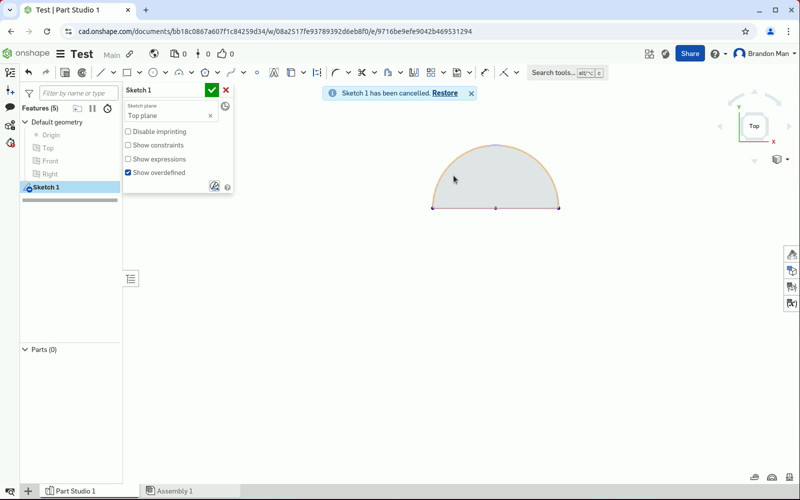
scroll(6)
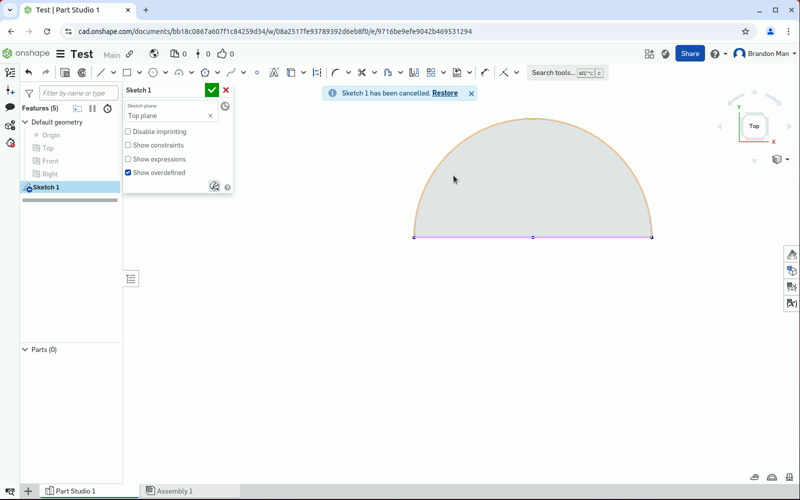
click(453, 175)
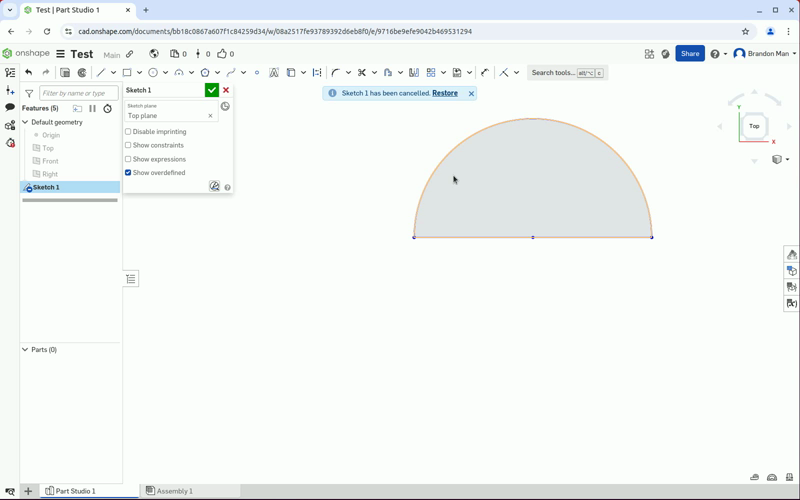
scroll(-6)
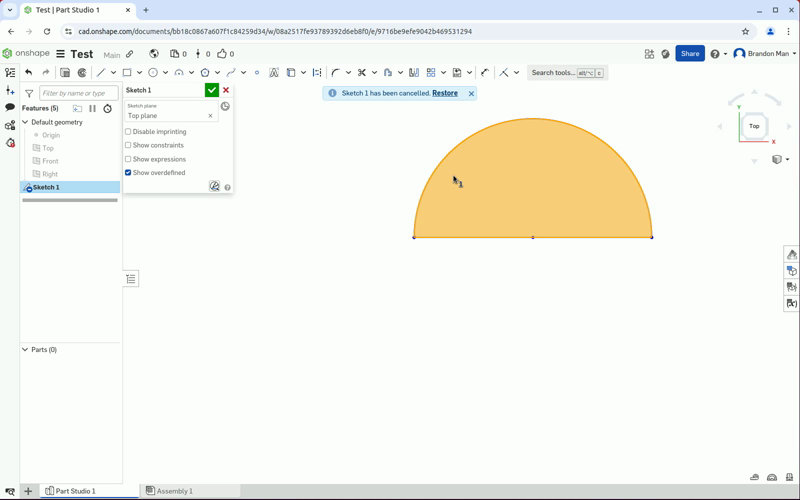
scroll(-6)
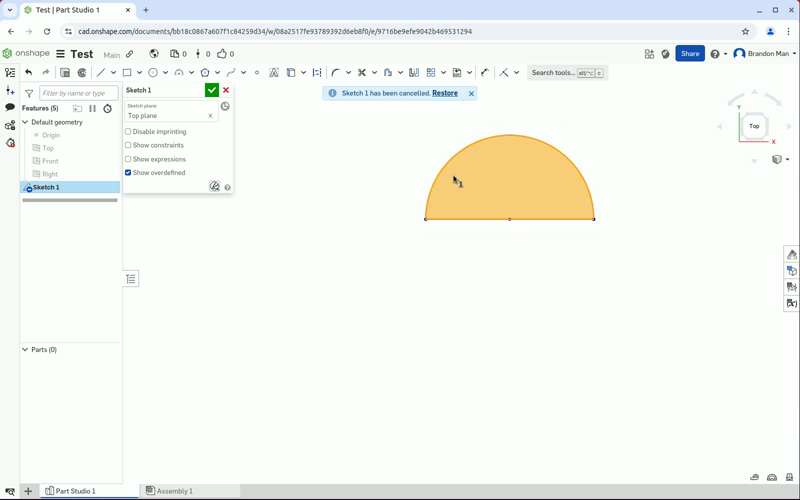
scroll(-6)
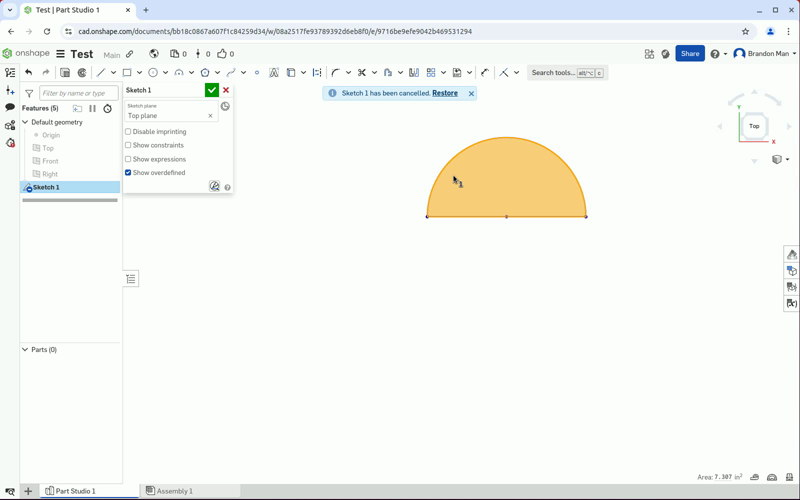
scroll(-6)
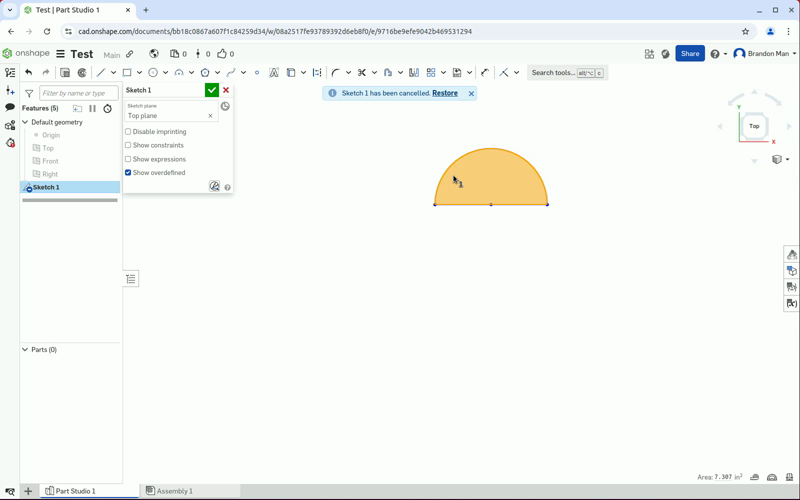
scroll(-6)
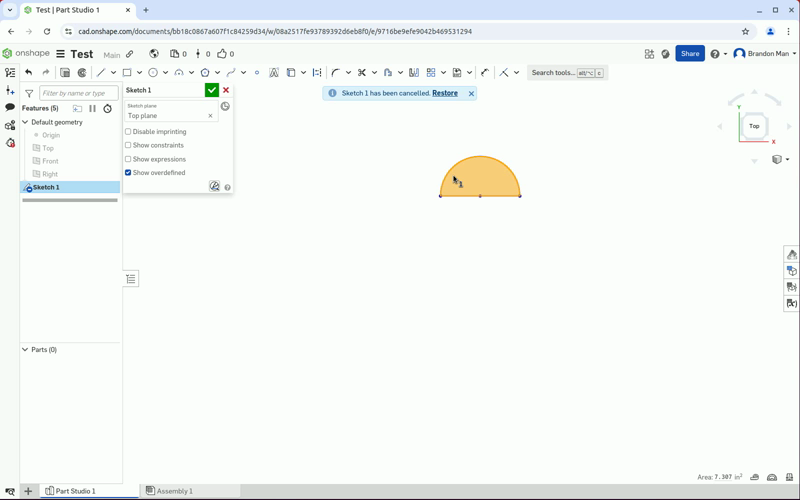
scroll(-6)
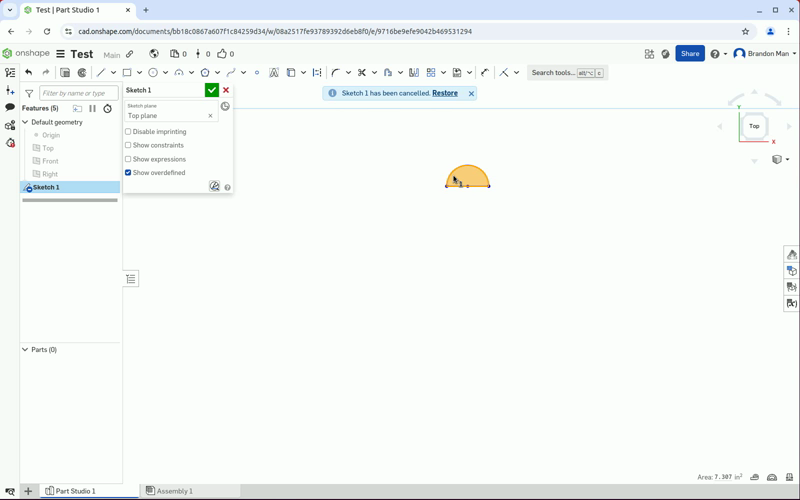
scroll(-6)
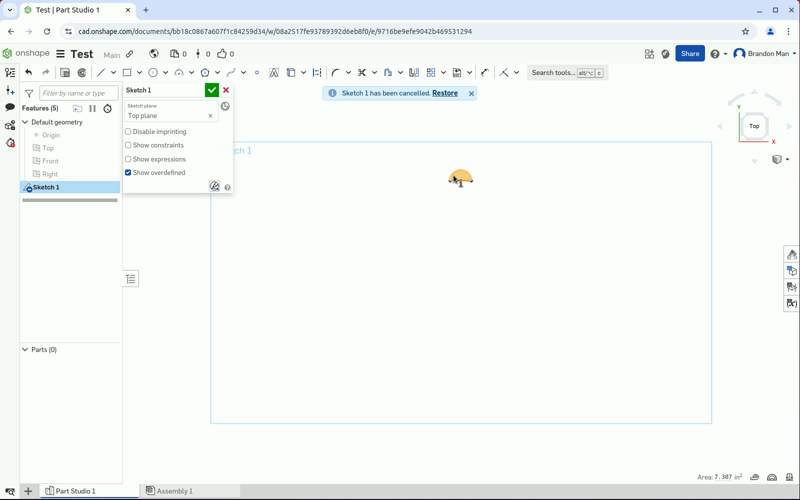
mouse_move(73, 352)
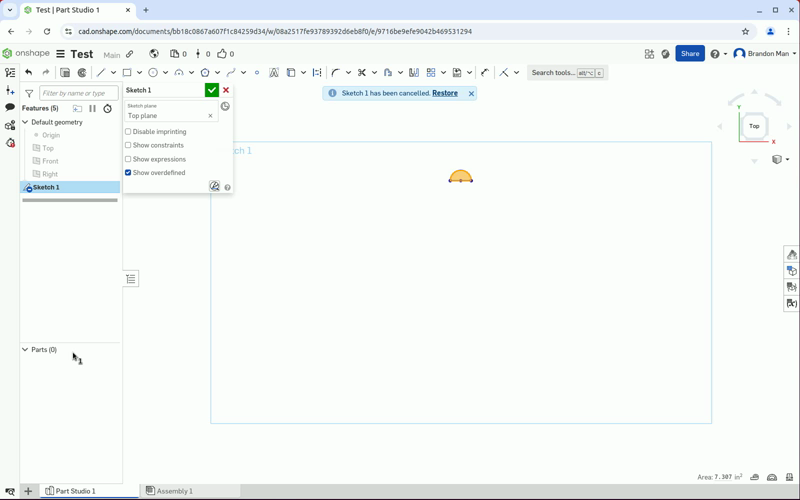
key(shift+y)
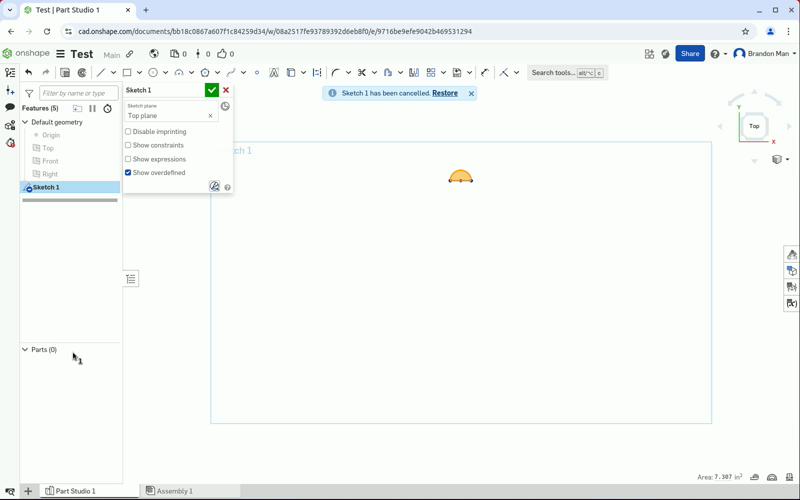
key(shift+e)
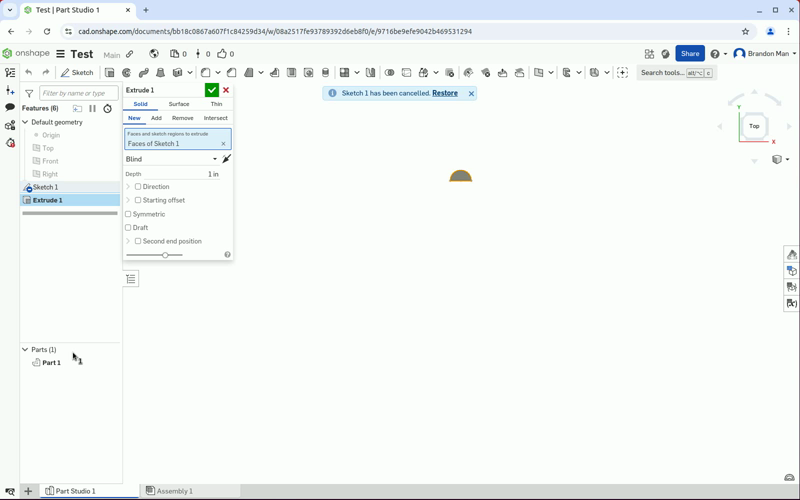
mouse_move(143, 106)
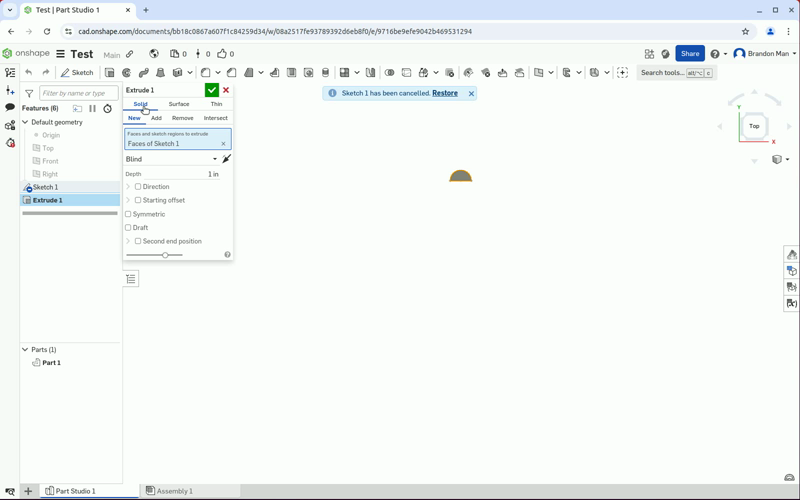
click(143, 106)
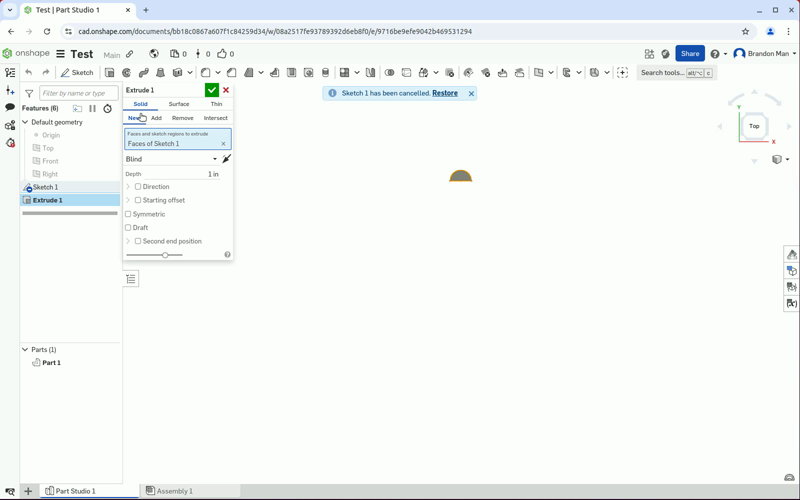
mouse_move(137, 120)
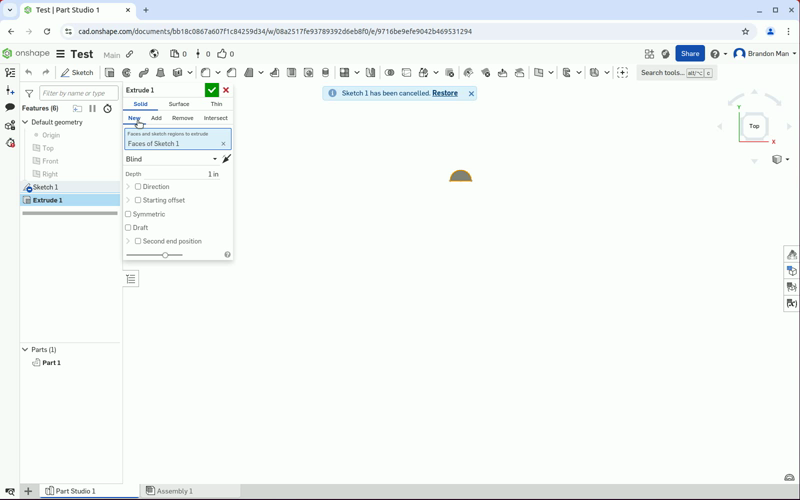
click(137, 120)
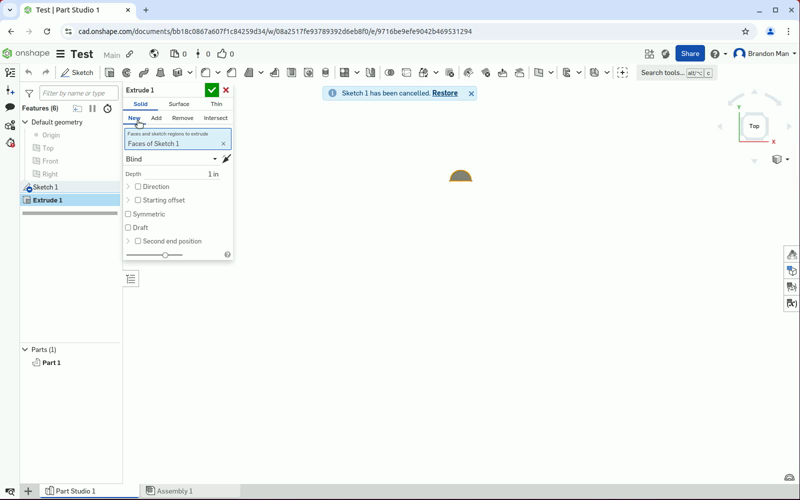
key(tab, 4)
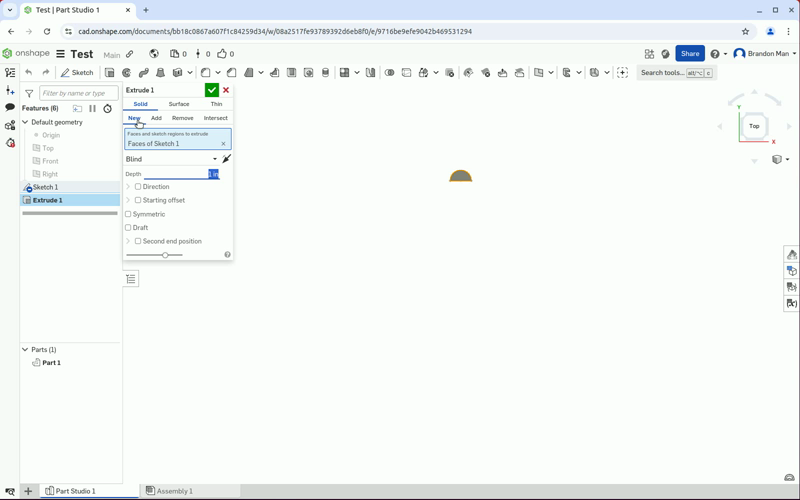
text(0.481)
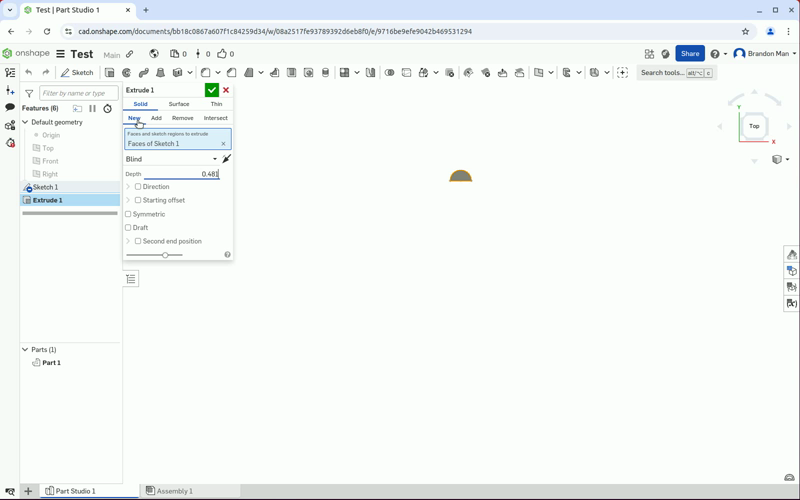
key(enter)
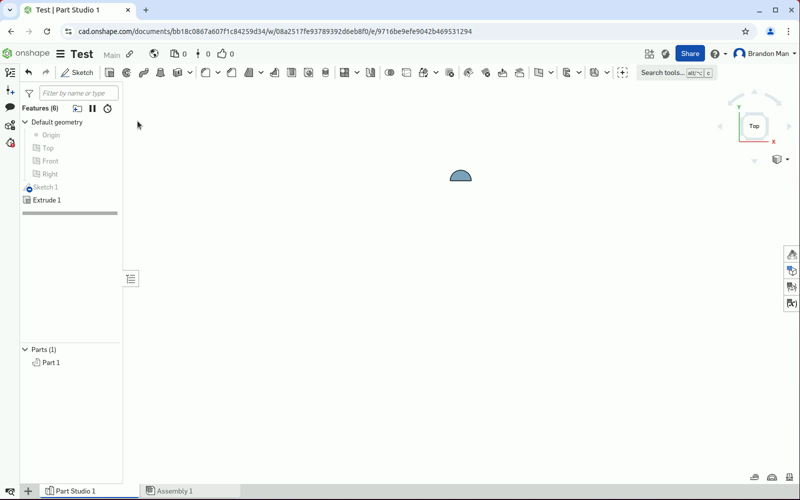
key(shift+h)
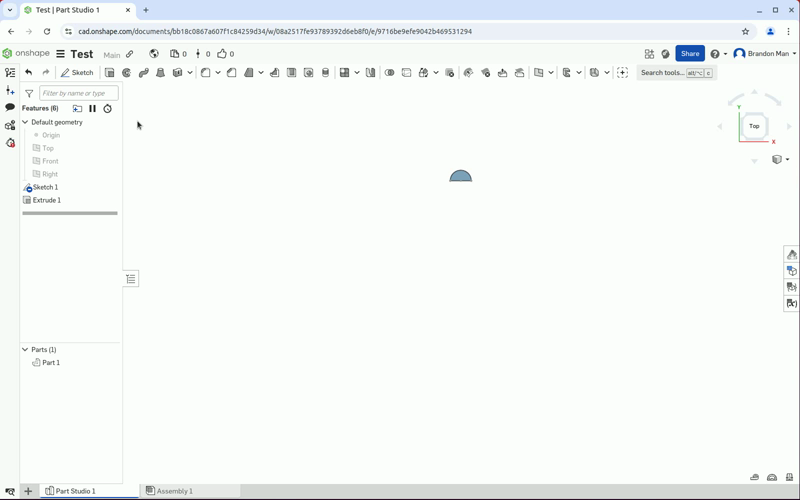
key(shift+h)
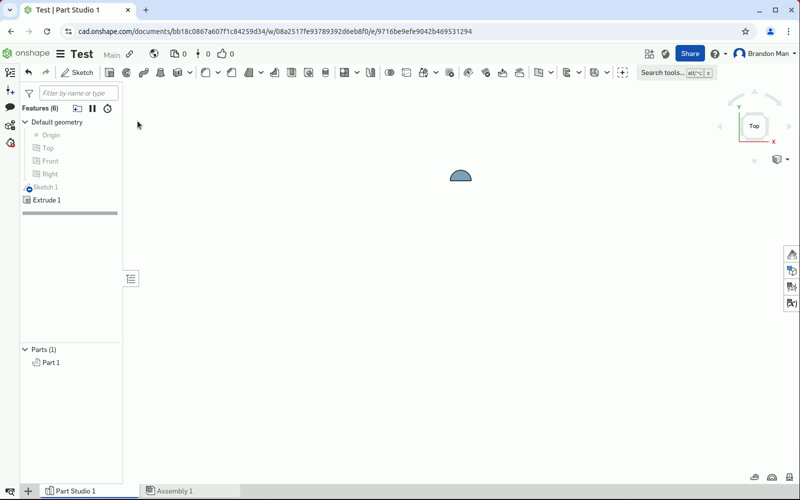
mouse_move(73, 189)
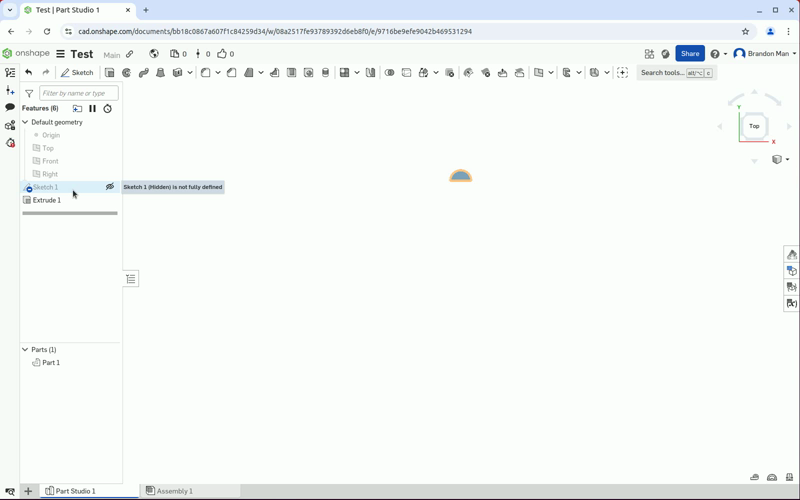
click(73, 189)
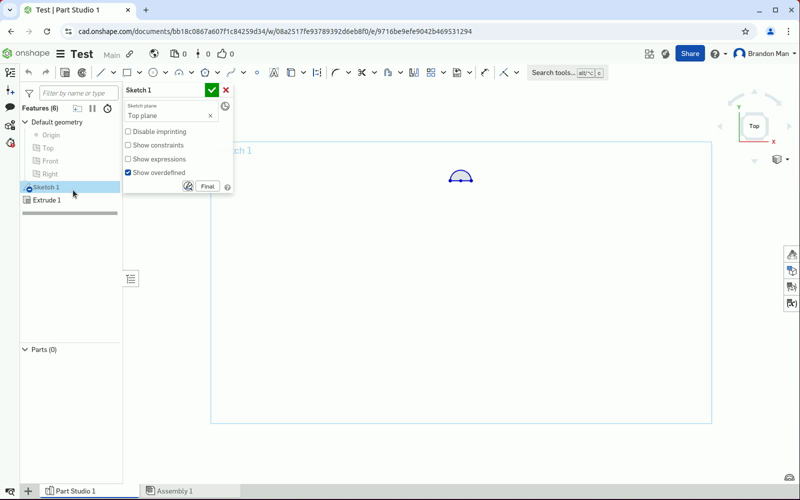
mouse_move(229, 92)
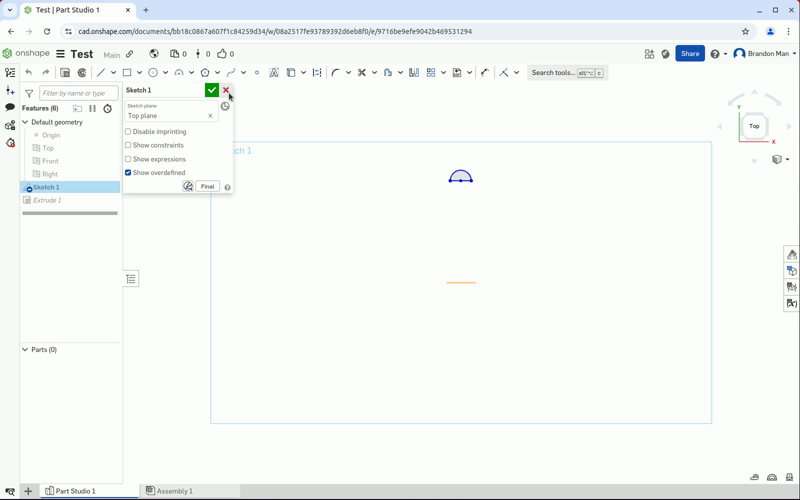
click(229, 92)
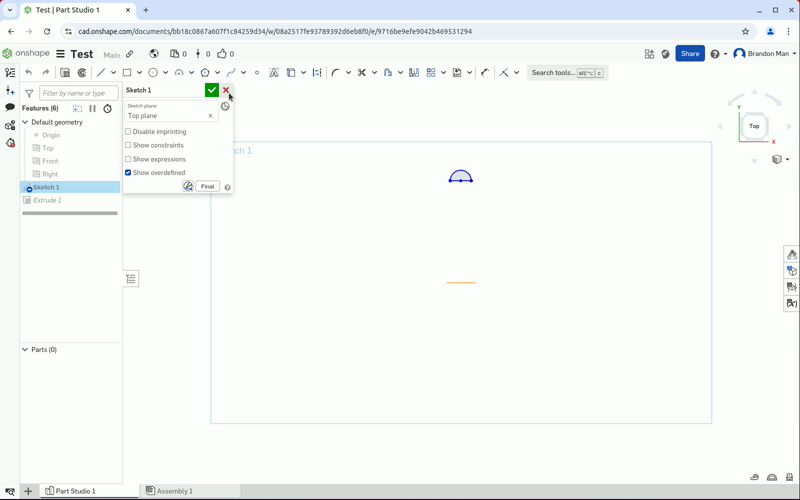
key(shift+s)
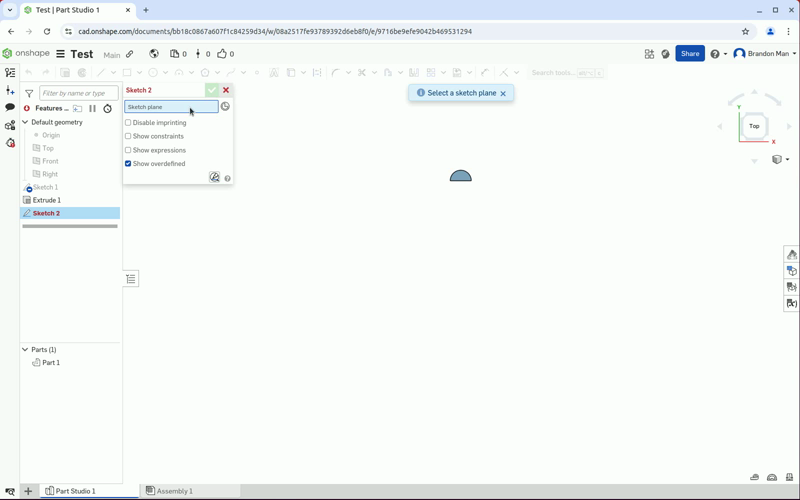
mouse_move(73, 150)
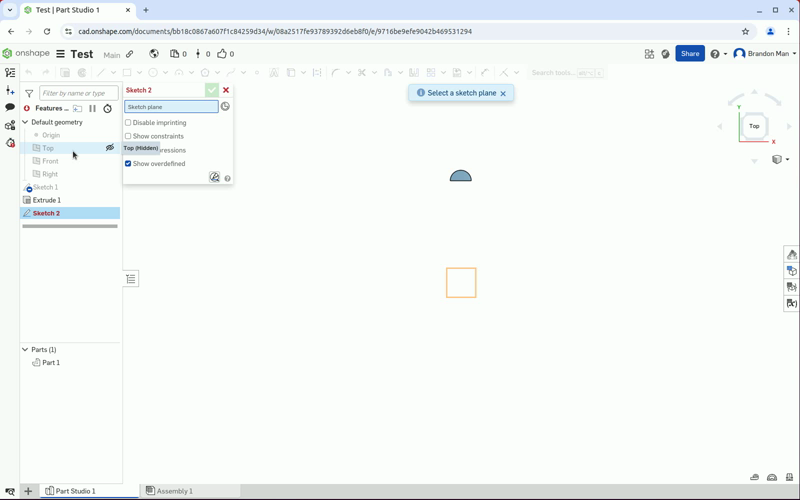
click(73, 150)
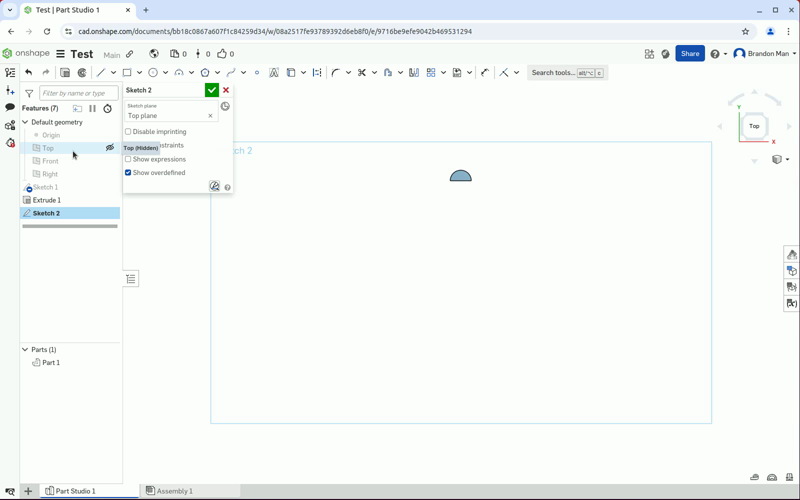
mouse_move(73, 352)
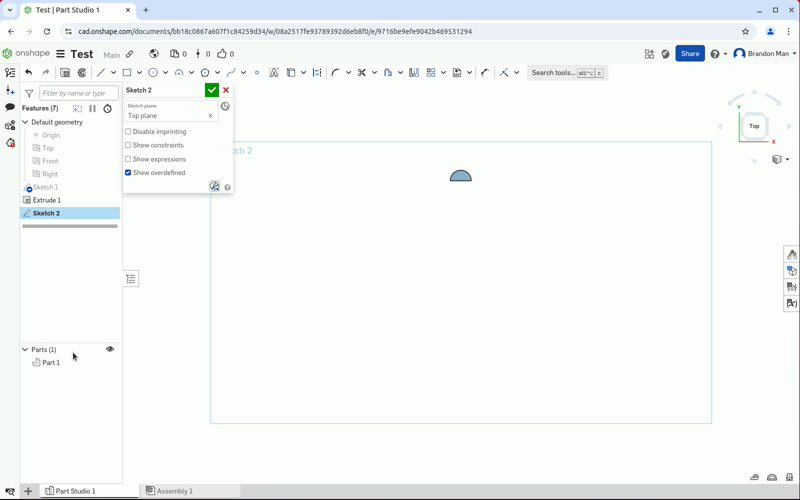
key(y)
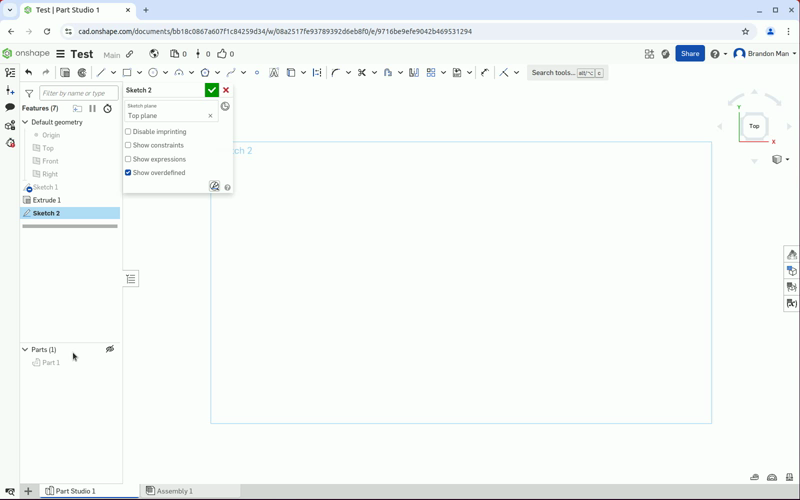
key(a)
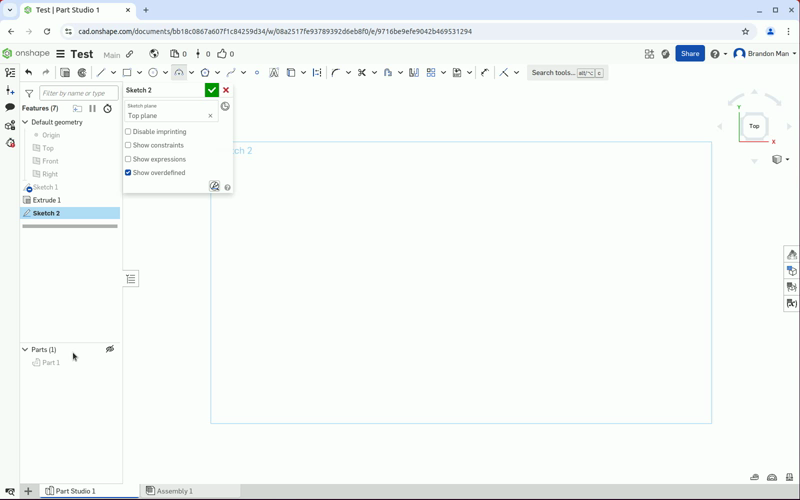
key_down(shift)
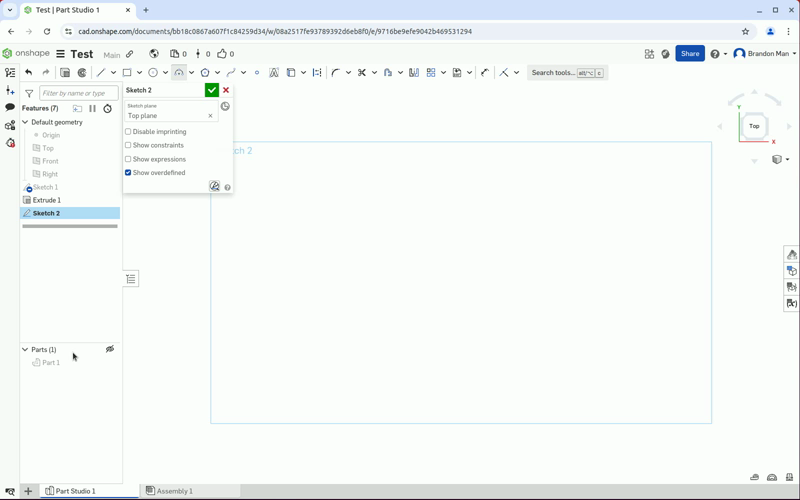
mouse_move(450, 384)
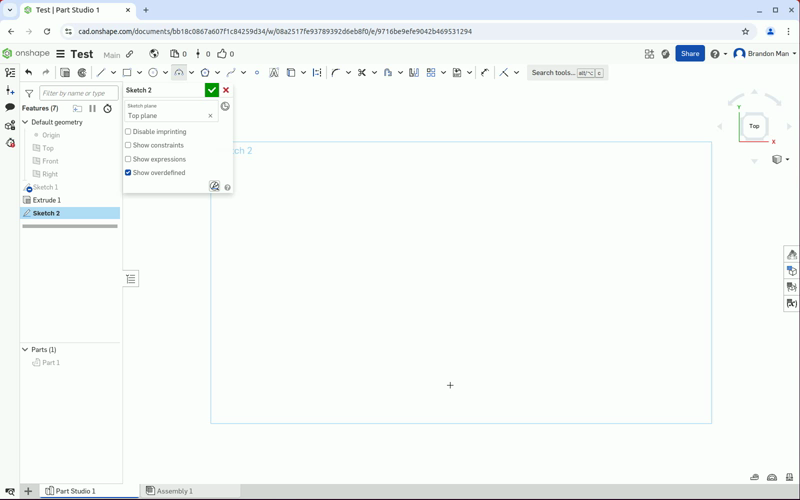
click(450, 384)
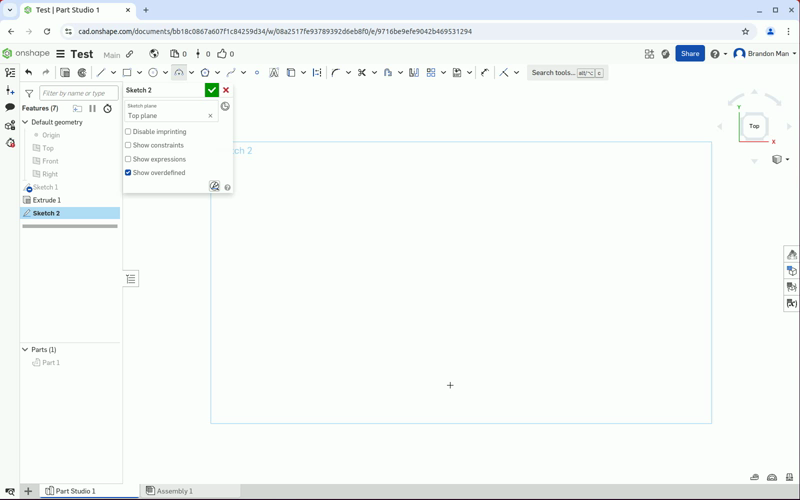
key_up(shift)
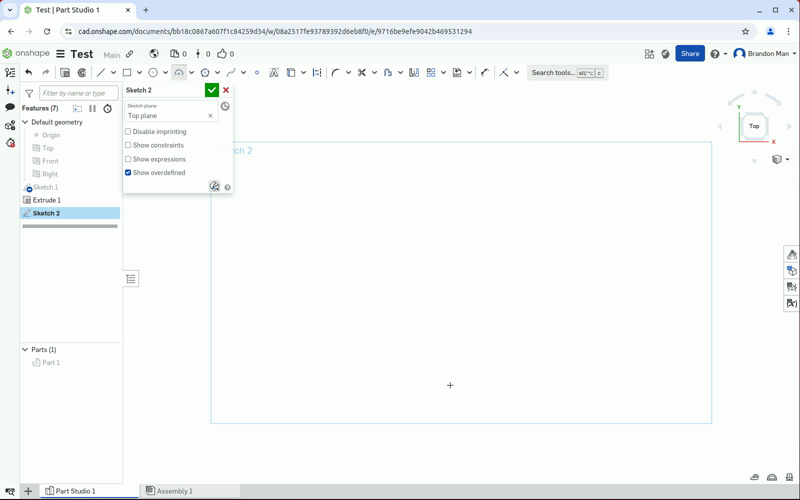
key_down(shift)
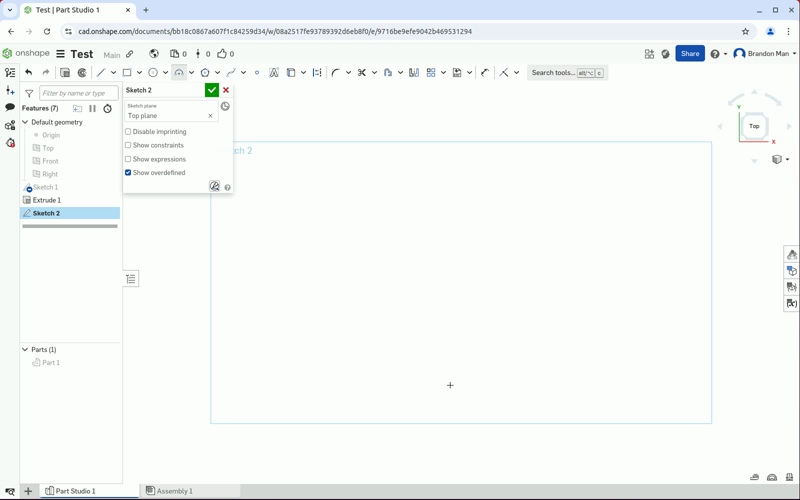
mouse_move(471, 384)
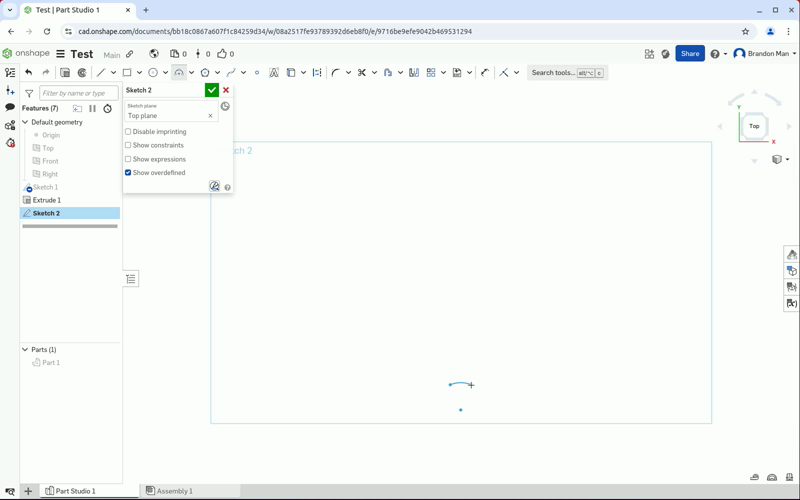
click(471, 384)
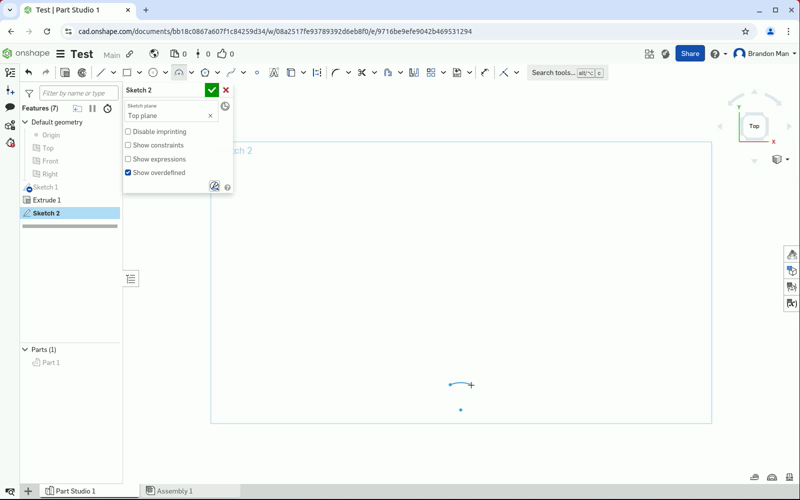
mouse_move(460, 395)
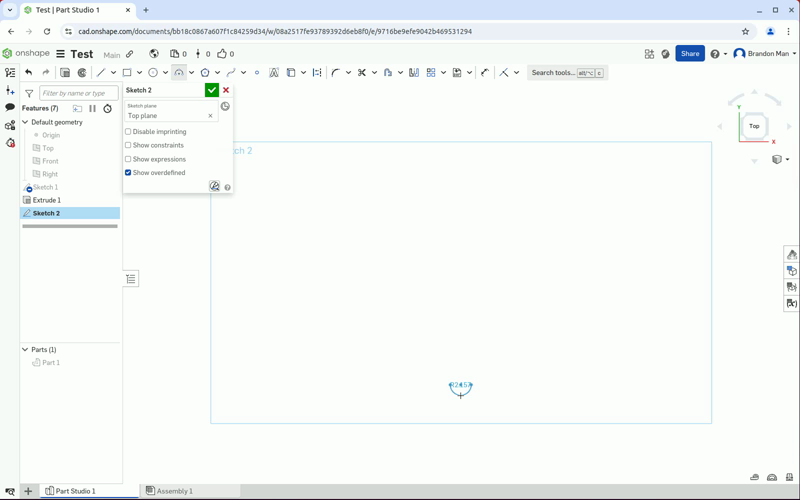
click(460, 395)
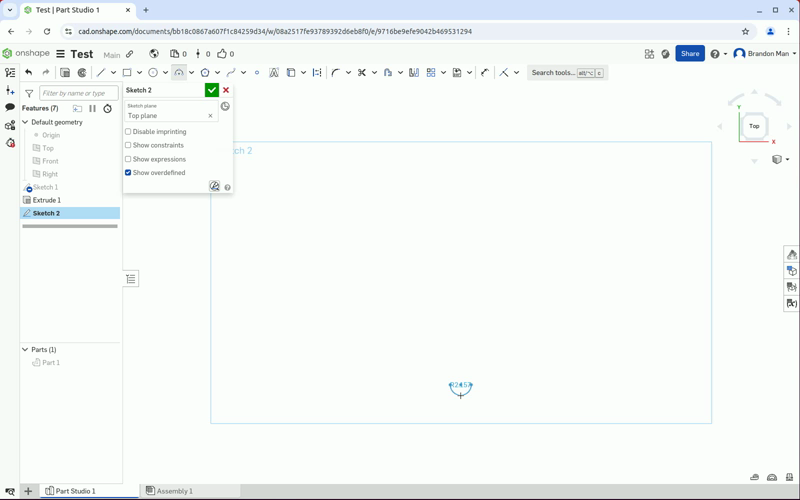
key_up(shift)
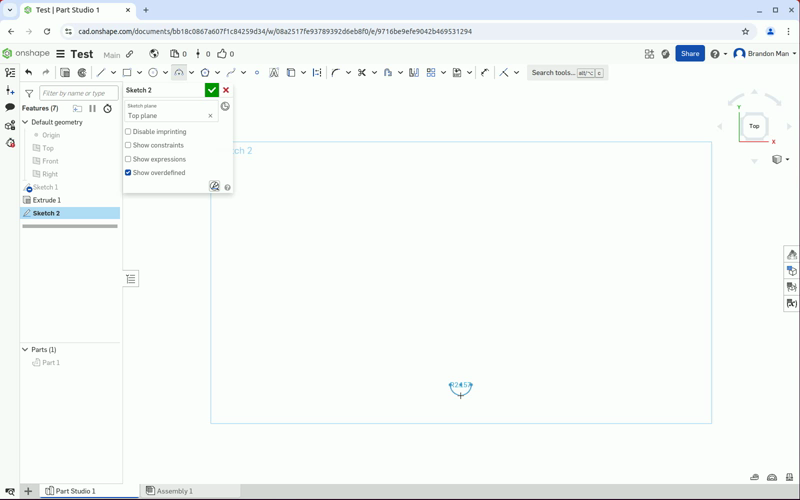
key(esc)
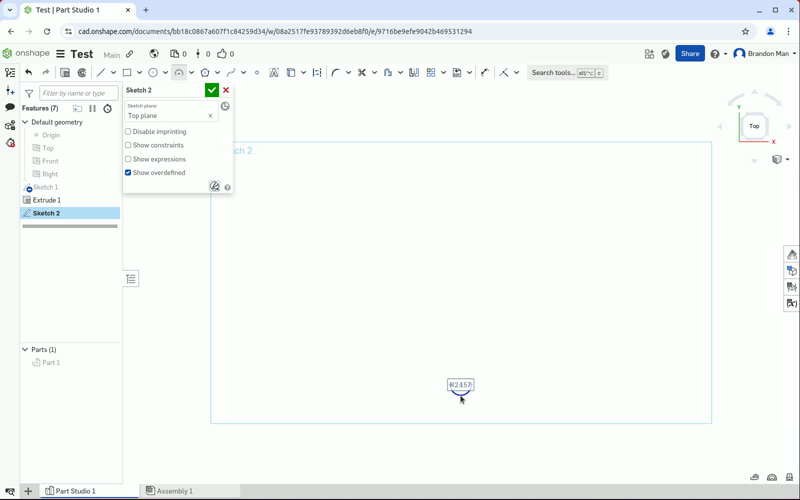
key(l)
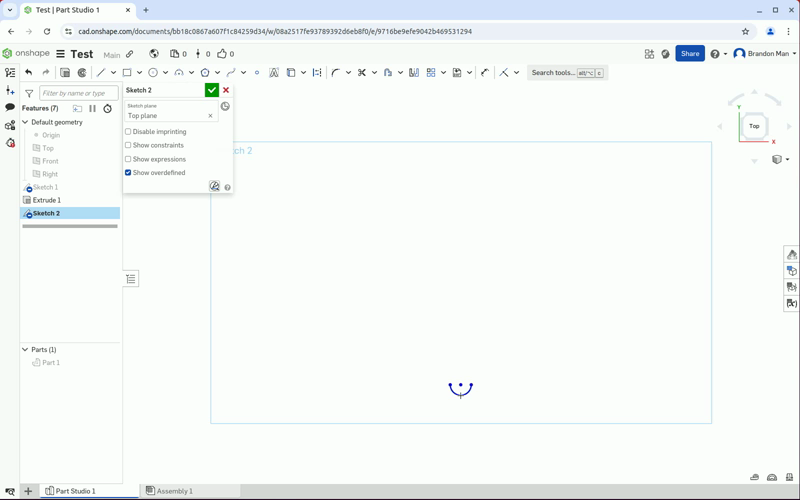
mouse_move(471, 384)
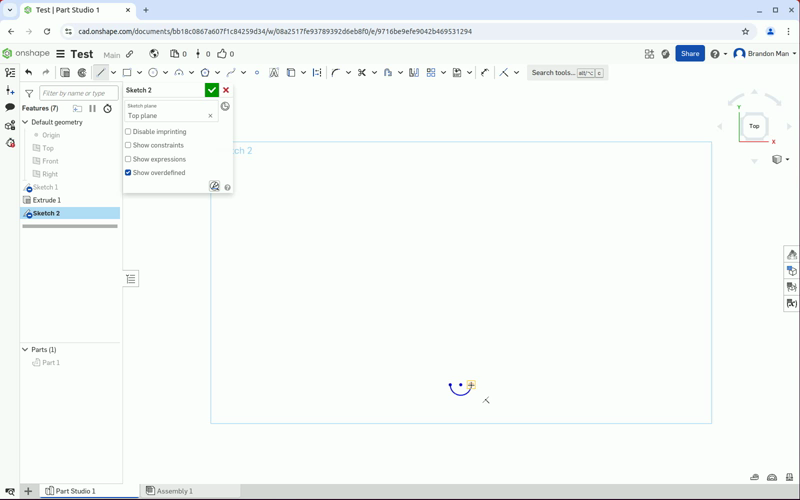
click(471, 384)
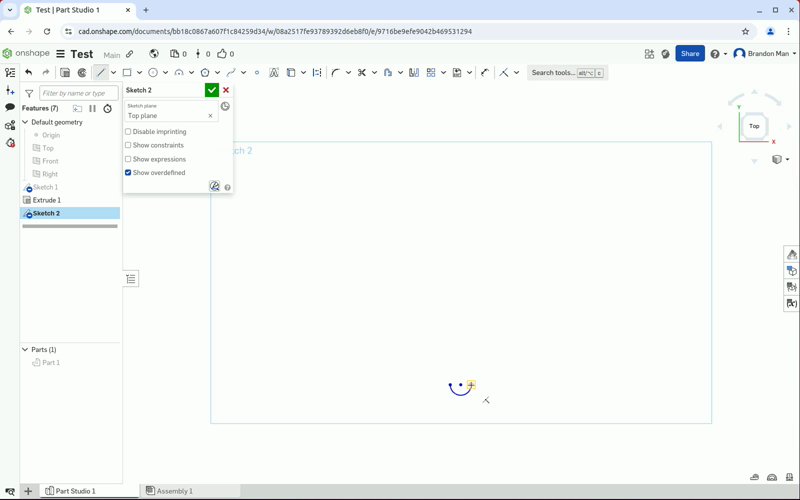
mouse_move(501, 384)
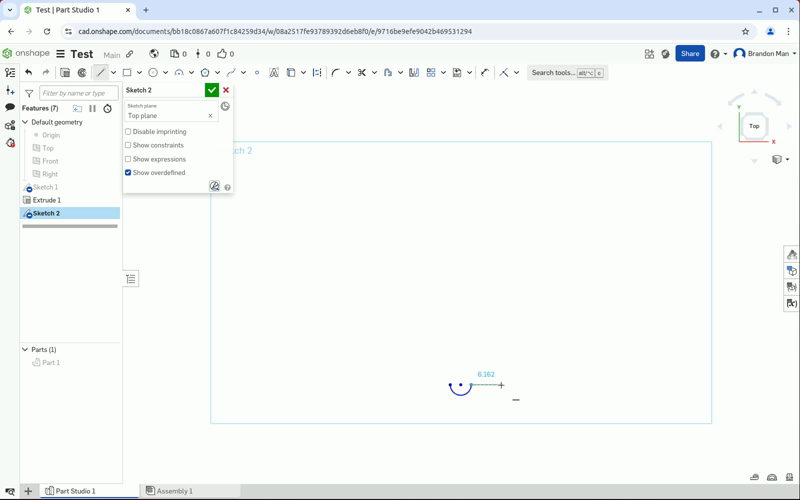
key_down(shift)
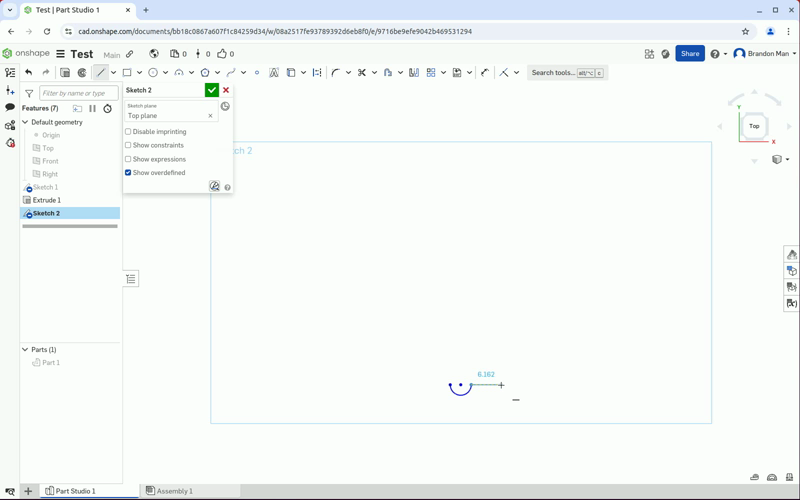
mouse_move(450, 384)
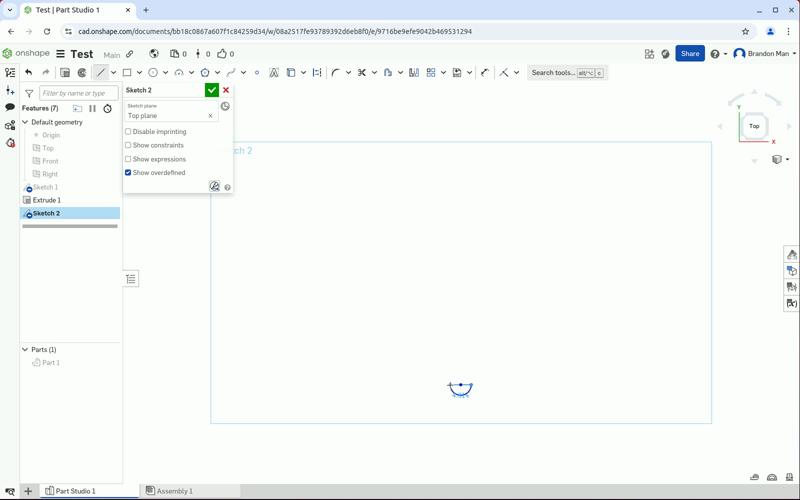
key_up(shift)
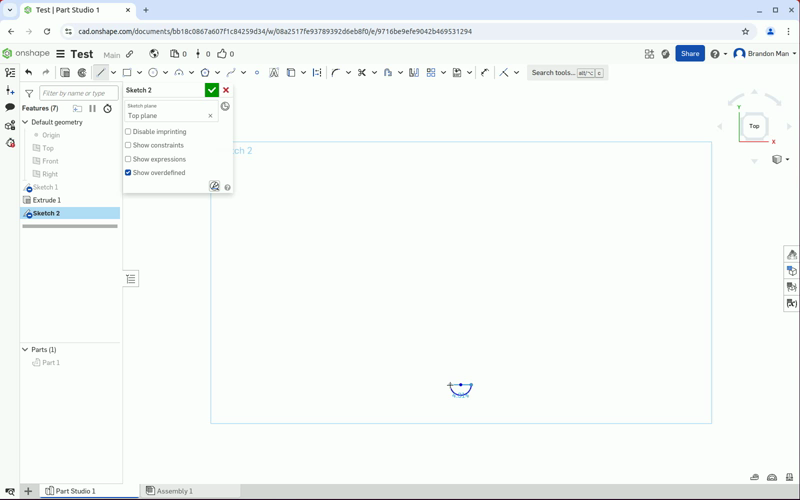
click(450, 384)
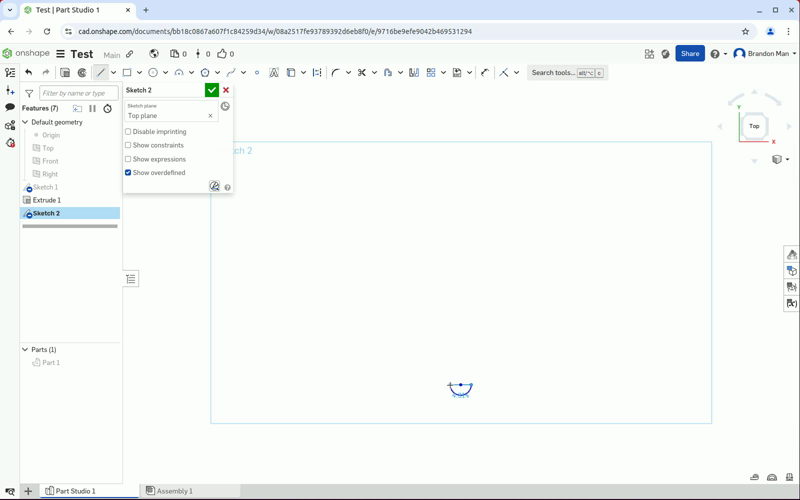
key(esc)
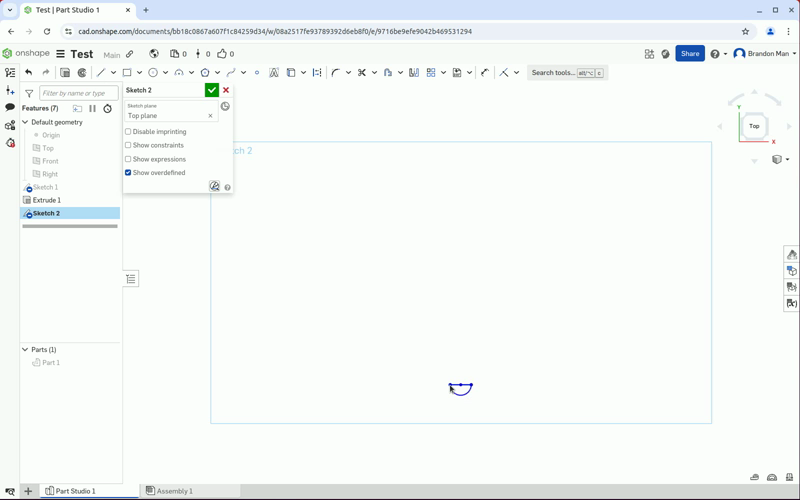
mouse_move(454, 385)
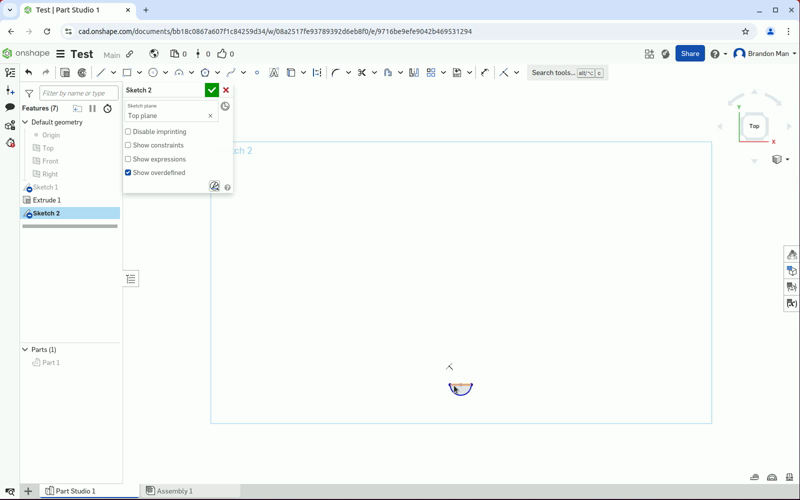
scroll(6)
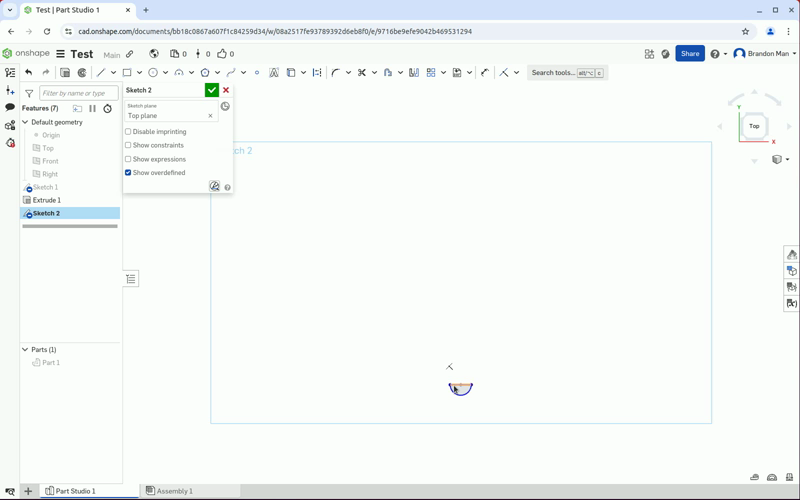
scroll(6)
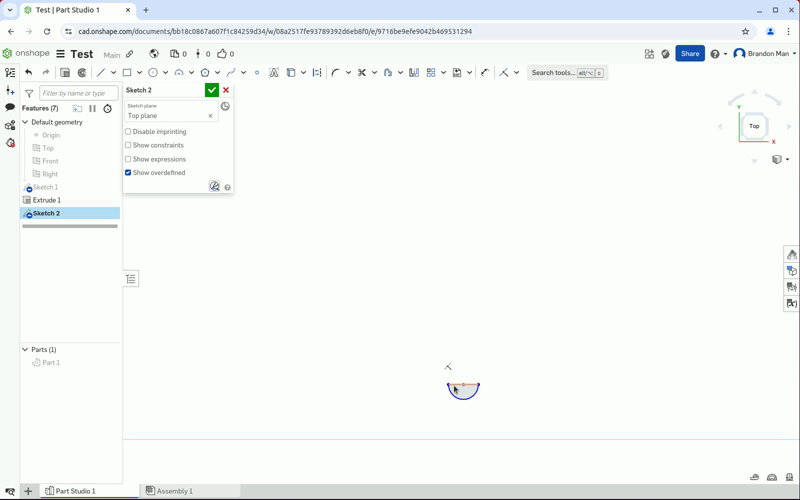
scroll(6)
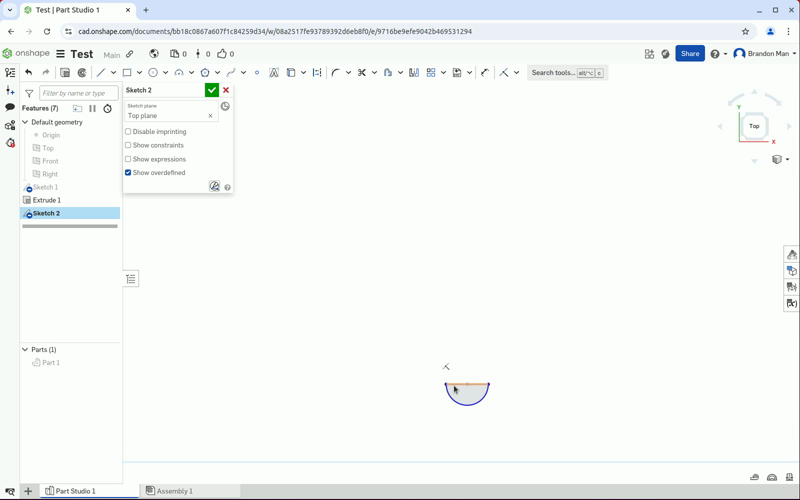
scroll(6)
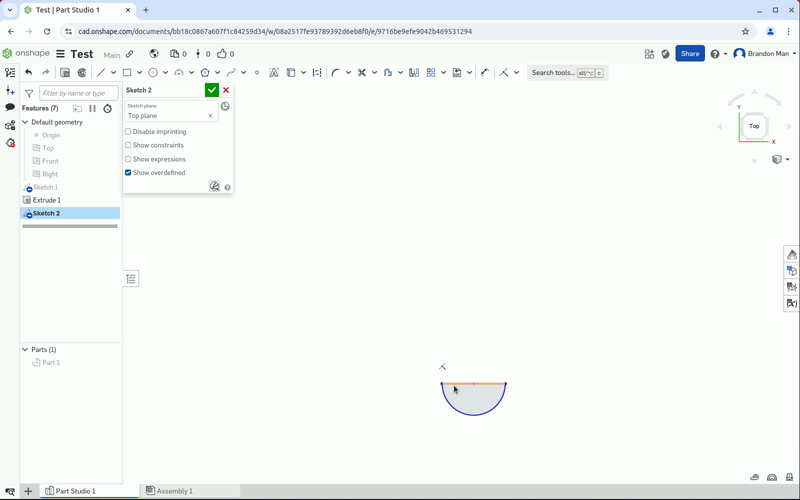
scroll(6)
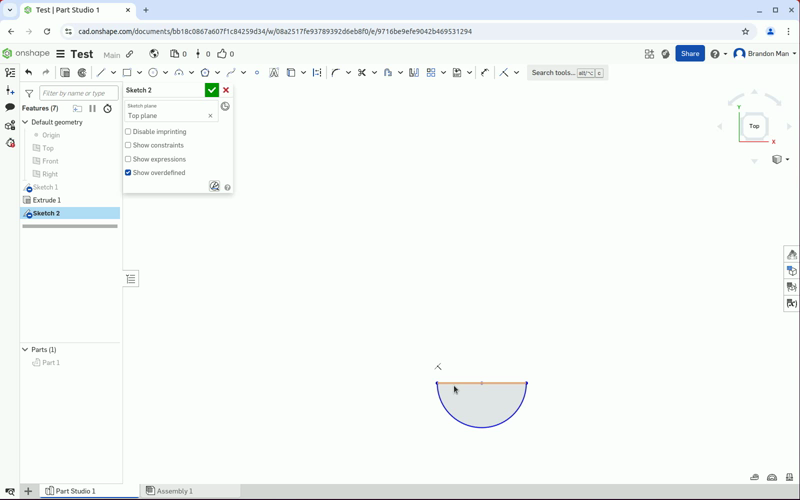
scroll(6)
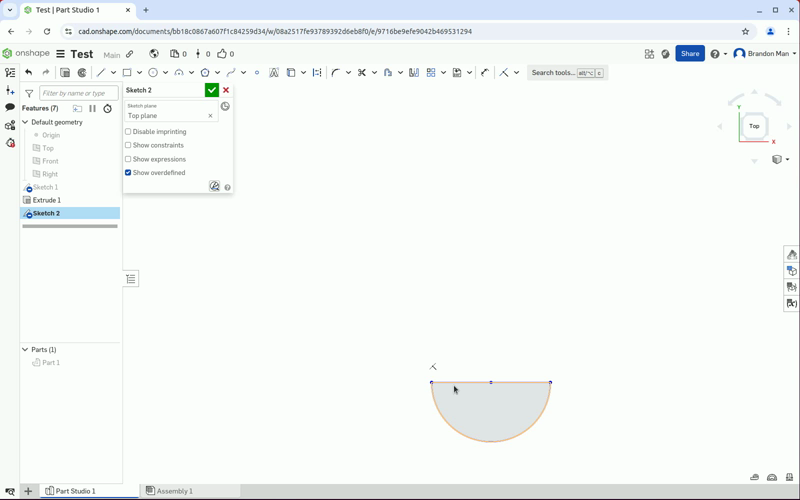
scroll(6)
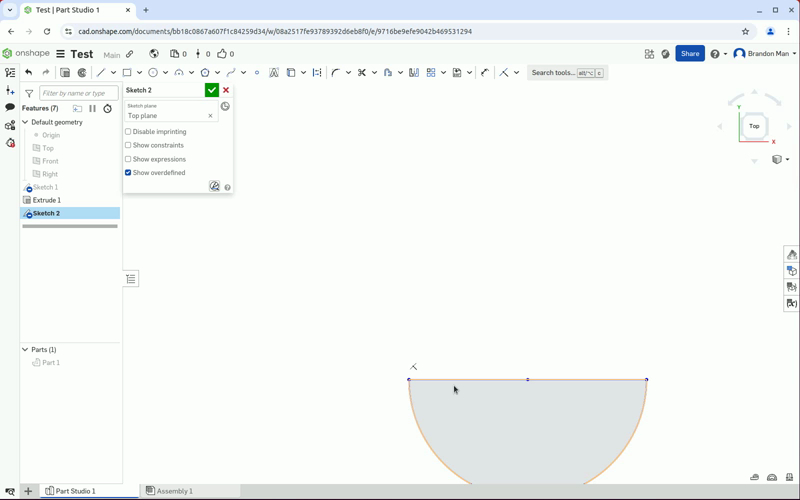
click(454, 385)
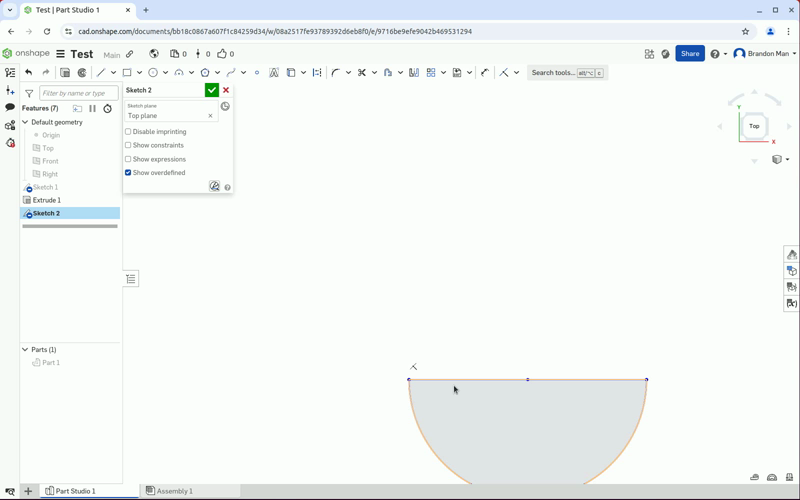
scroll(-6)
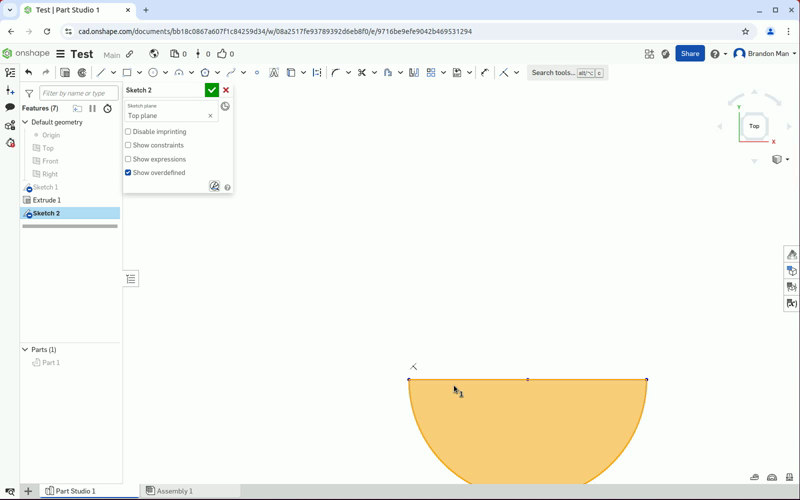
scroll(-6)
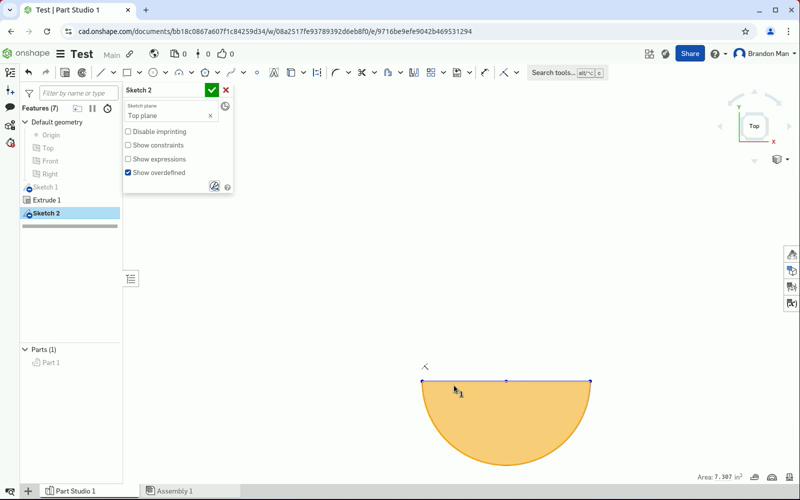
scroll(-6)
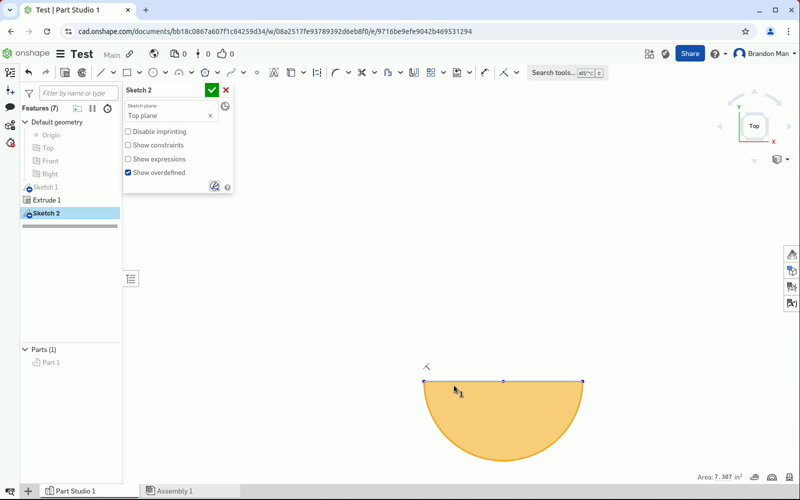
scroll(-6)
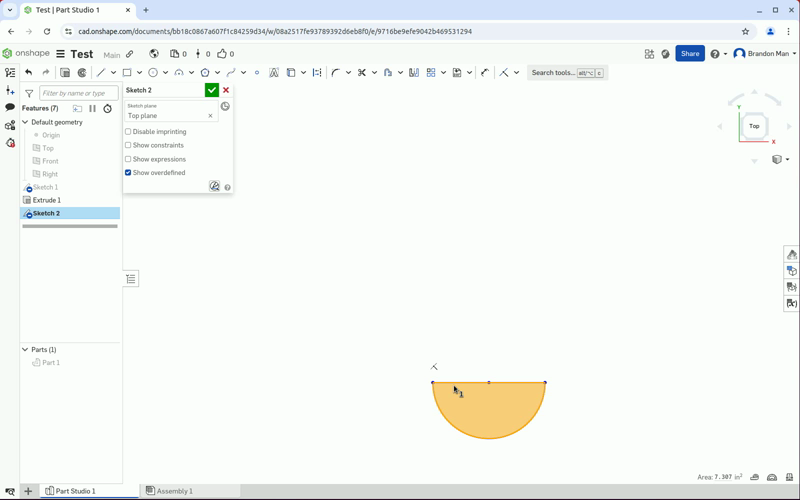
scroll(-6)
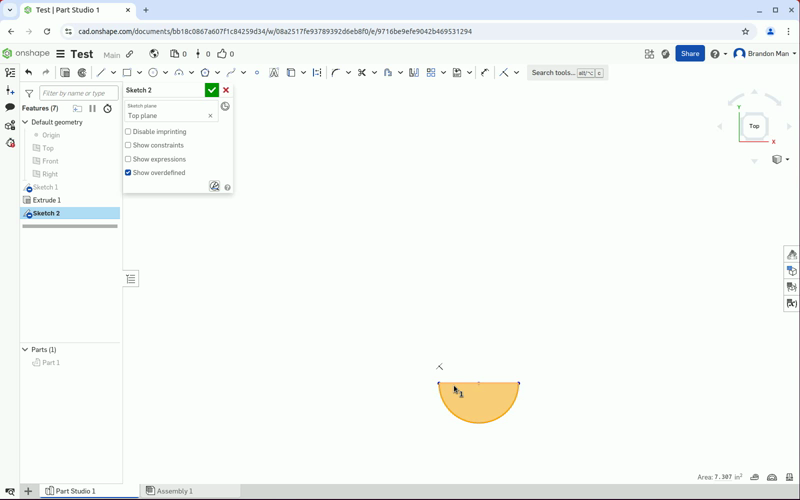
scroll(-6)
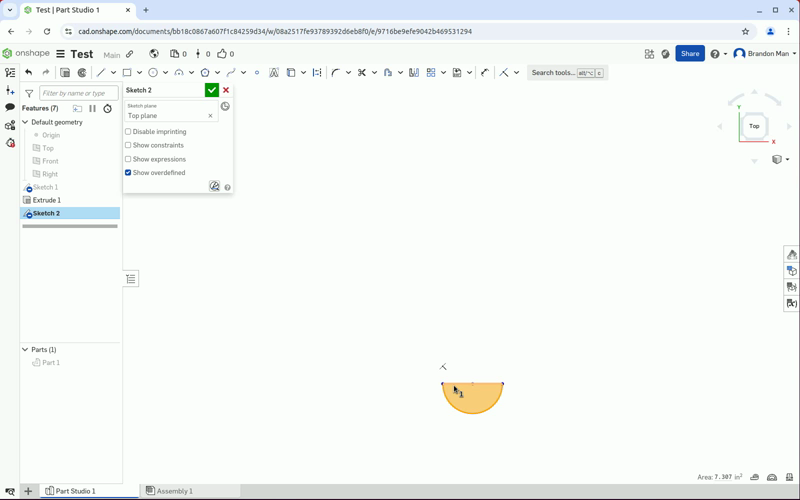
scroll(-6)
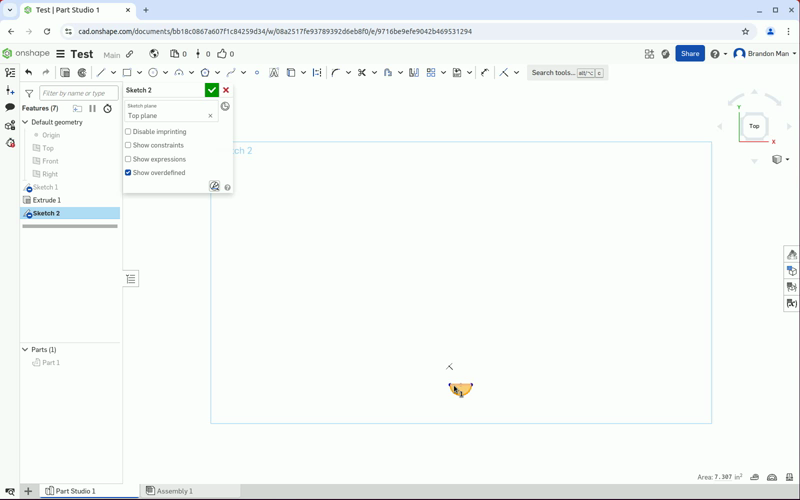
mouse_move(73, 352)
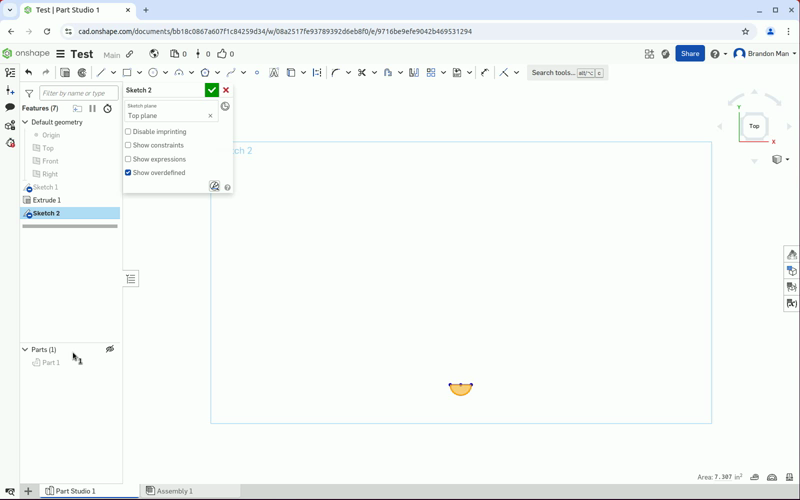
key(shift+y)
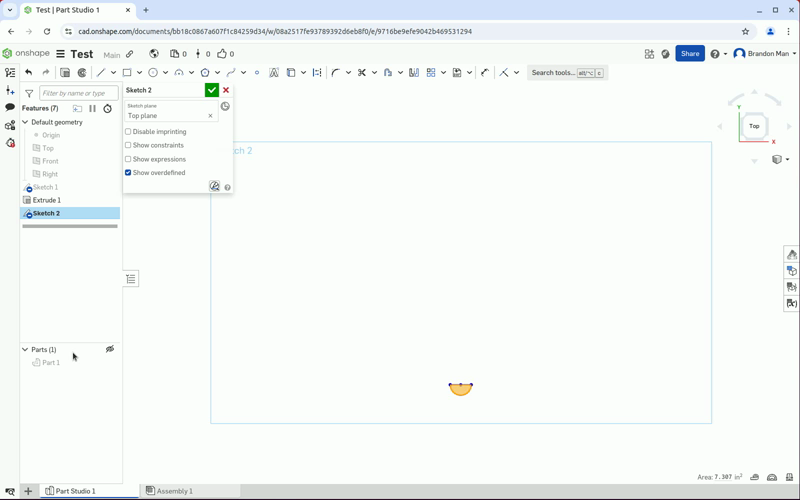
key(shift+e)
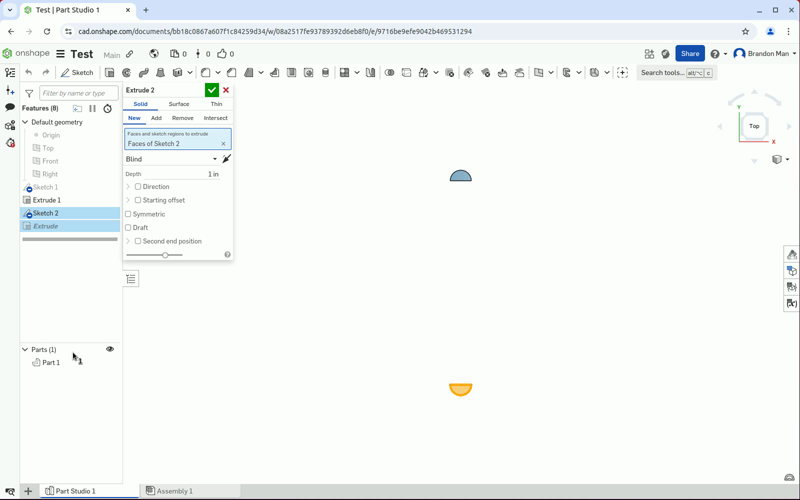
mouse_move(143, 106)
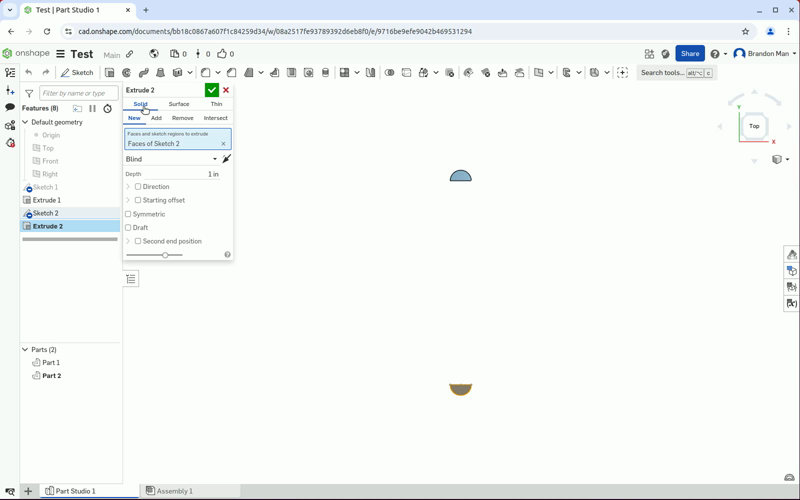
click(143, 106)
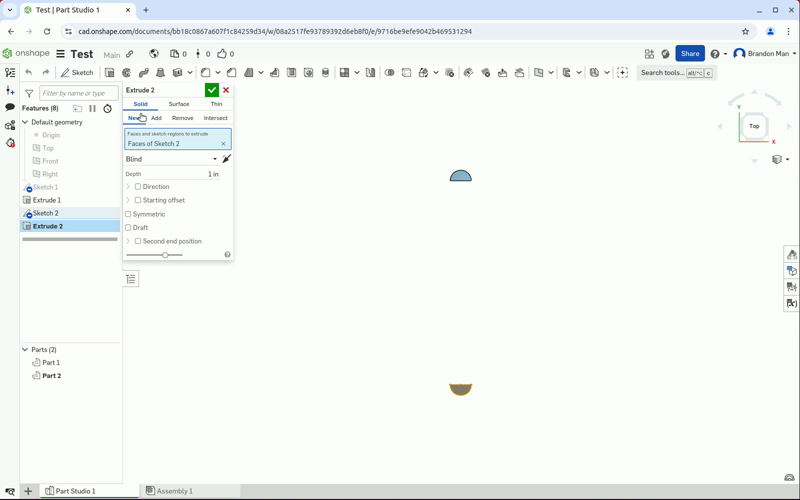
mouse_move(137, 120)
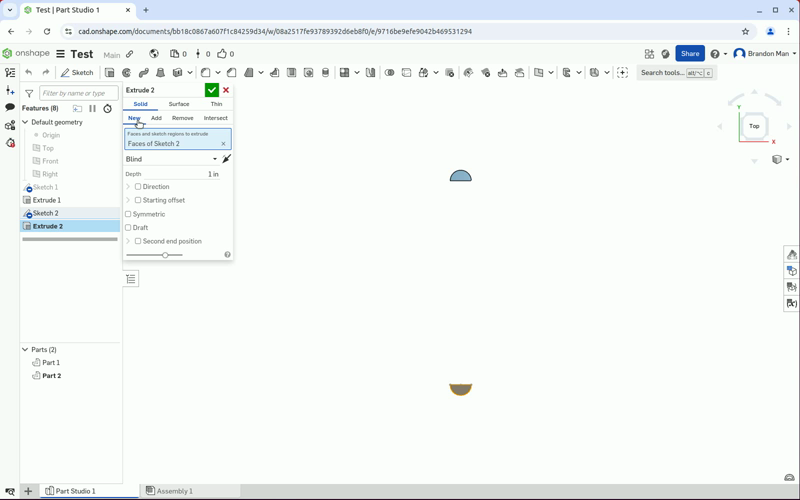
click(137, 120)
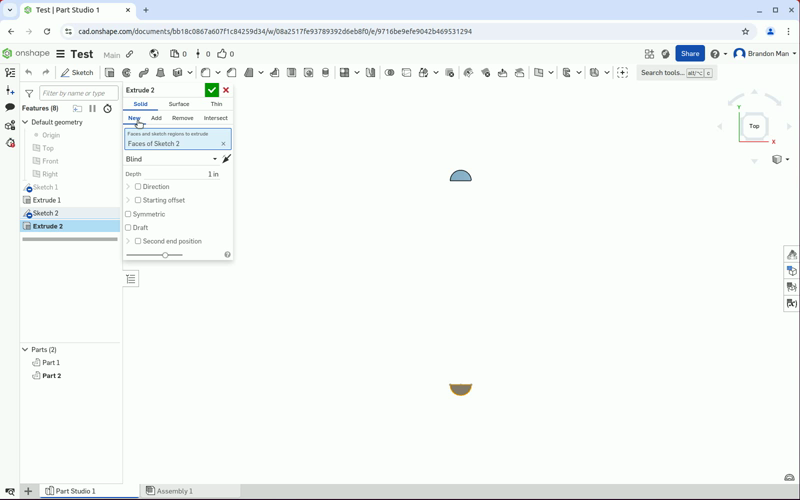
key(tab, 4)
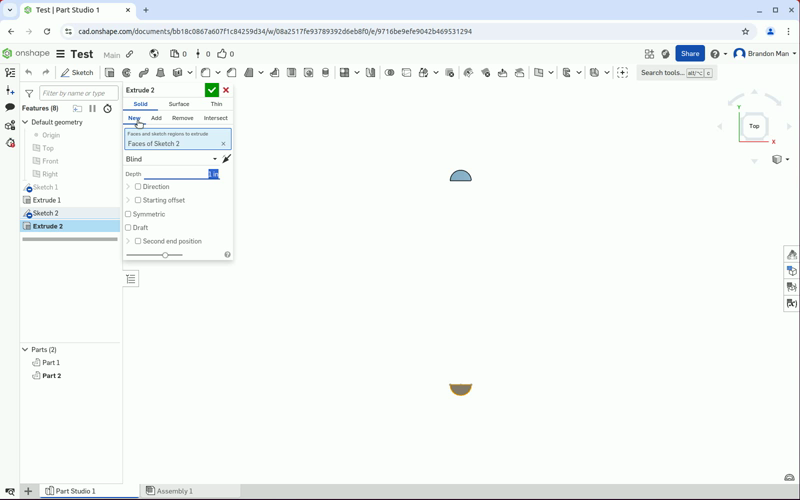
text(0.481)
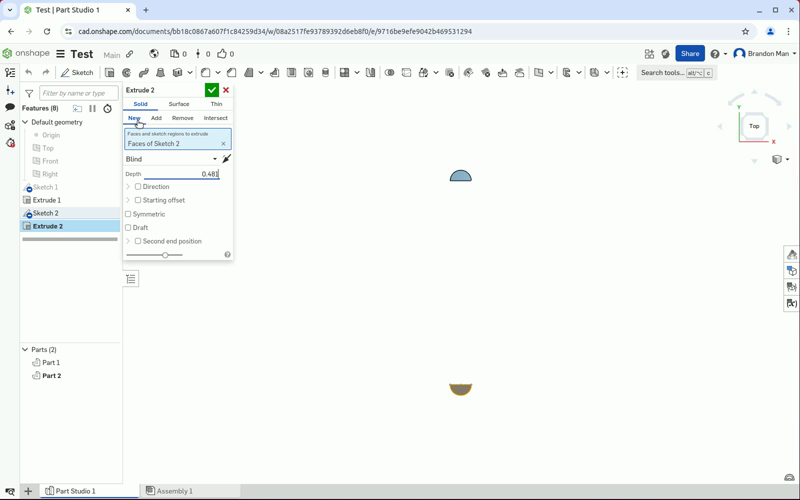
key(enter)
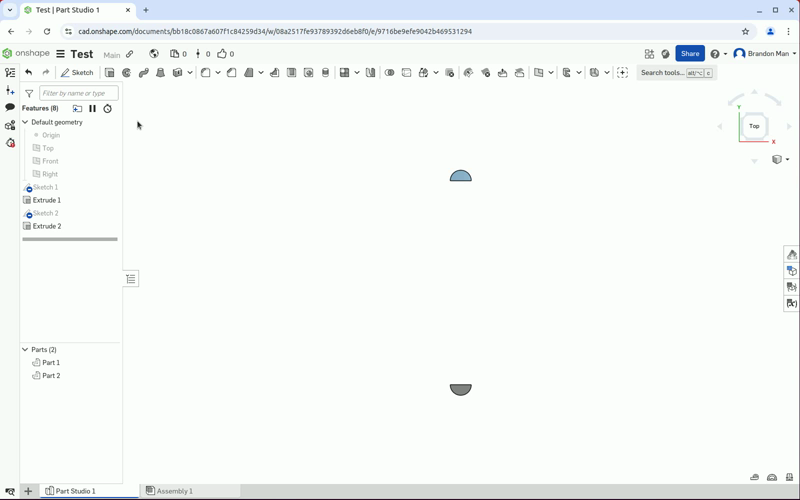
key(shift+h)
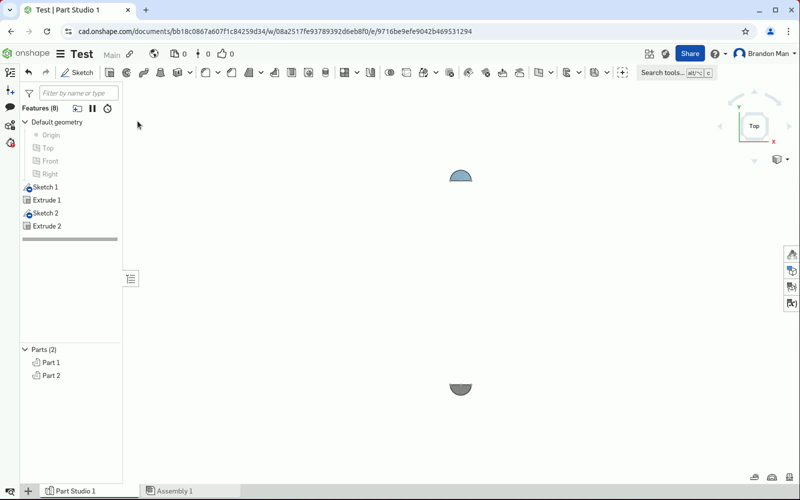
key(shift+h)
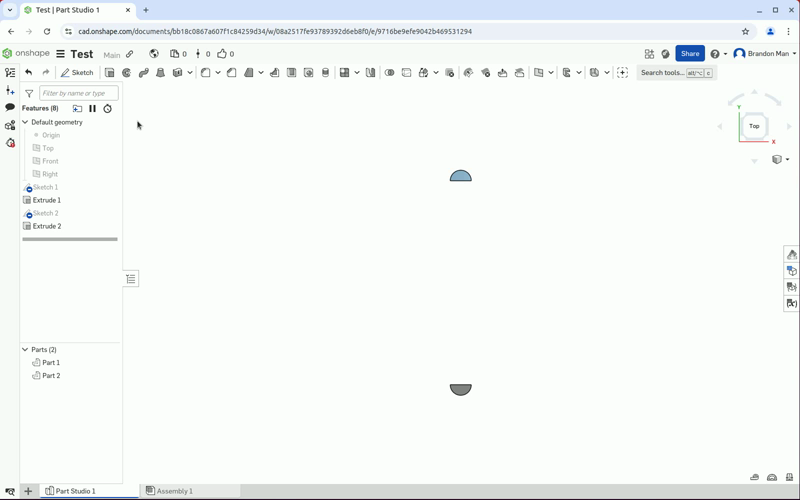
mouse_move(73, 189)
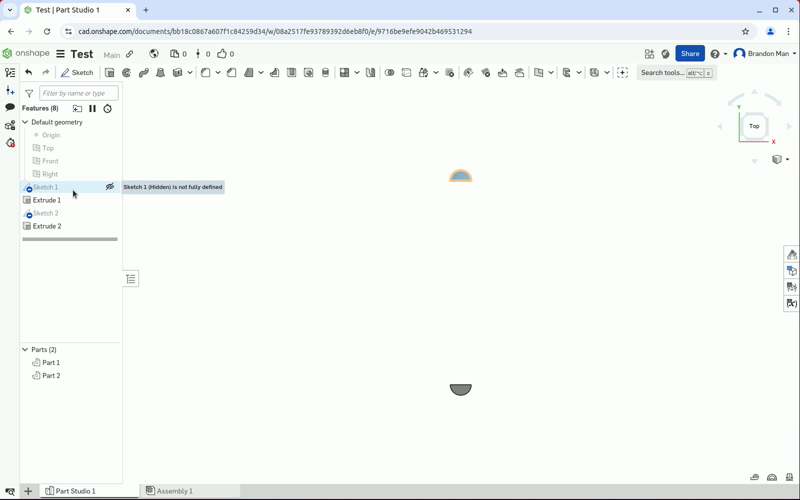
click(73, 189)
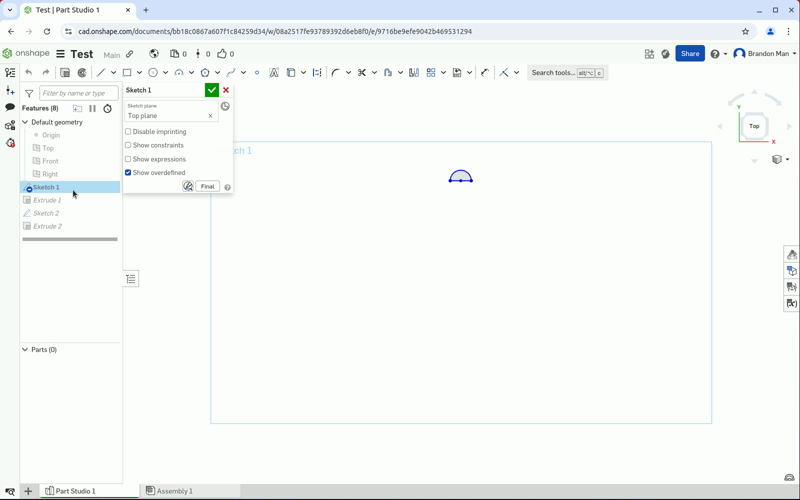
mouse_move(229, 92)
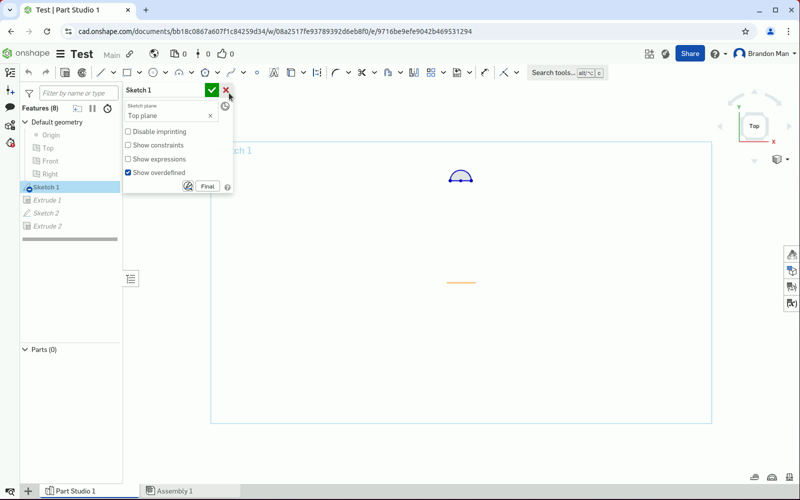
click(229, 92)
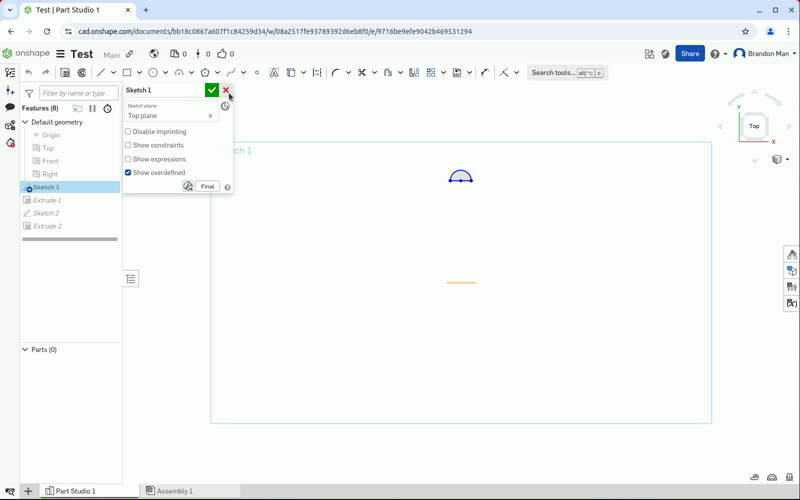
key(shift+s)
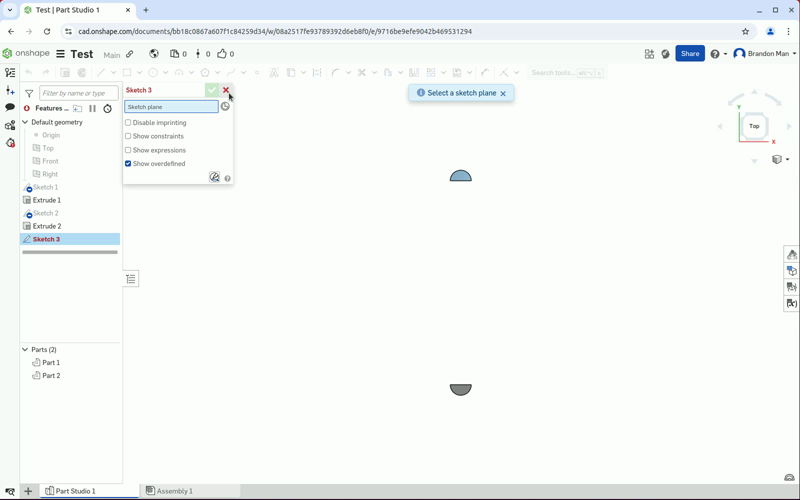
mouse_move(73, 150)
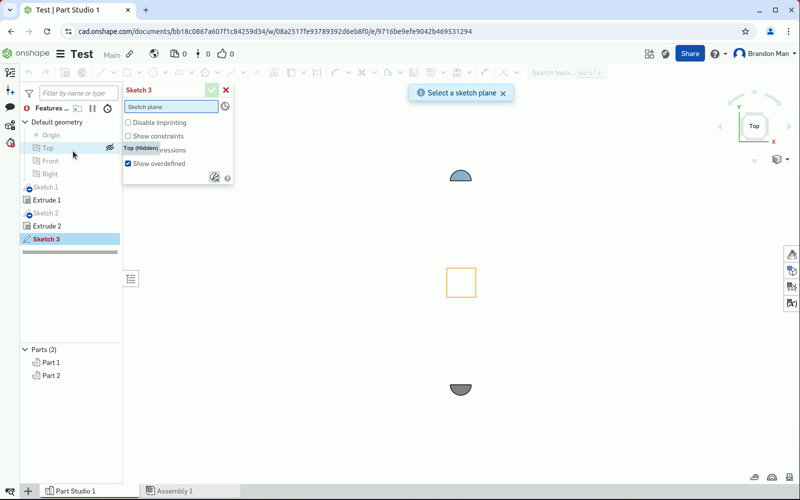
click(73, 150)
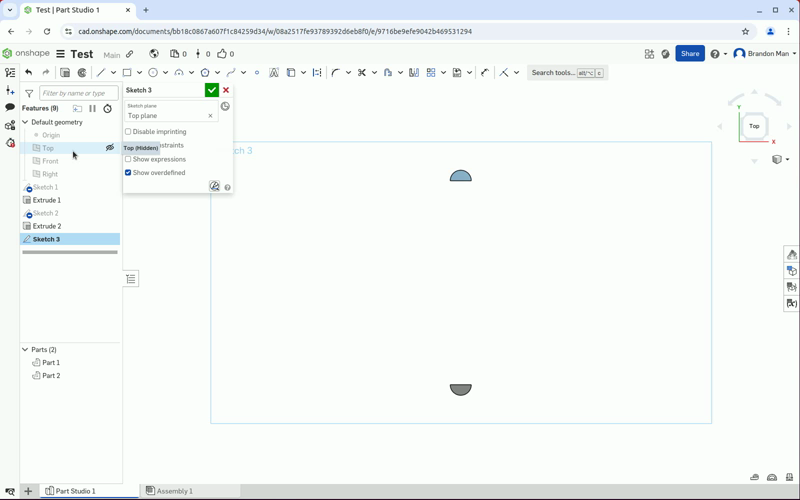
mouse_move(73, 352)
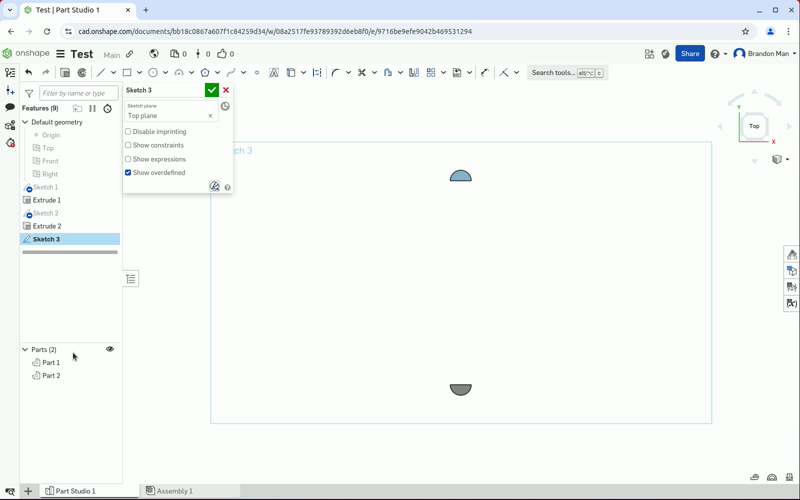
key(y)
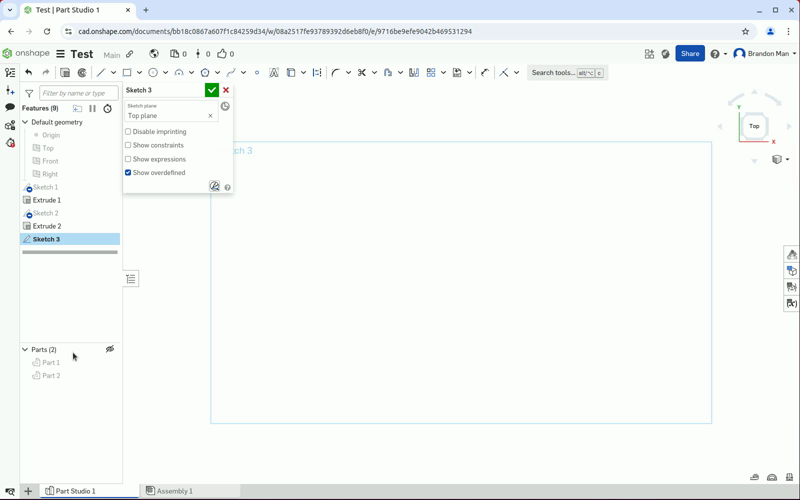
key(l)
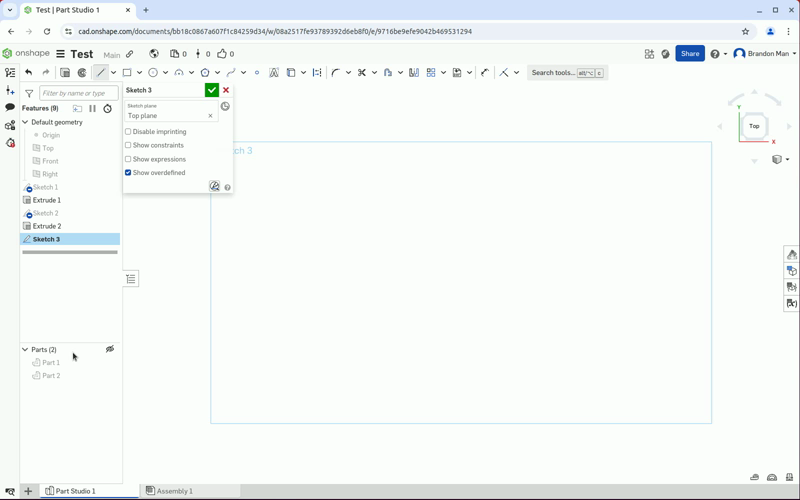
key_down(shift)
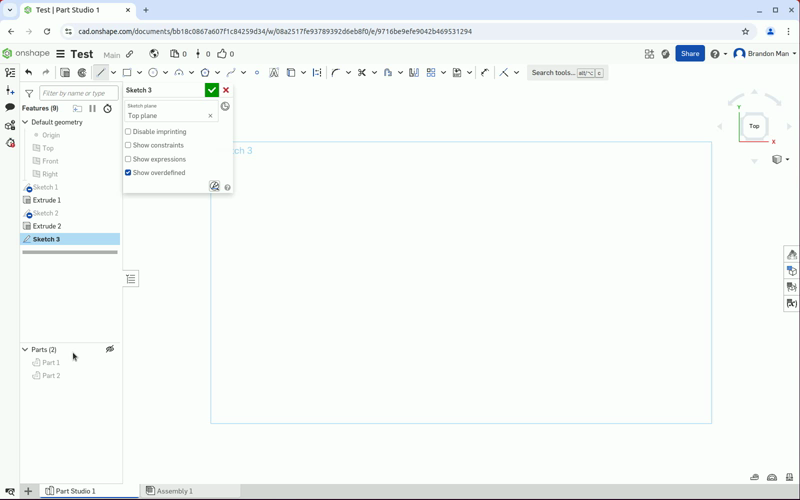
mouse_move(450, 384)
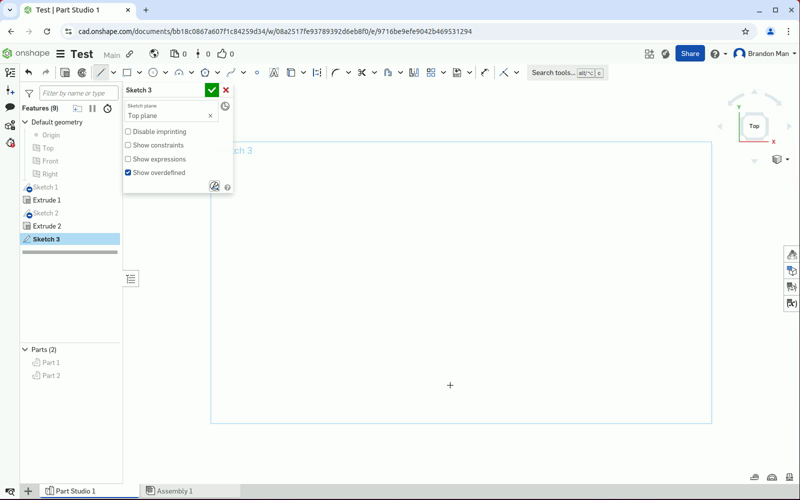
click(450, 384)
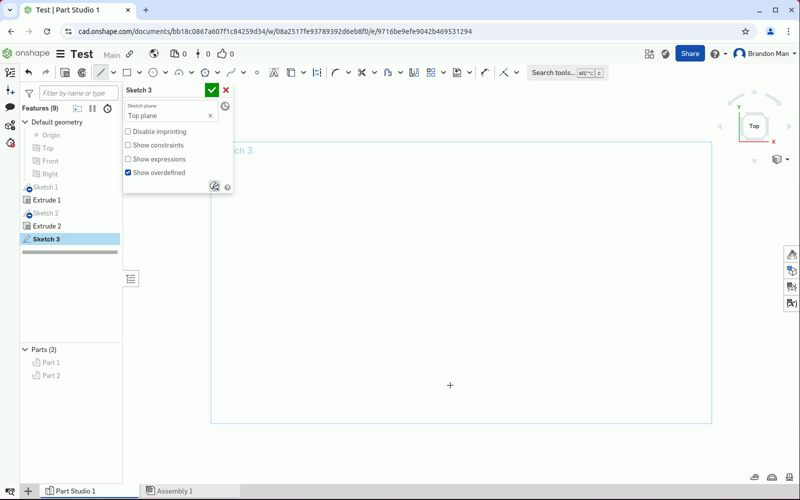
key_up(shift)
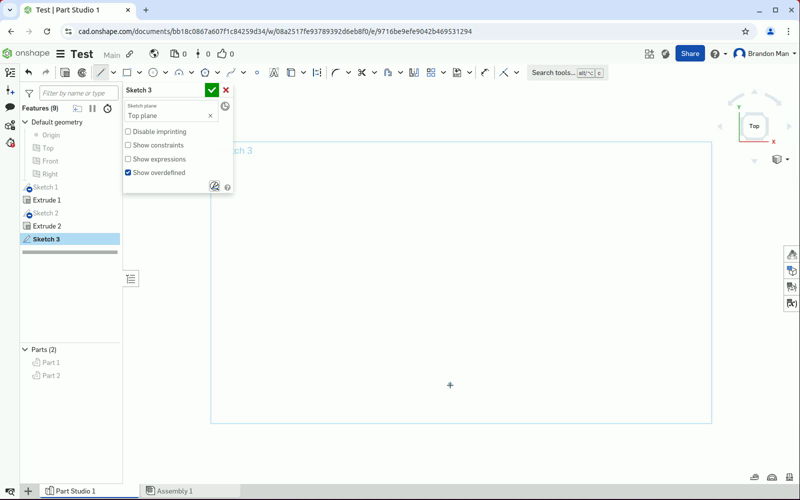
key_down(shift)
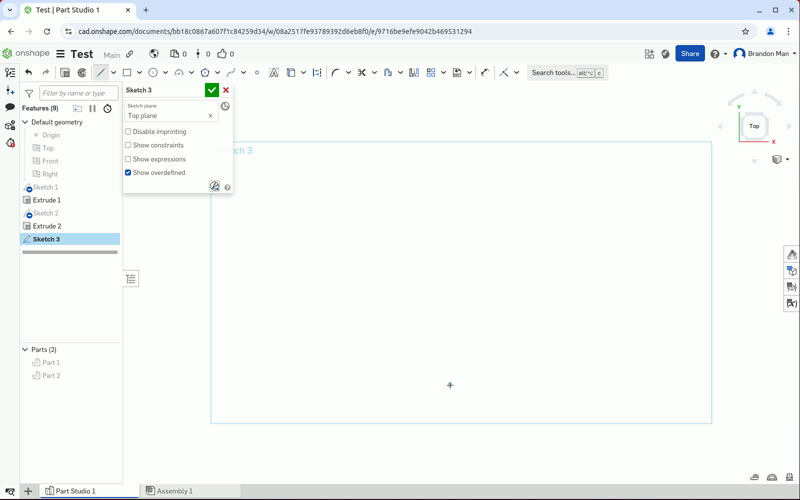
mouse_move(480, 384)
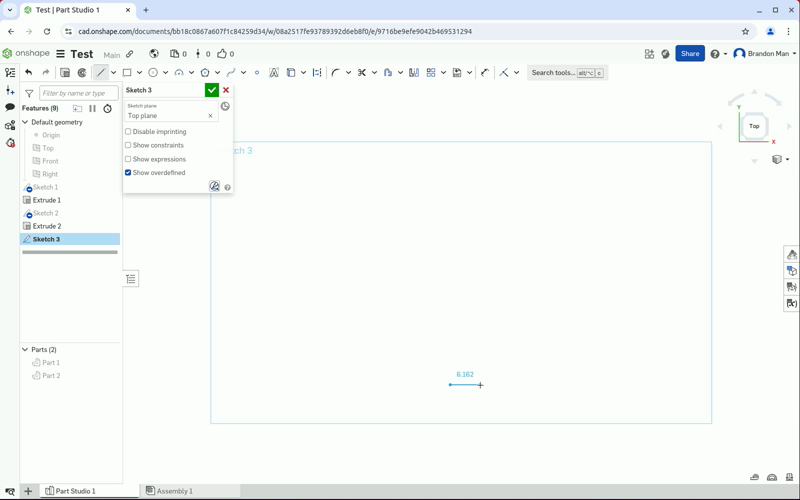
mouse_move(471, 384)
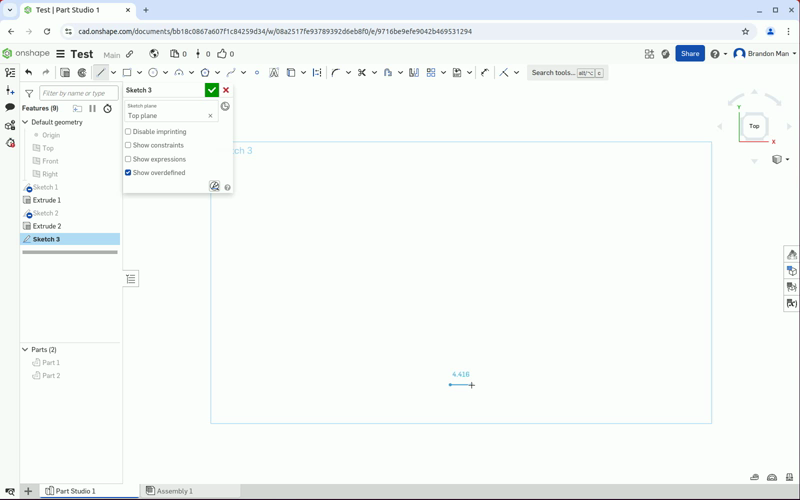
click(471, 384)
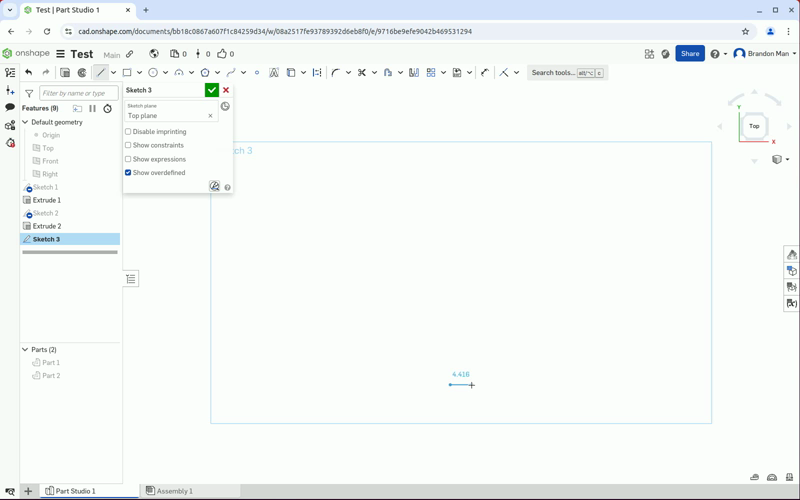
key_up(shift)
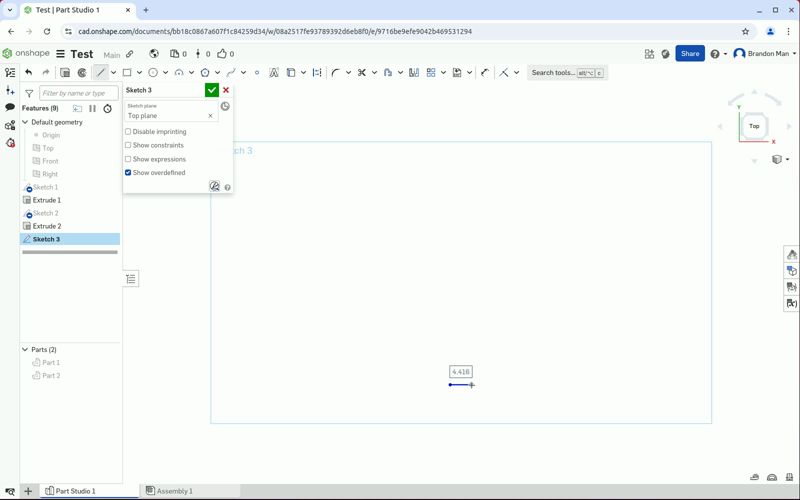
key_down(shift)
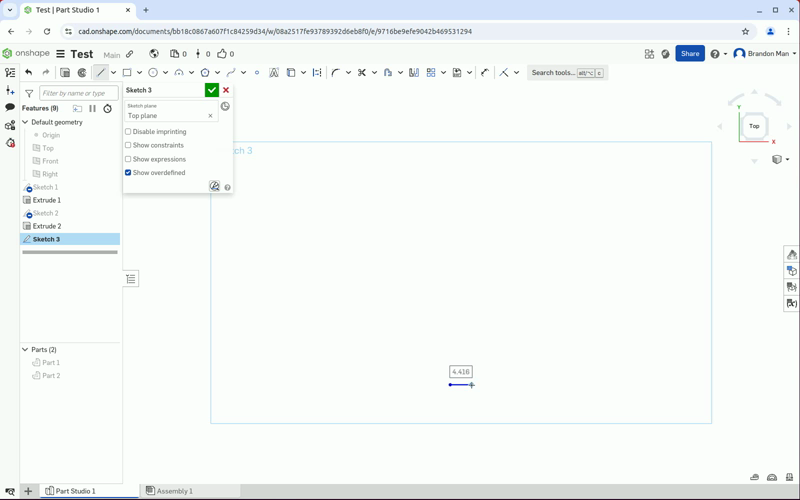
mouse_move(471, 180)
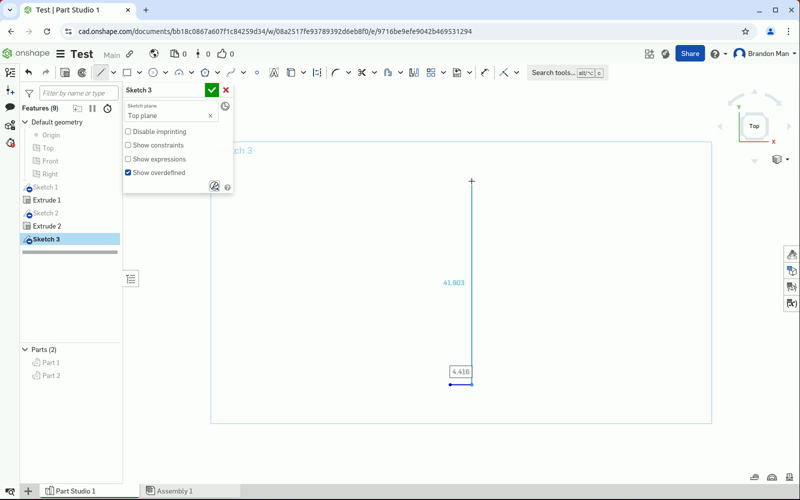
click(471, 180)
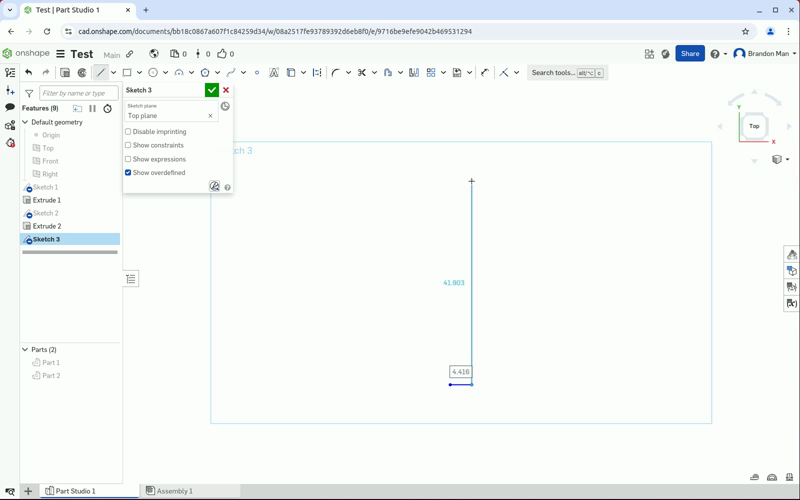
key_up(shift)
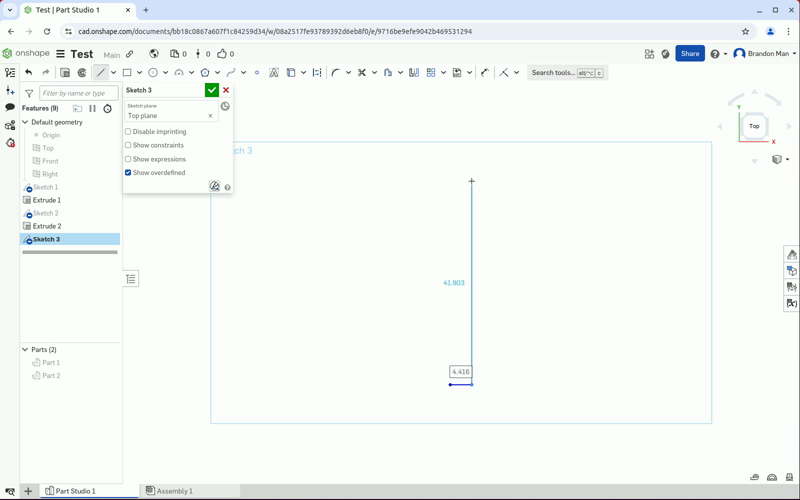
key_down(shift)
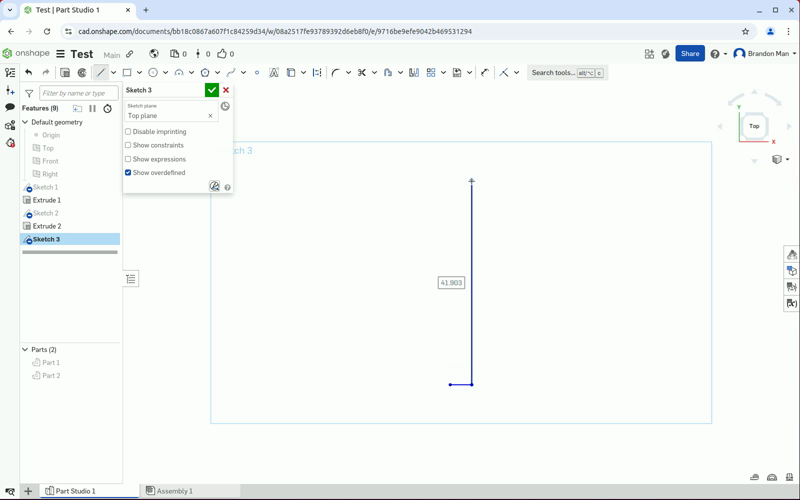
mouse_move(501, 180)
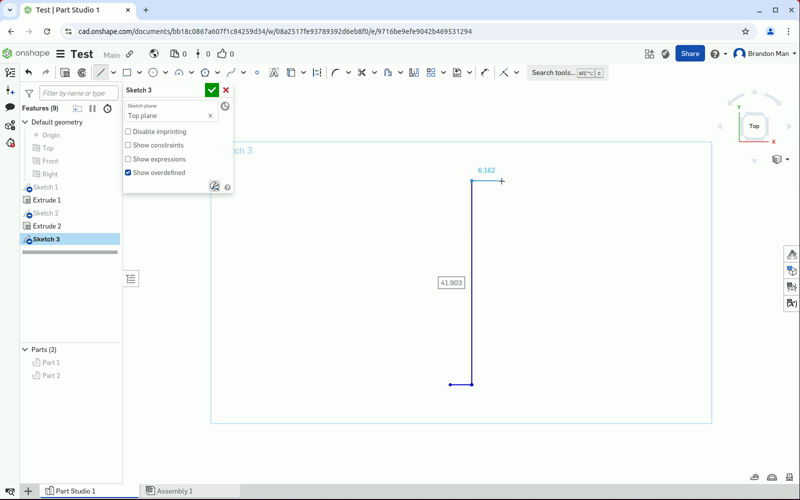
mouse_move(450, 180)
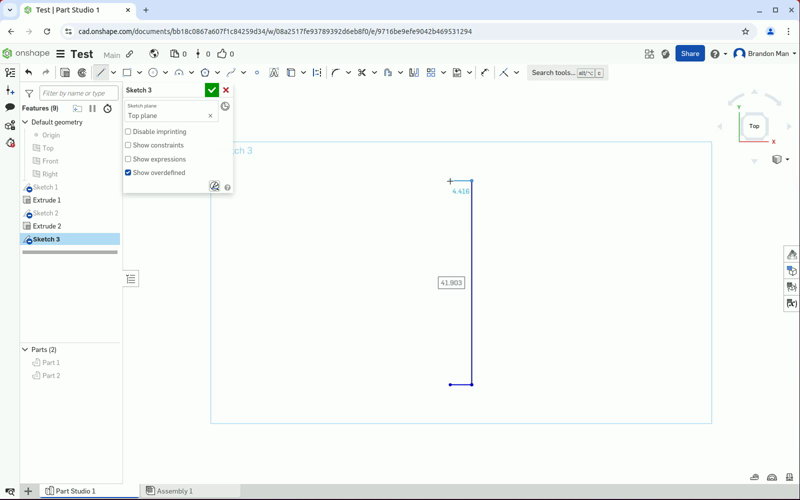
click(450, 180)
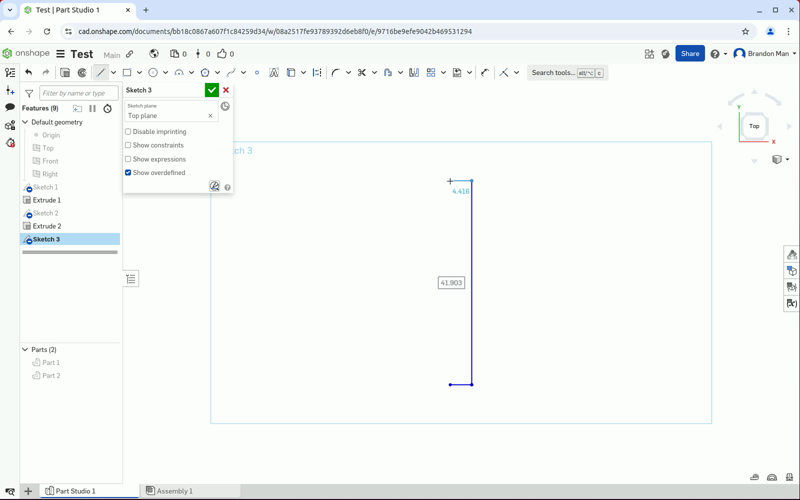
key_up(shift)
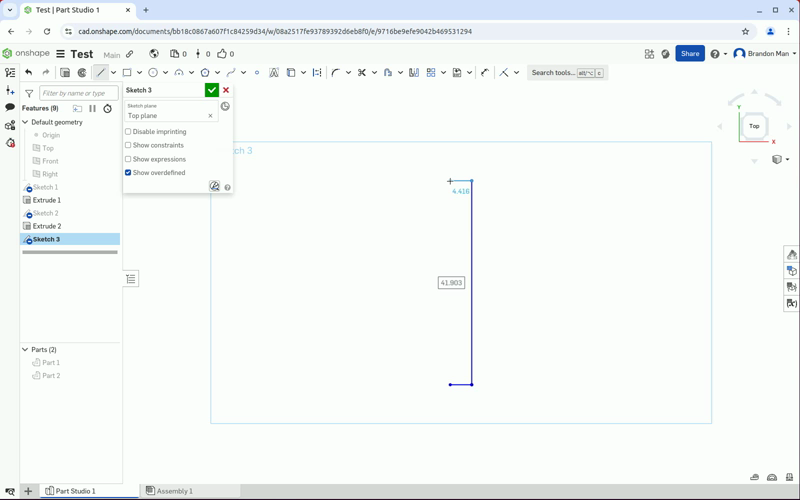
key_down(shift)
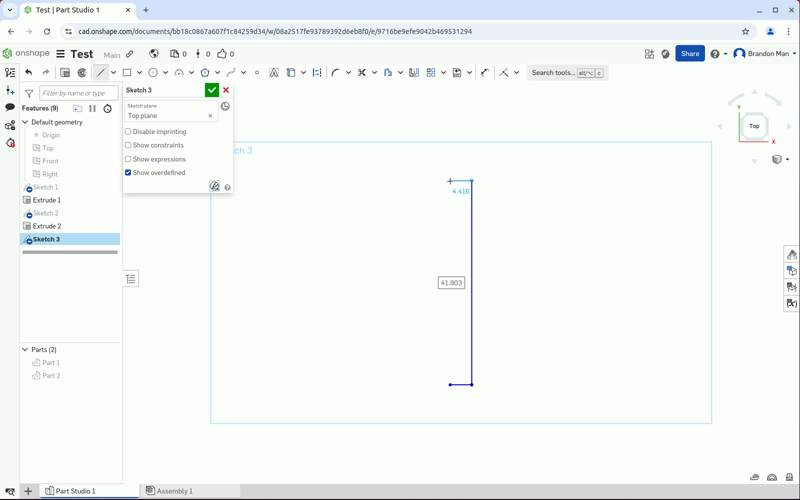
mouse_move(450, 384)
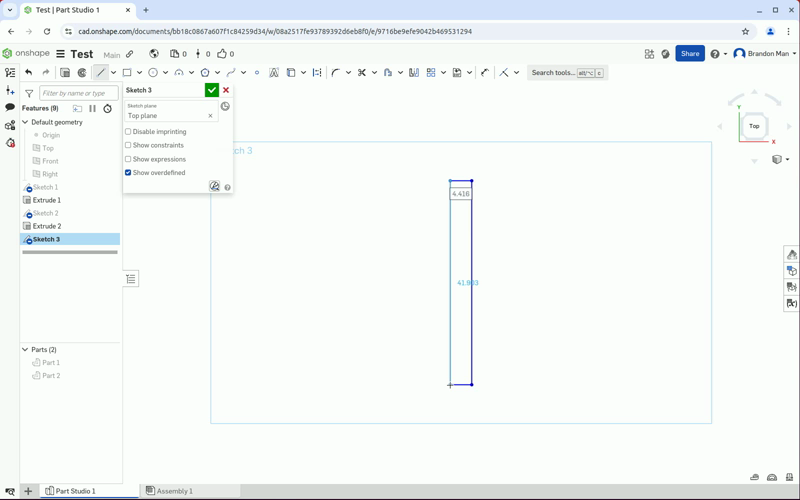
key_up(shift)
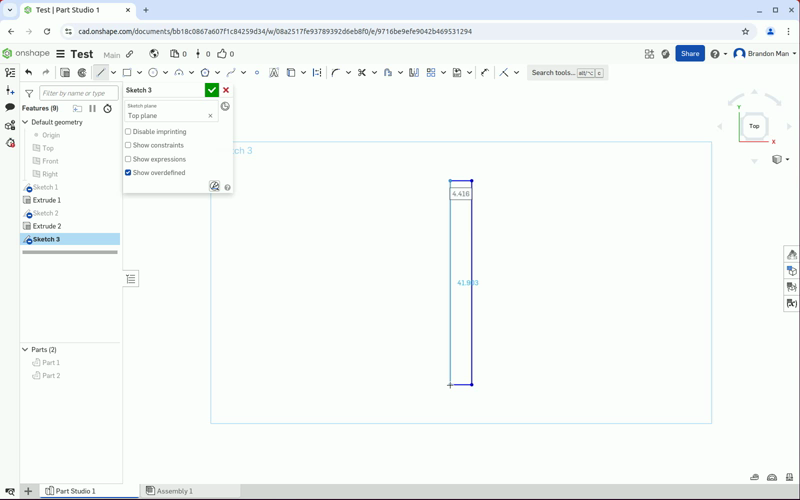
click(450, 384)
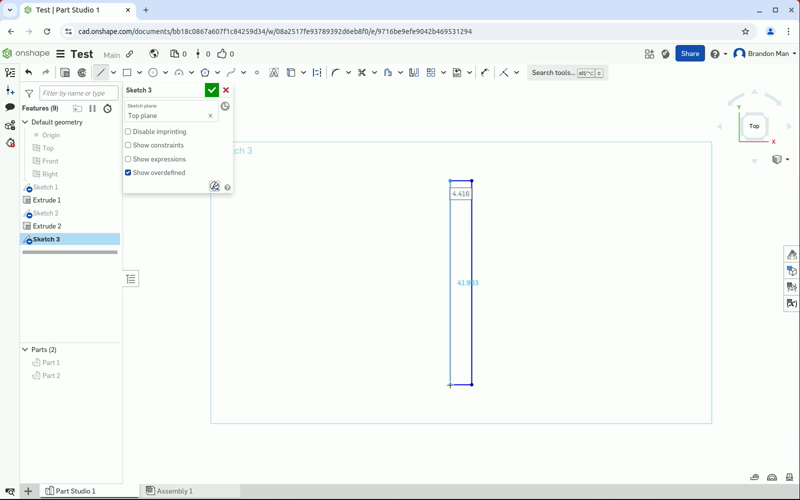
key(esc)
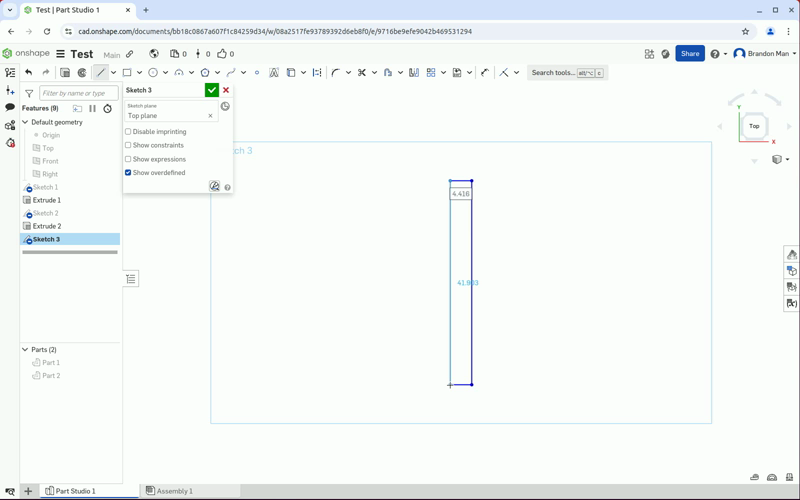
mouse_move(466, 252)
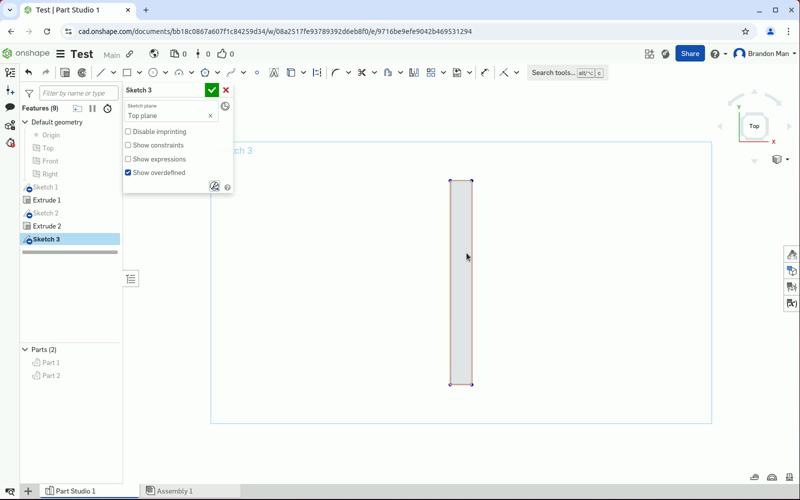
click(466, 252)
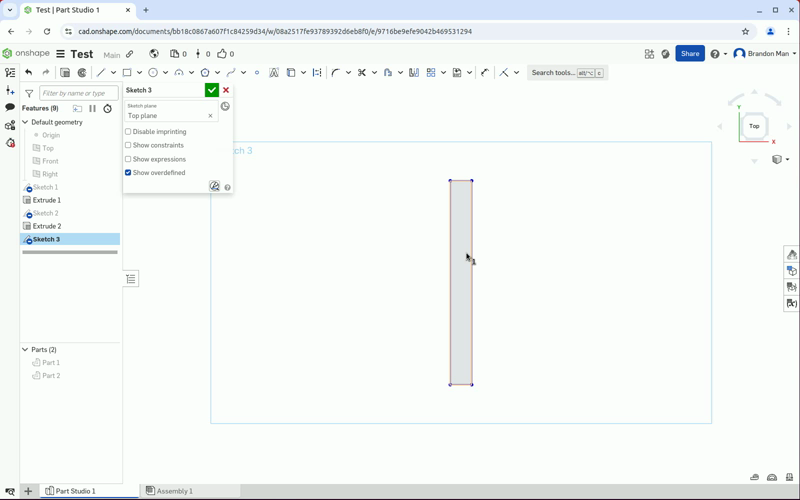
mouse_move(73, 352)
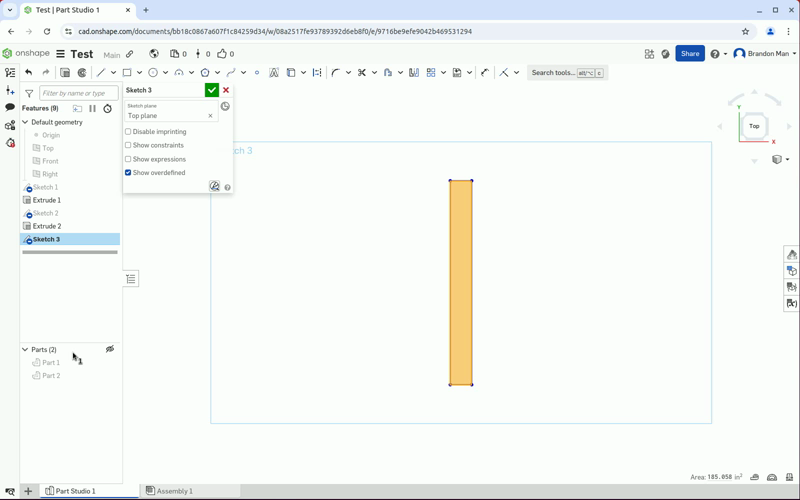
key(shift+y)
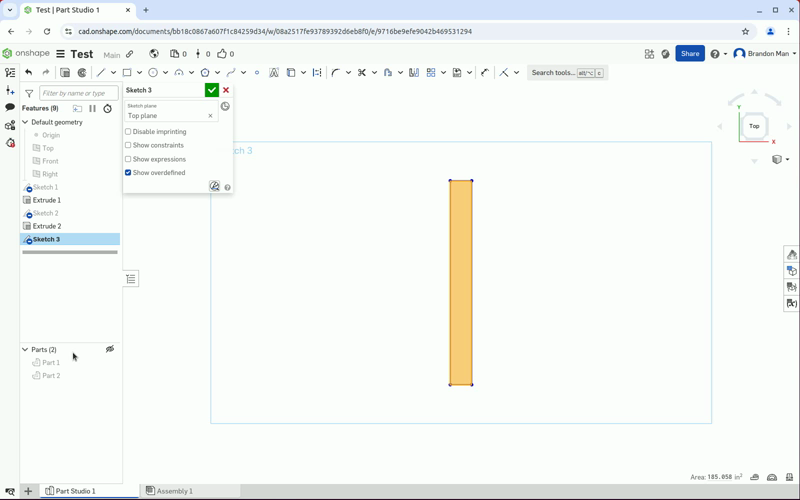
key(shift+e)
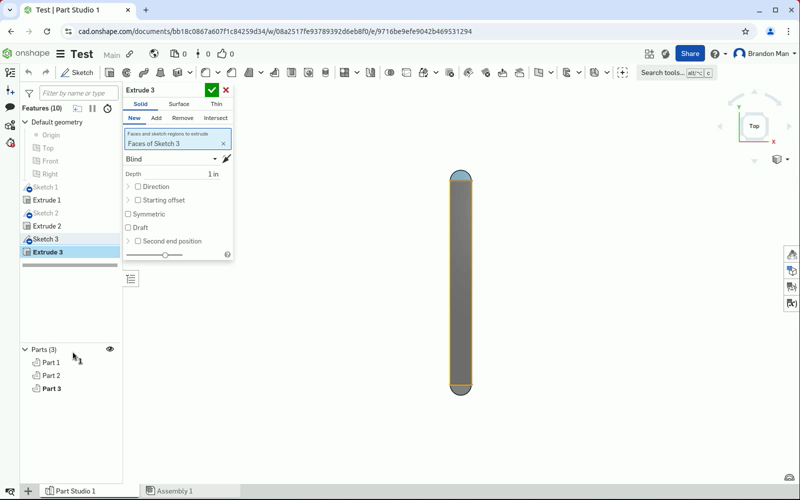
mouse_move(143, 106)
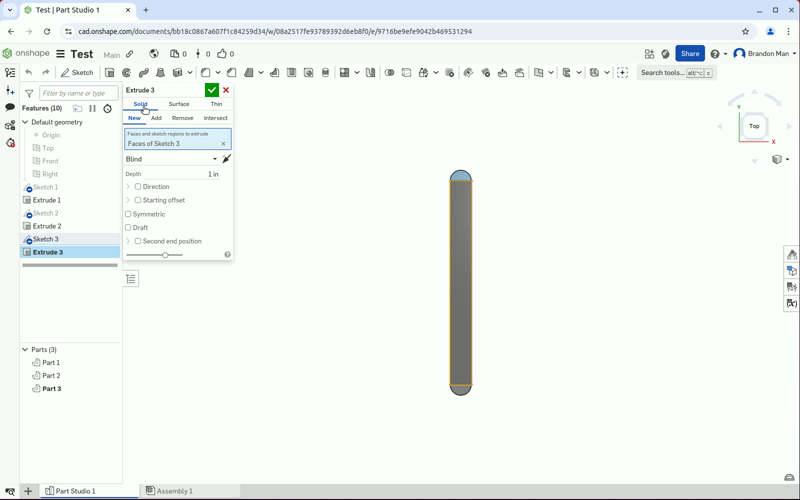
click(143, 106)
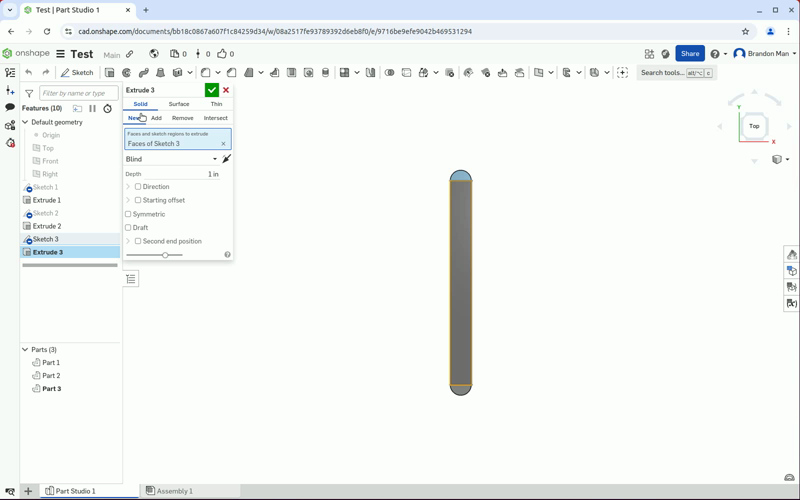
mouse_move(137, 120)
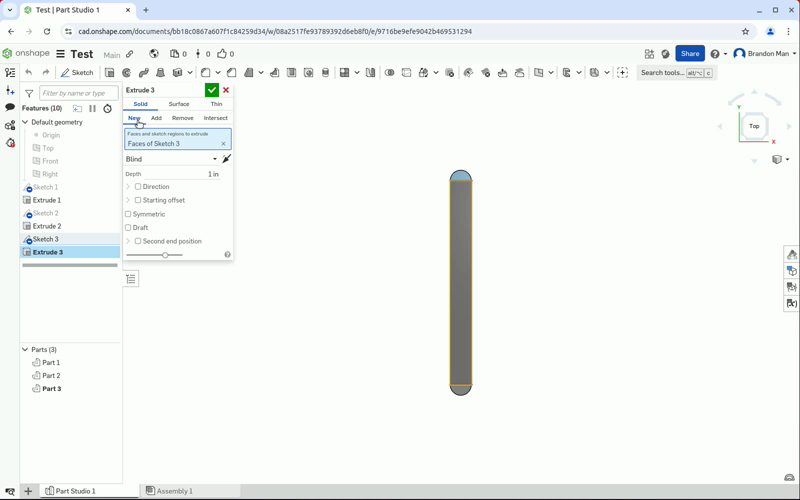
click(137, 120)
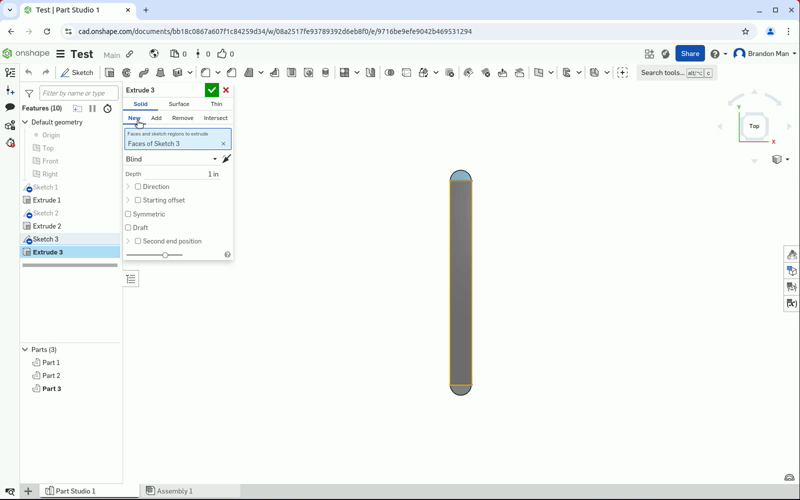
key(tab, 4)
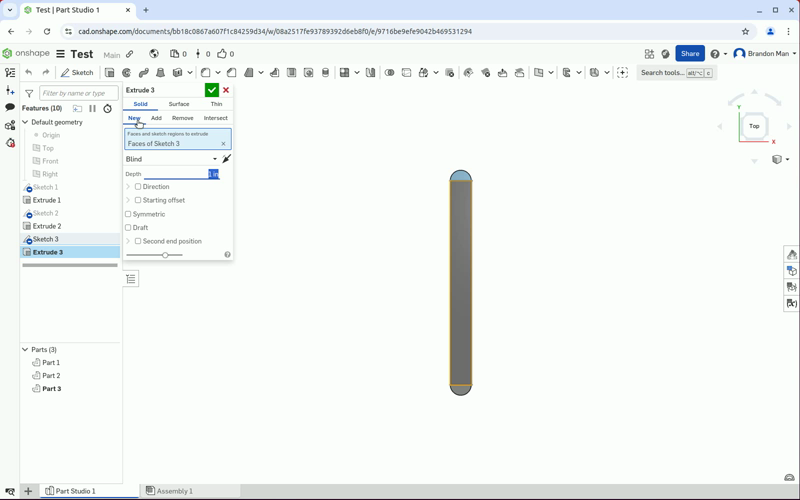
text(0.481)
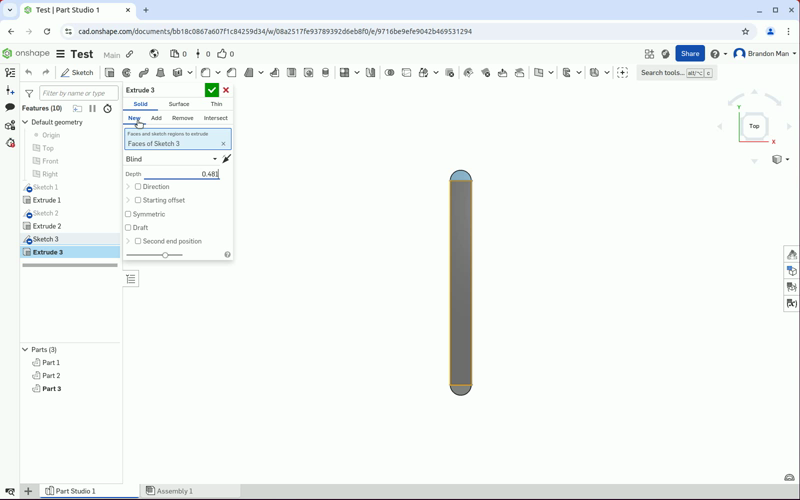
key(enter)
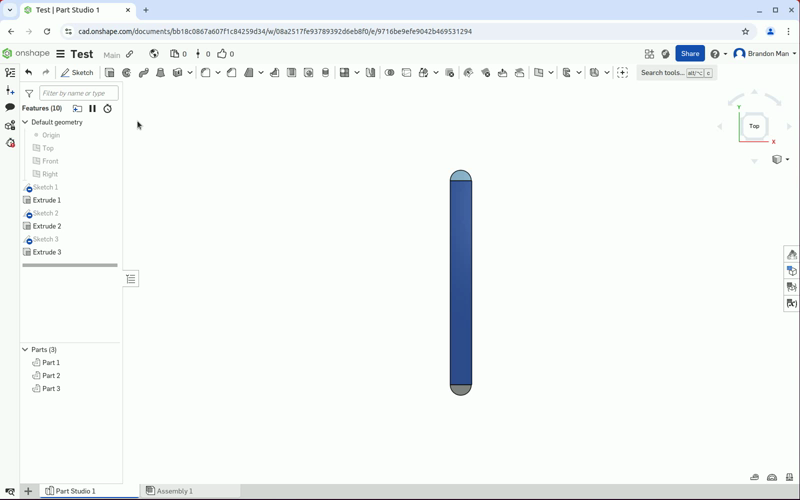
key(shift+h)
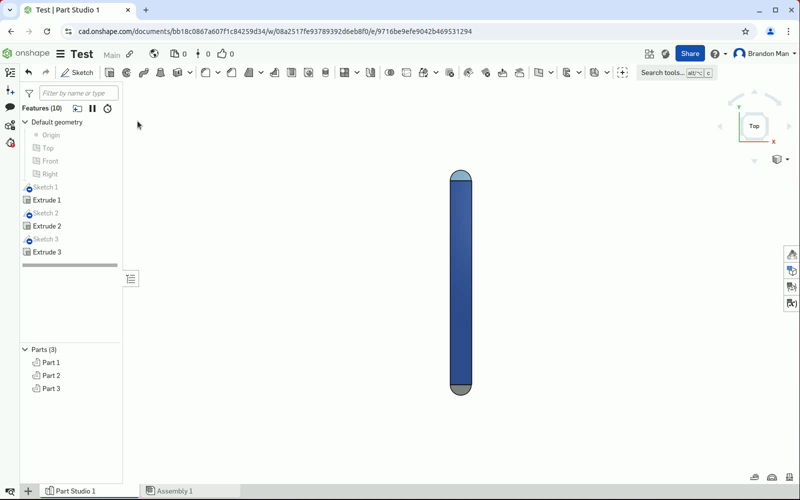
key(shift+h)
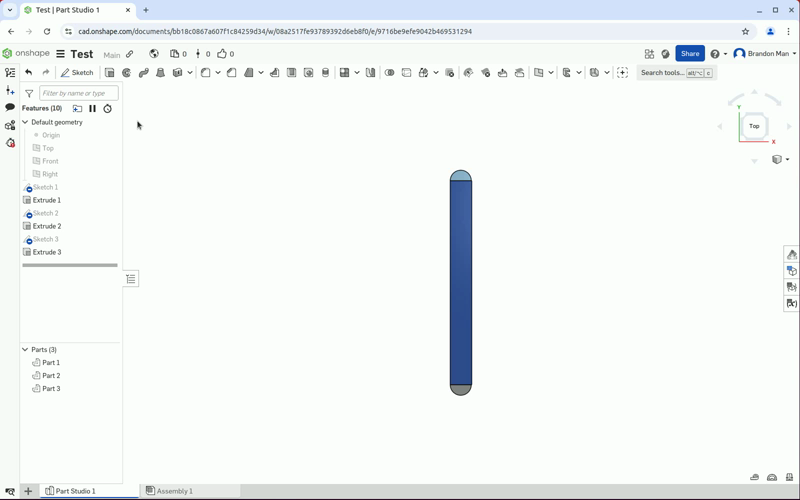
mouse_move(73, 189)
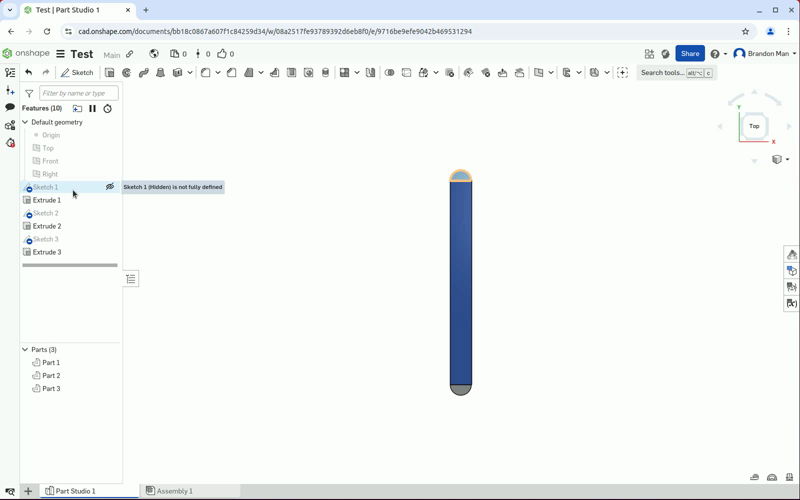
click(73, 189)
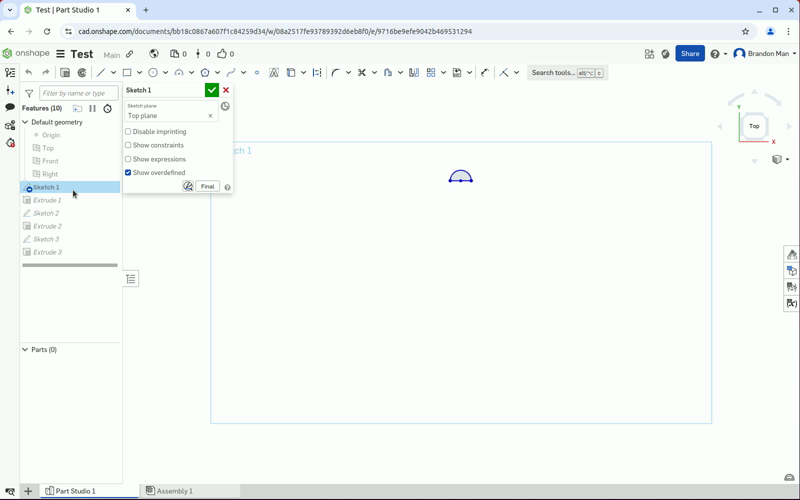
mouse_move(229, 92)
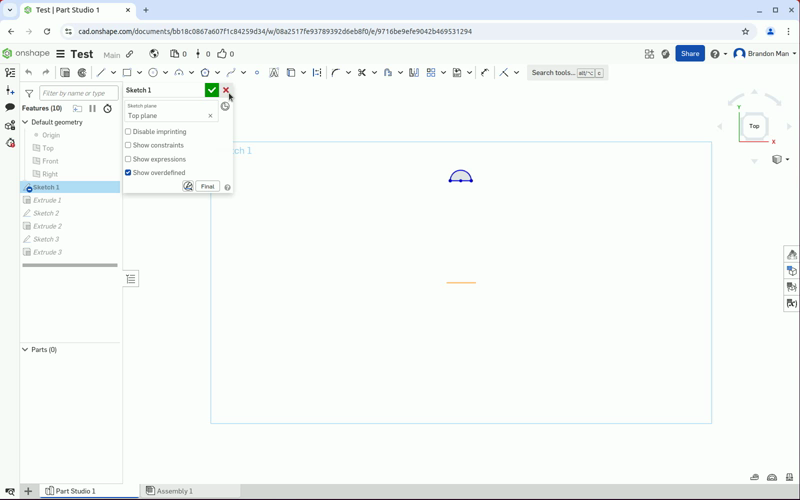
click(229, 92)
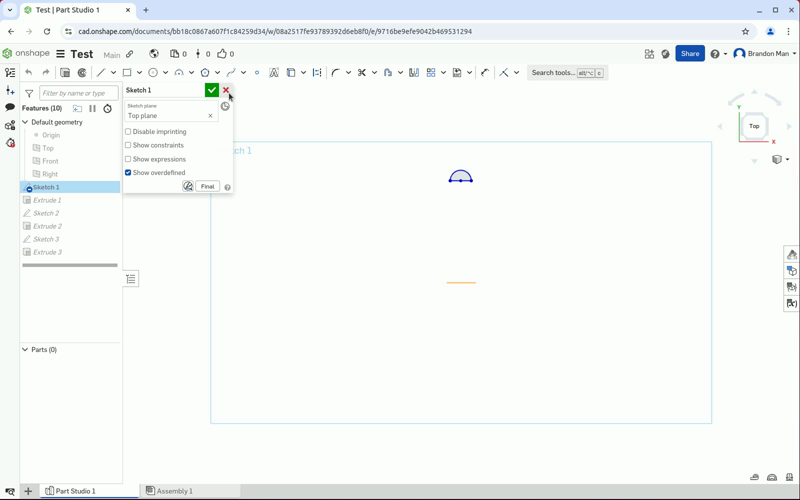
key(shift+s)
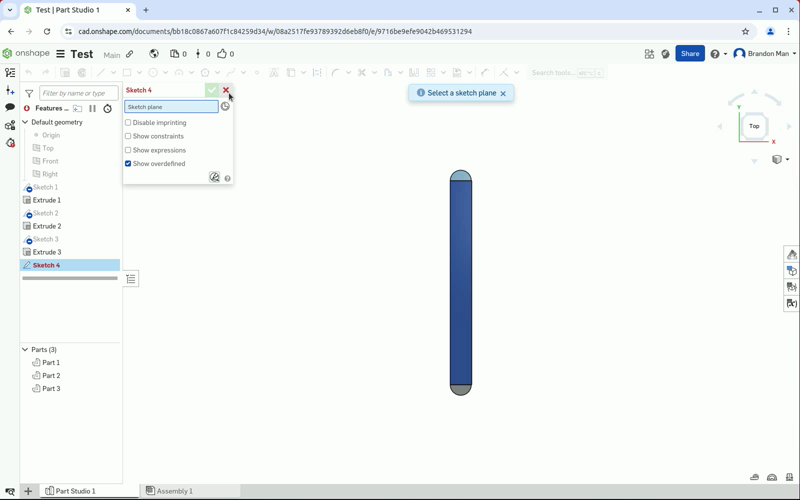
mouse_move(73, 150)
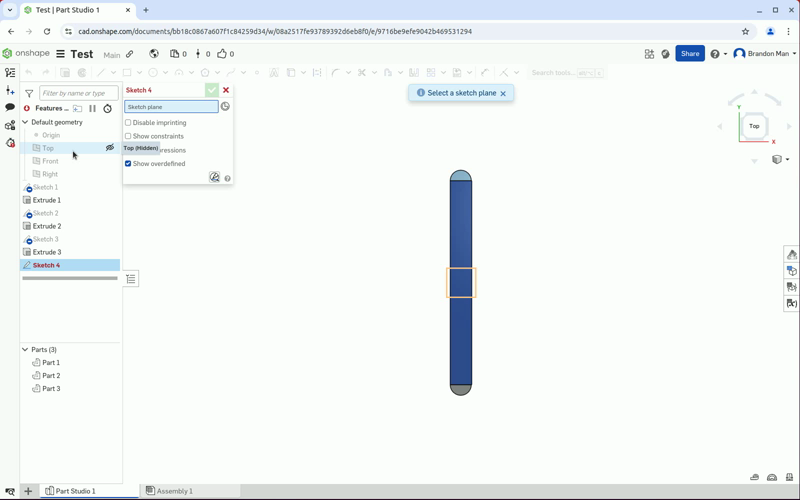
click(73, 150)
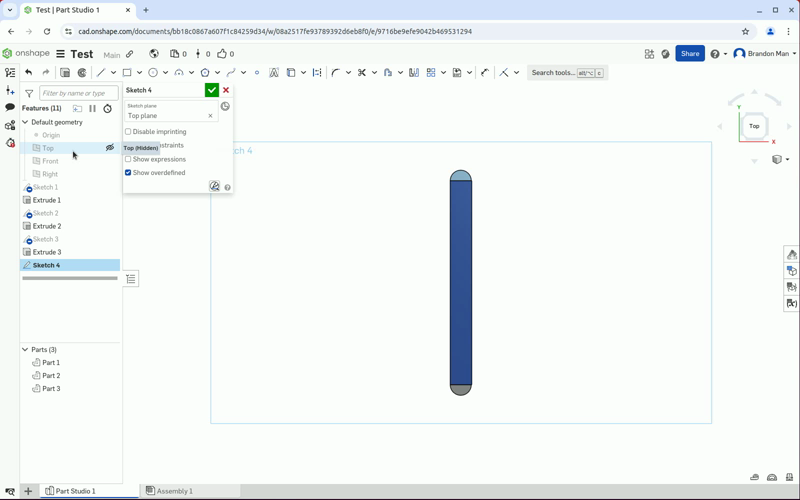
mouse_move(73, 352)
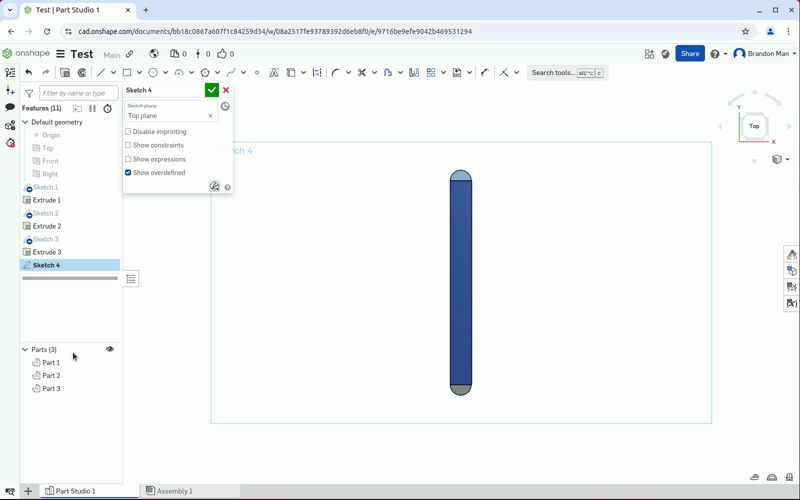
key(y)
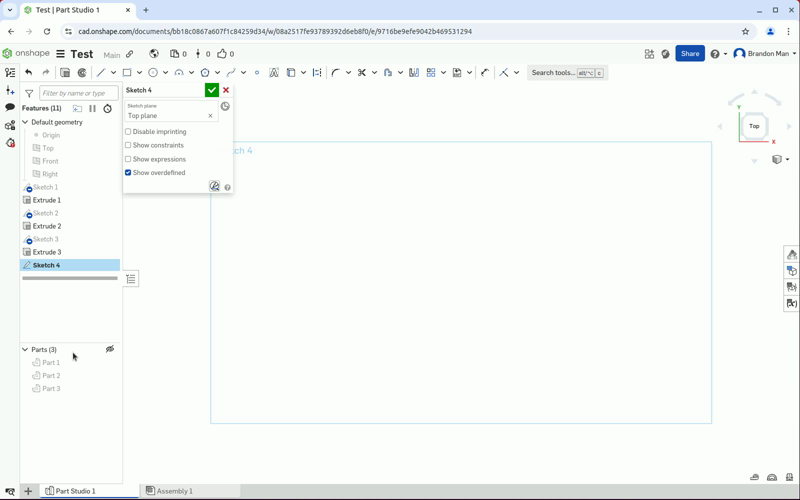
key(c)
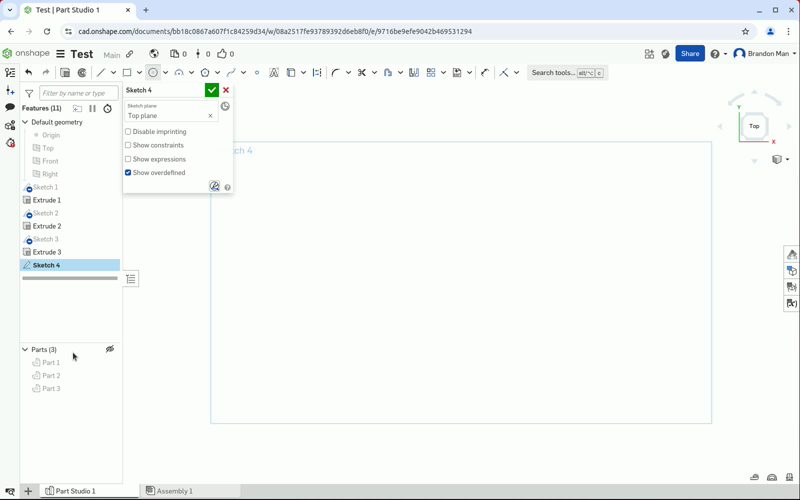
key_down(shift)
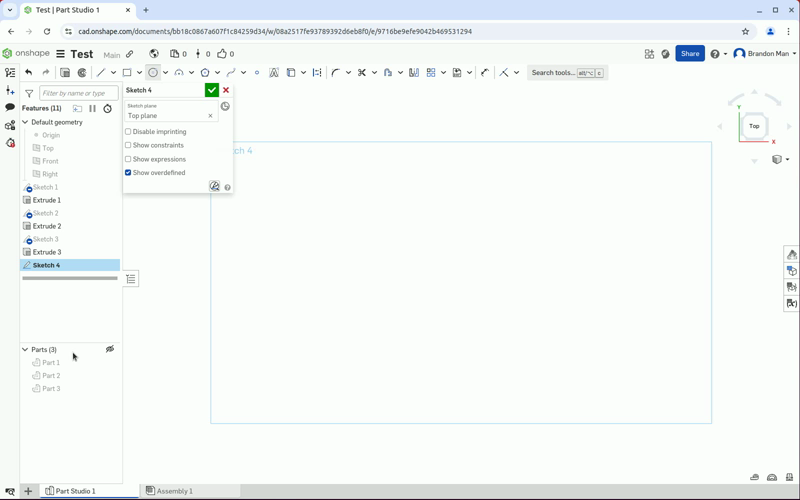
mouse_move(461, 180)
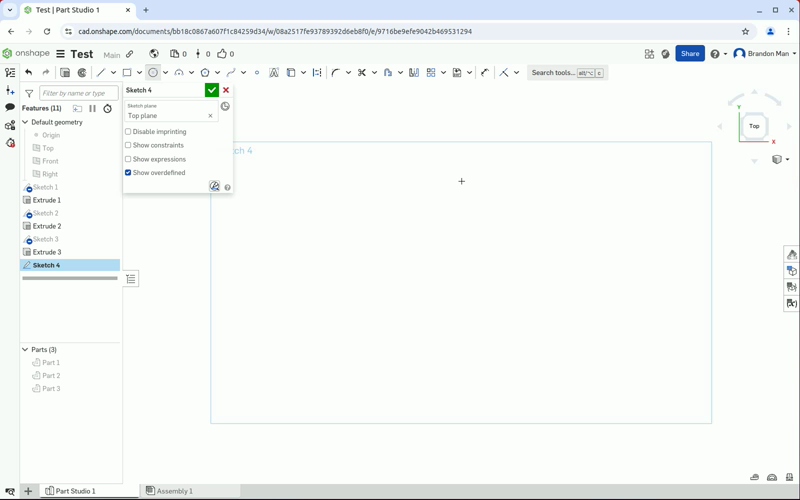
click(461, 180)
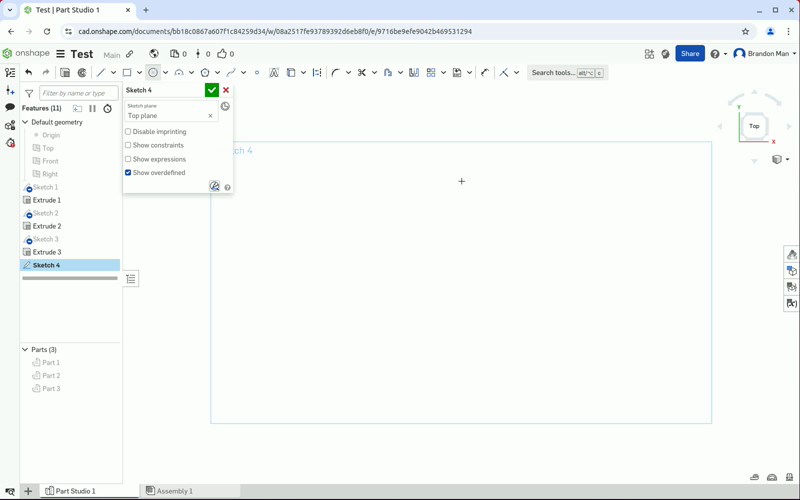
key_up(shift)
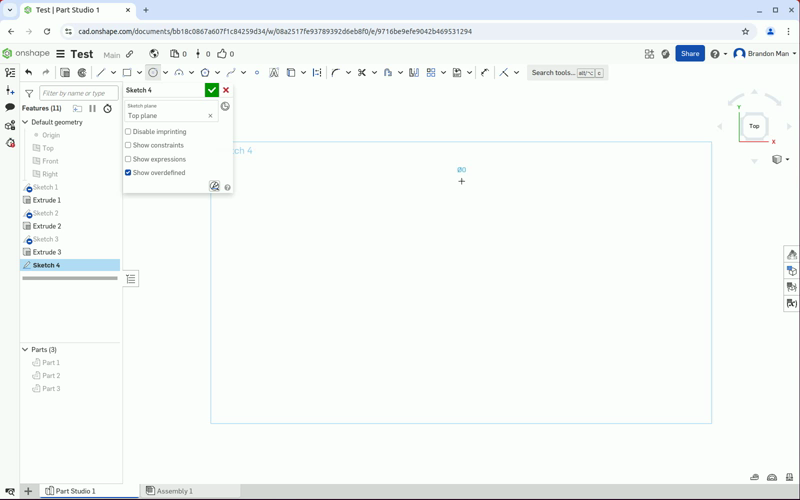
mouse_move(466, 180)
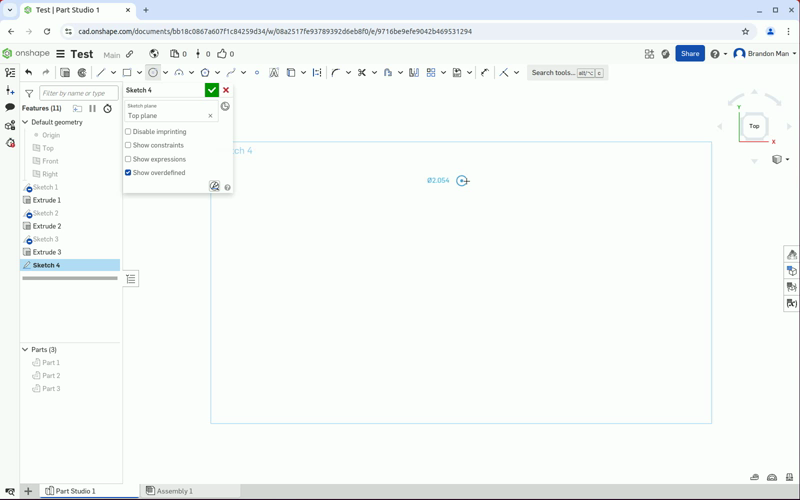
click(466, 180)
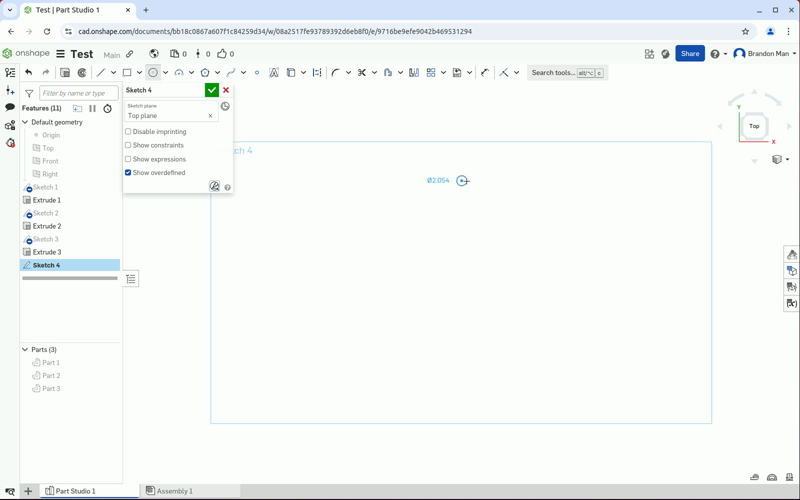
key(esc)
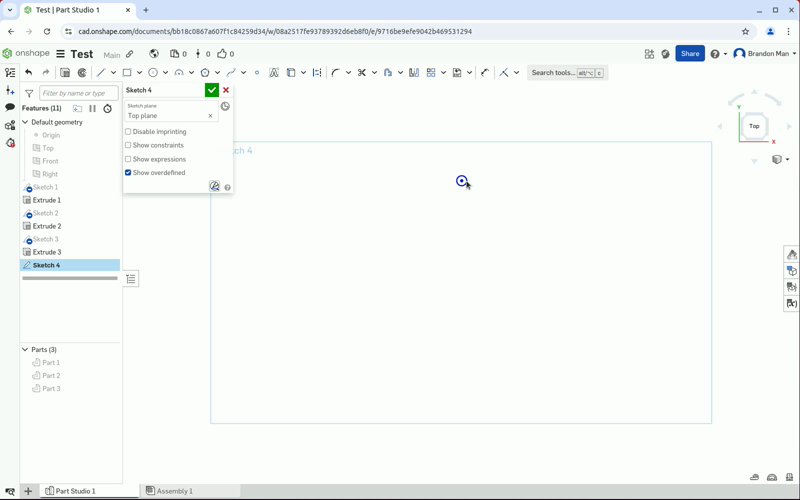
mouse_move(460, 178)
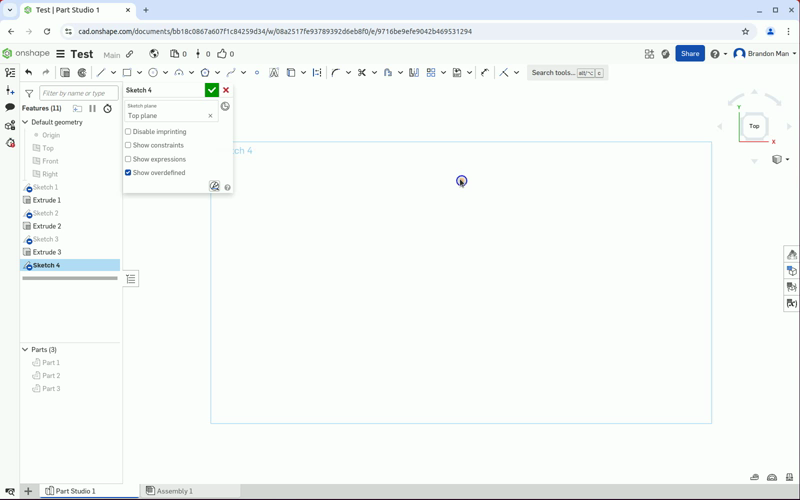
scroll(6)
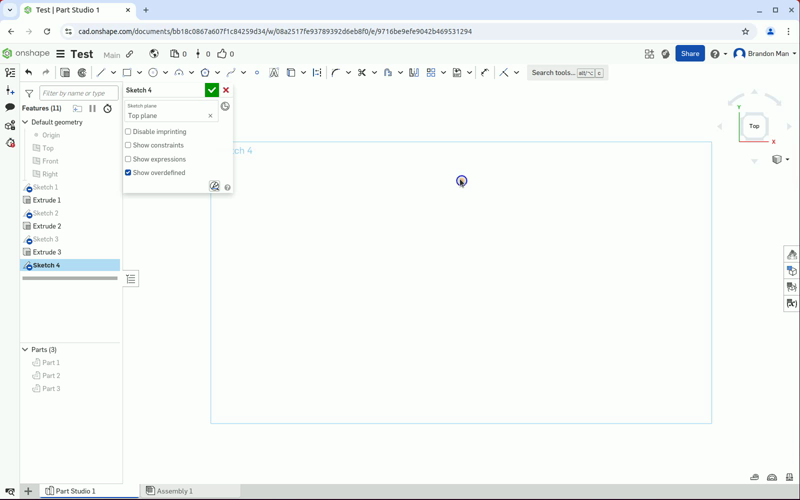
scroll(6)
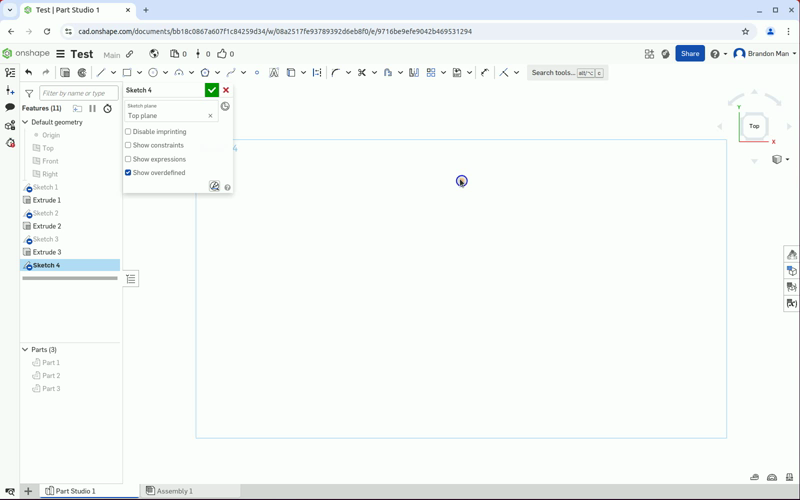
scroll(6)
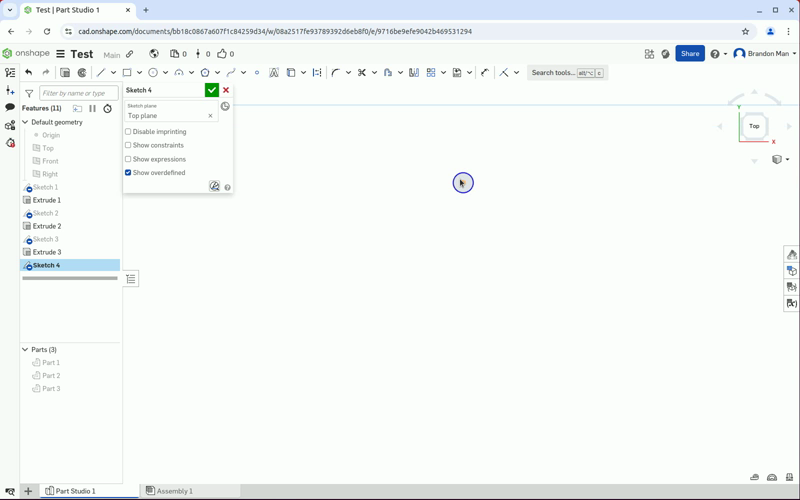
scroll(6)
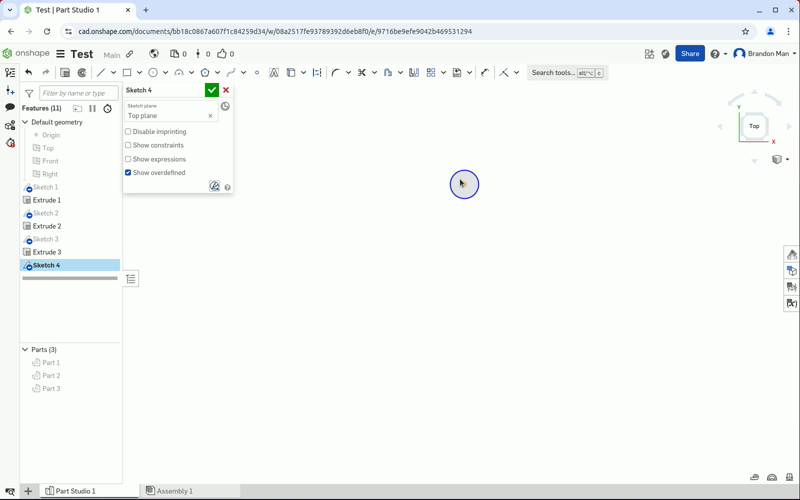
scroll(6)
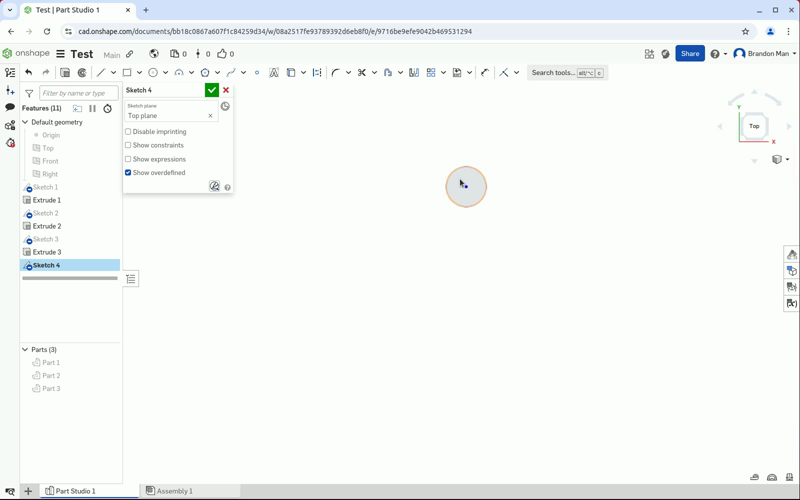
scroll(6)
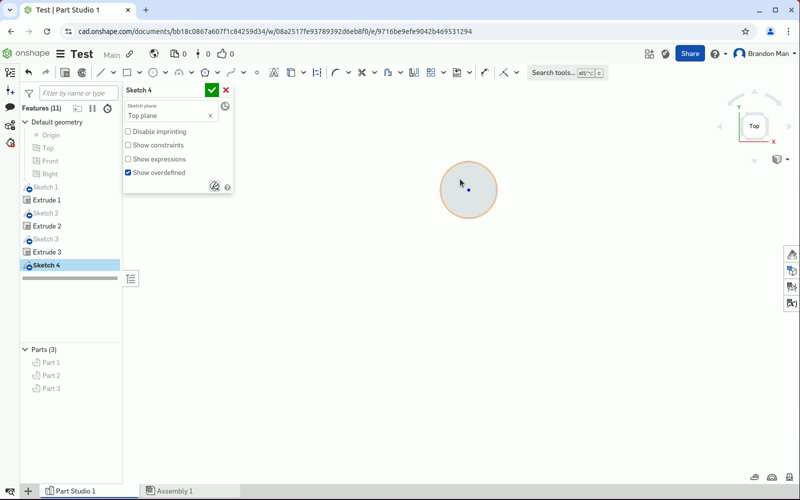
scroll(6)
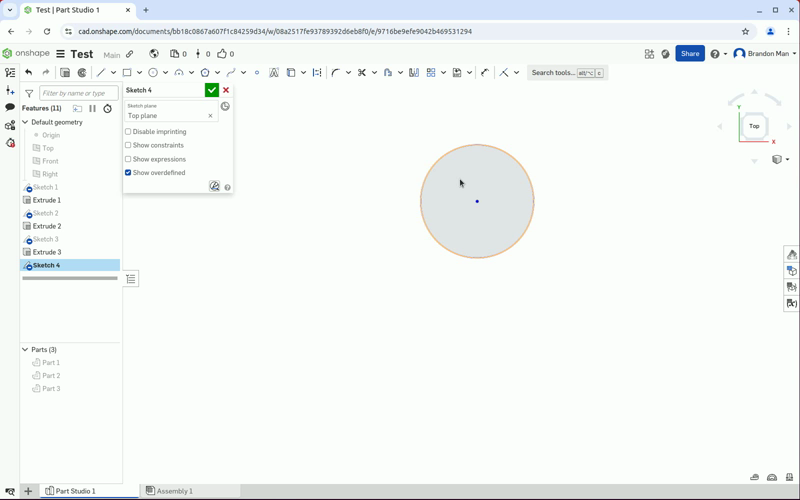
click(460, 178)
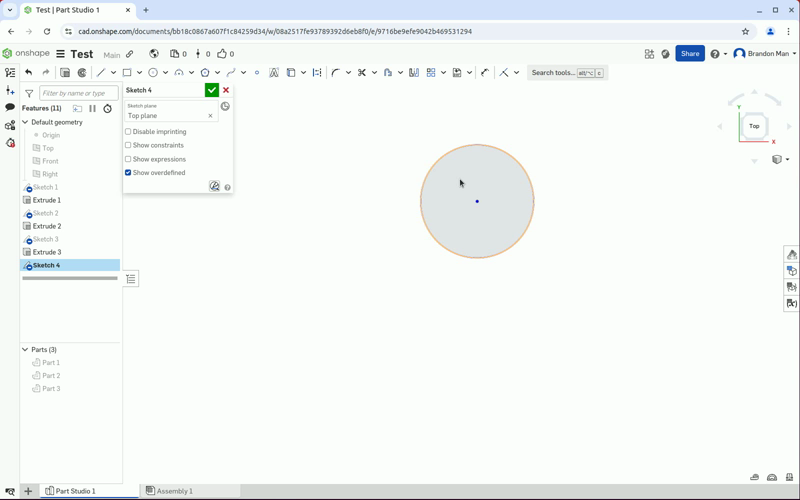
scroll(-6)
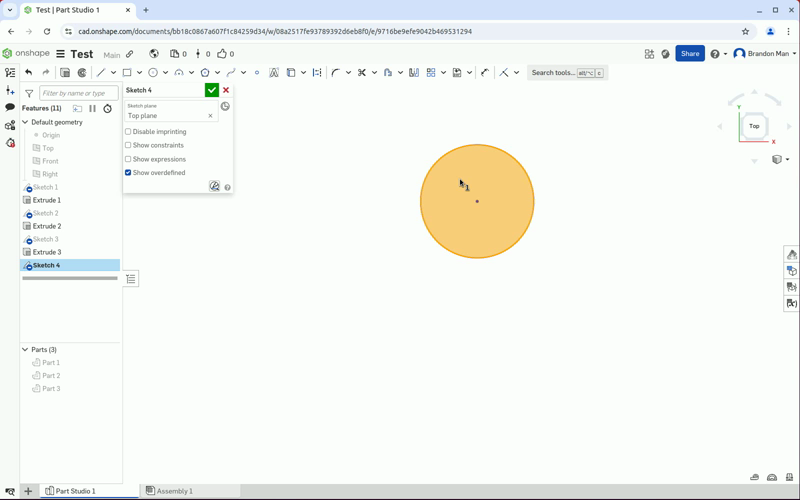
scroll(-6)
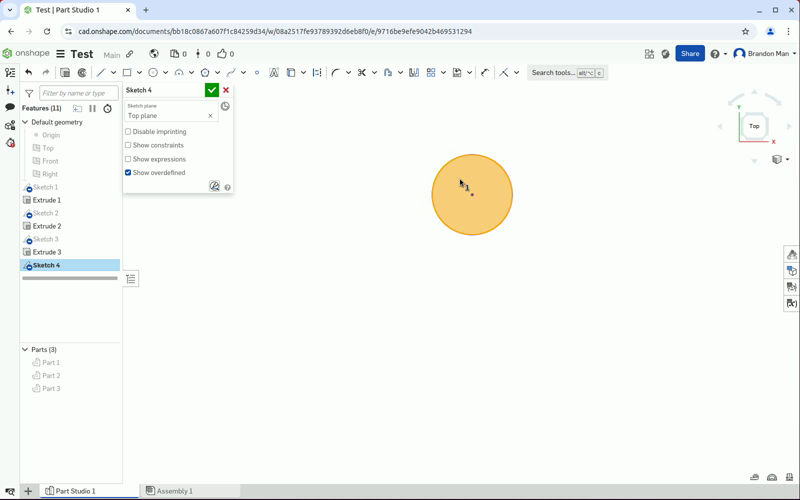
scroll(-6)
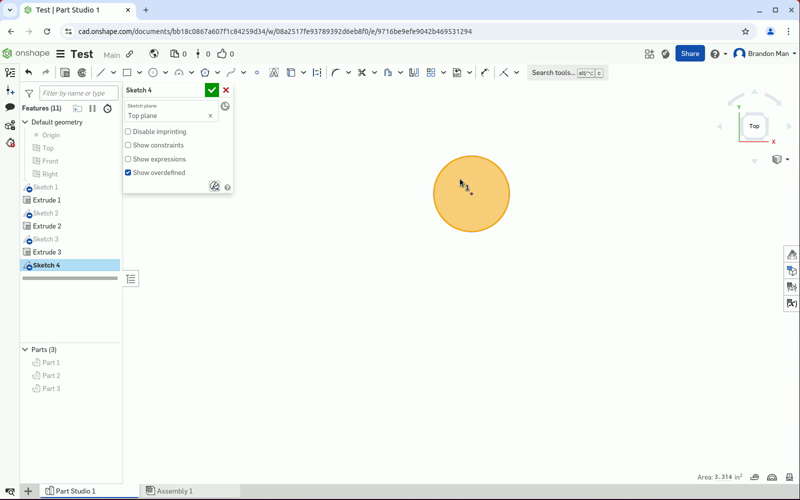
scroll(-6)
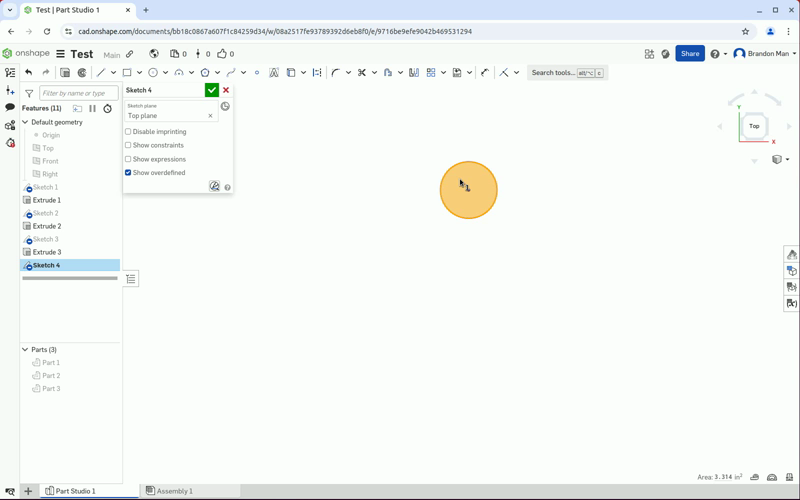
scroll(-6)
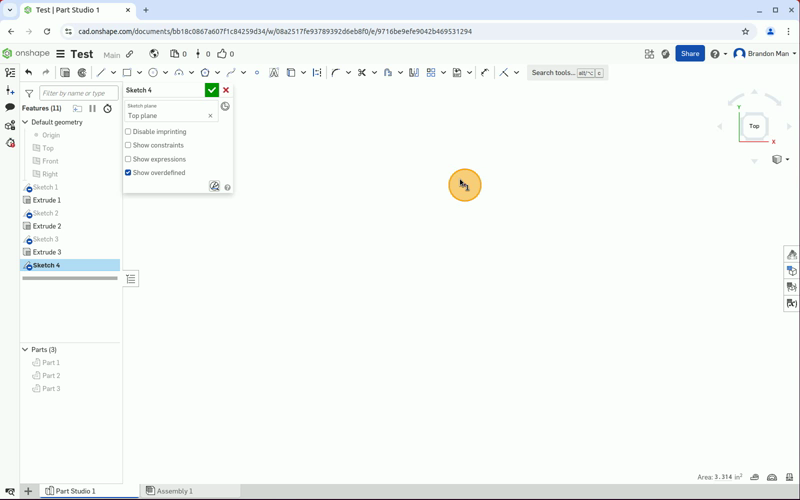
scroll(-6)
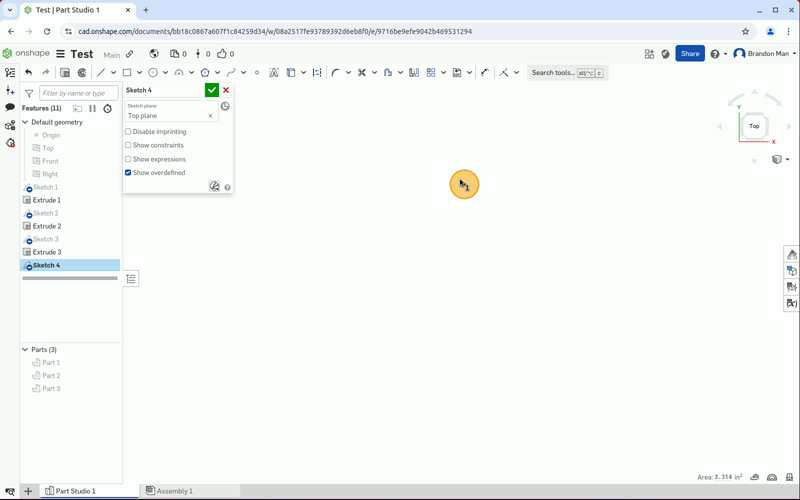
scroll(-6)
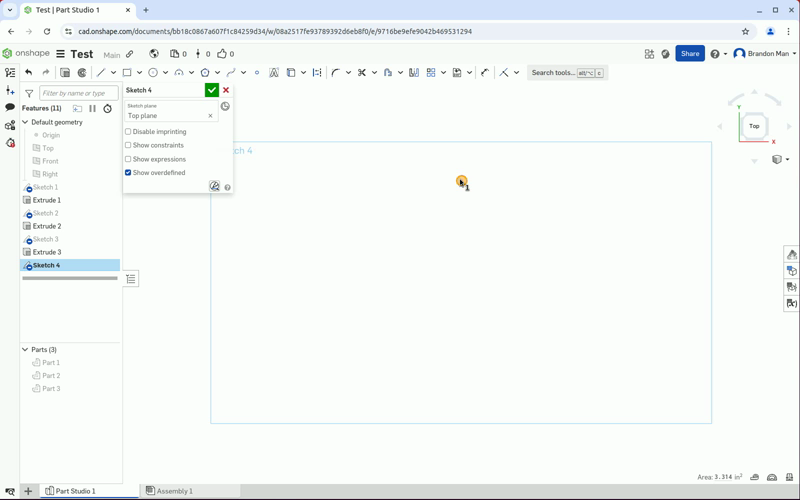
mouse_move(73, 352)
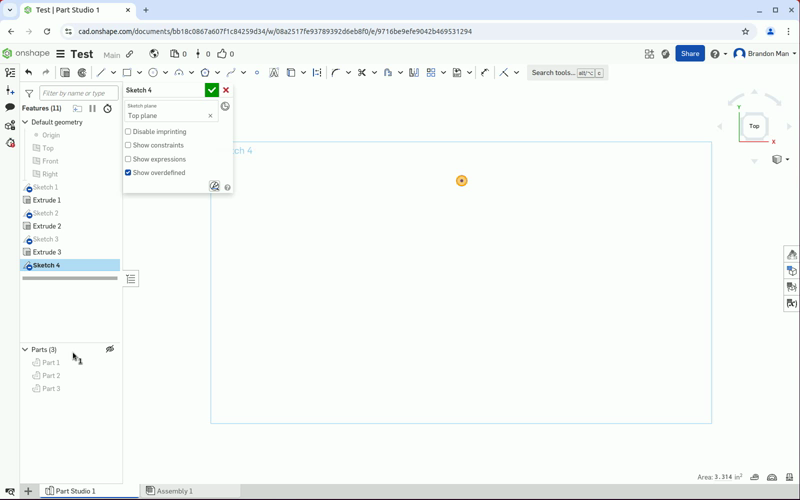
key(shift+y)
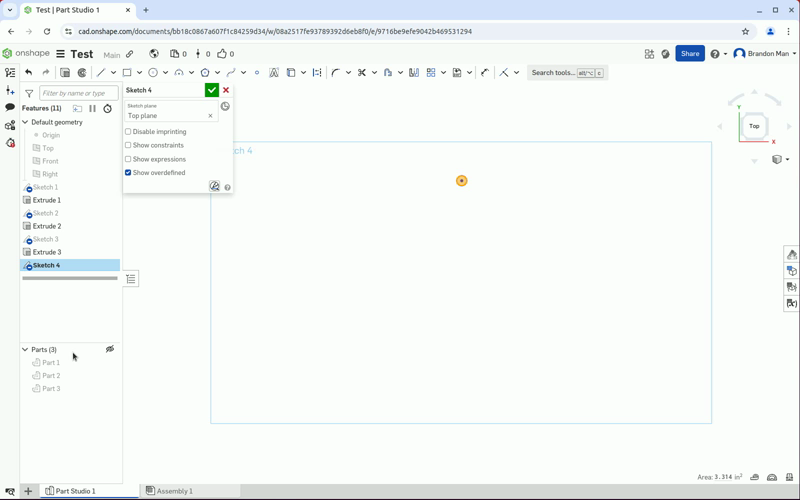
key(shift+e)
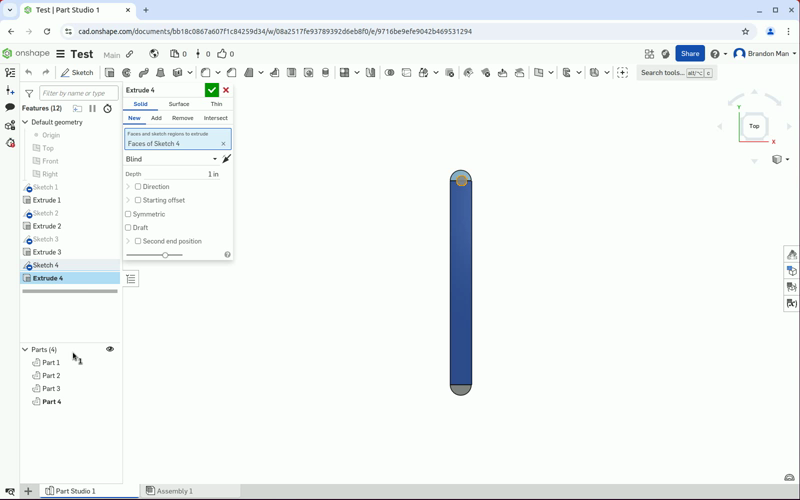
mouse_move(143, 106)
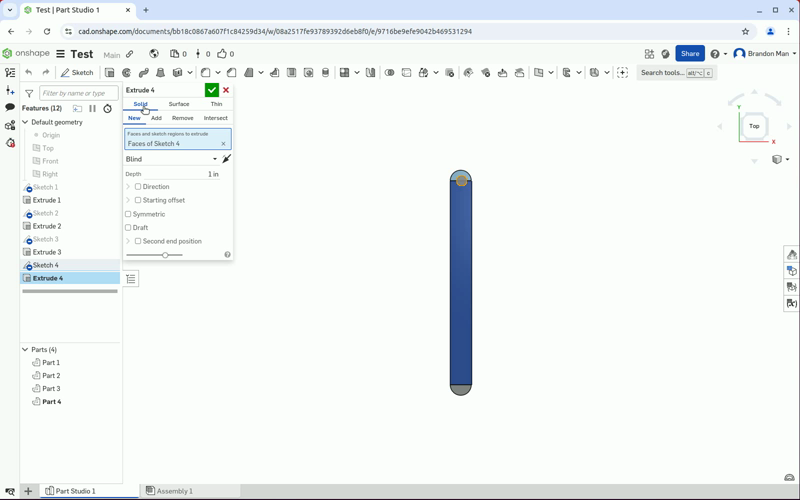
click(143, 106)
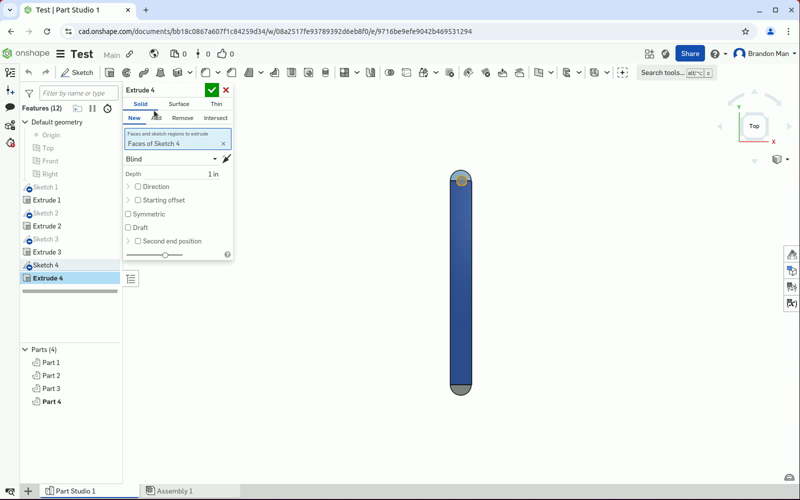
mouse_move(186, 120)
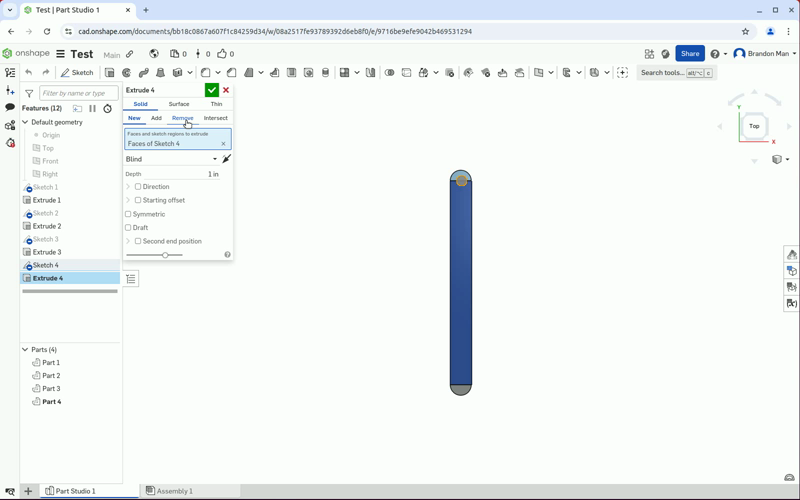
click(186, 120)
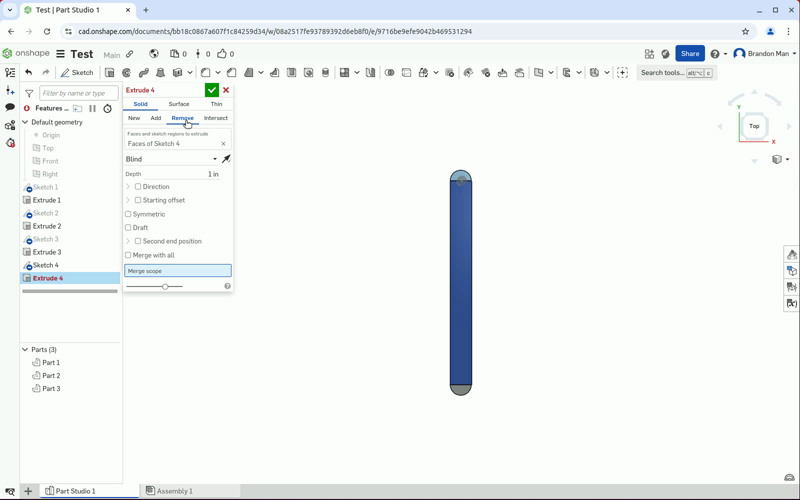
key(tab, 4)
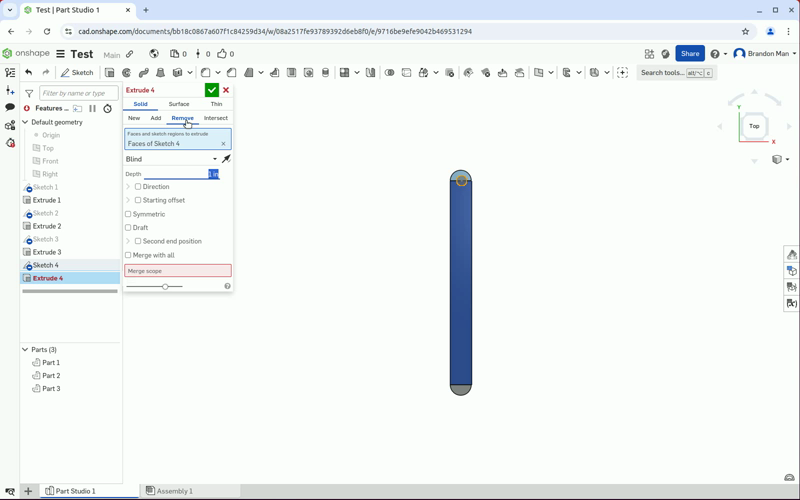
text(-5.296)
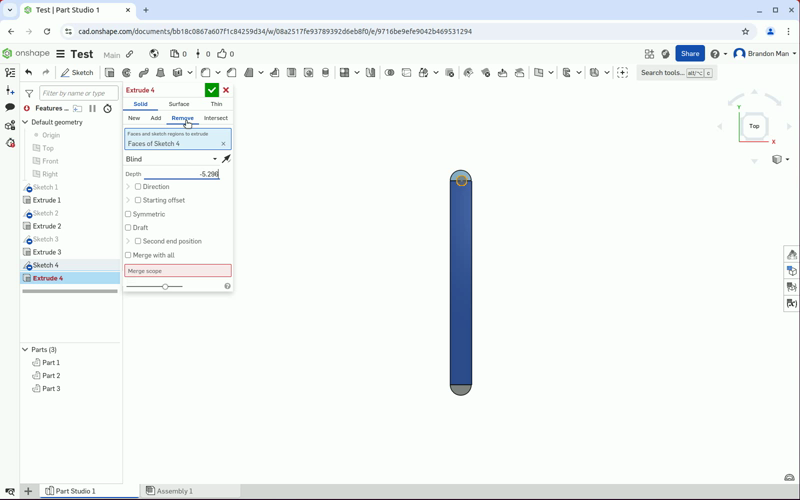
key(tab, 3)
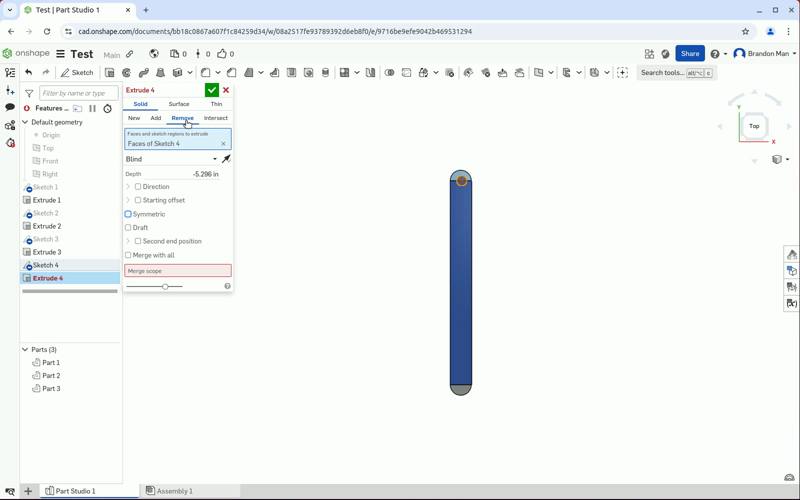
key(space)
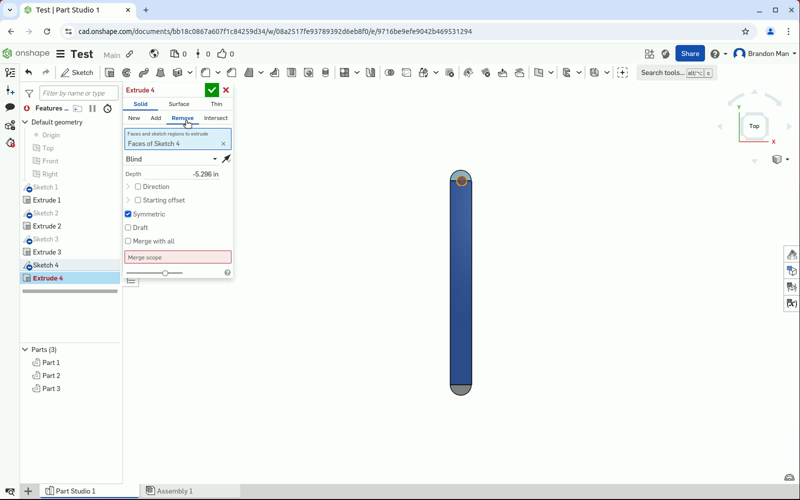
key(tab, 2)
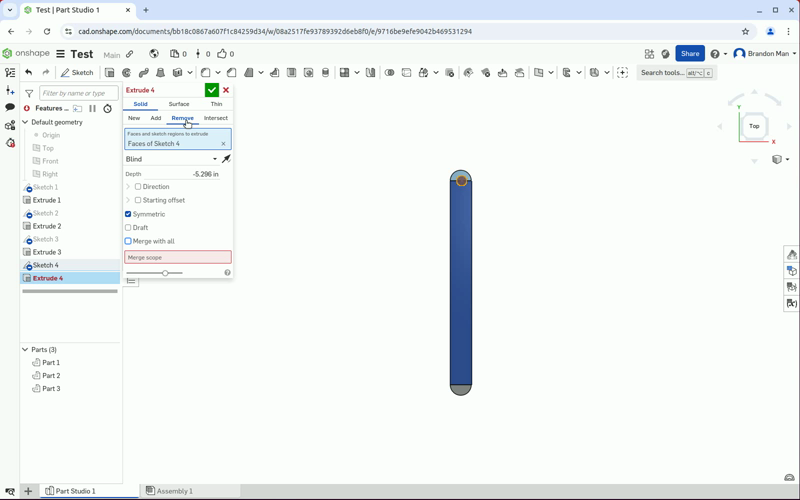
key(space)
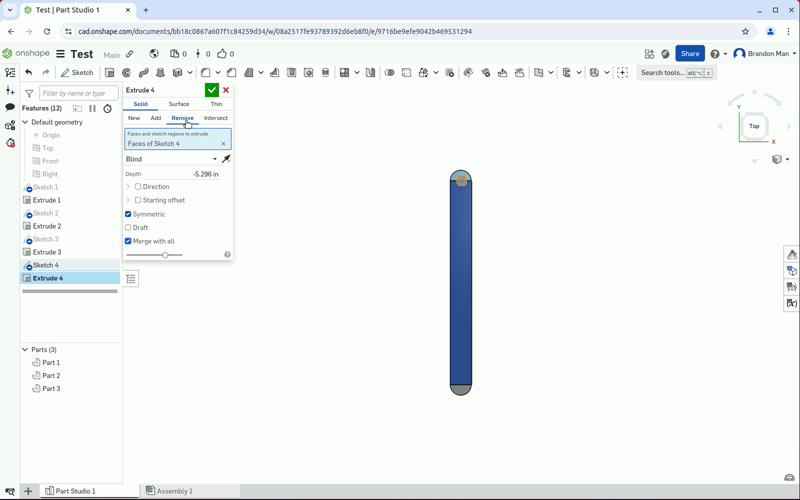
key(enter)
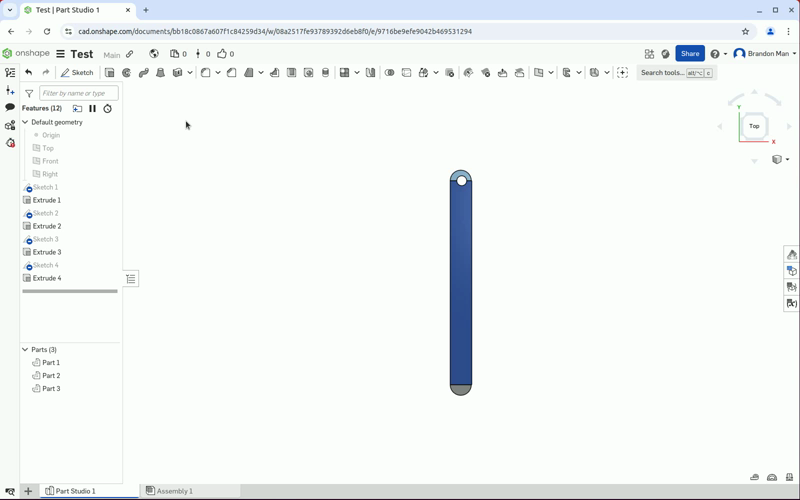
key(shift+h)
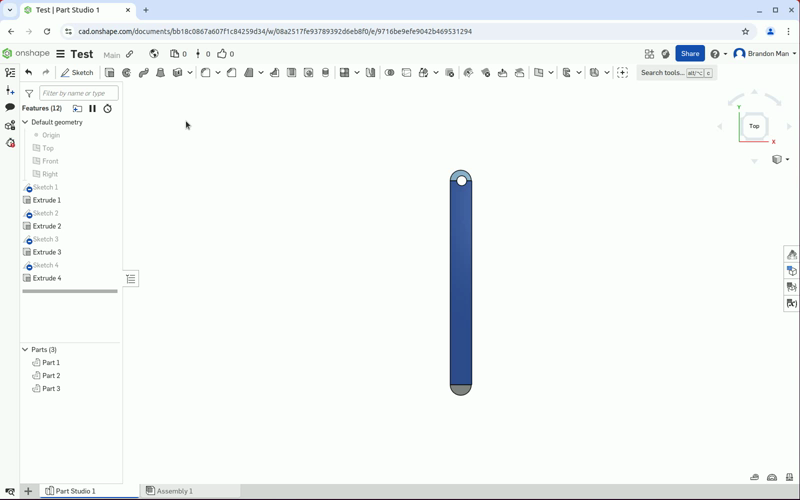
key(shift+h)
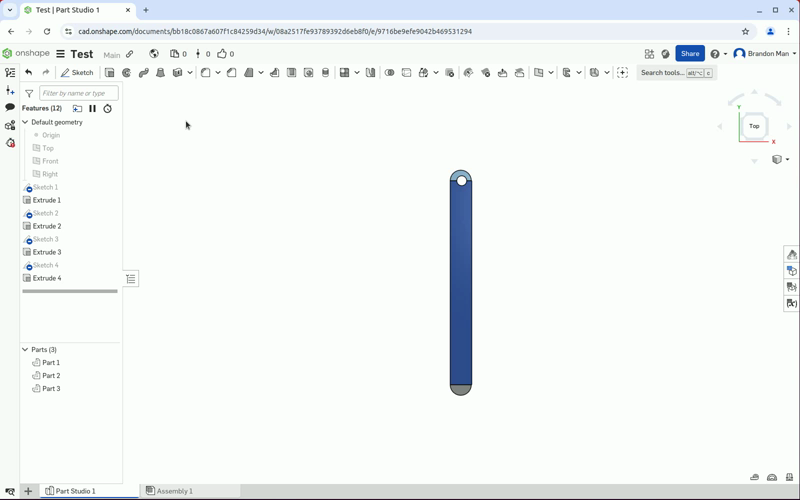
mouse_move(73, 189)
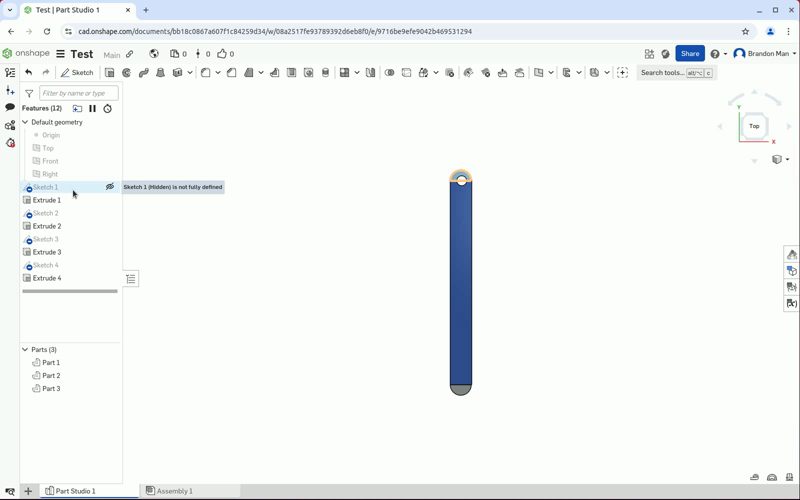
click(73, 189)
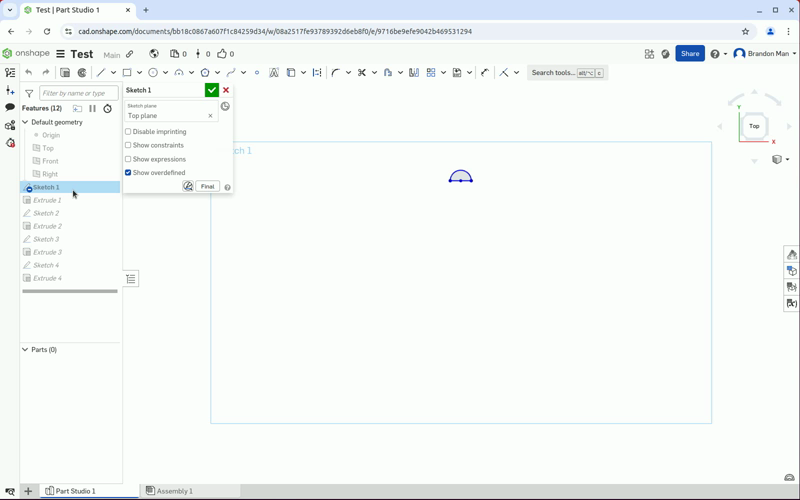
mouse_move(229, 92)
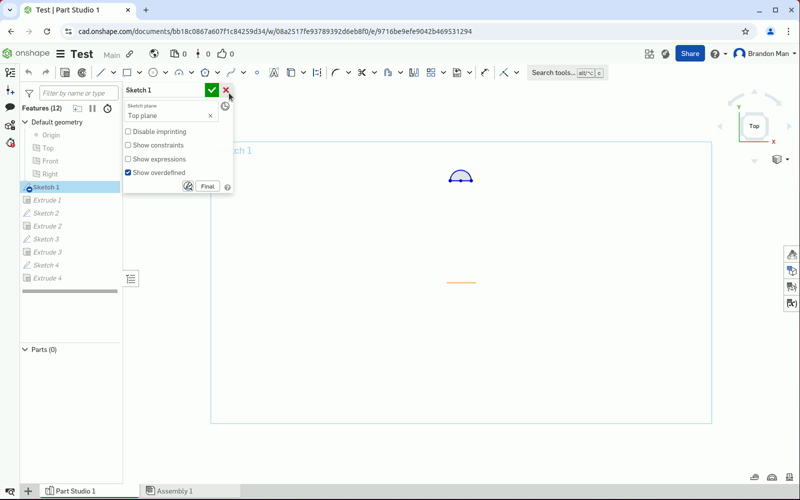
click(229, 92)
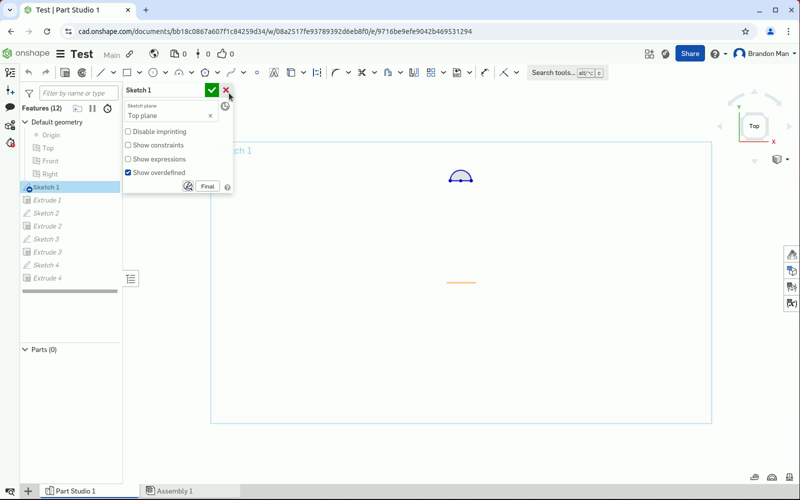
key(shift+s)
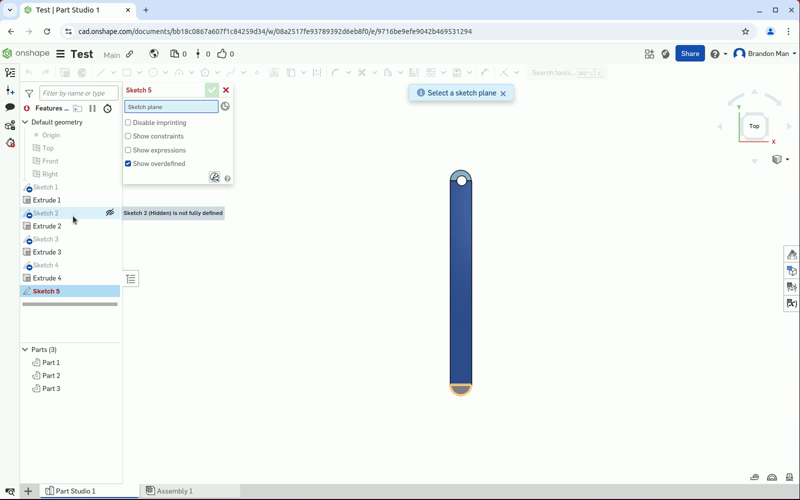
scroll(3)
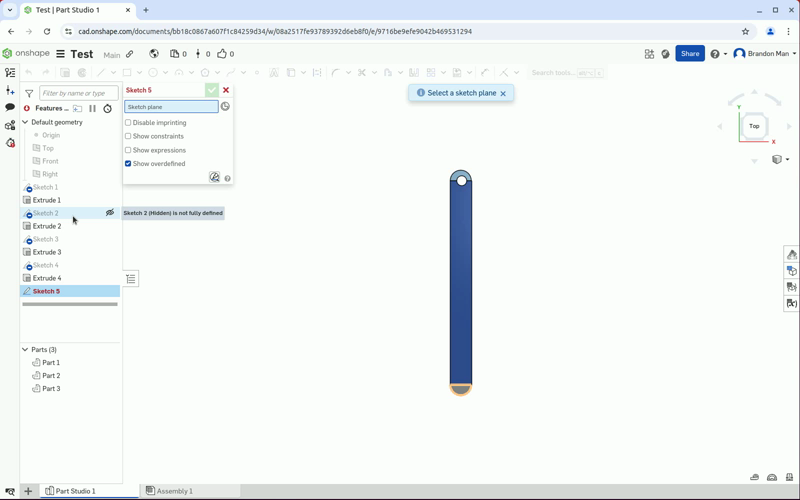
mouse_move(73, 150)
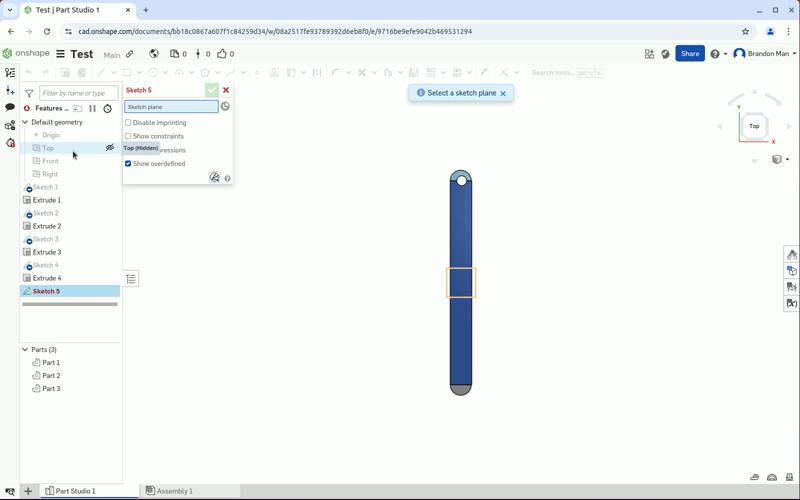
click(73, 150)
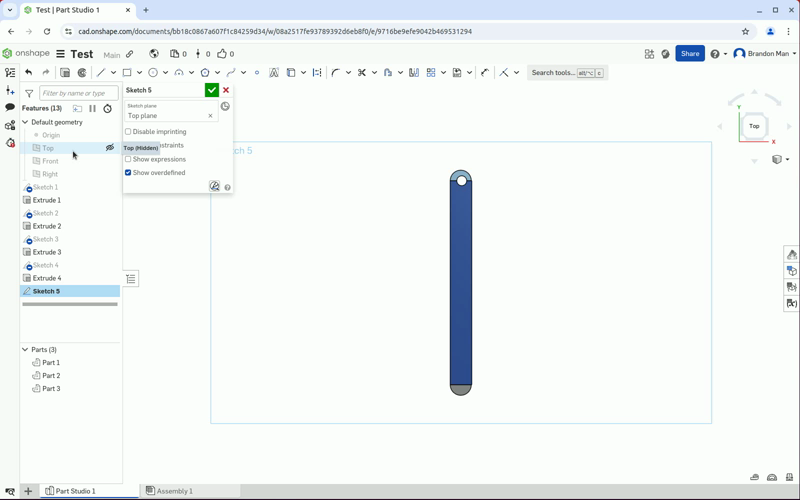
mouse_move(73, 352)
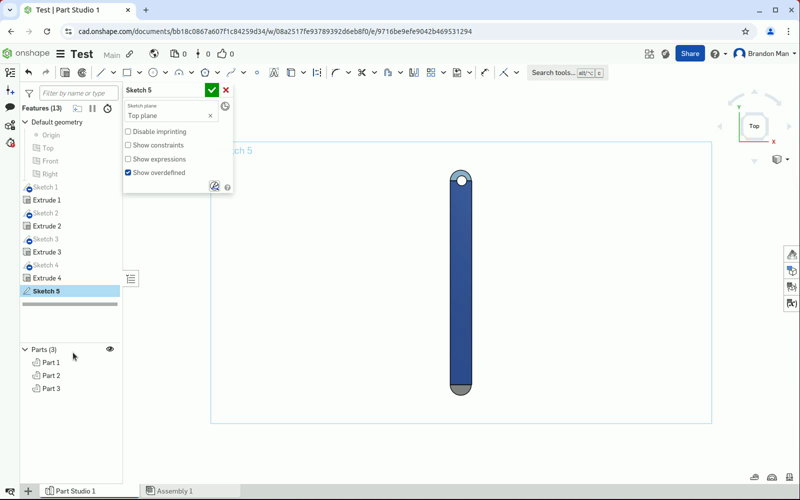
key(y)
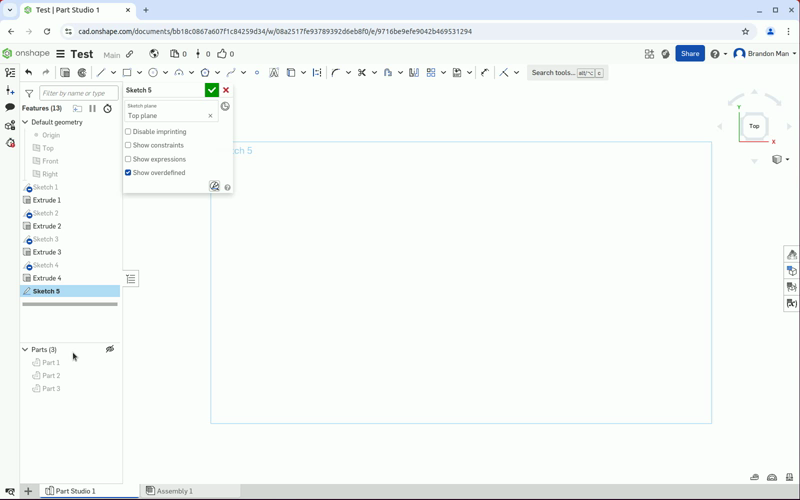
key(c)
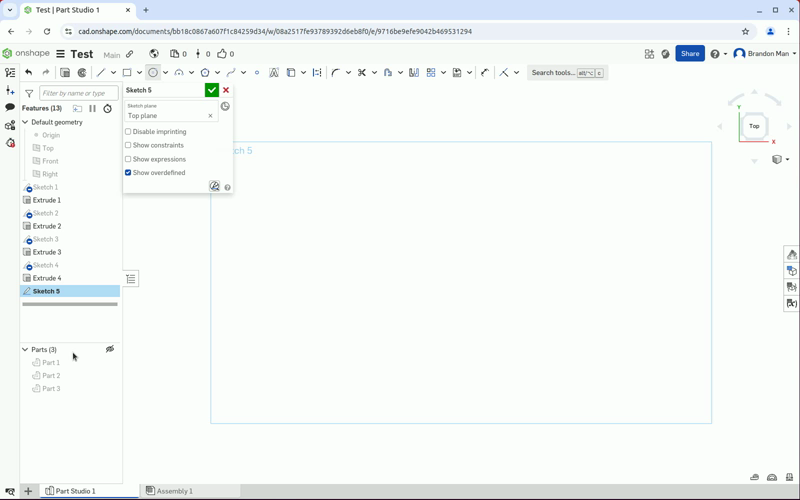
key_down(shift)
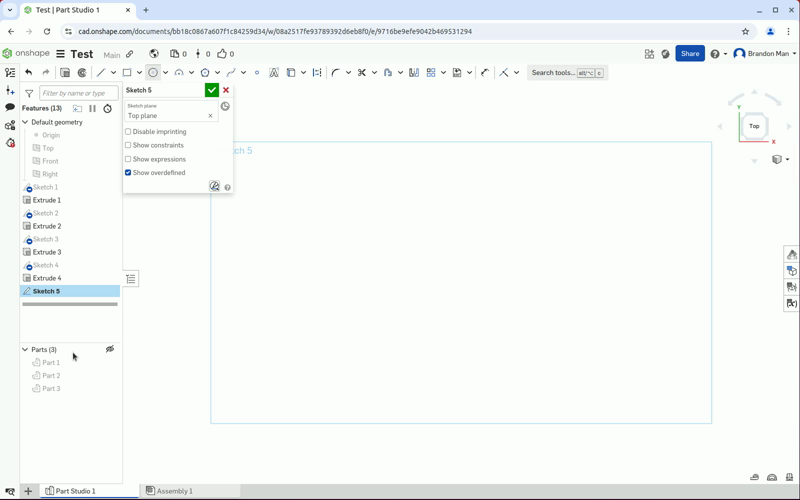
mouse_move(461, 282)
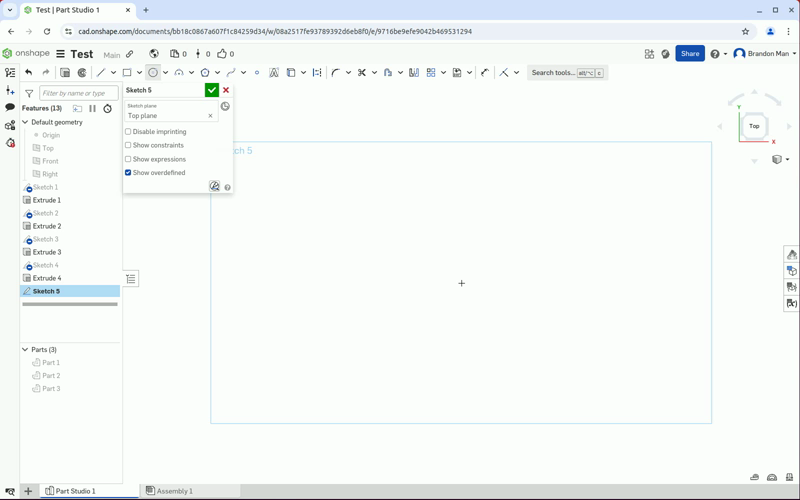
click(461, 282)
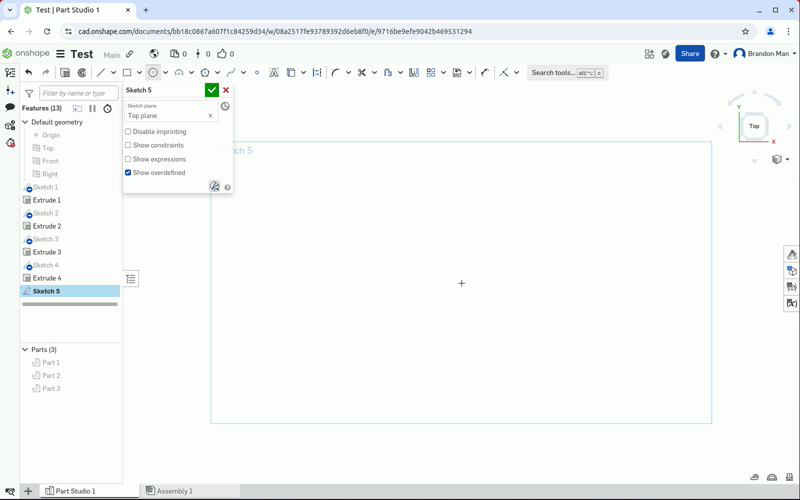
key_up(shift)
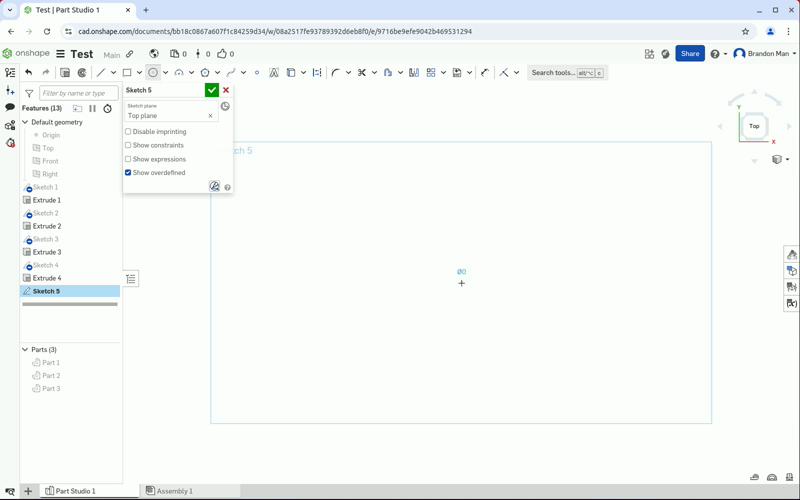
mouse_move(466, 282)
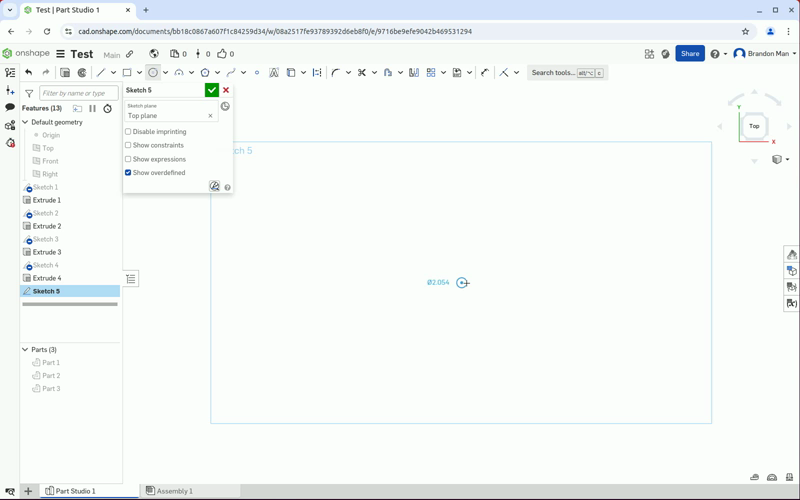
click(466, 282)
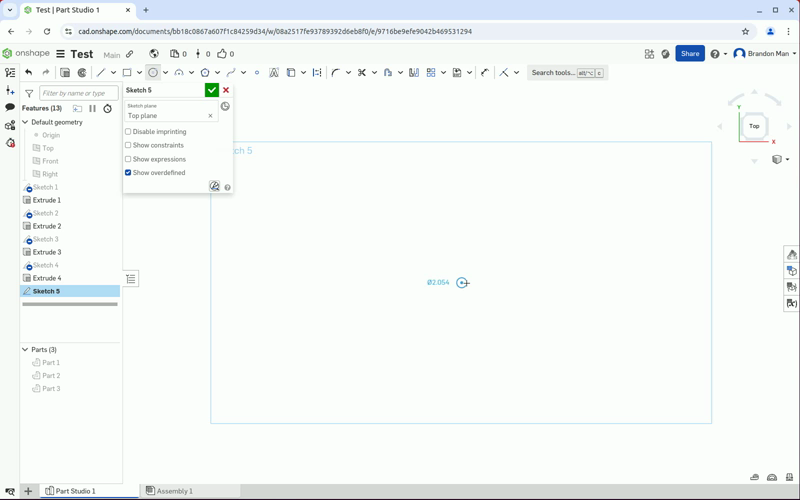
key(esc)
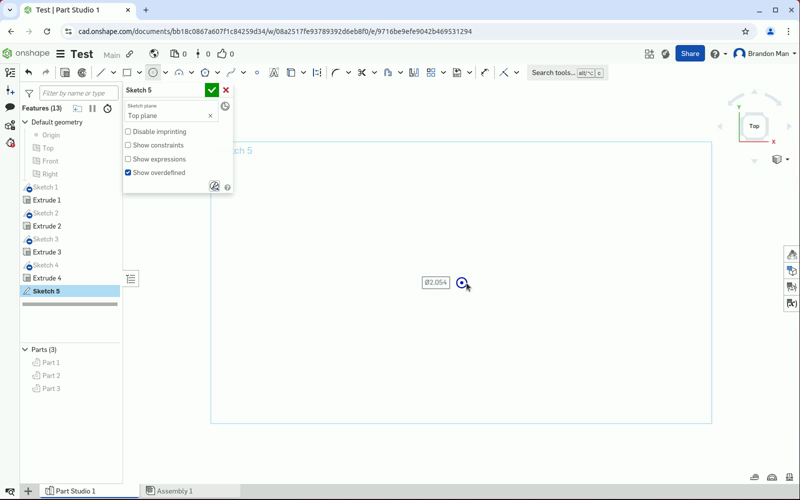
mouse_move(463, 281)
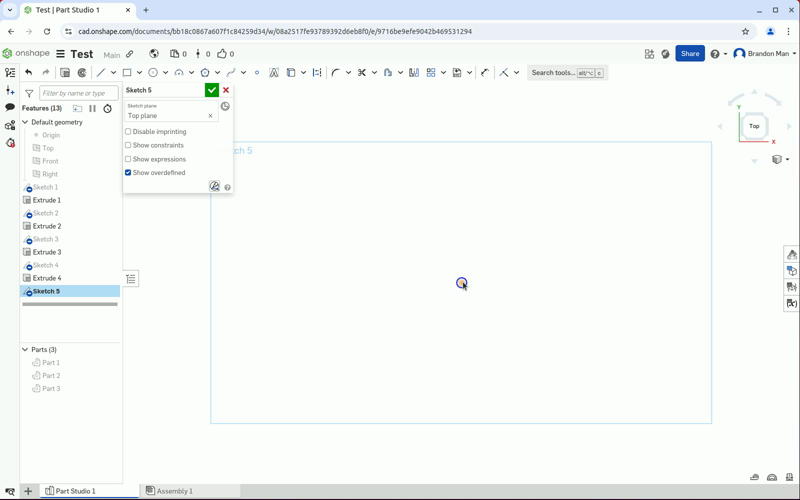
scroll(6)
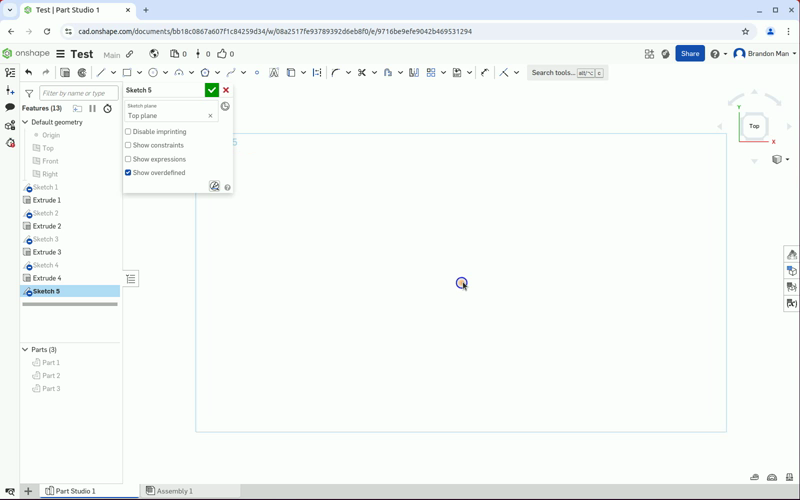
scroll(6)
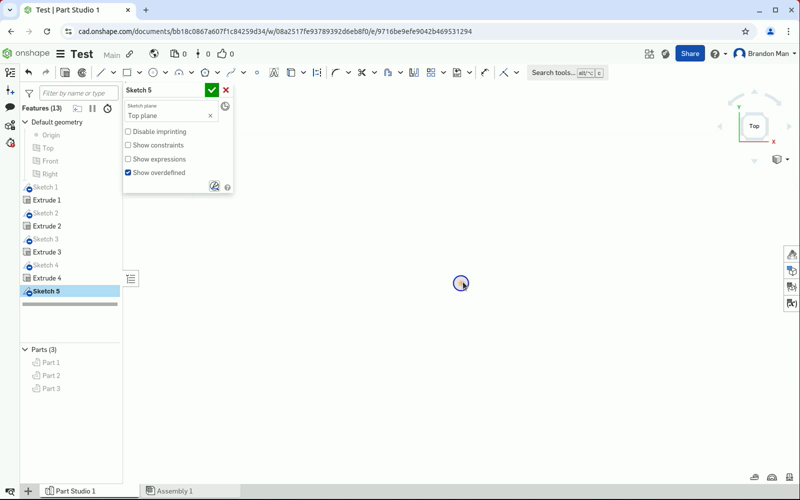
scroll(6)
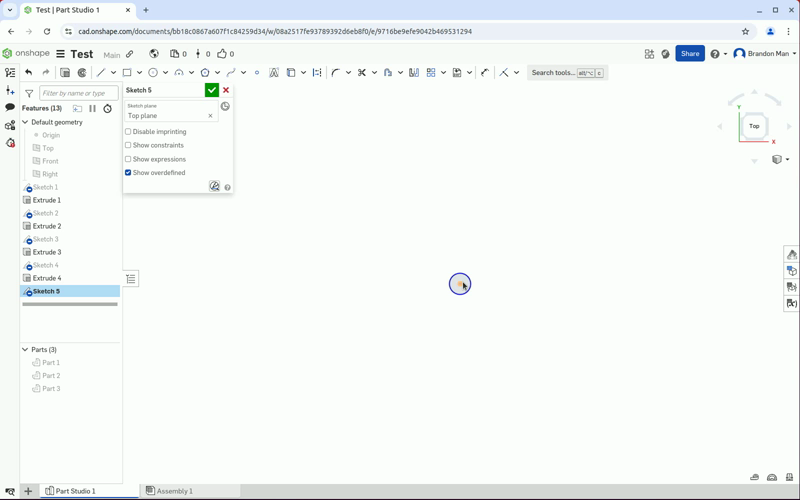
scroll(6)
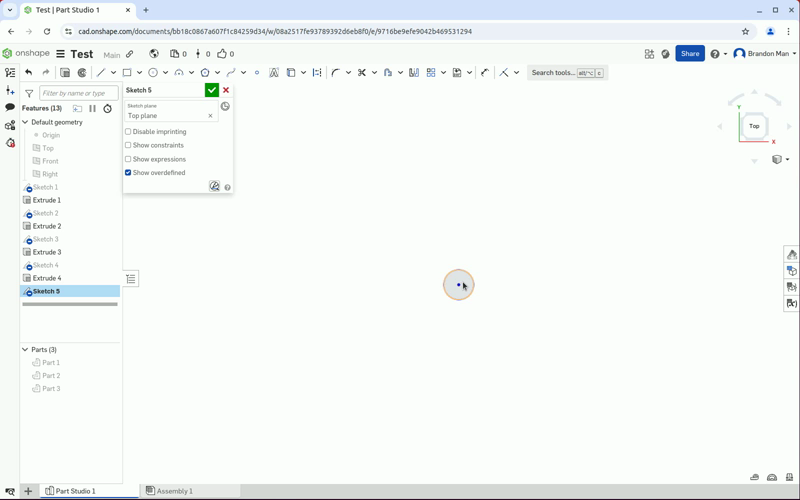
scroll(6)
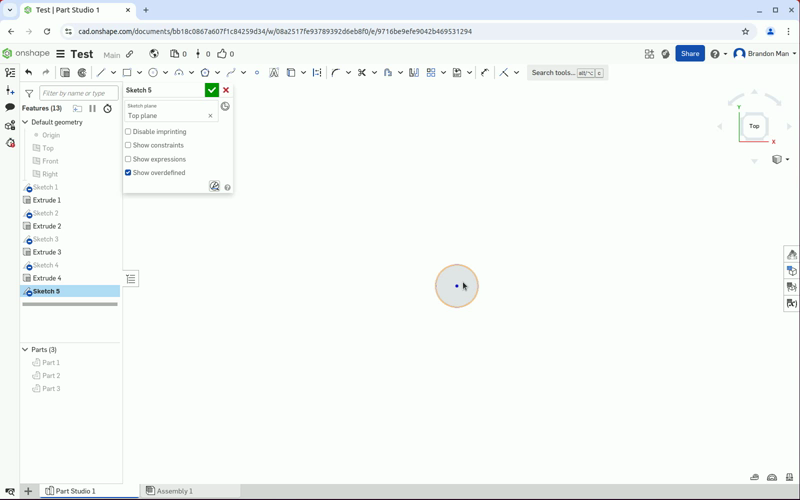
scroll(6)
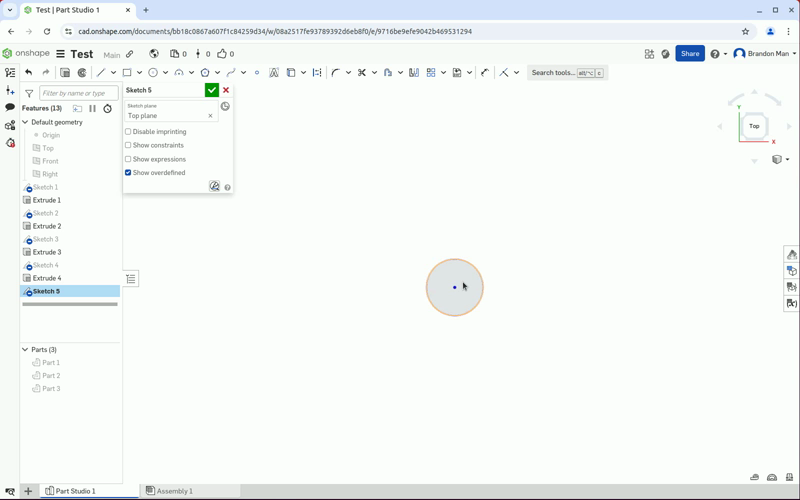
scroll(6)
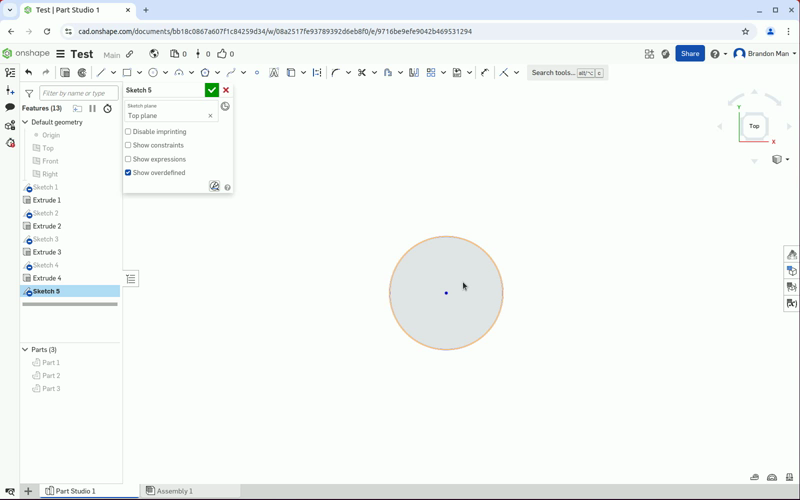
click(463, 281)
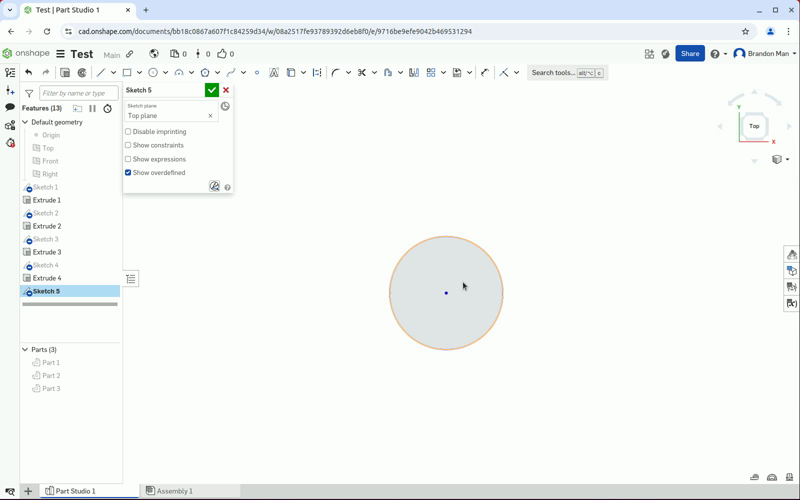
scroll(-6)
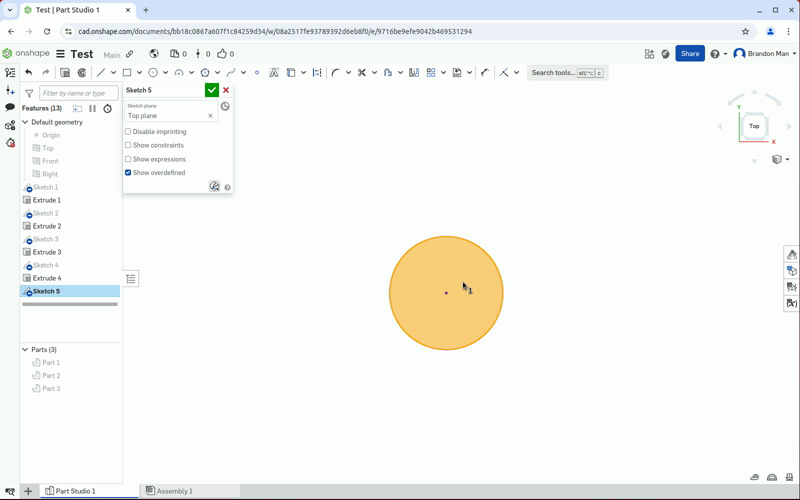
scroll(-6)
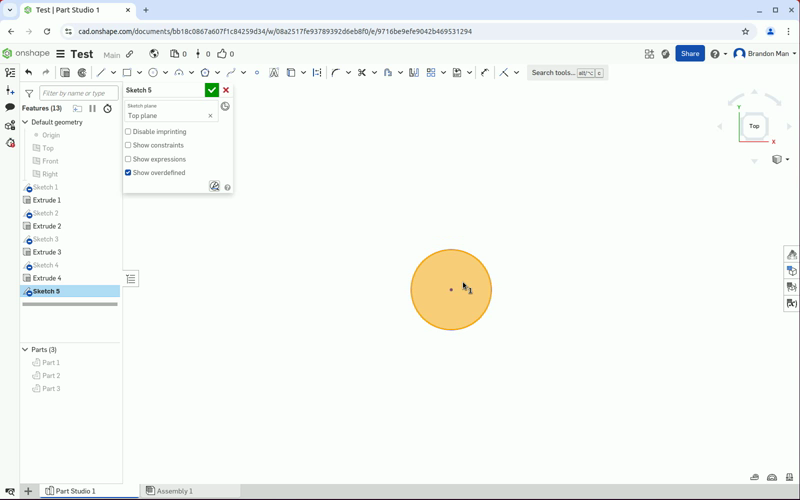
scroll(-6)
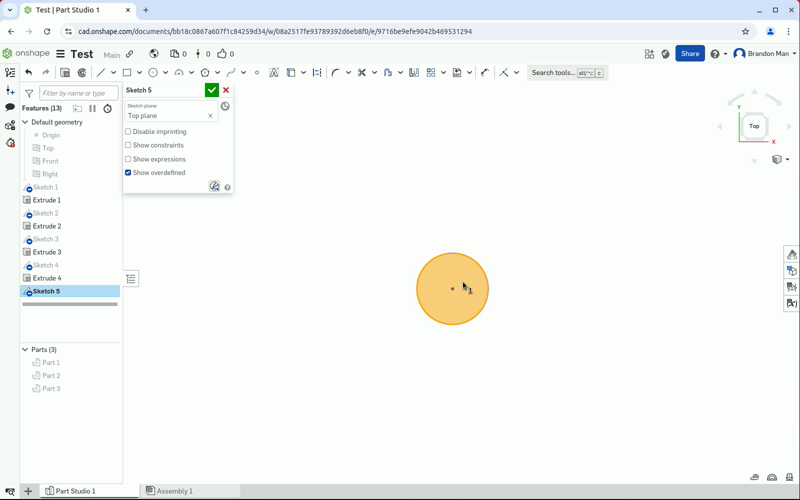
scroll(-6)
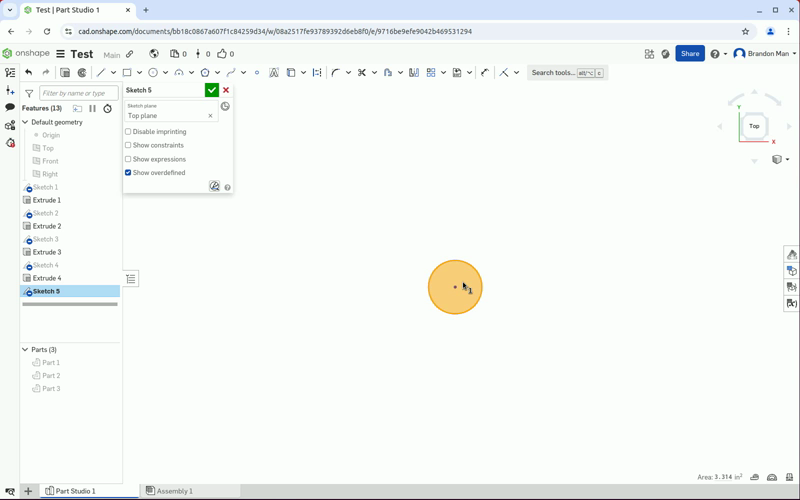
scroll(-6)
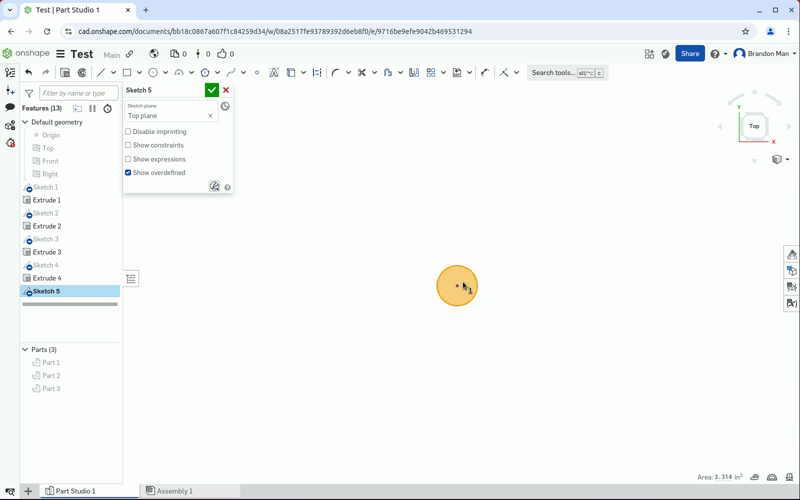
scroll(-6)
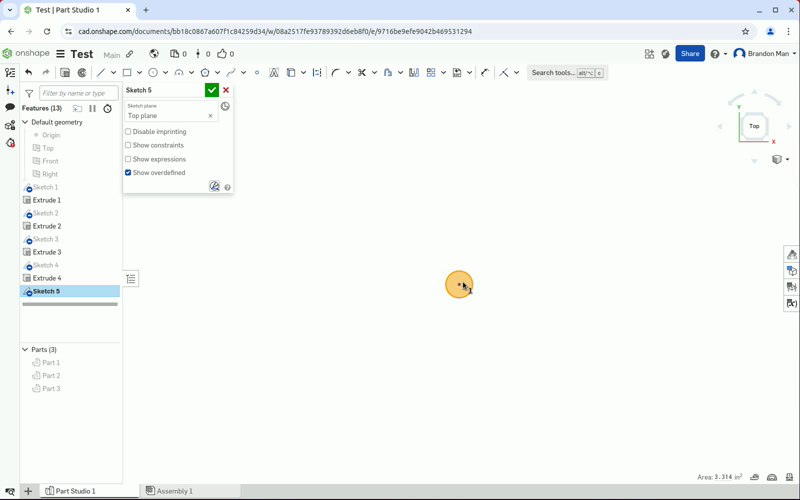
scroll(-6)
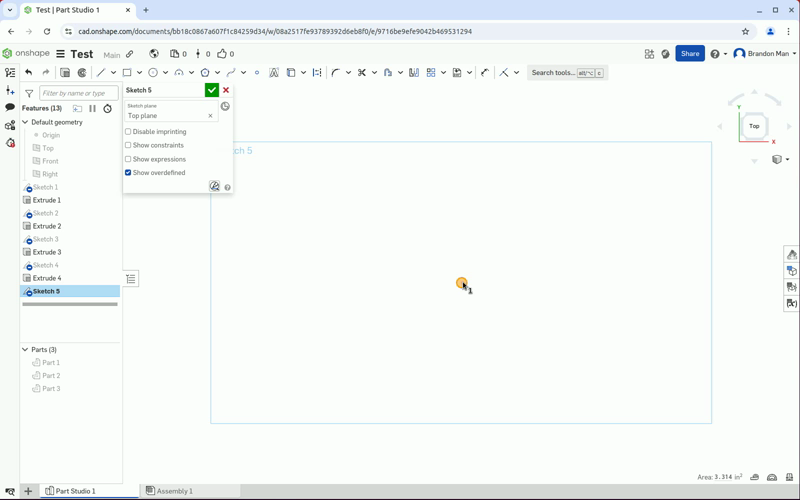
mouse_move(73, 352)
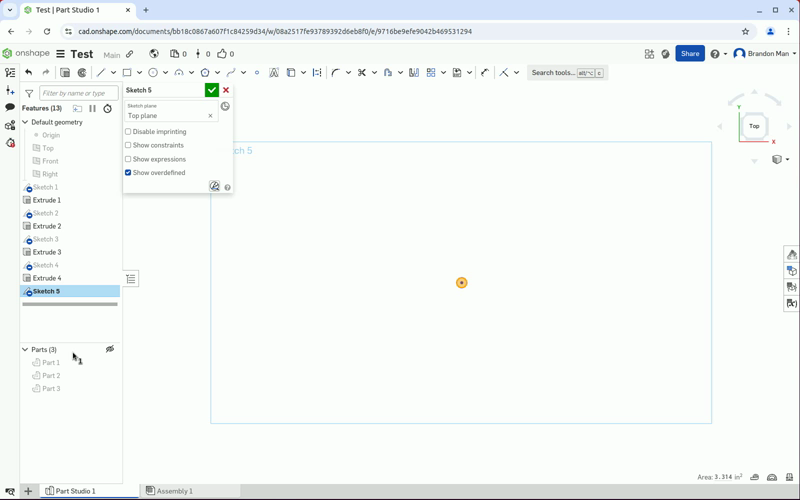
key(shift+y)
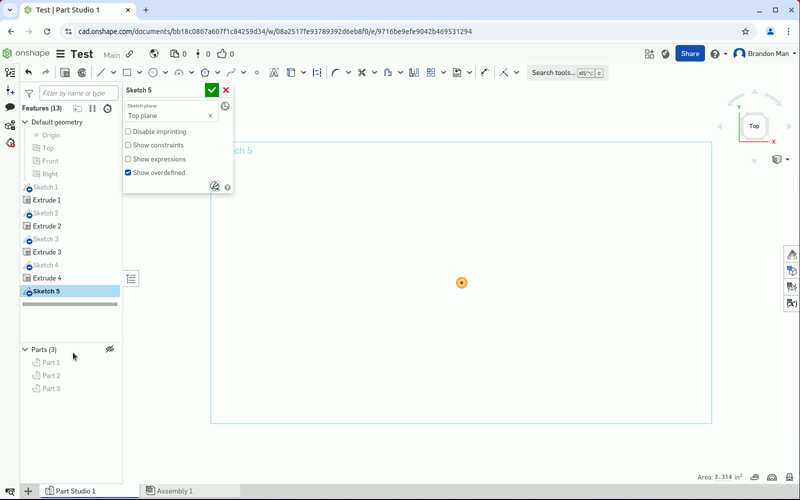
key(shift+e)
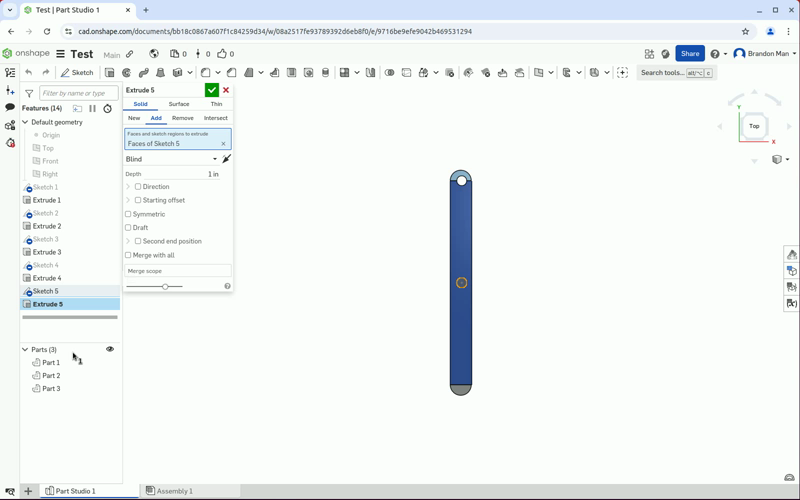
mouse_move(143, 106)
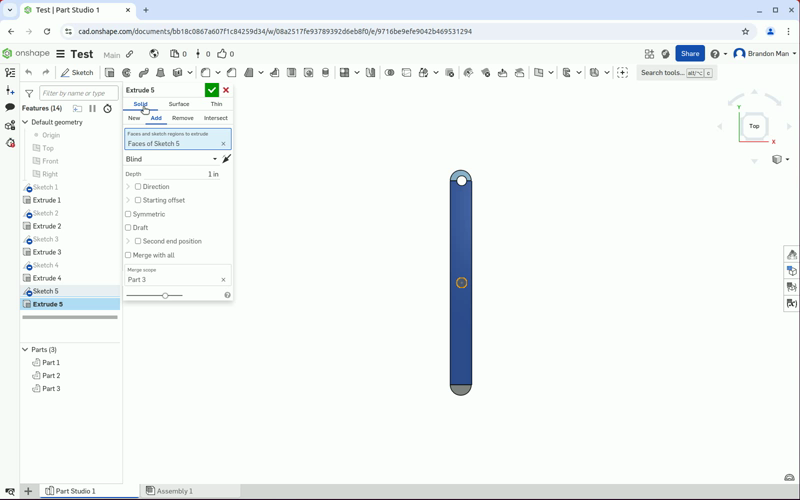
click(143, 106)
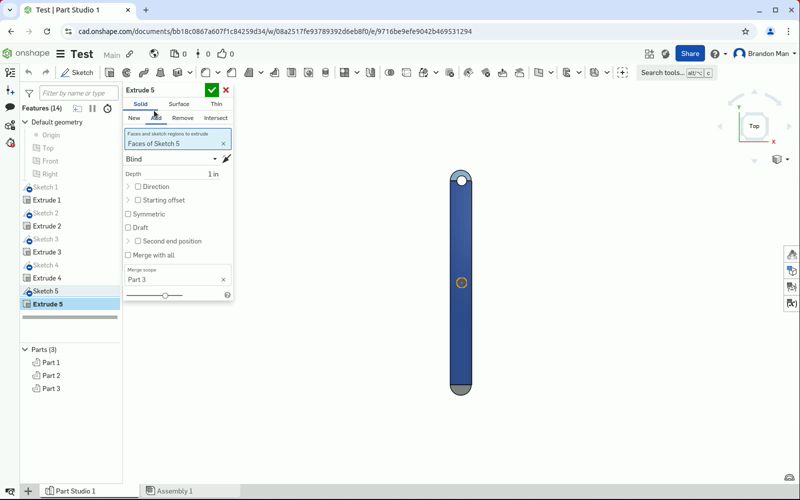
mouse_move(186, 120)
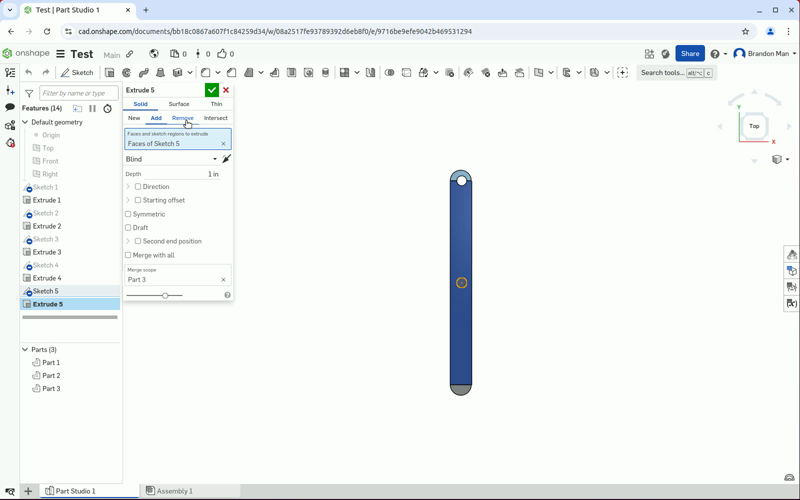
click(186, 120)
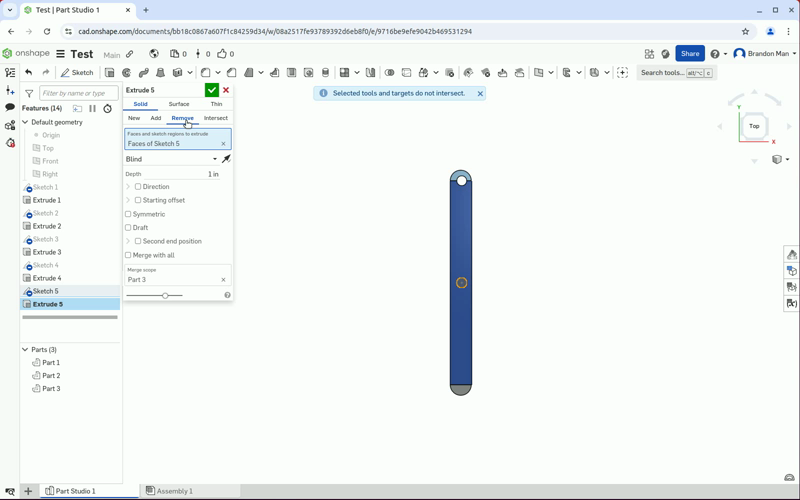
key(tab, 4)
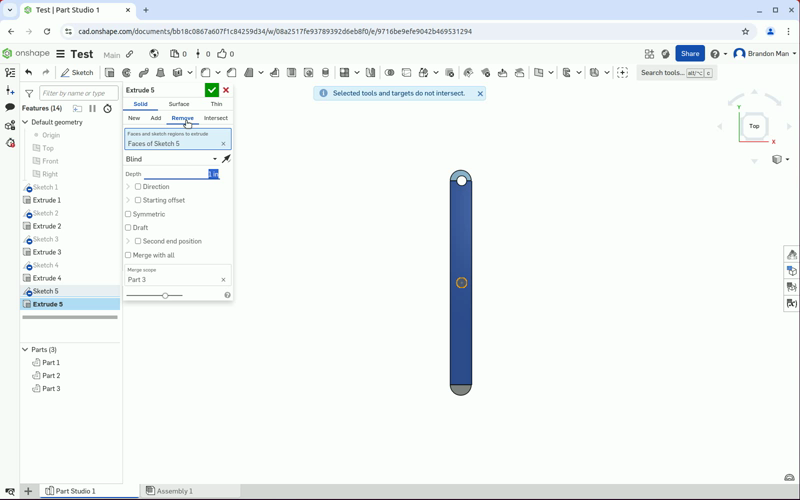
text(-5.296)
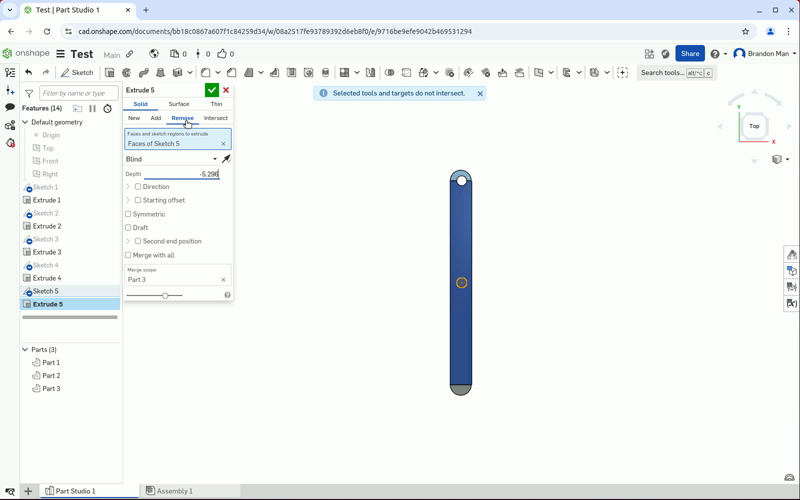
key(tab, 3)
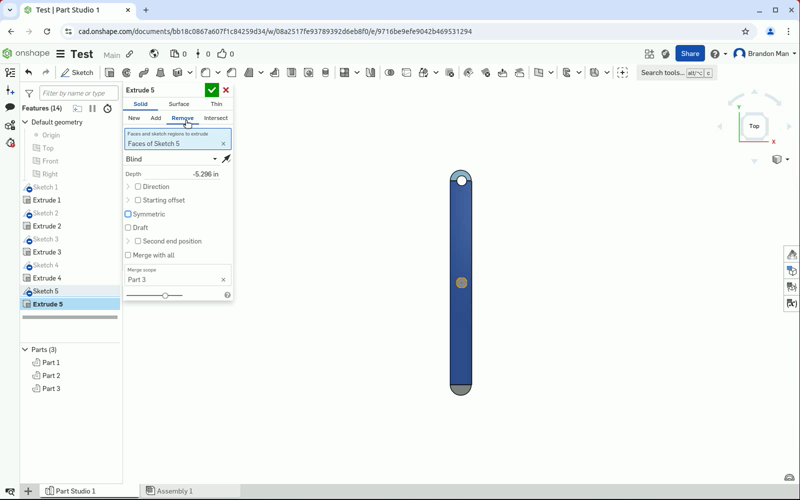
key(space)
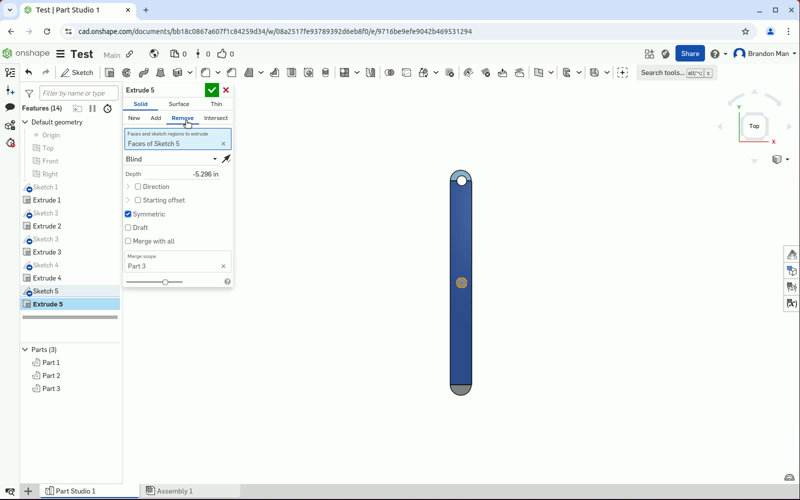
key(tab, 2)
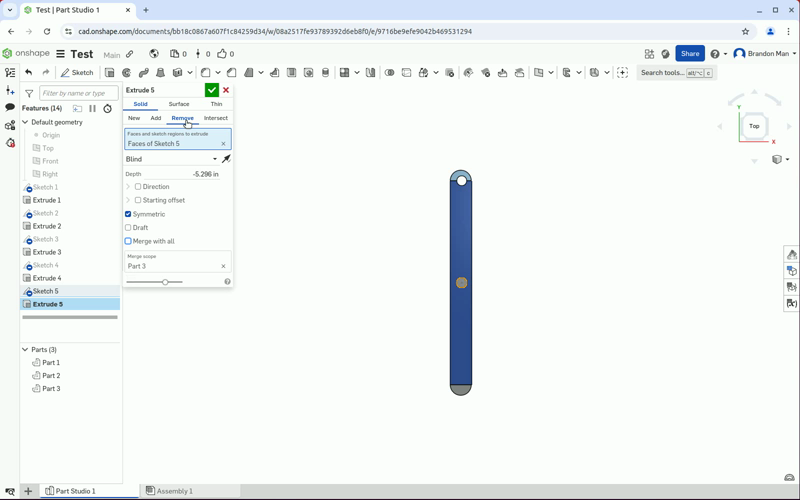
key(space)
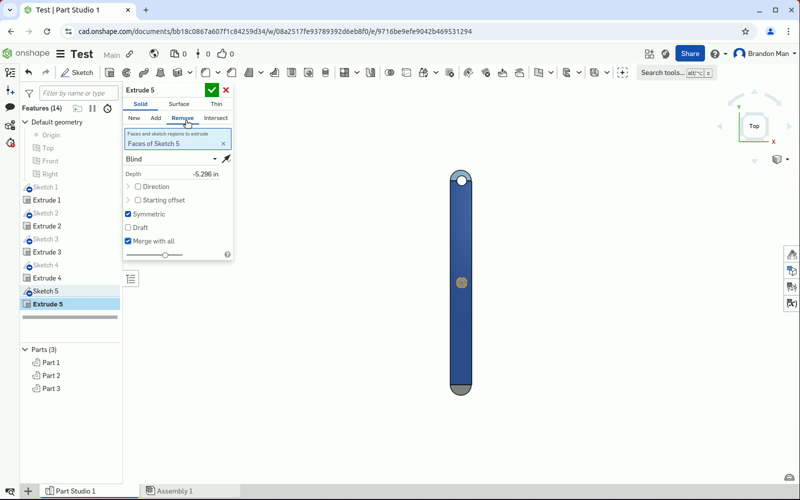
key(enter)
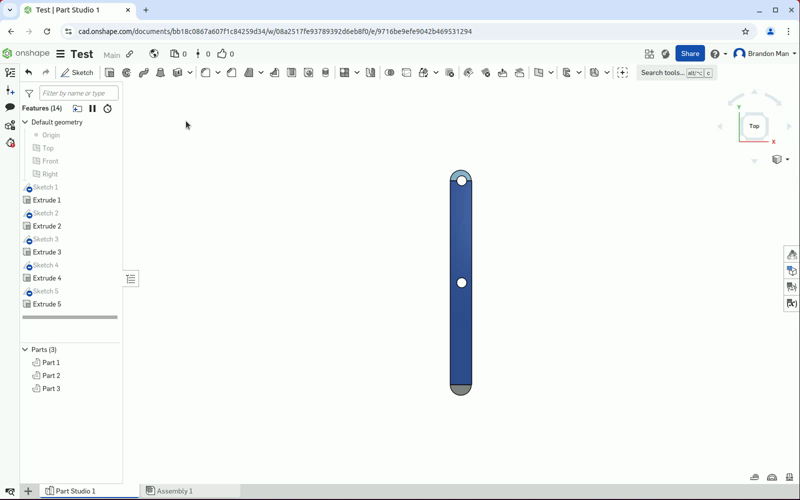
key(shift+h)
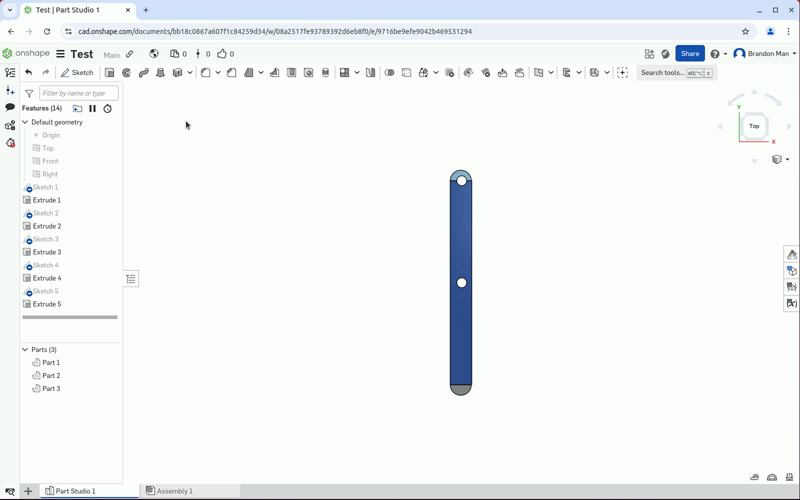
key(shift+h)
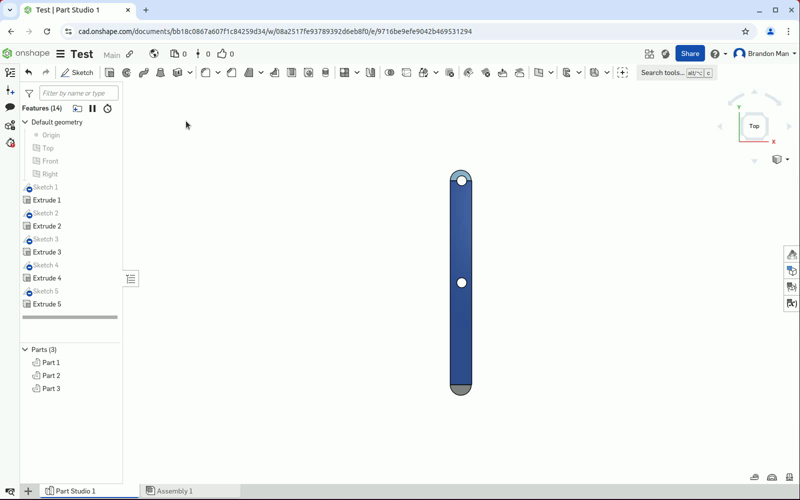
mouse_move(73, 189)
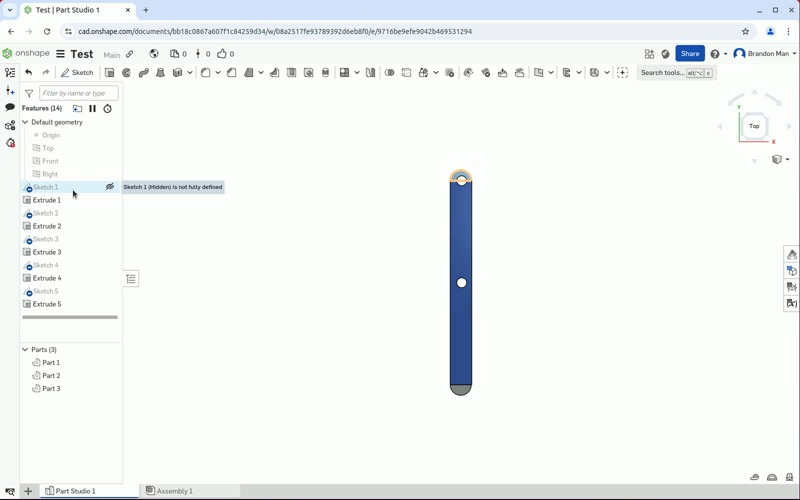
click(73, 189)
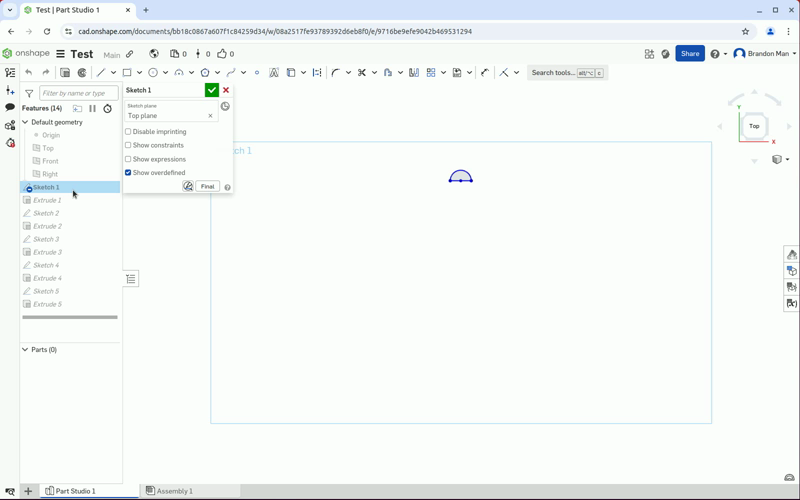
mouse_move(229, 92)
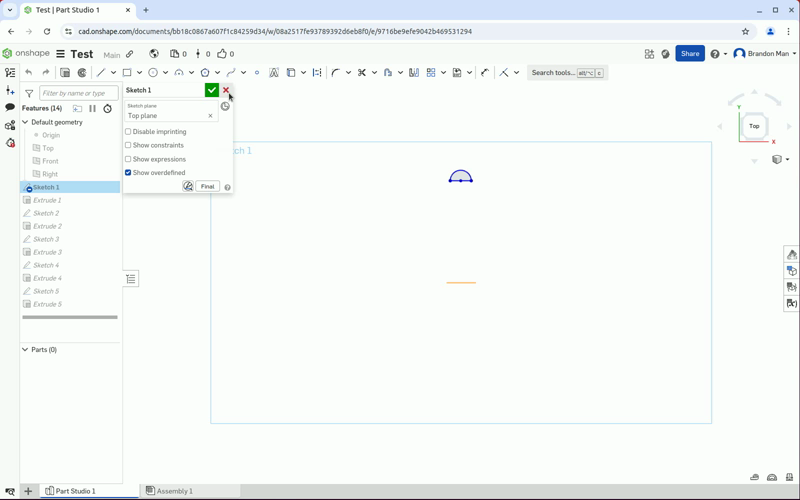
click(229, 92)
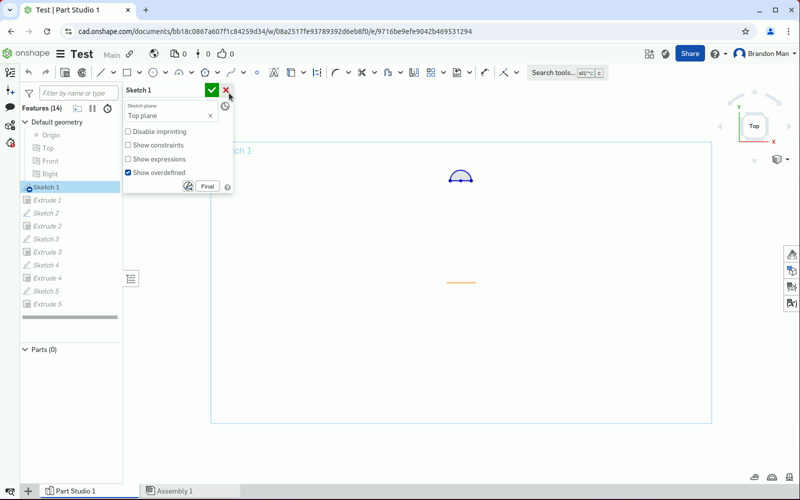
key(shift+s)
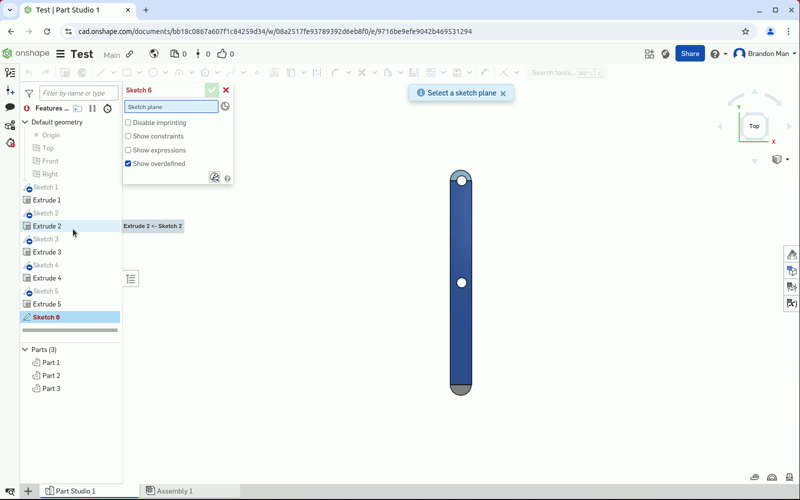
scroll(3)
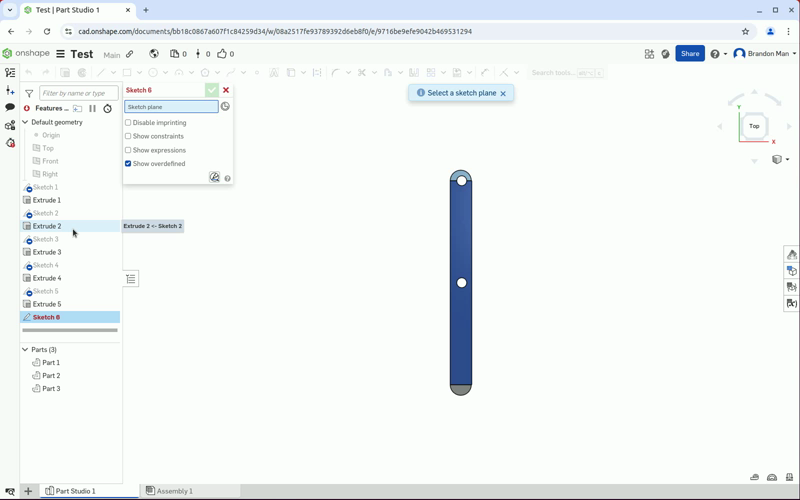
mouse_move(73, 150)
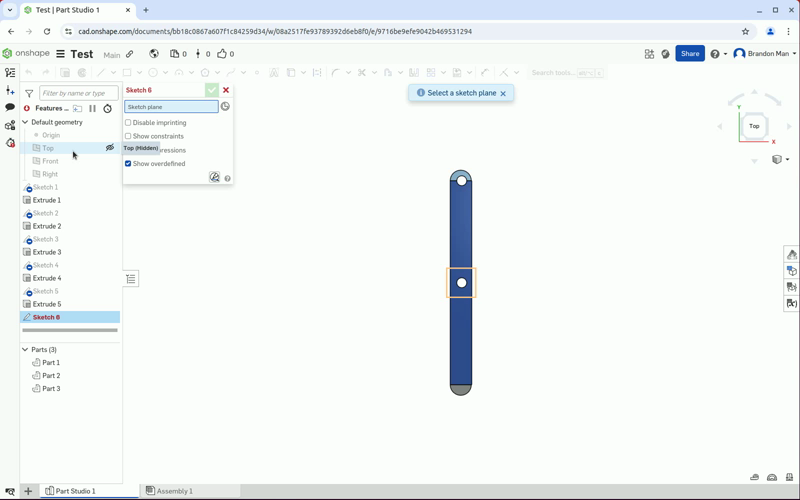
click(73, 150)
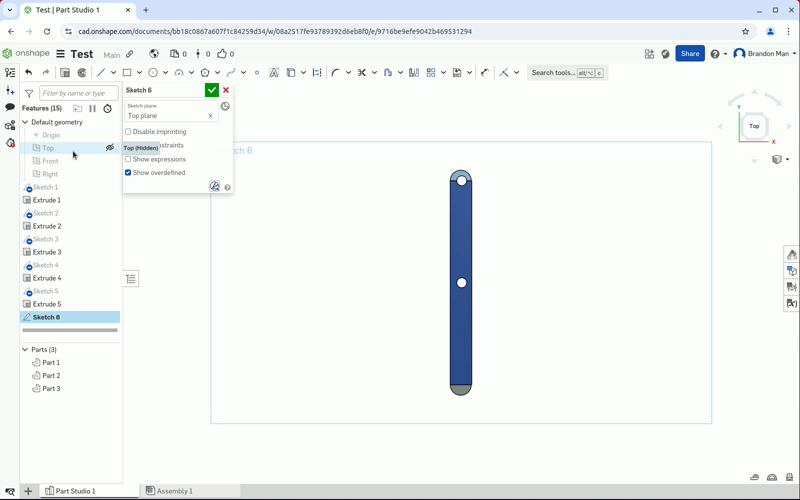
mouse_move(73, 352)
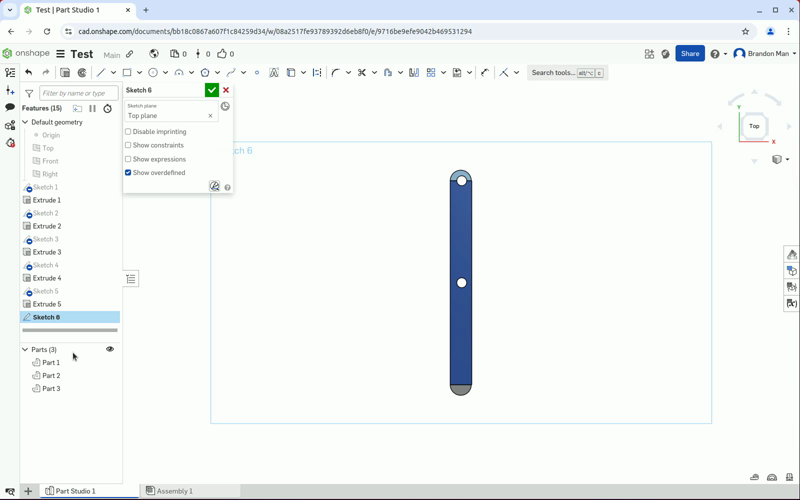
key(y)
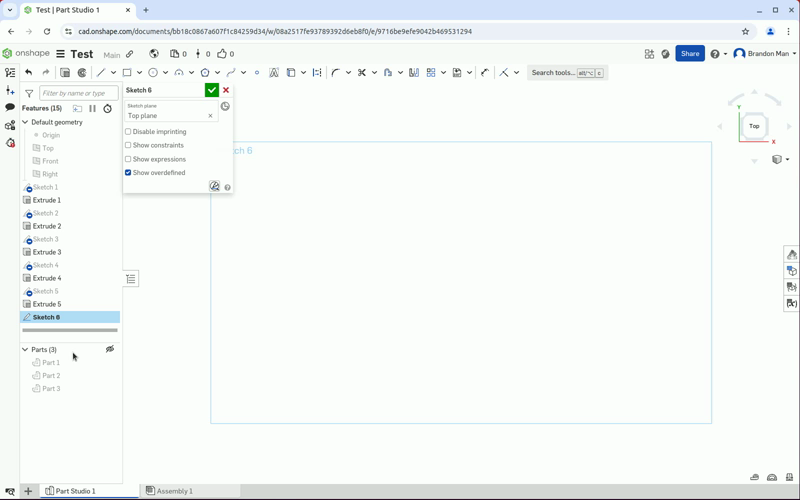
key(c)
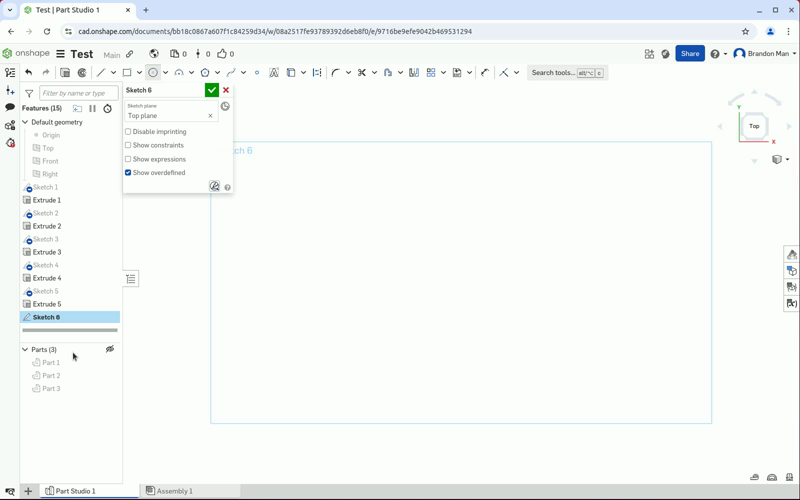
key_down(shift)
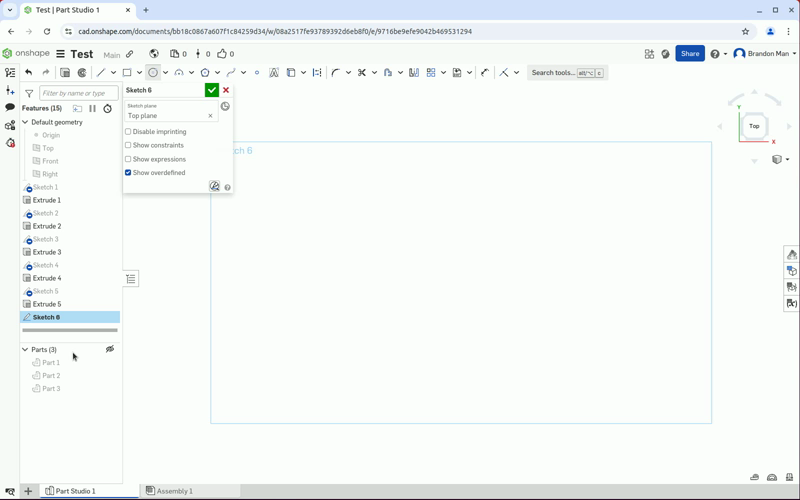
mouse_move(461, 384)
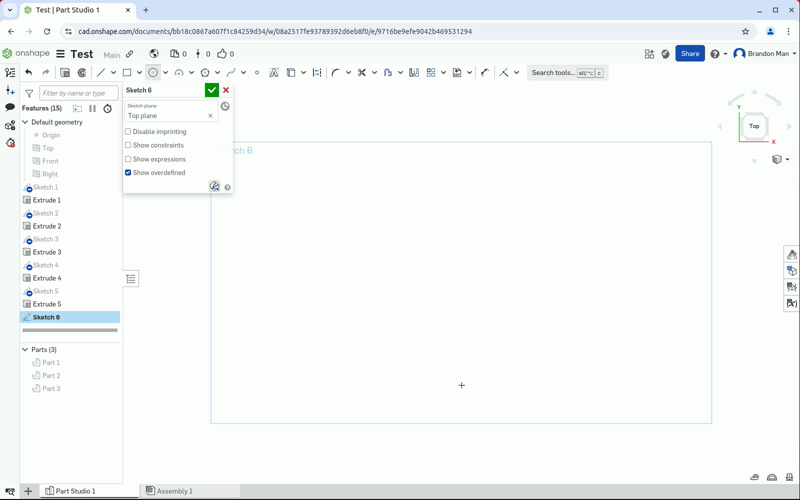
click(461, 384)
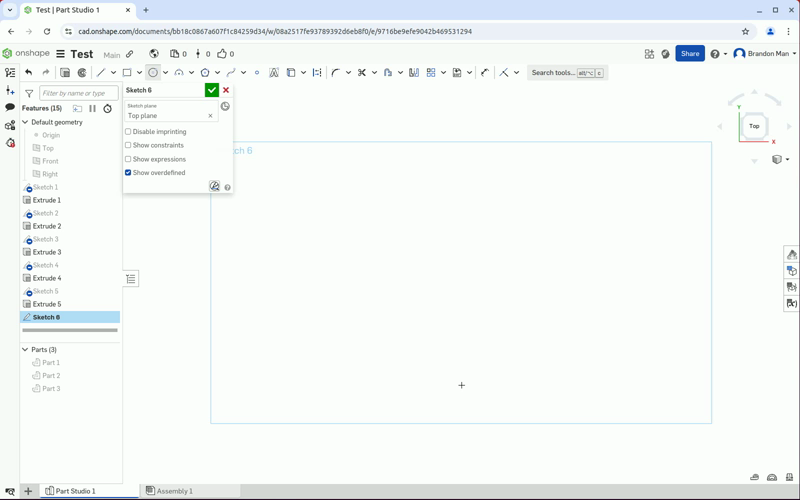
key_up(shift)
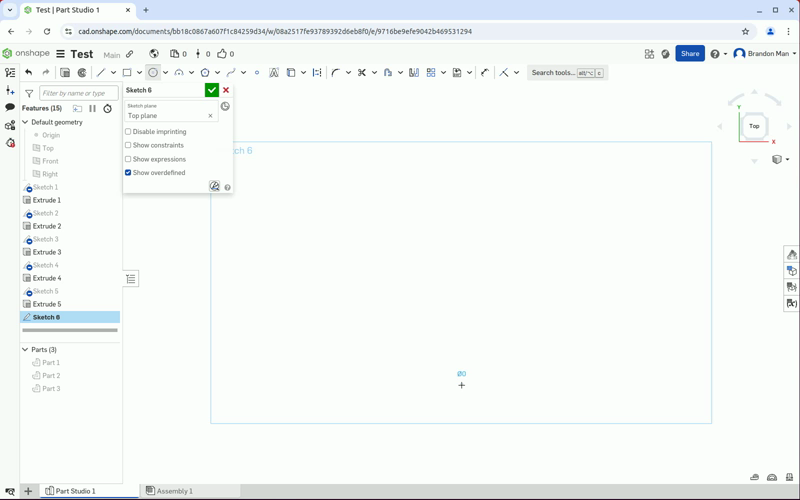
mouse_move(466, 384)
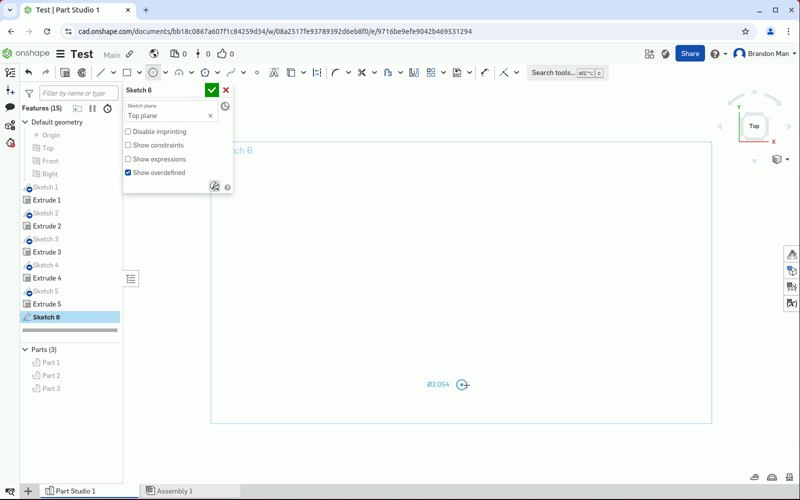
click(466, 384)
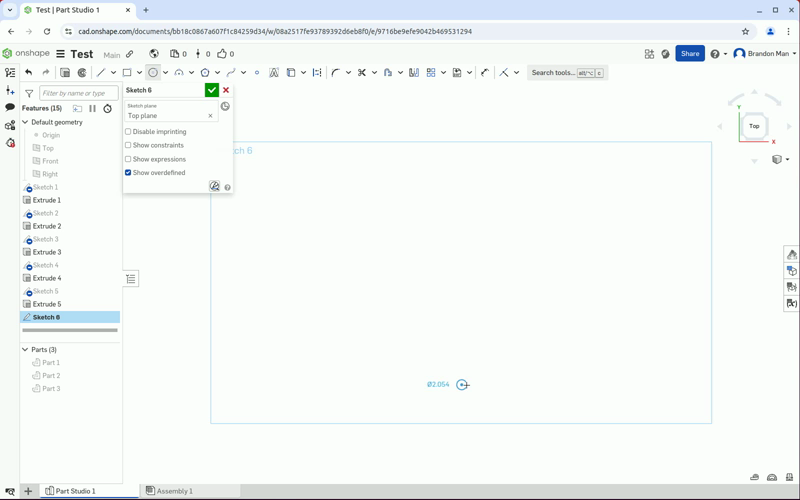
key(esc)
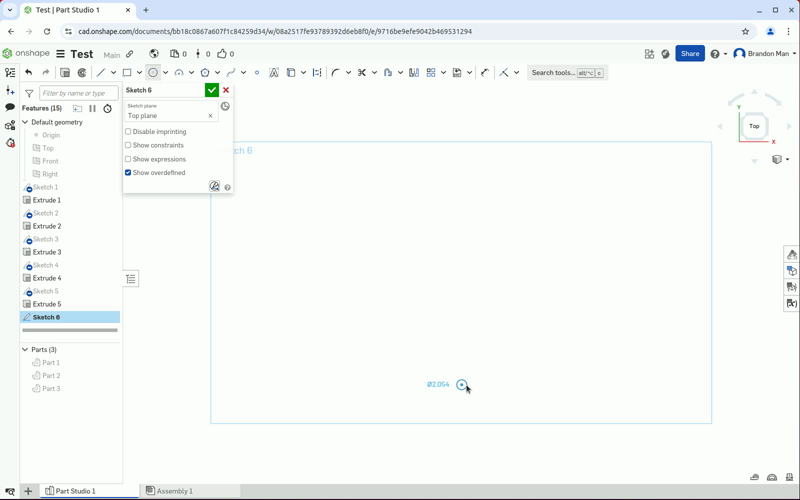
mouse_move(464, 384)
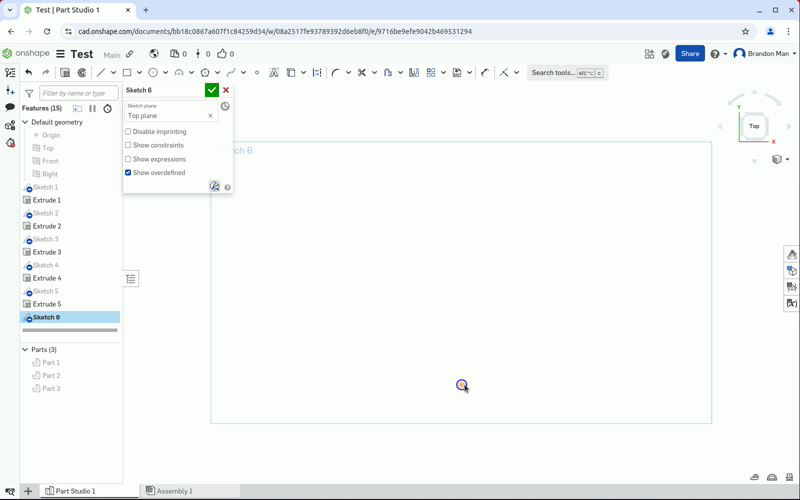
scroll(6)
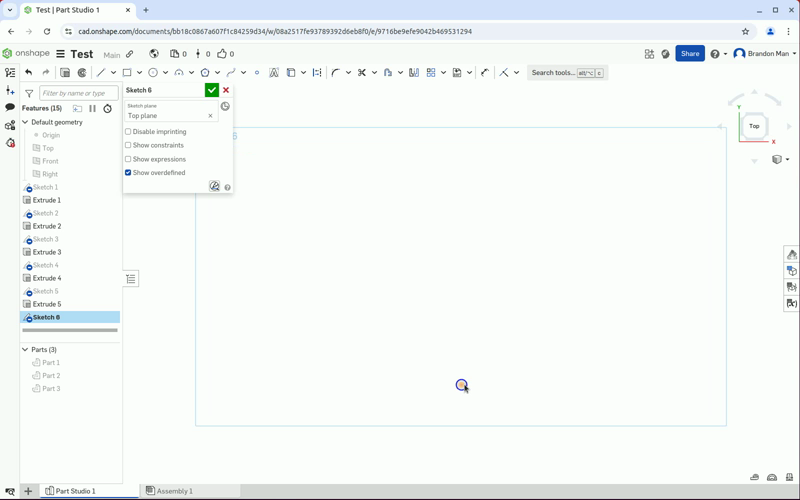
scroll(6)
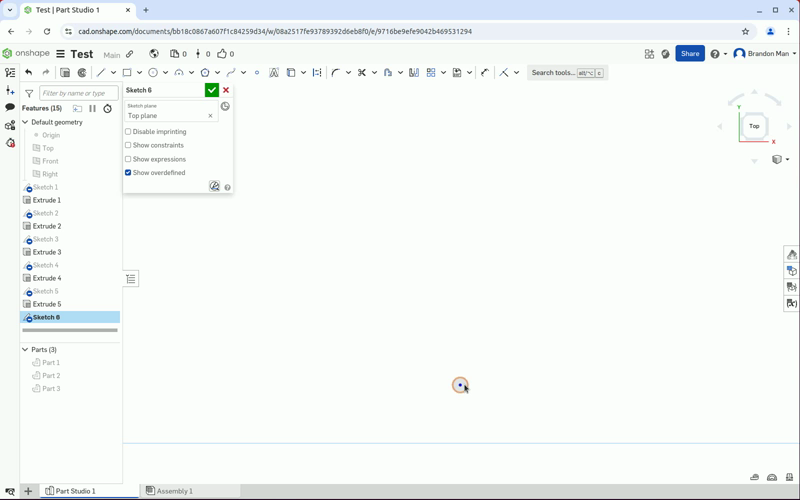
scroll(6)
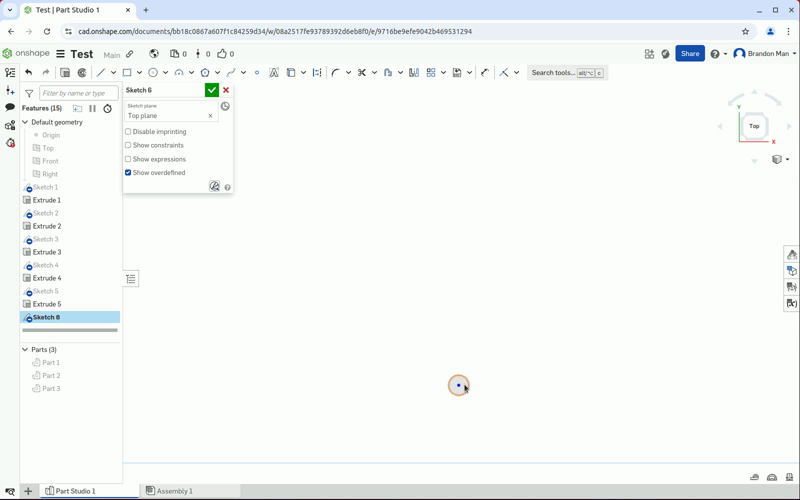
scroll(6)
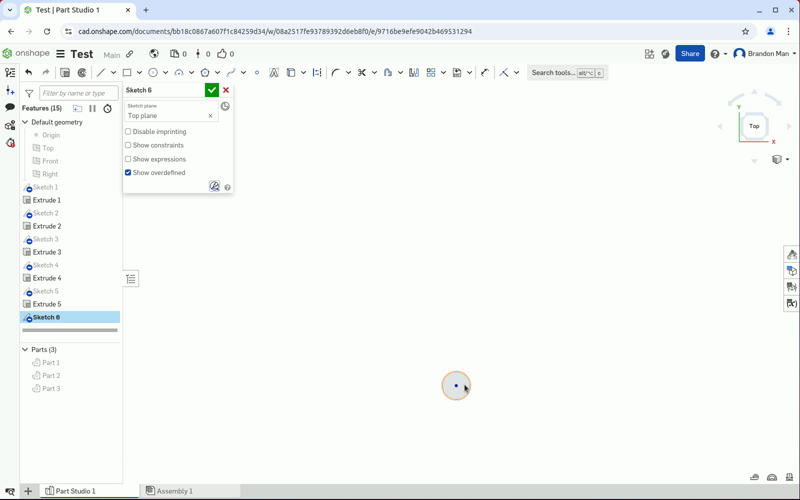
scroll(6)
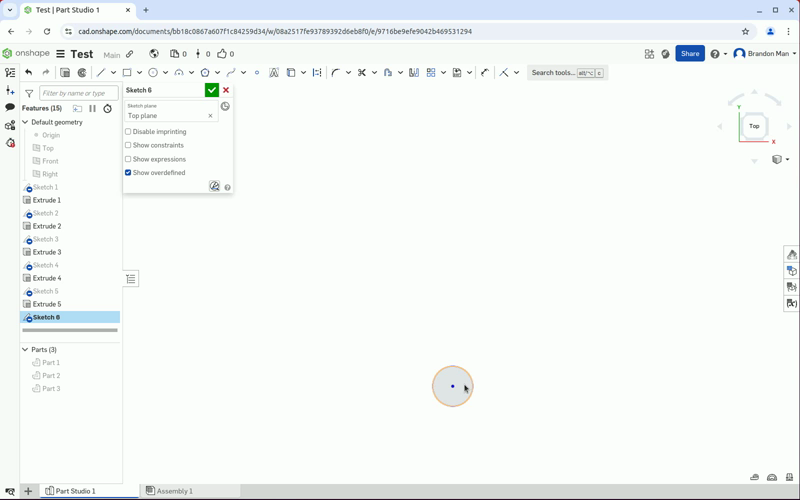
scroll(6)
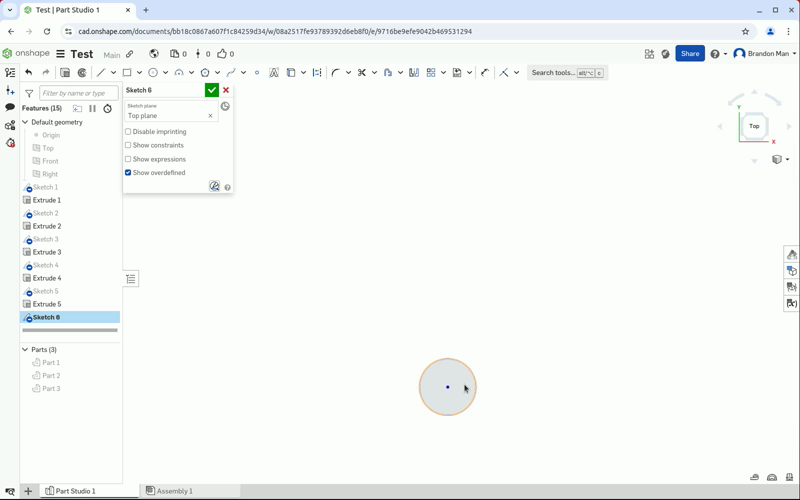
scroll(6)
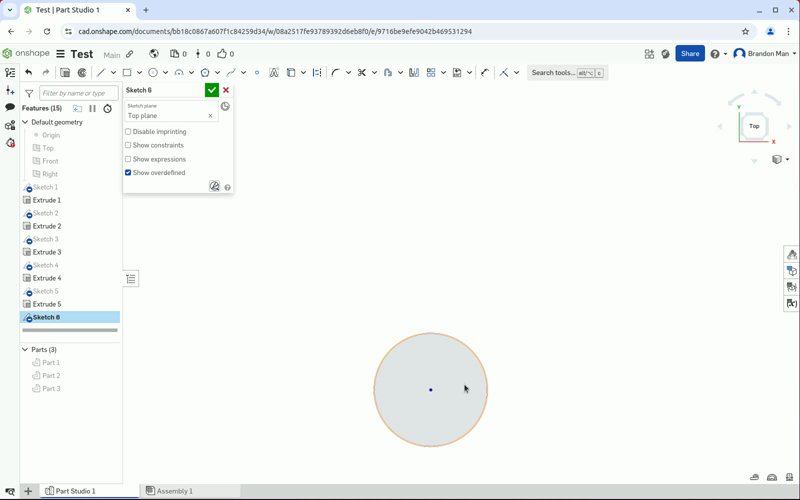
click(464, 384)
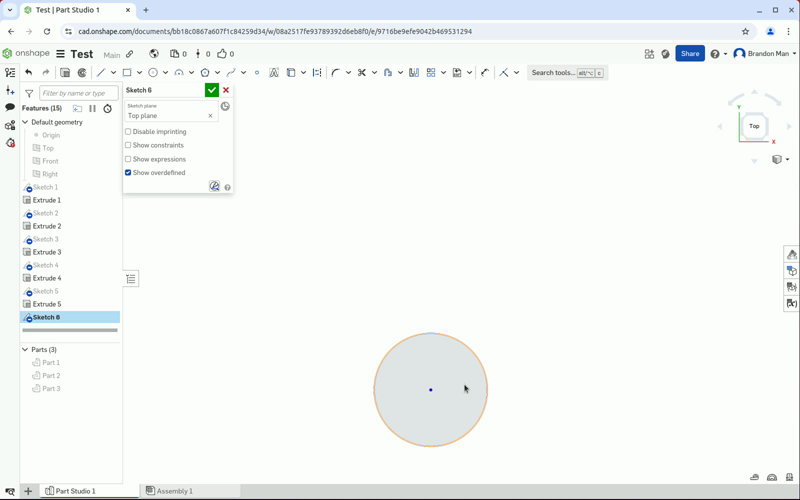
scroll(-6)
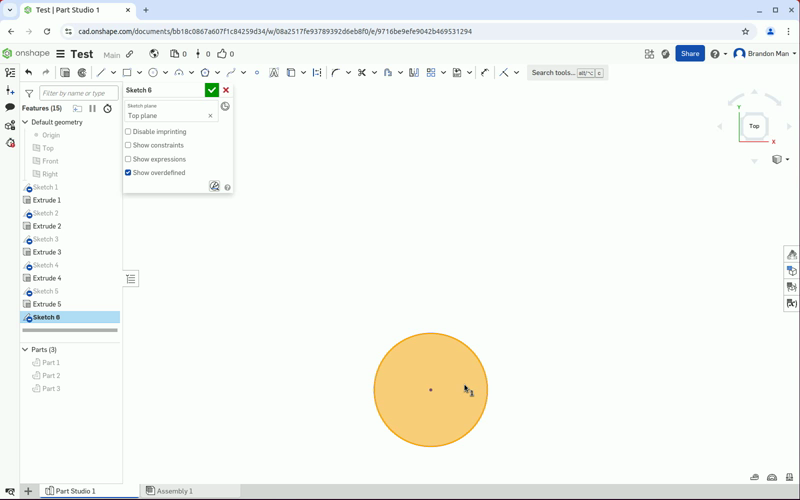
scroll(-6)
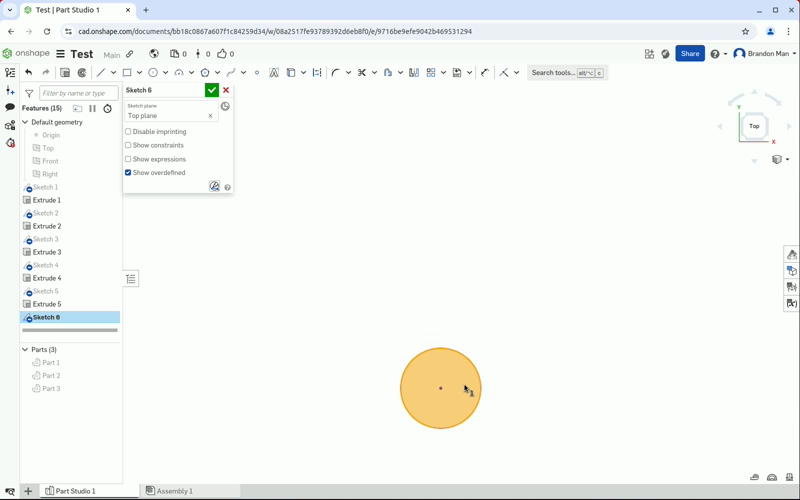
scroll(-6)
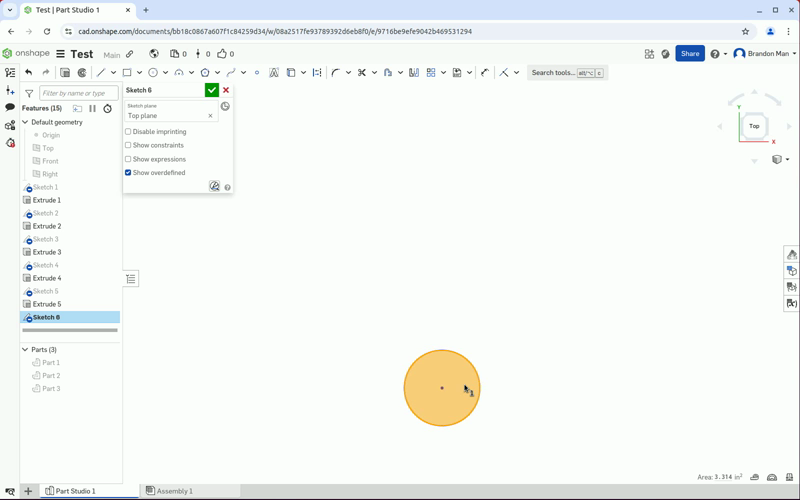
scroll(-6)
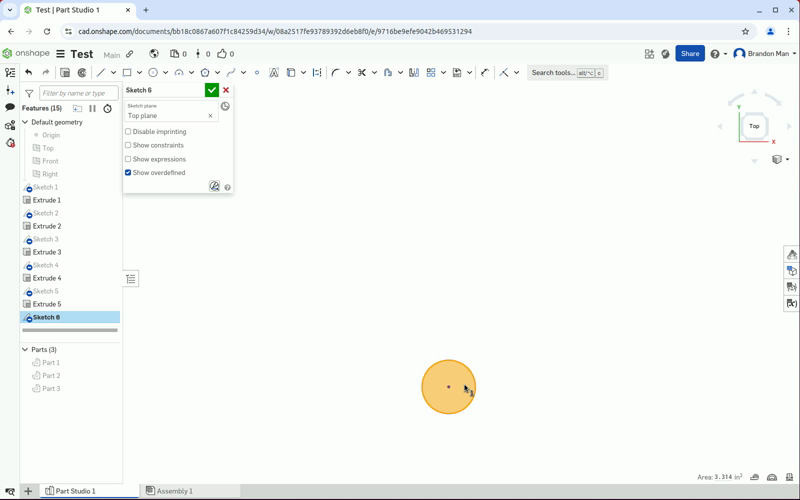
scroll(-6)
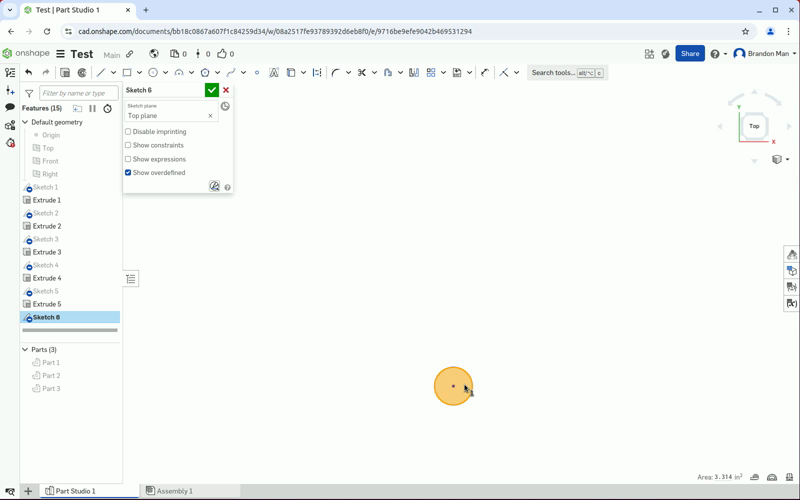
scroll(-6)
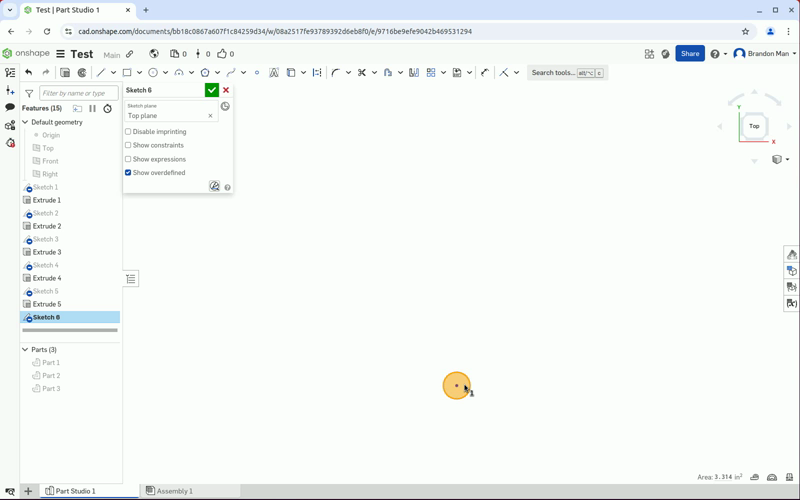
scroll(-6)
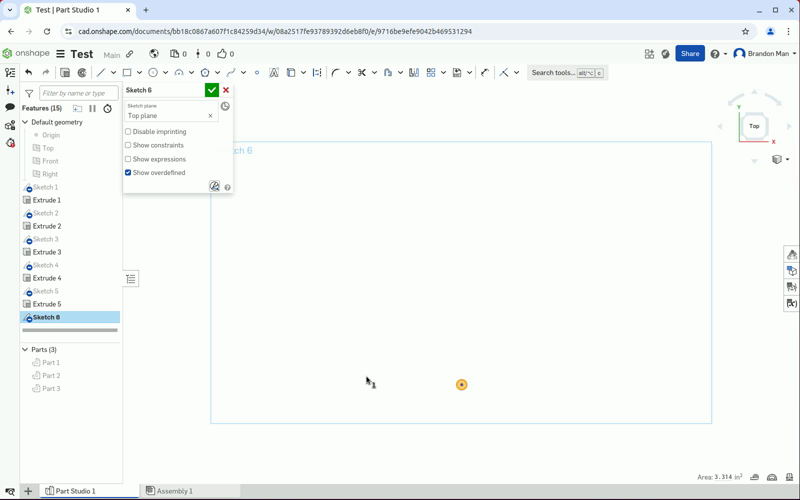
mouse_move(73, 352)
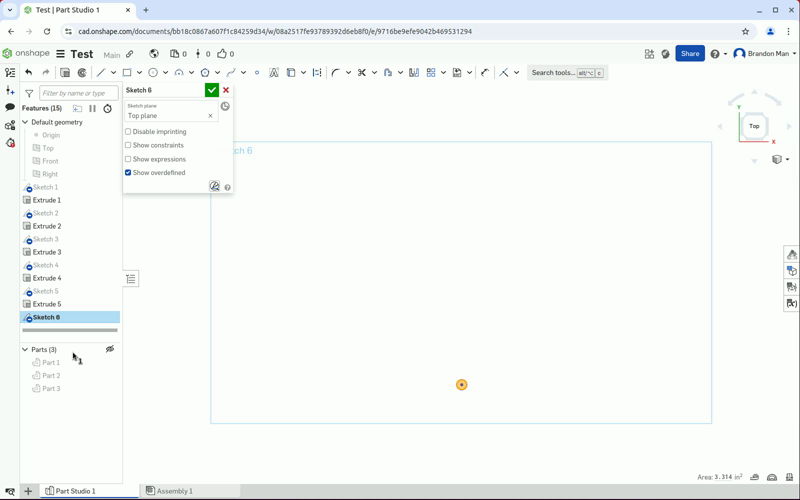
key(shift+y)
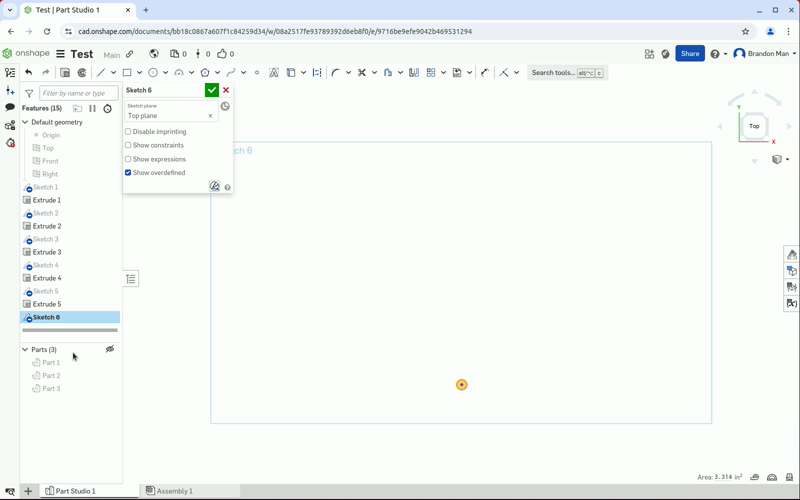
key(shift+e)
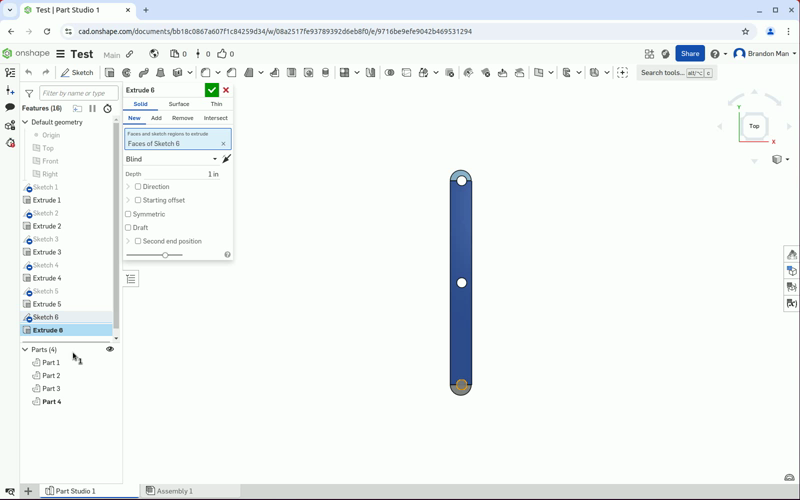
mouse_move(143, 106)
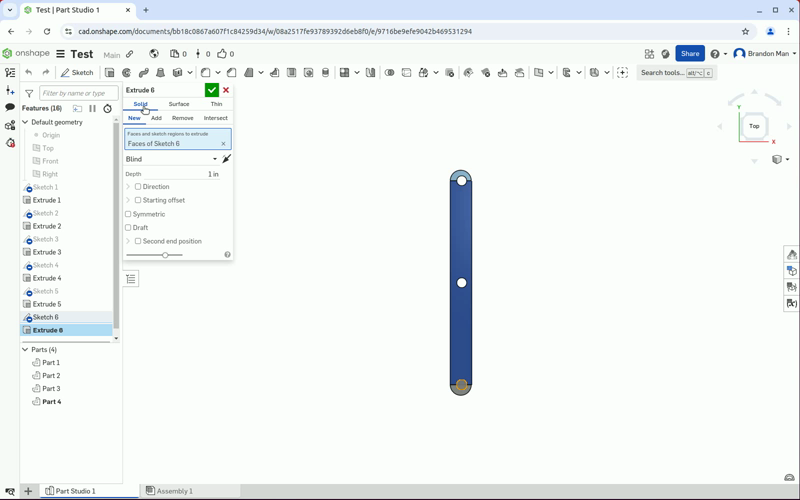
click(143, 106)
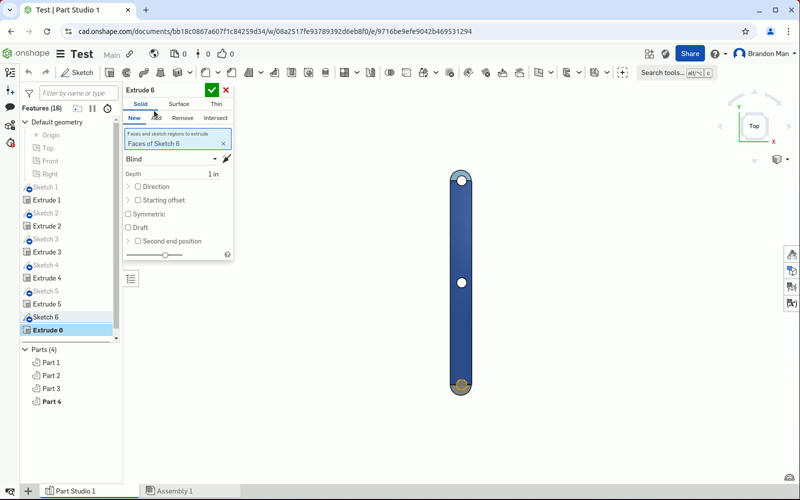
mouse_move(186, 120)
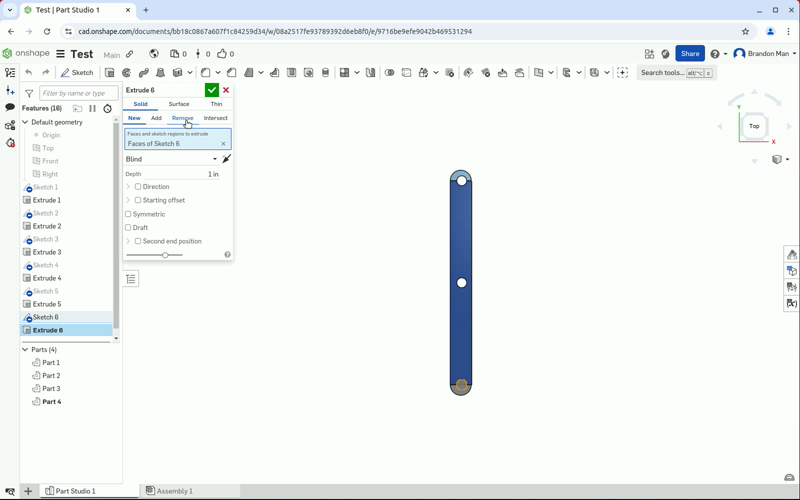
click(186, 120)
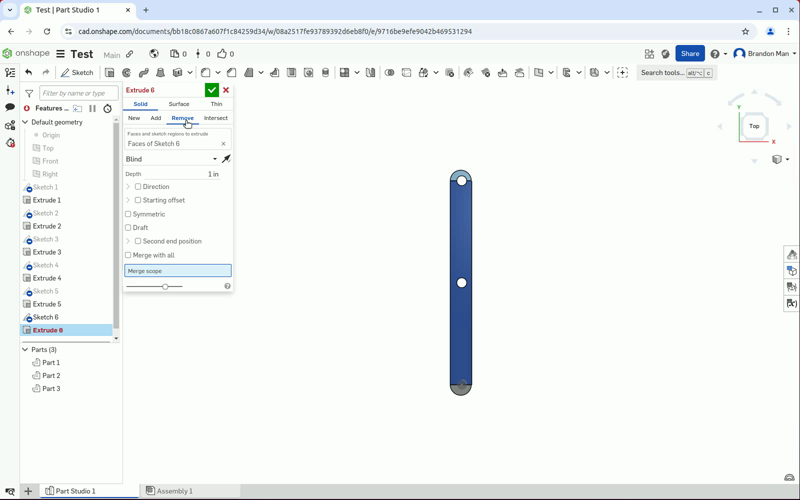
key(tab, 4)
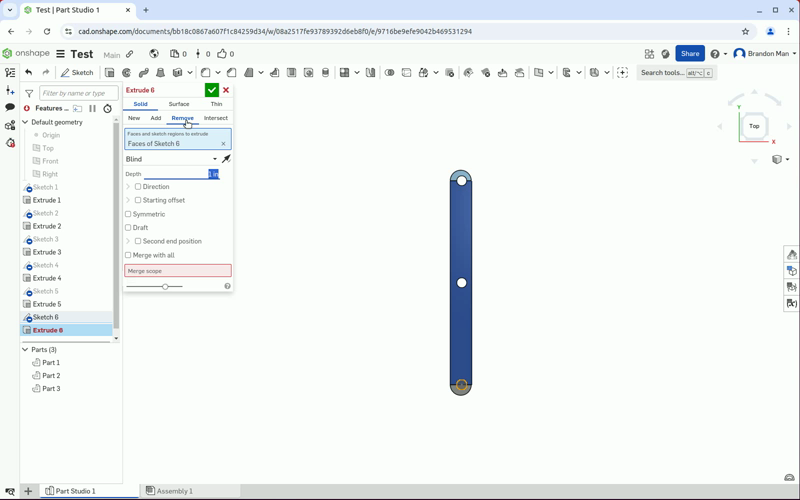
text(-5.296)
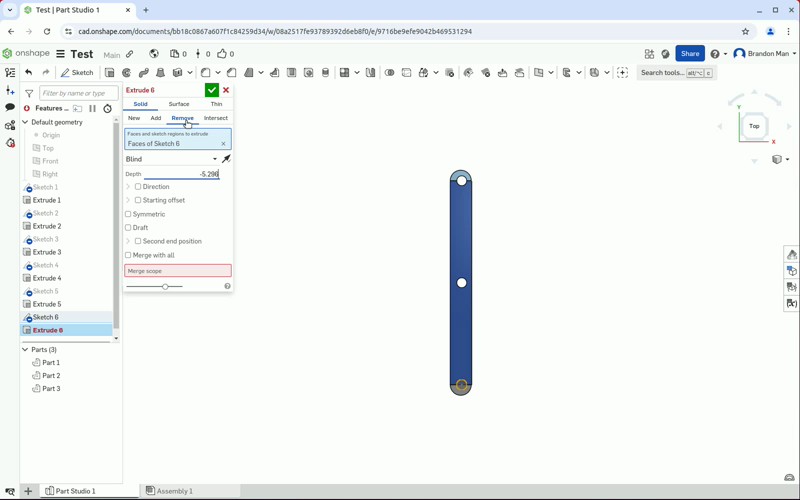
key(tab, 3)
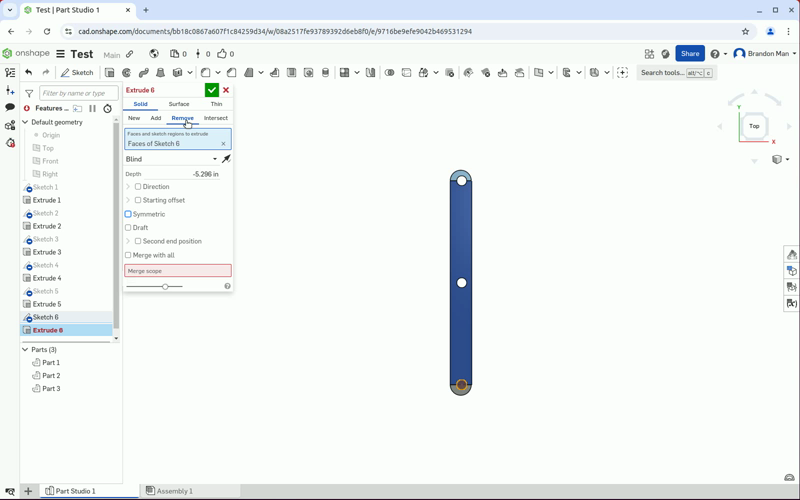
key(space)
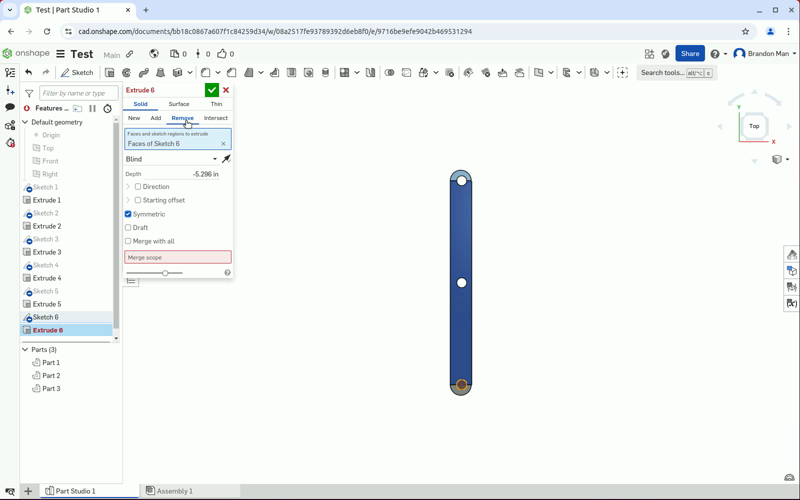
key(tab, 2)
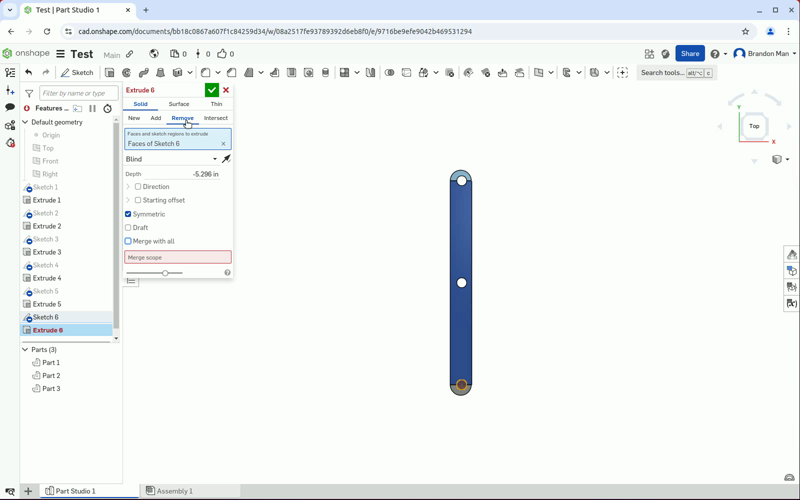
key(space)
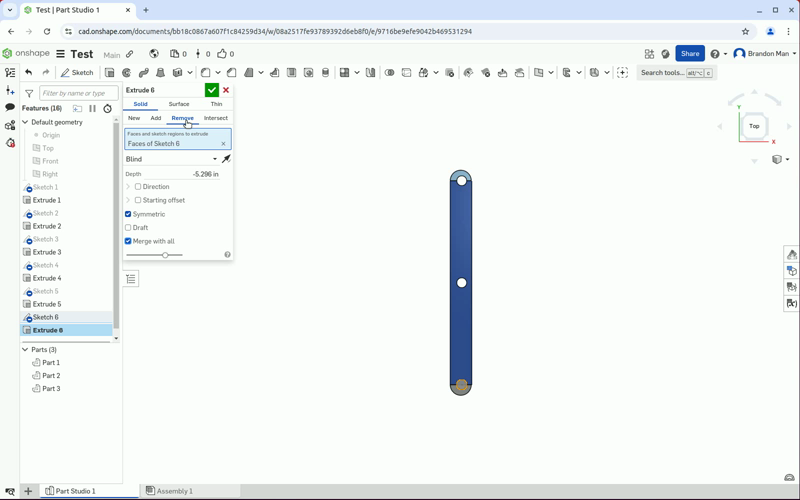
key(enter)
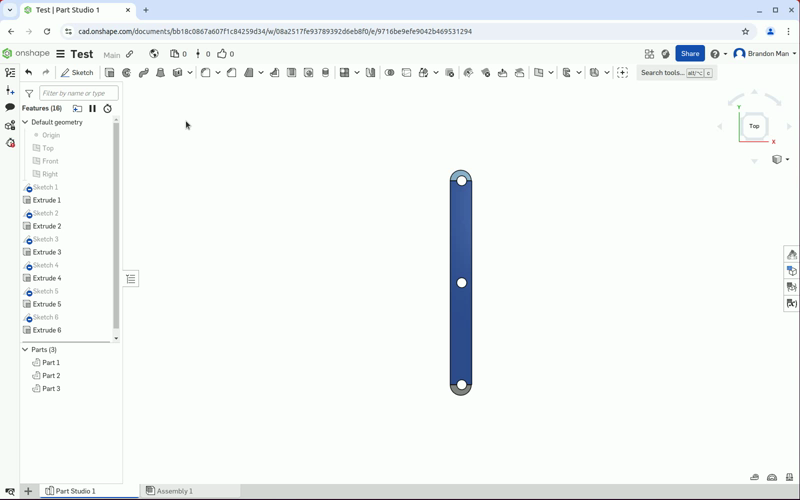
key(shift+h)
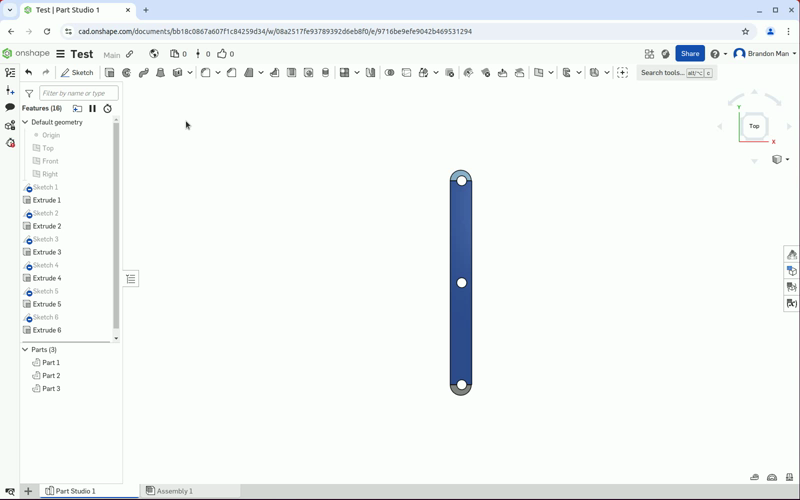
key(shift+h)
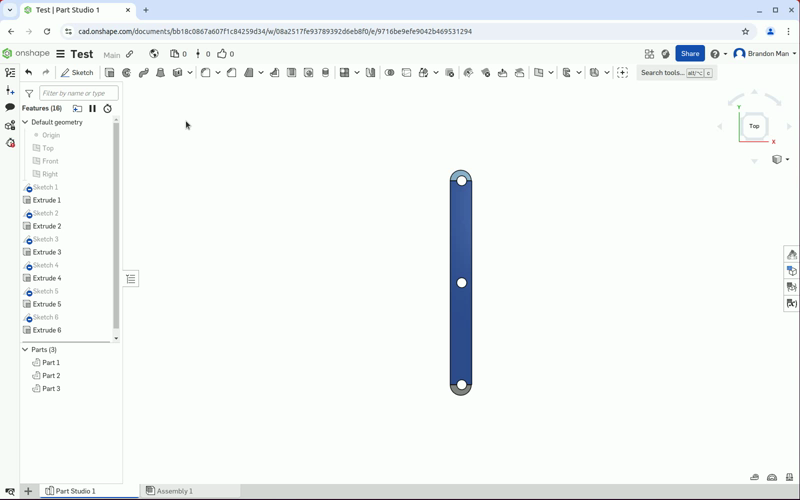
mouse_move(69, 189)
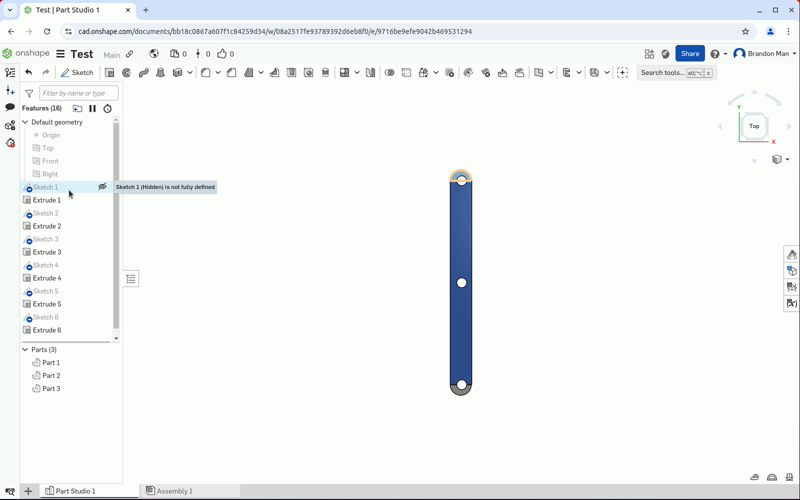
click(69, 189)
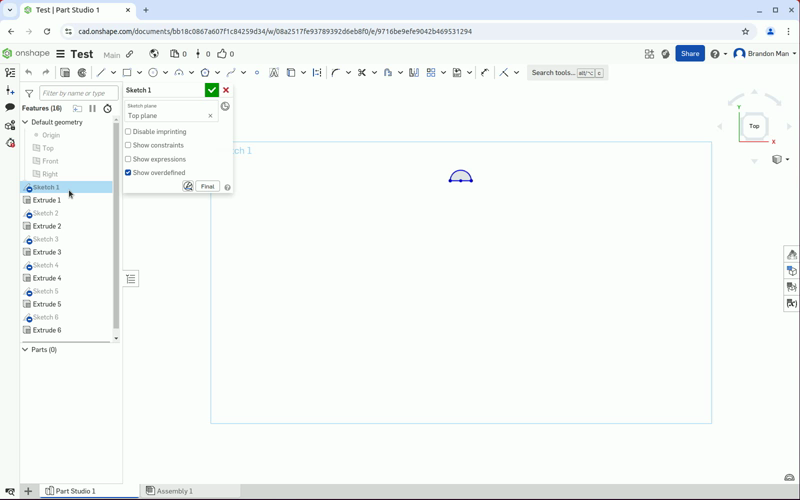
mouse_move(229, 92)
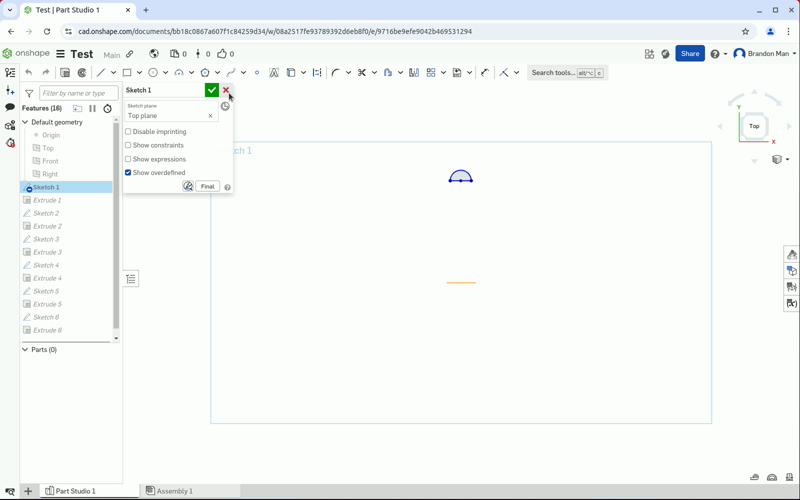
click(229, 92)
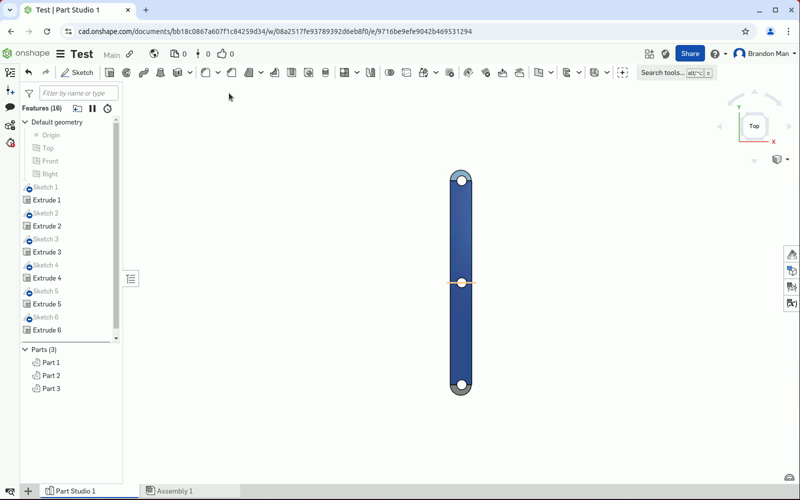
mouse_move(541, 75)
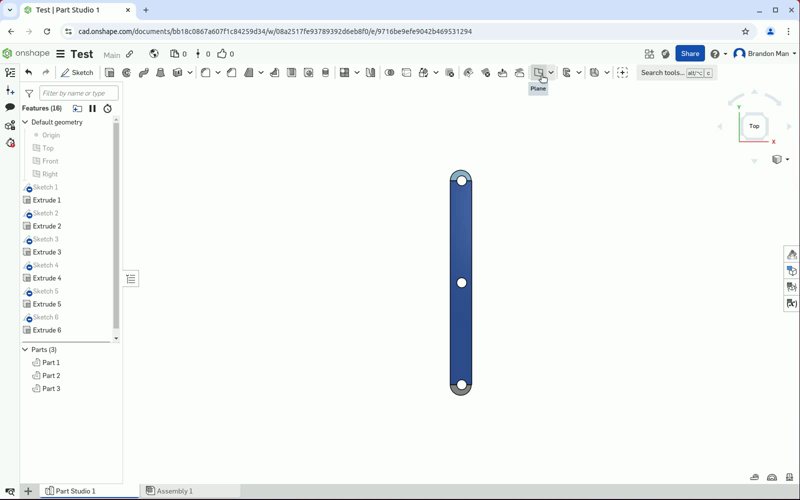
click(541, 75)
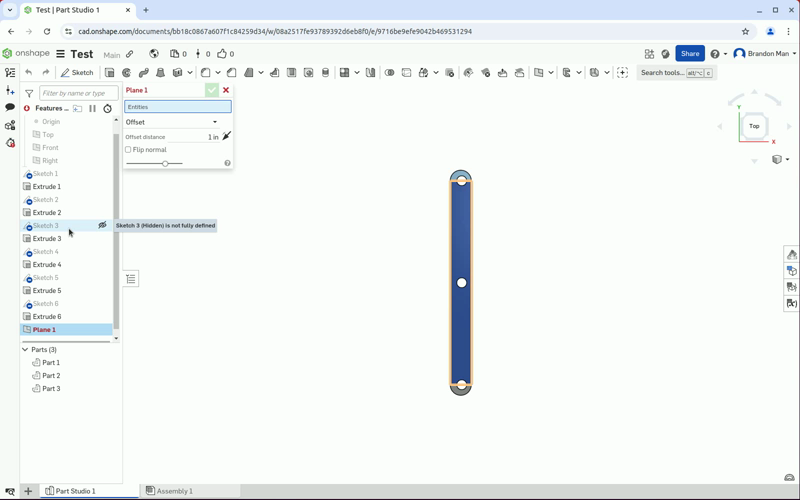
scroll(3)
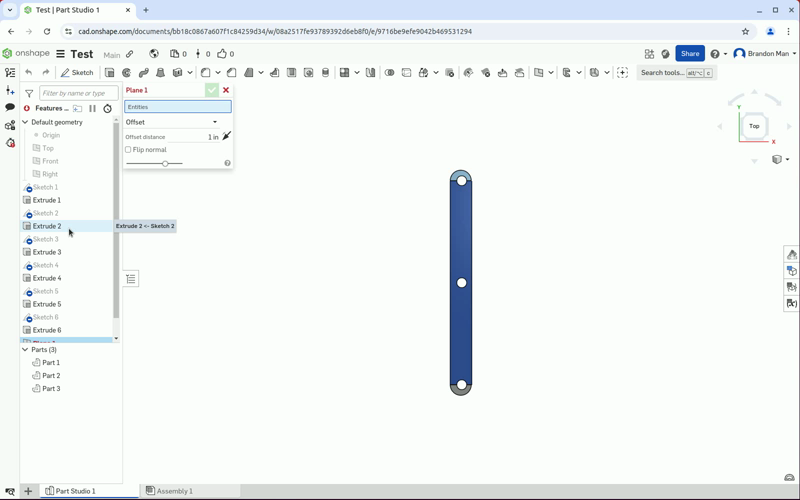
mouse_move(69, 150)
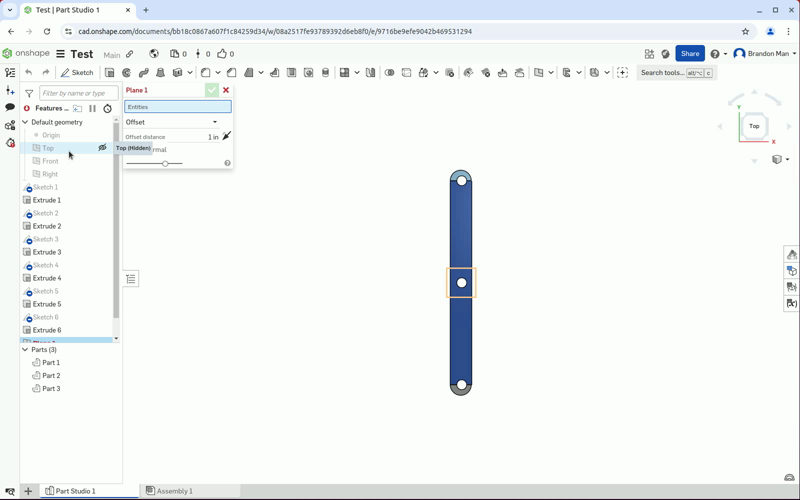
click(69, 150)
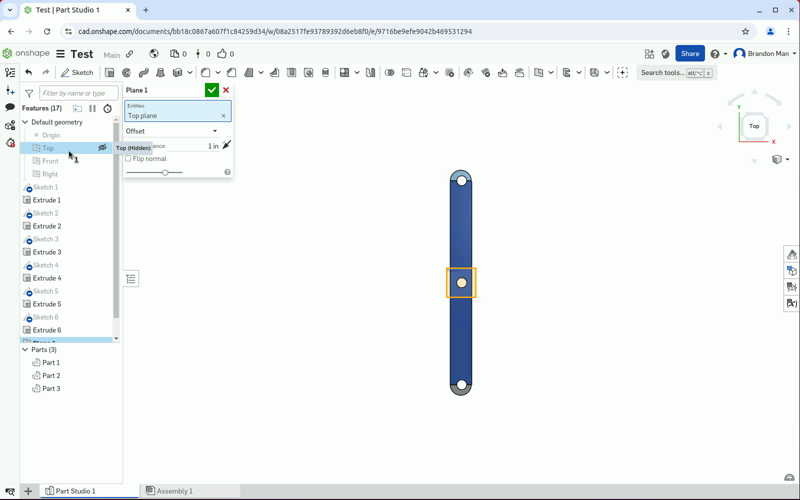
key(tab, 2)
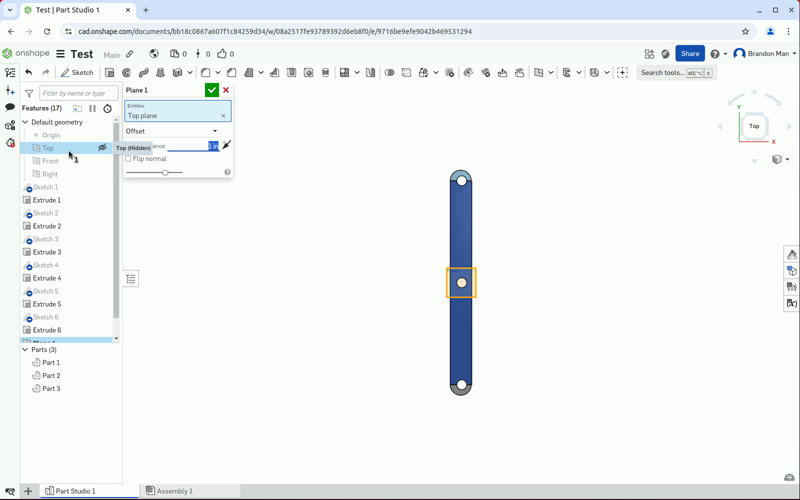
text(0.493)
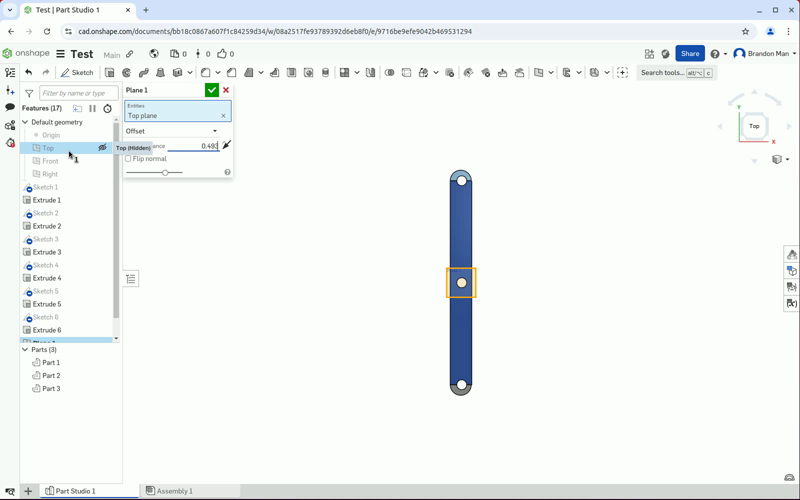
key(enter, 2)
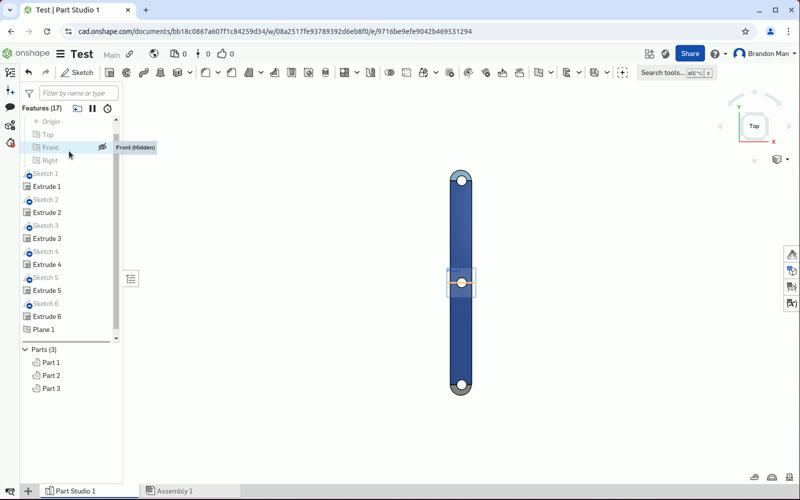
key(shift+s)
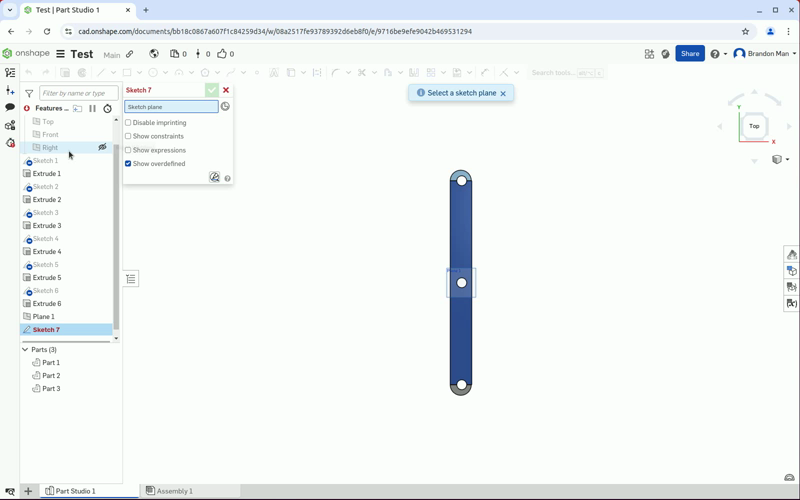
mouse_move(69, 319)
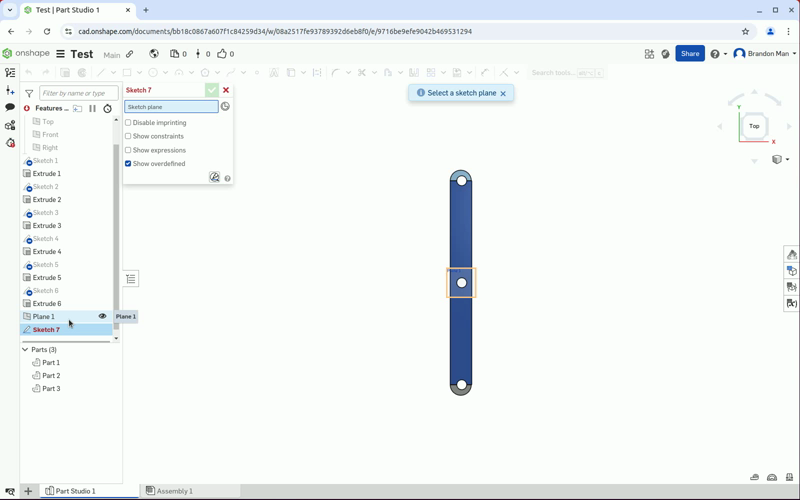
click(69, 319)
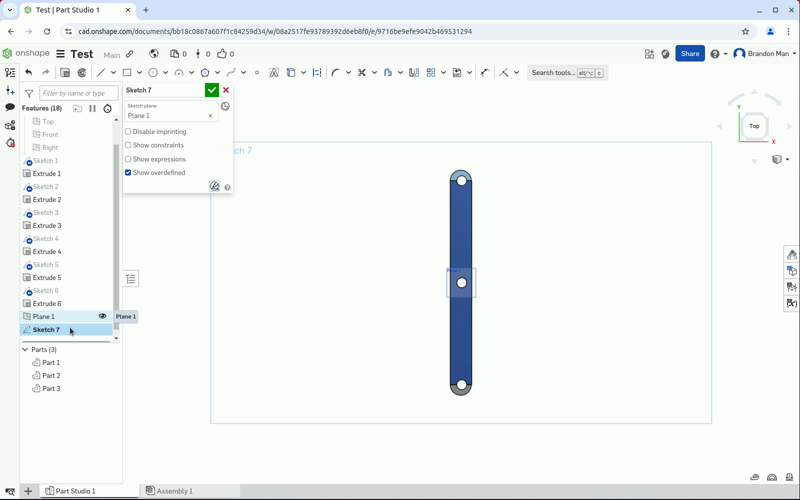
mouse_move(73, 352)
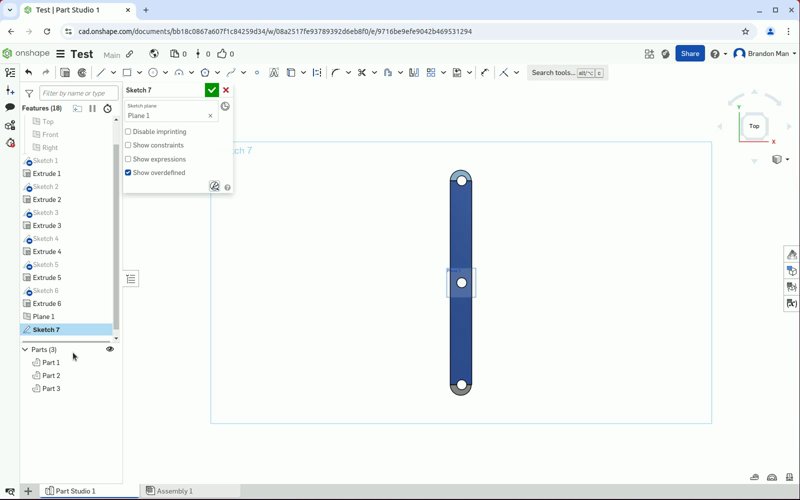
key(y)
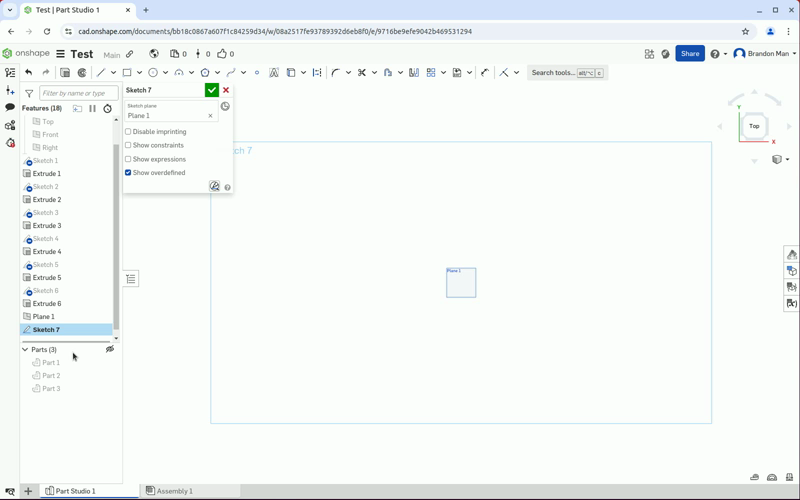
key(c)
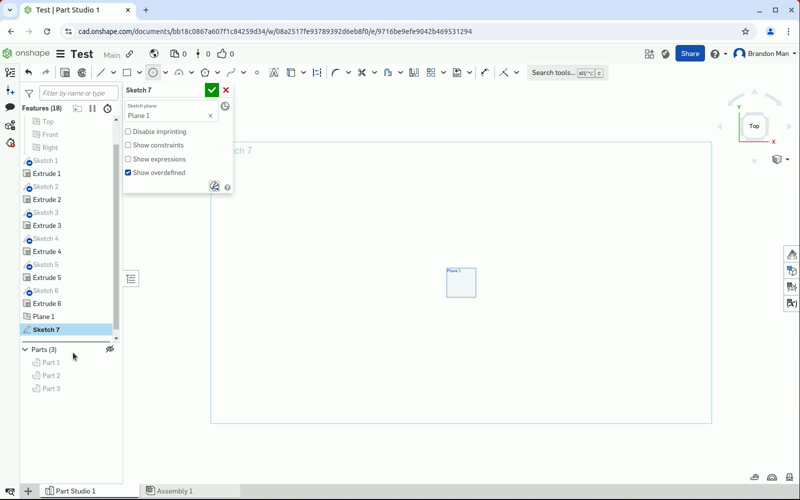
key_down(shift)
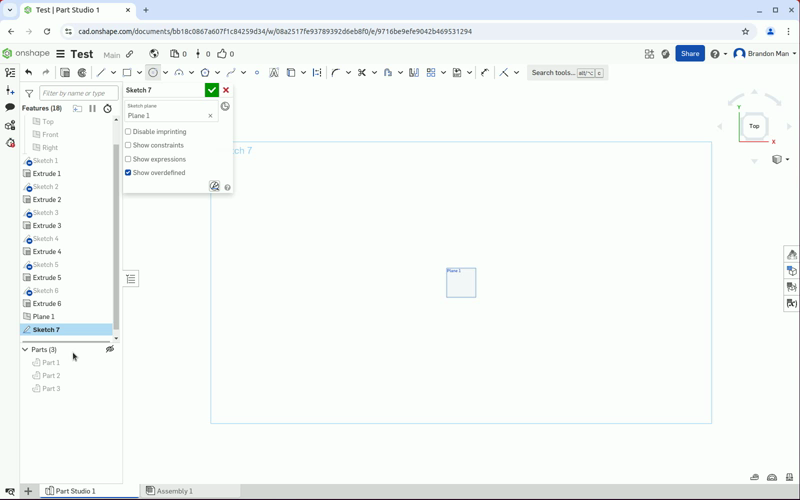
mouse_move(461, 282)
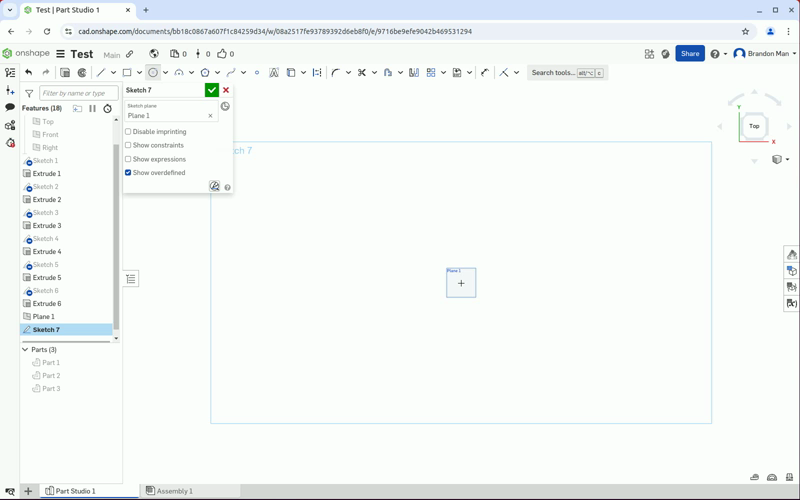
click(461, 282)
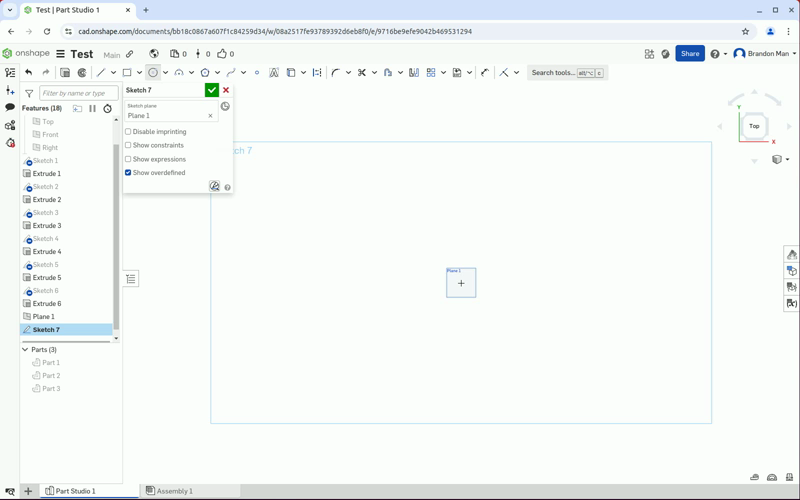
key_up(shift)
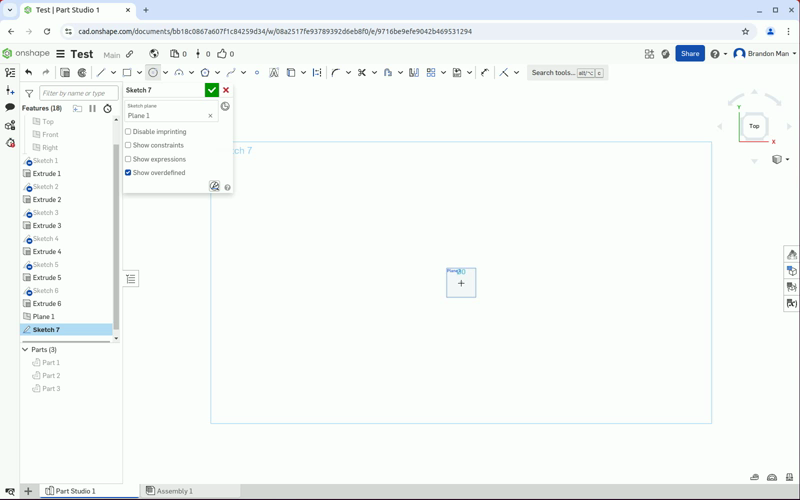
mouse_move(467, 282)
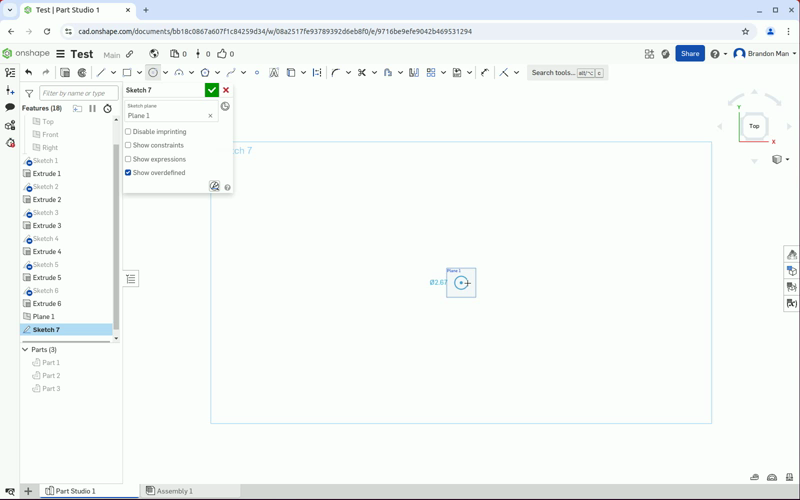
click(467, 282)
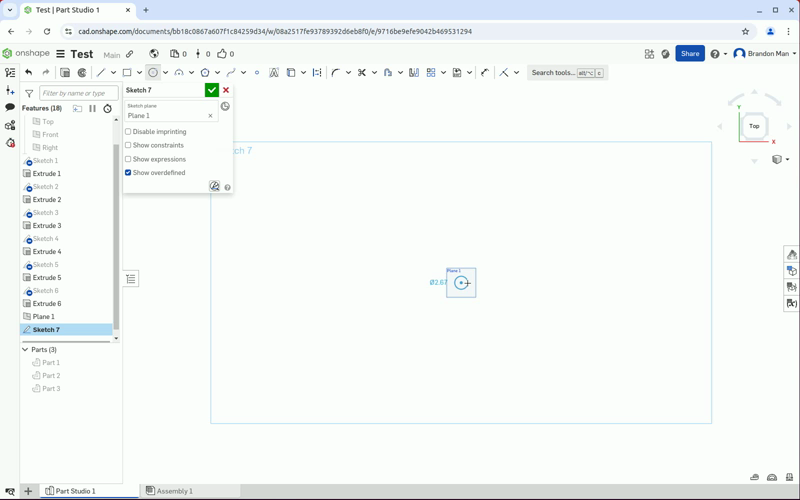
key(esc)
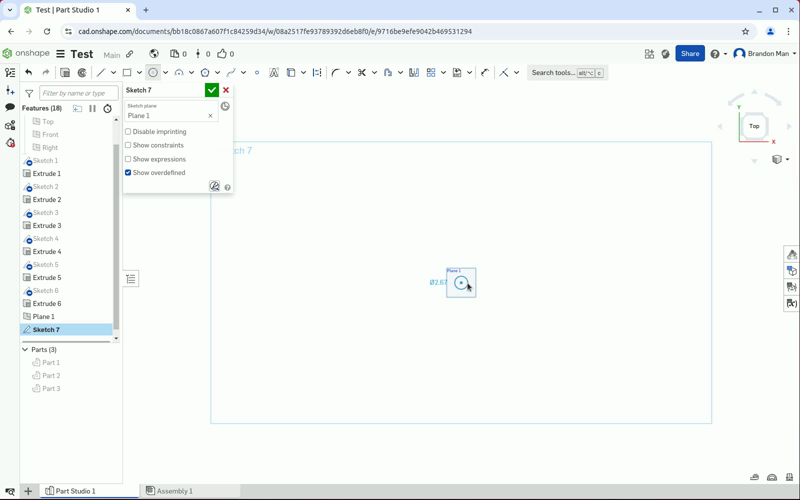
key(c)
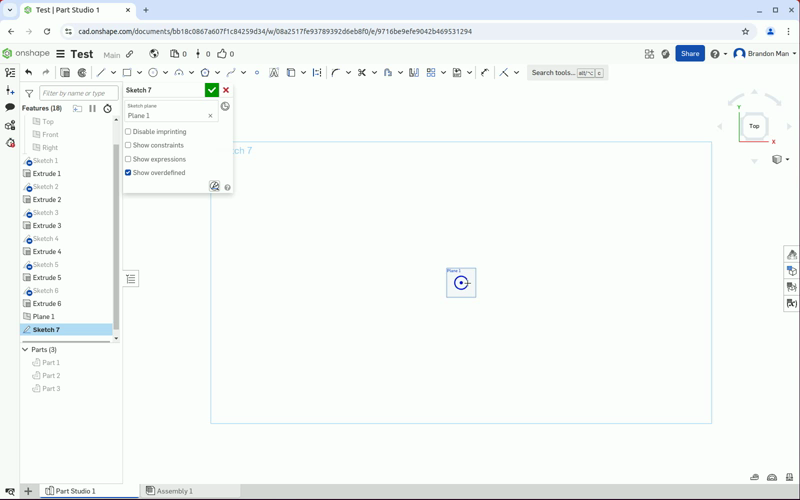
key_down(shift)
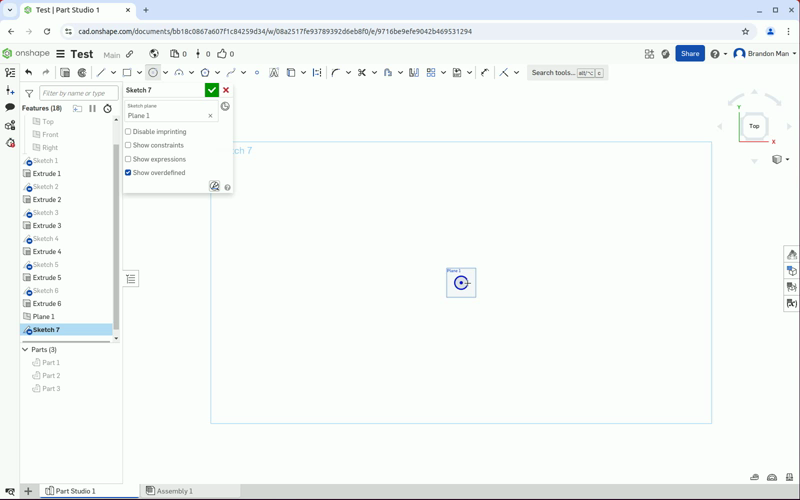
mouse_move(461, 282)
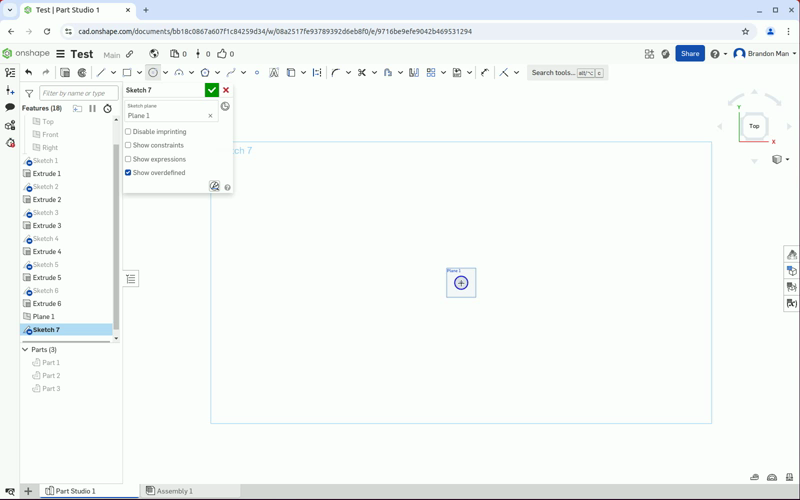
click(461, 282)
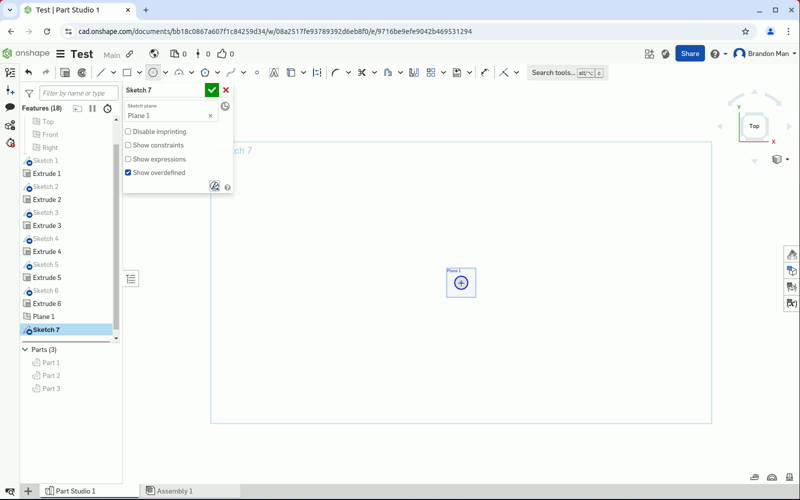
key_up(shift)
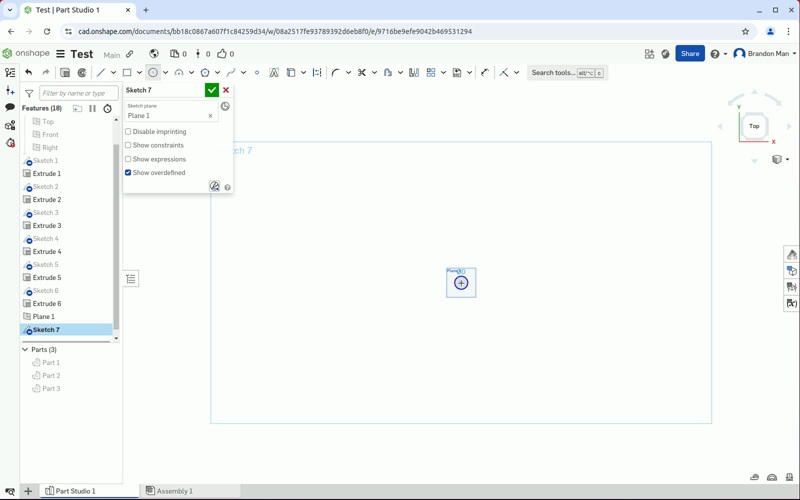
mouse_move(465, 282)
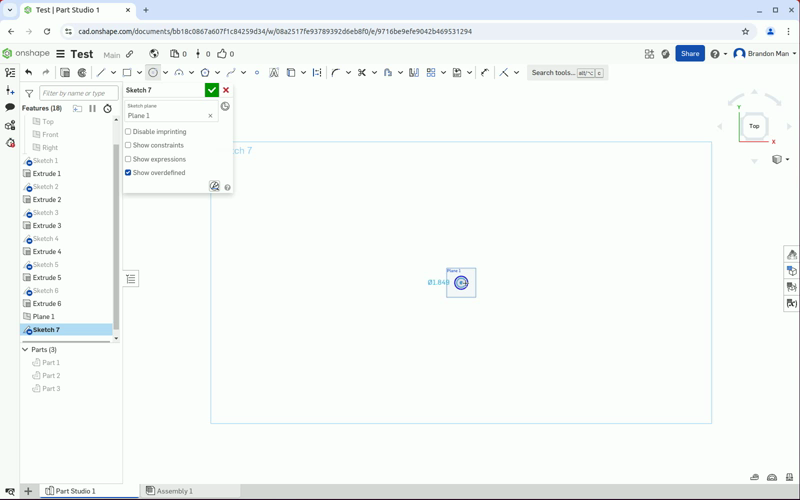
scroll(6)
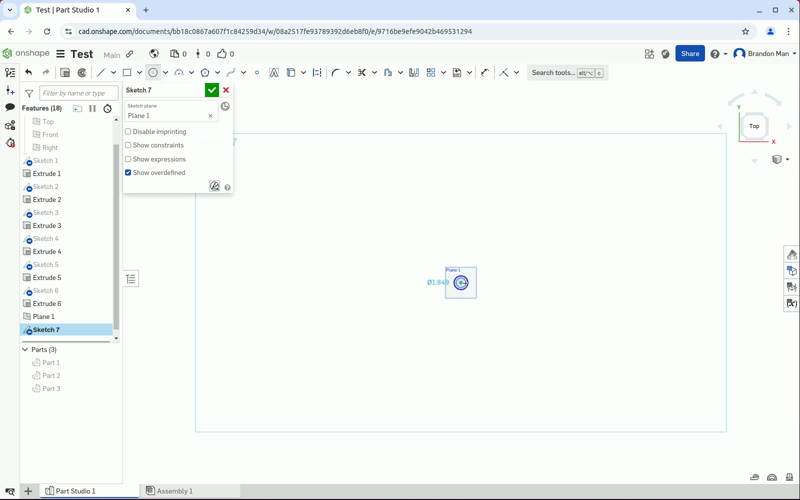
scroll(6)
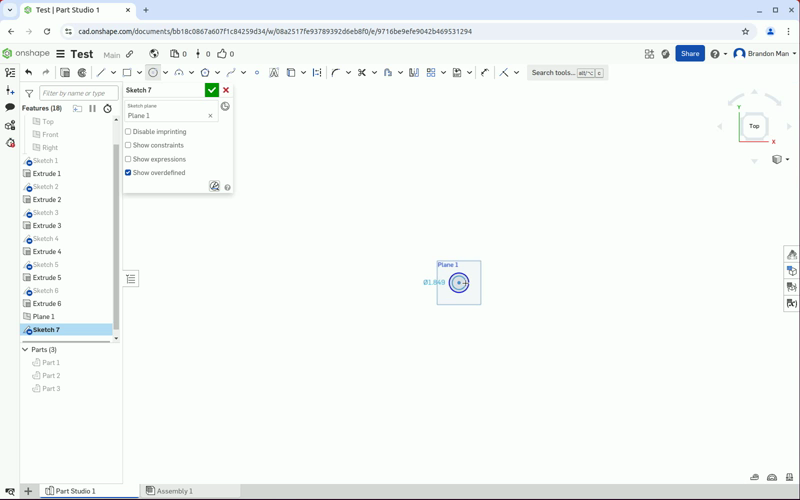
scroll(6)
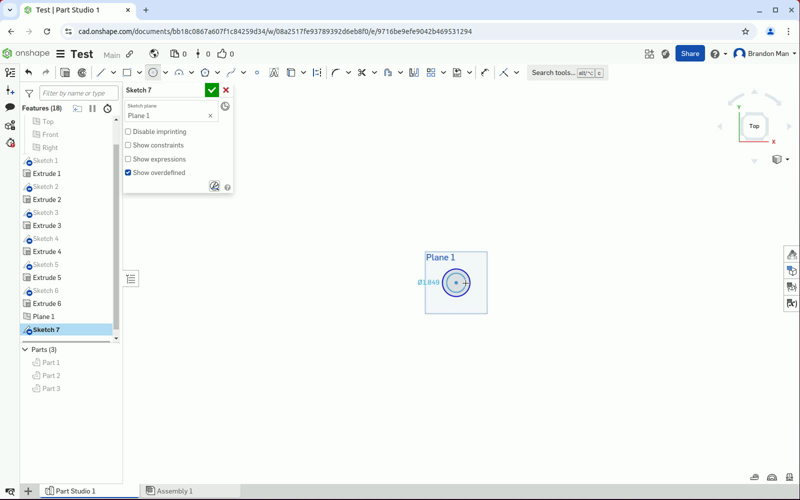
scroll(6)
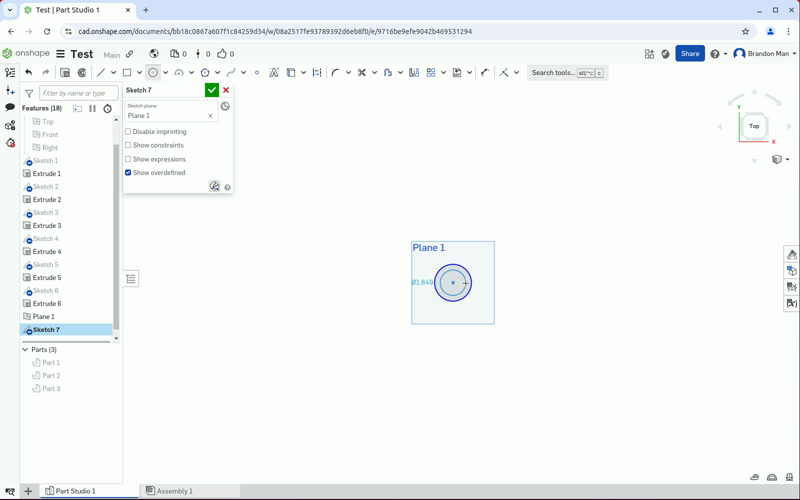
scroll(6)
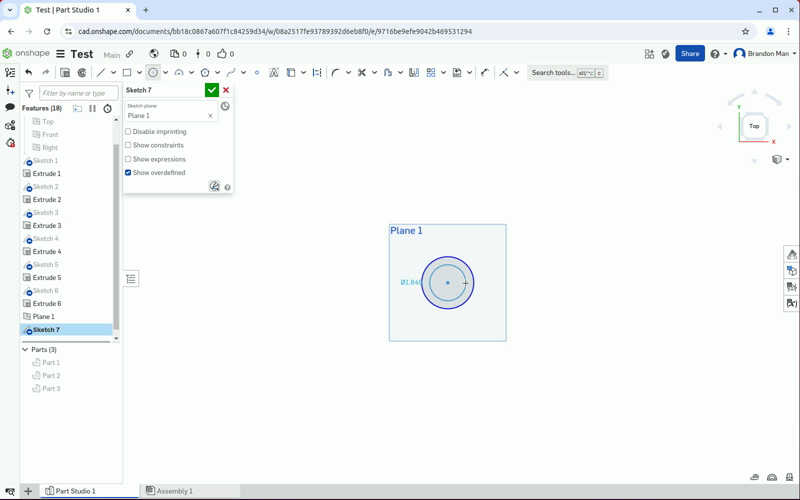
scroll(6)
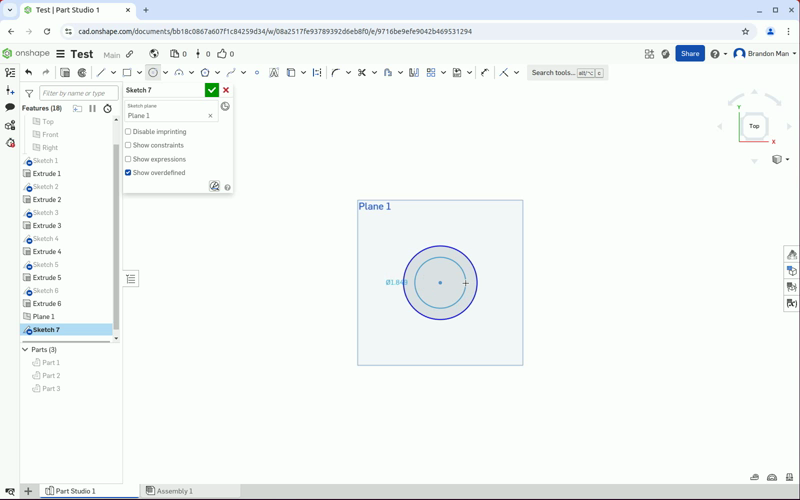
scroll(6)
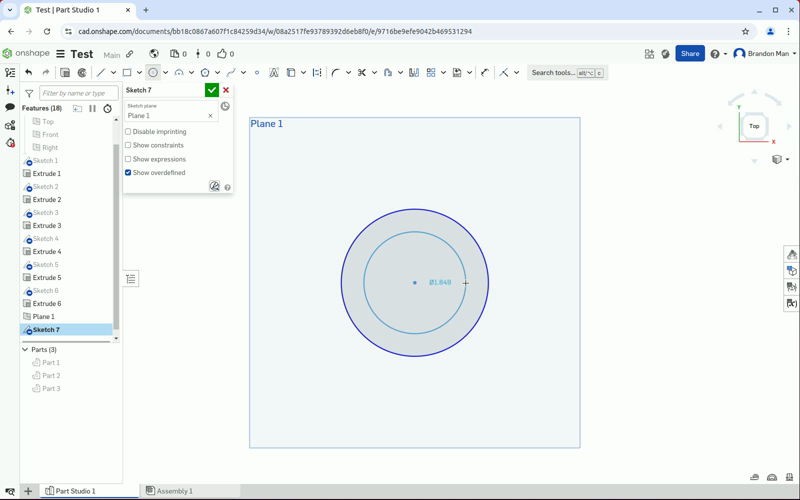
click(465, 282)
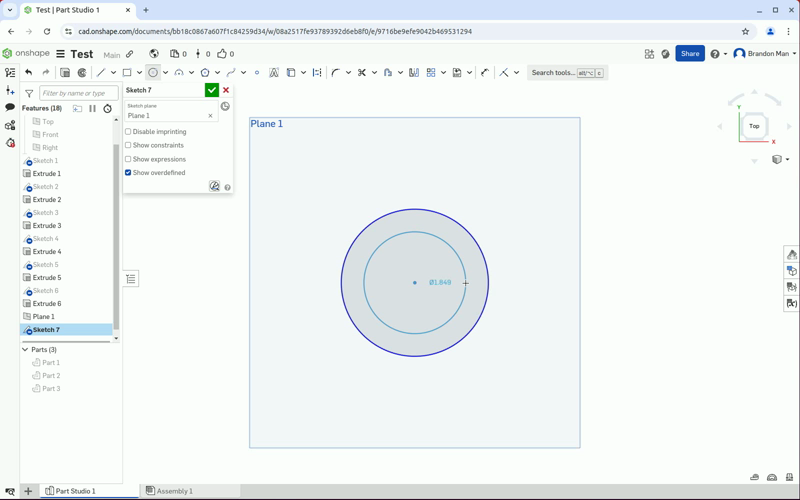
scroll(-6)
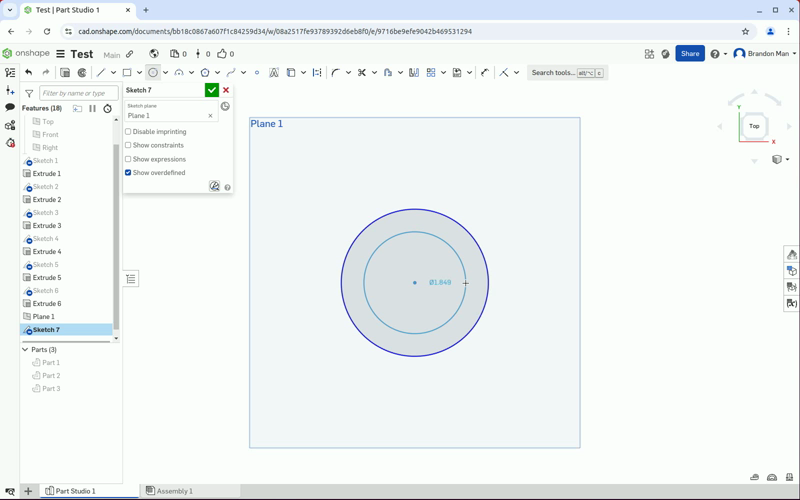
scroll(-6)
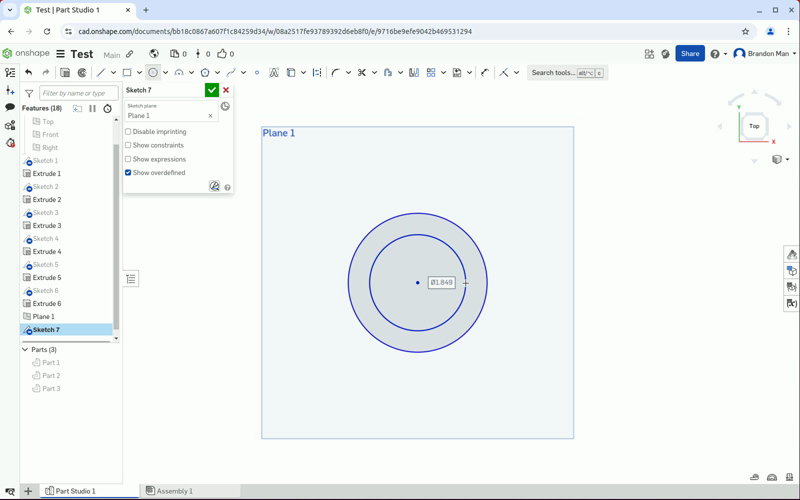
scroll(-6)
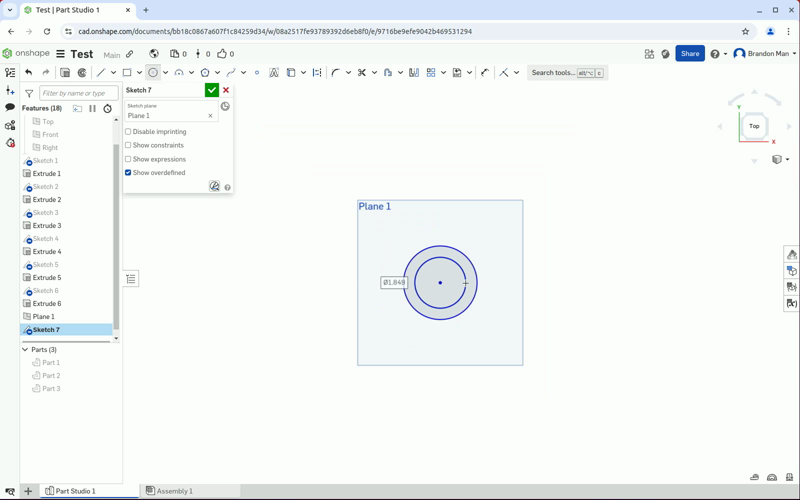
scroll(-6)
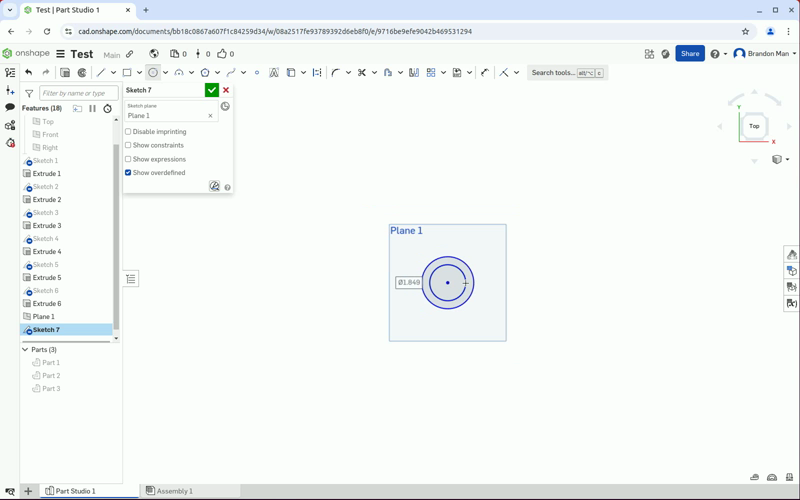
scroll(-6)
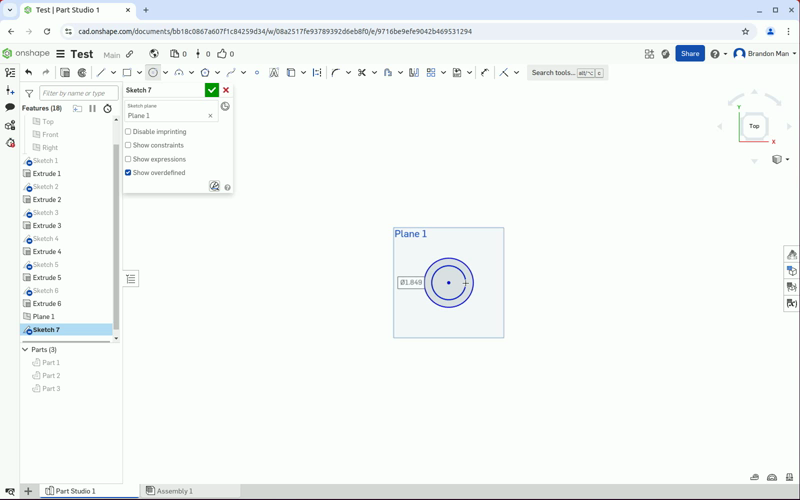
scroll(-6)
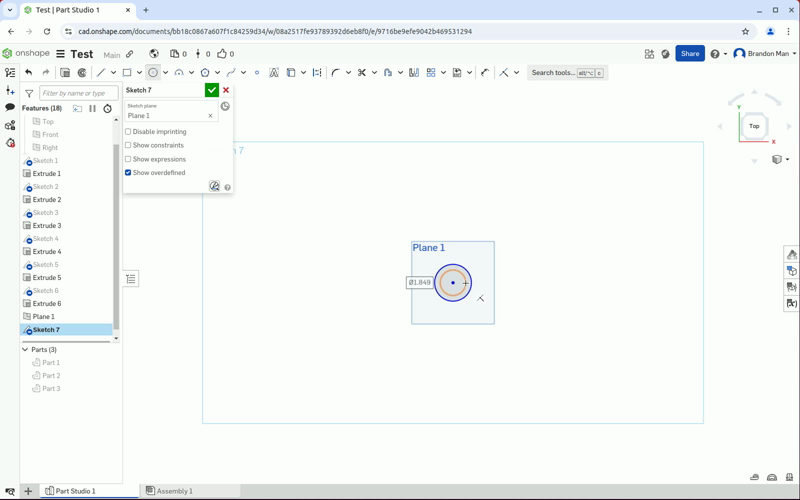
scroll(-6)
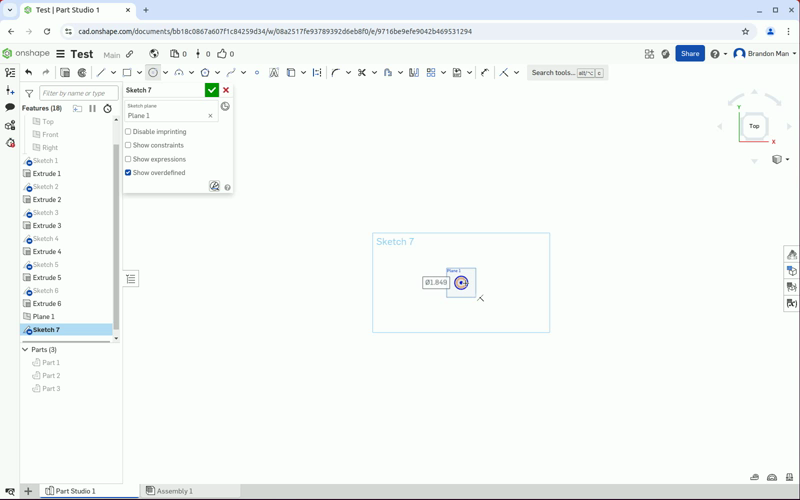
key(esc)
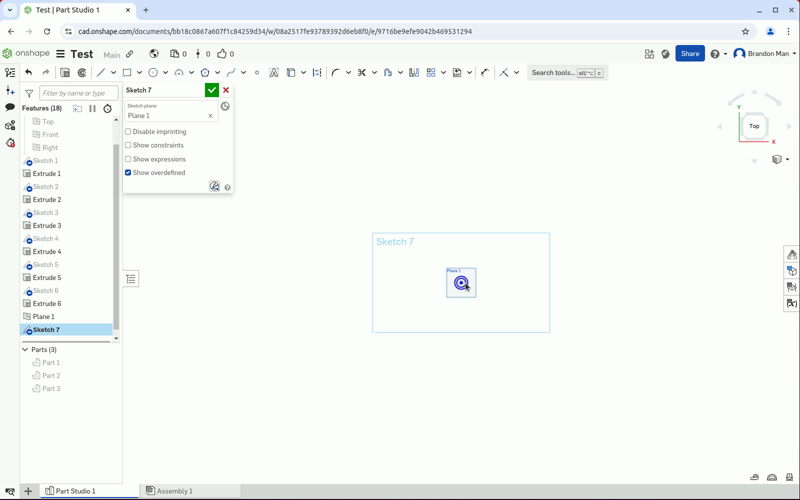
mouse_move(457, 281)
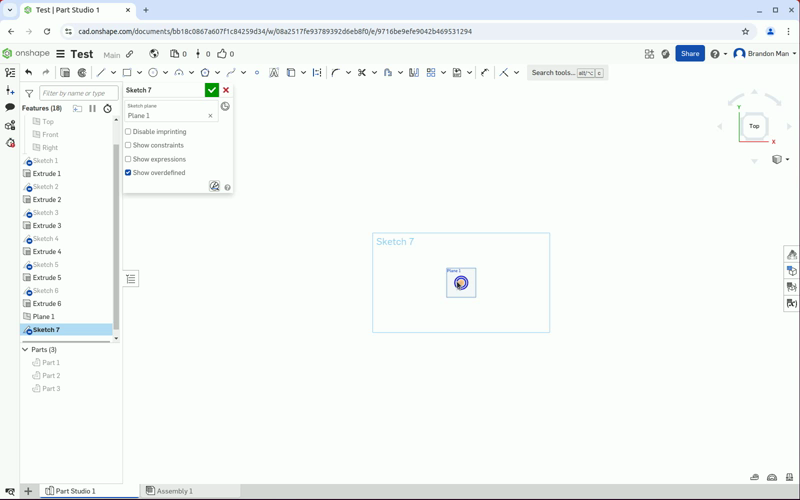
scroll(6)
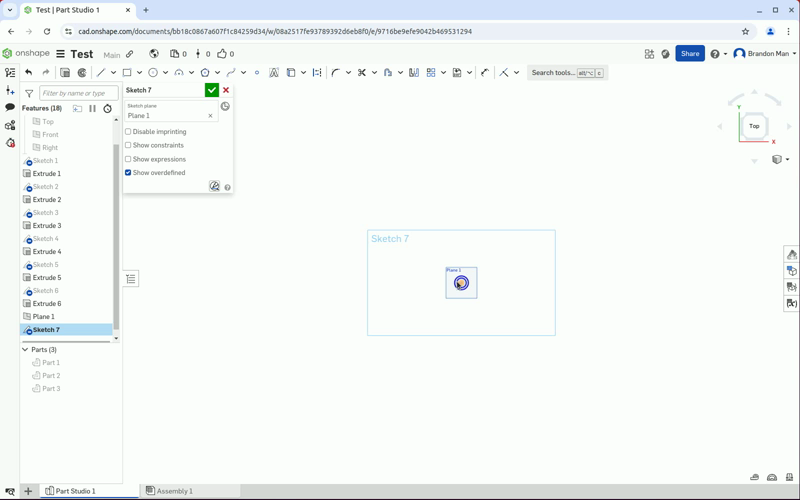
scroll(6)
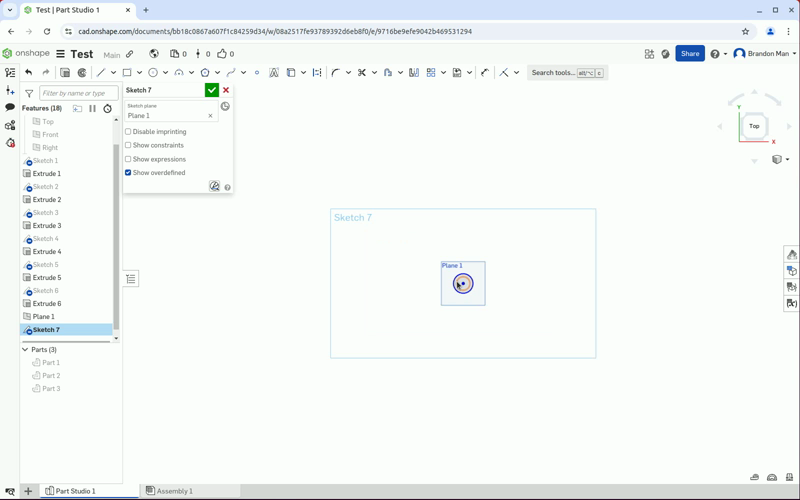
scroll(6)
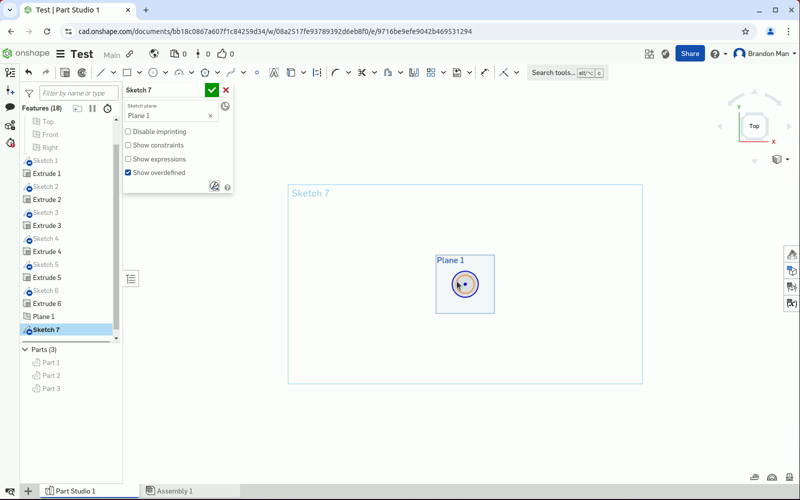
scroll(6)
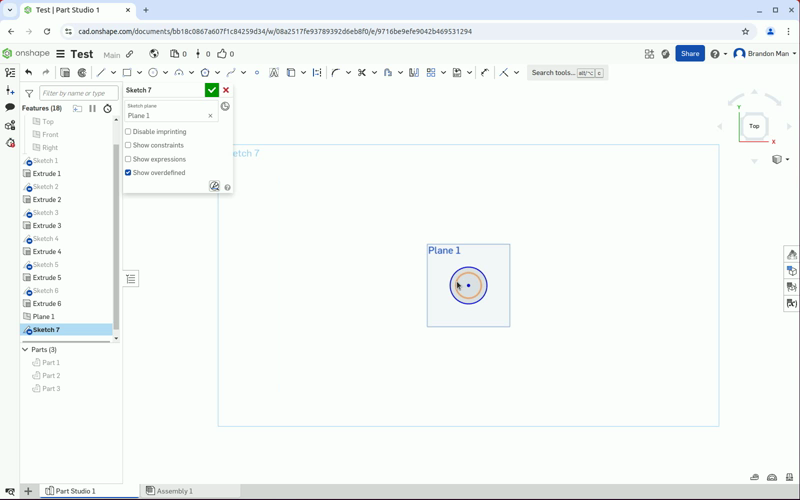
scroll(6)
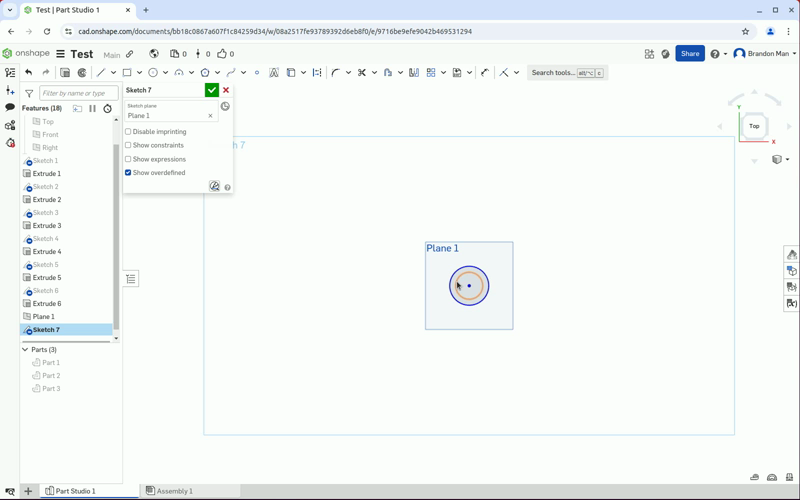
scroll(6)
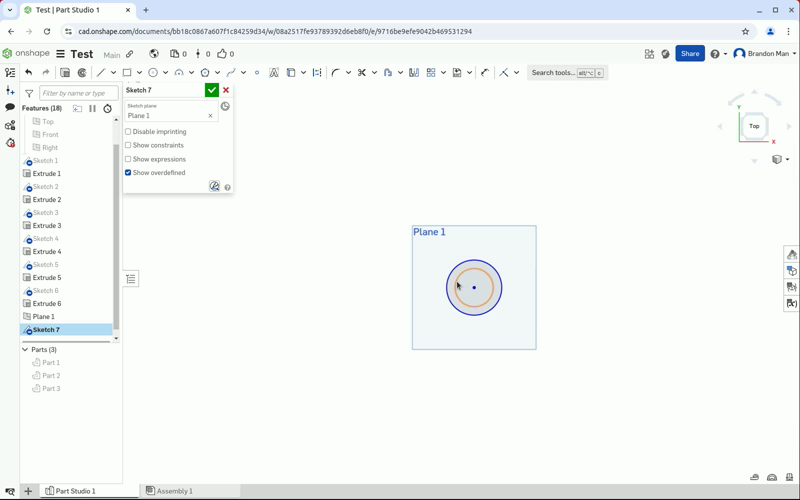
scroll(6)
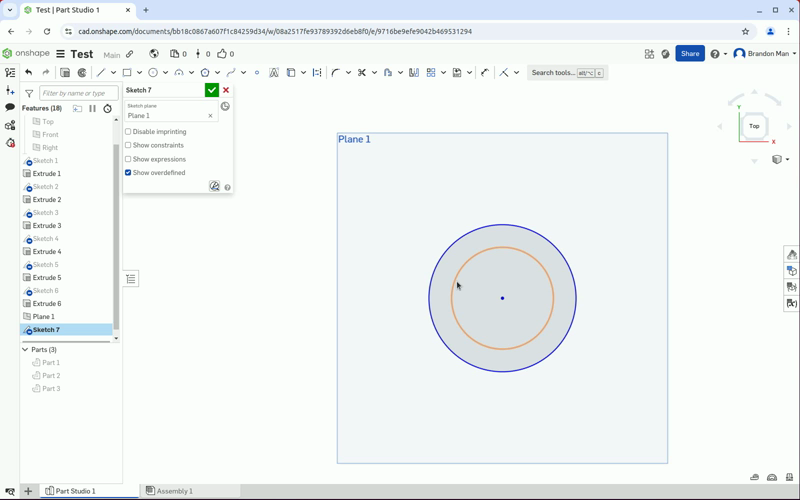
click(457, 281)
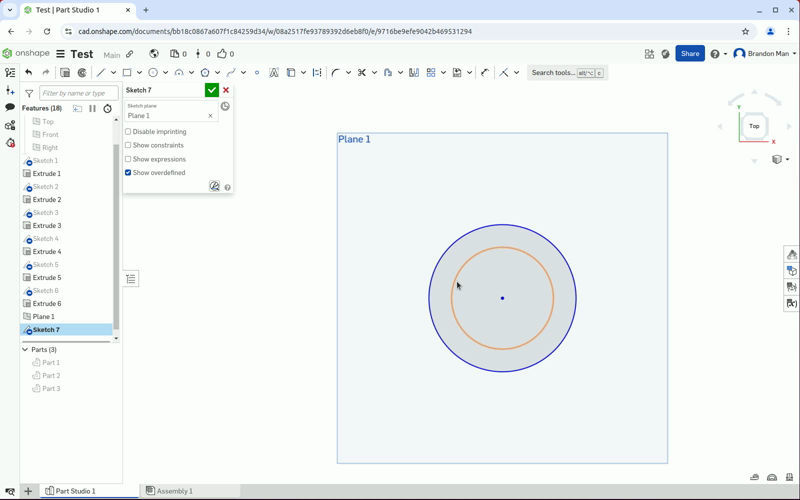
scroll(-6)
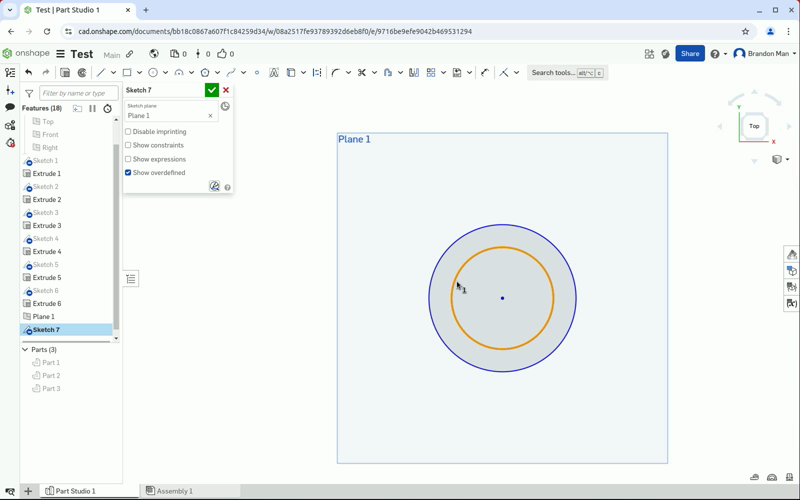
scroll(-6)
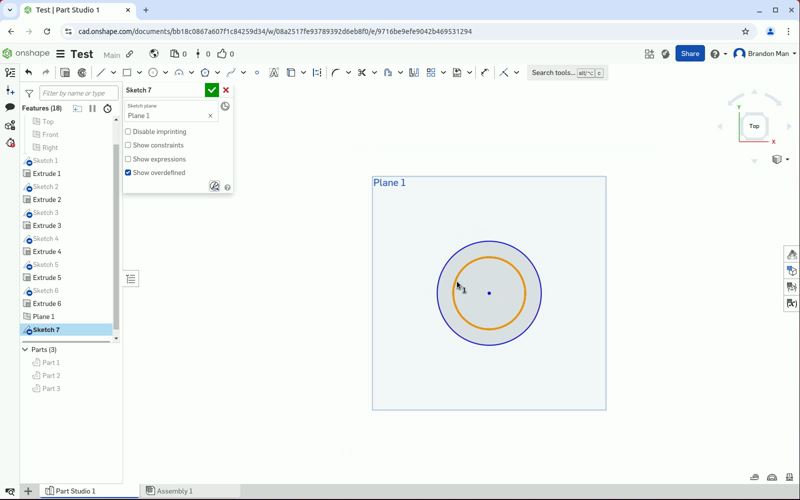
scroll(-6)
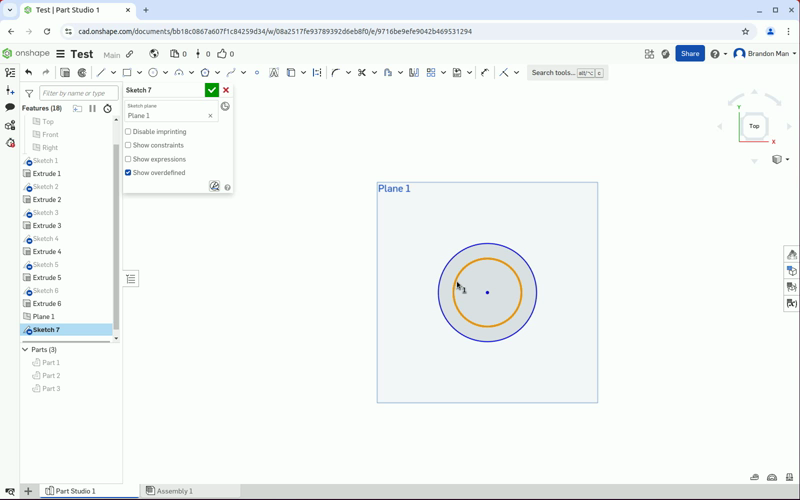
scroll(-6)
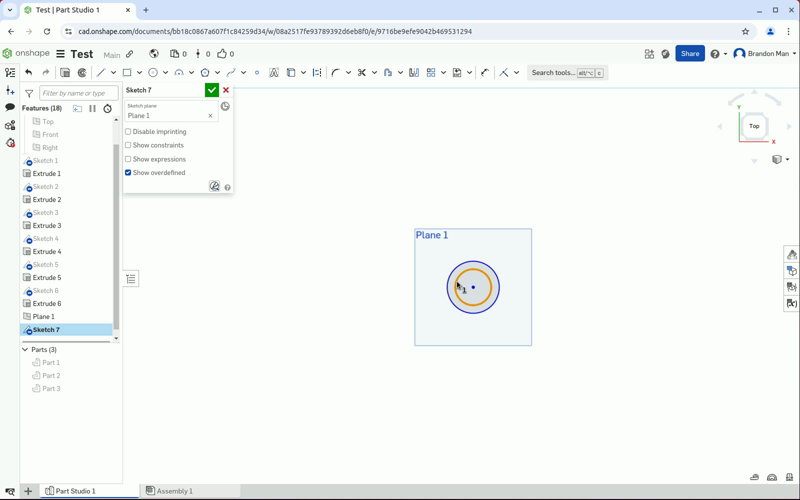
scroll(-6)
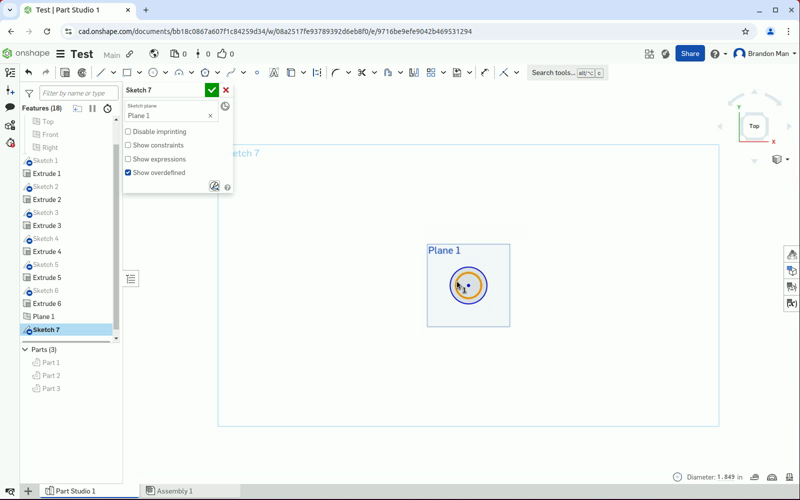
scroll(-6)
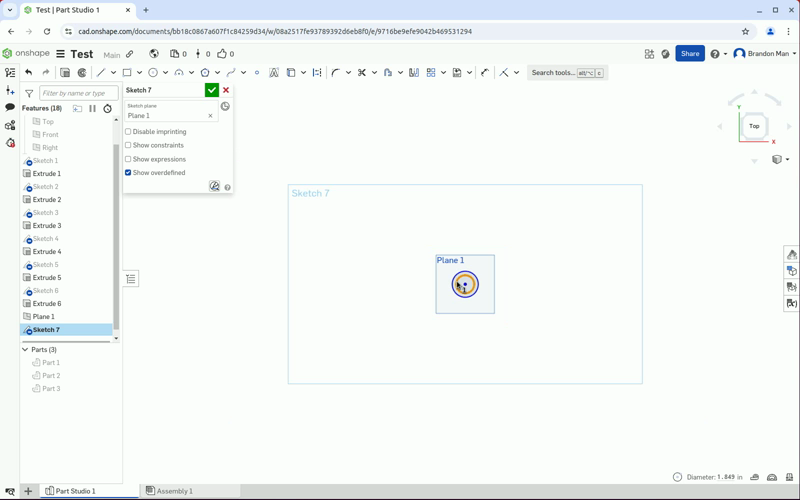
scroll(-6)
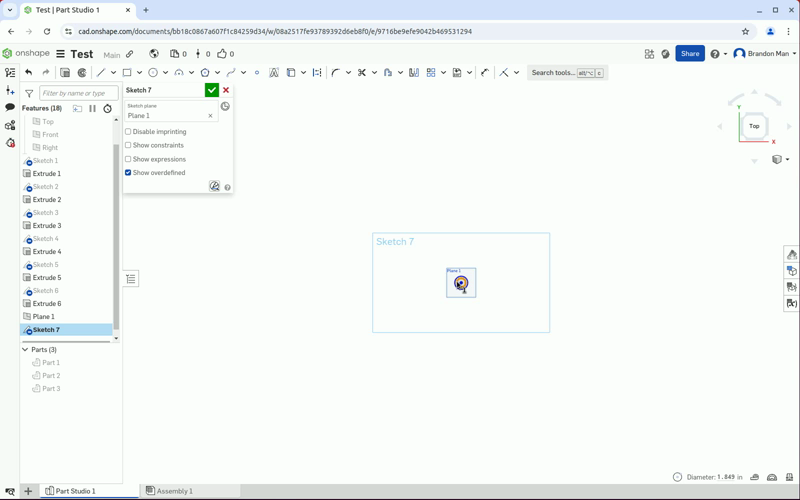
mouse_move(73, 352)
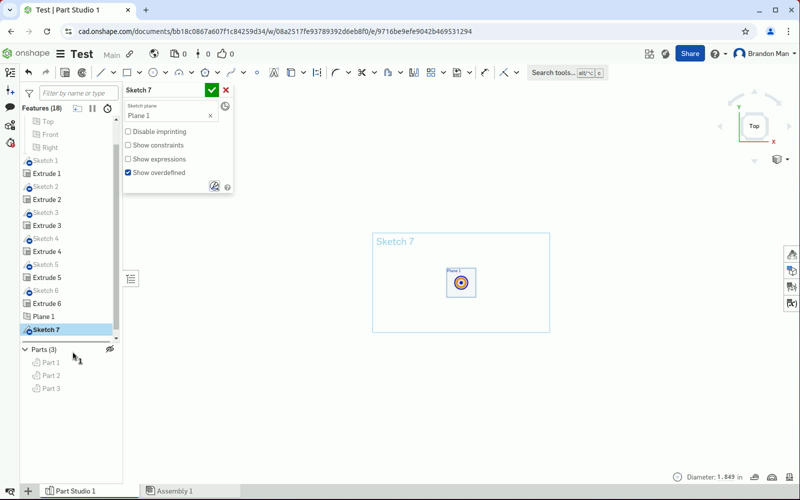
key(shift+y)
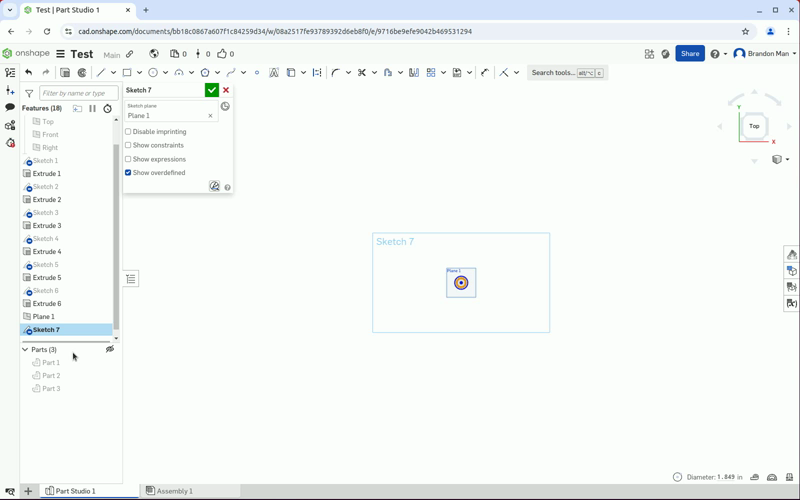
key(shift+e)
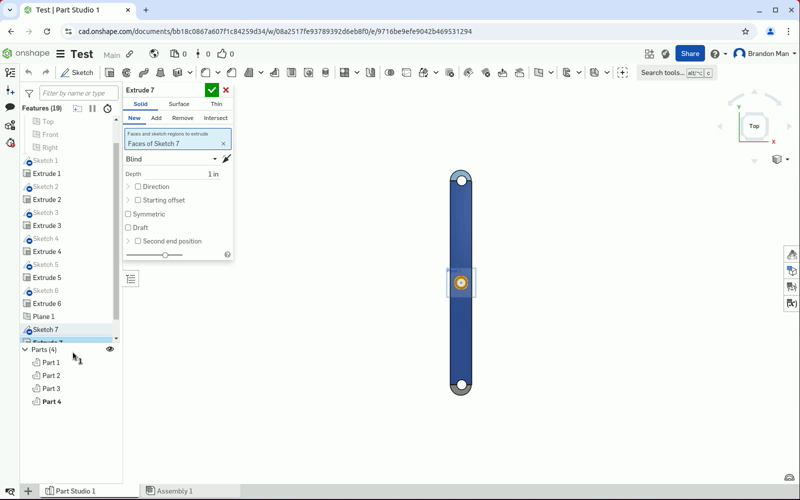
mouse_move(143, 106)
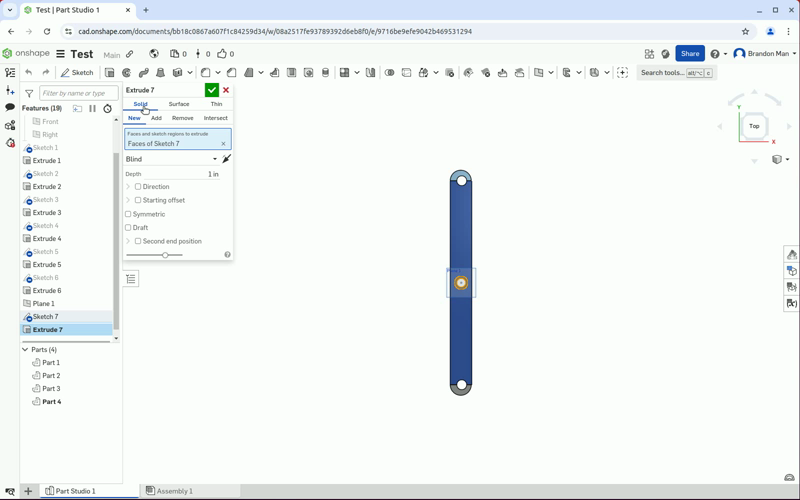
click(143, 106)
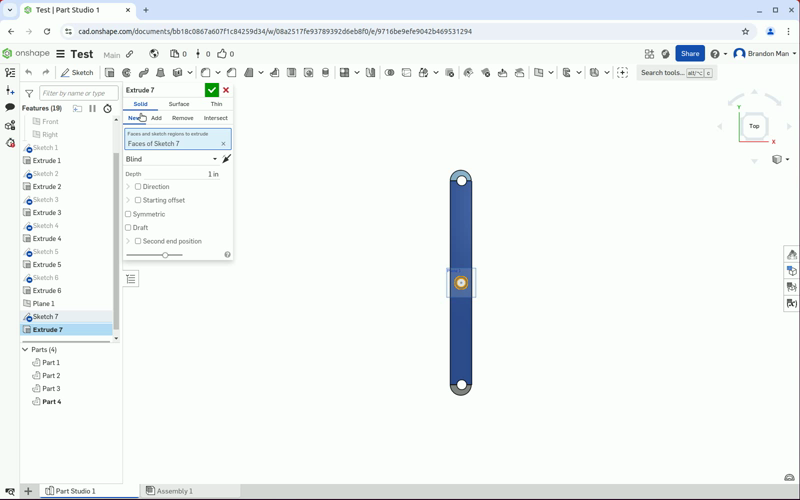
mouse_move(137, 120)
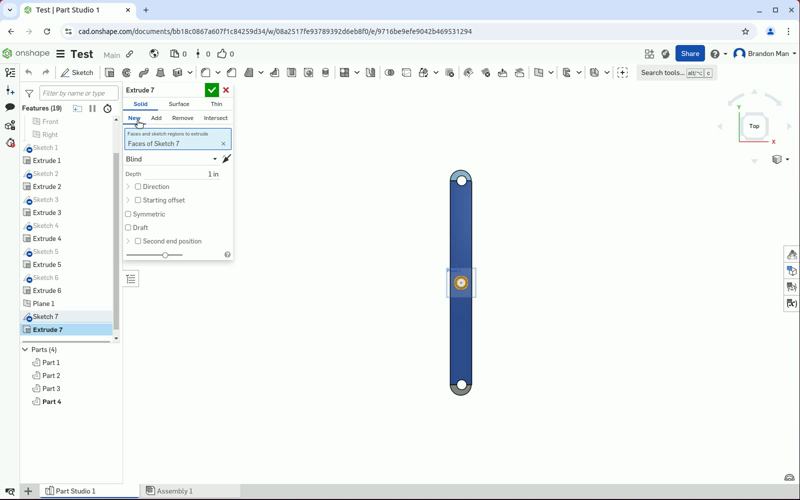
click(137, 120)
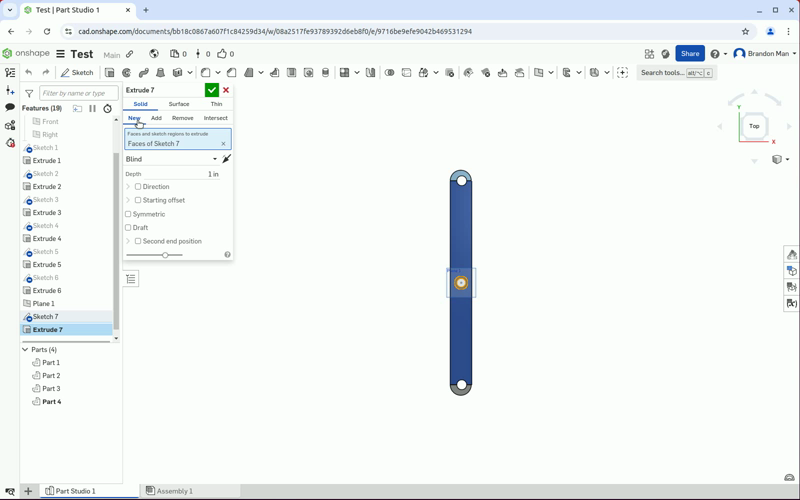
key(tab, 4)
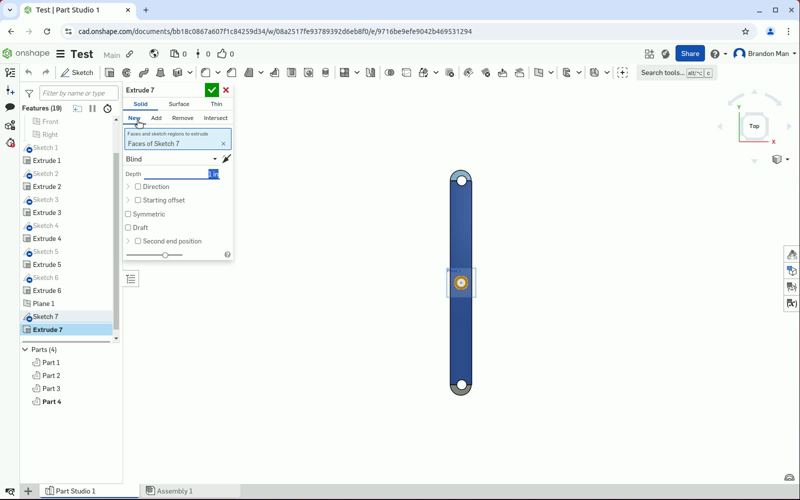
text(0.481)
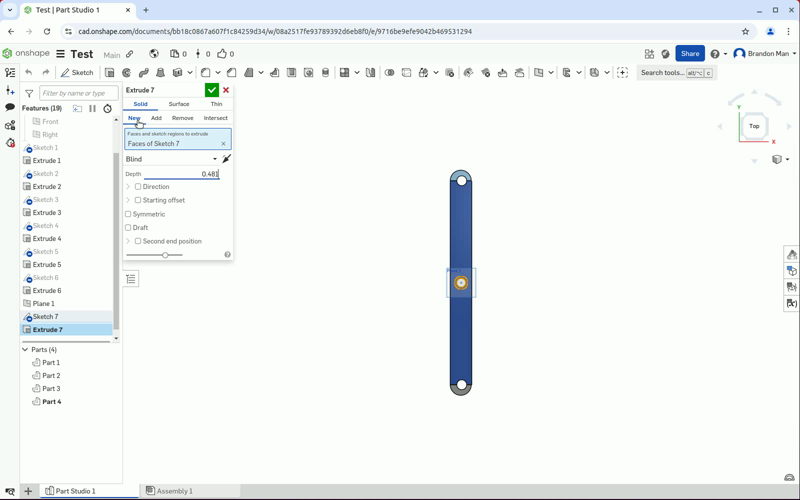
key(enter)
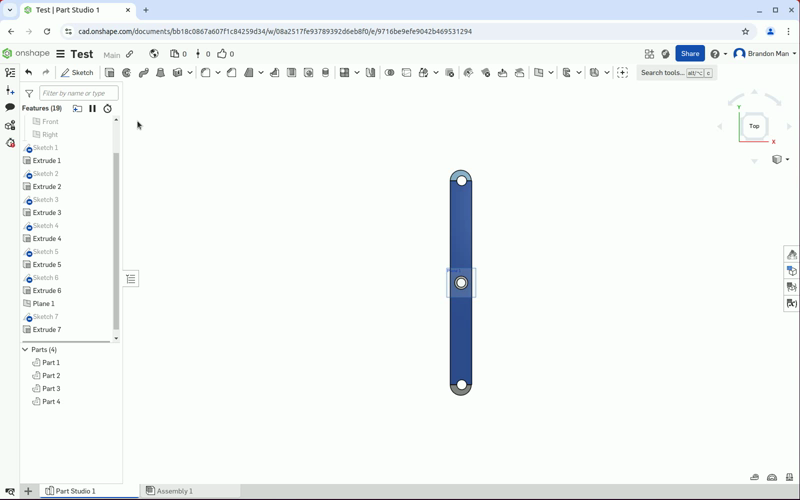
key(shift+h)
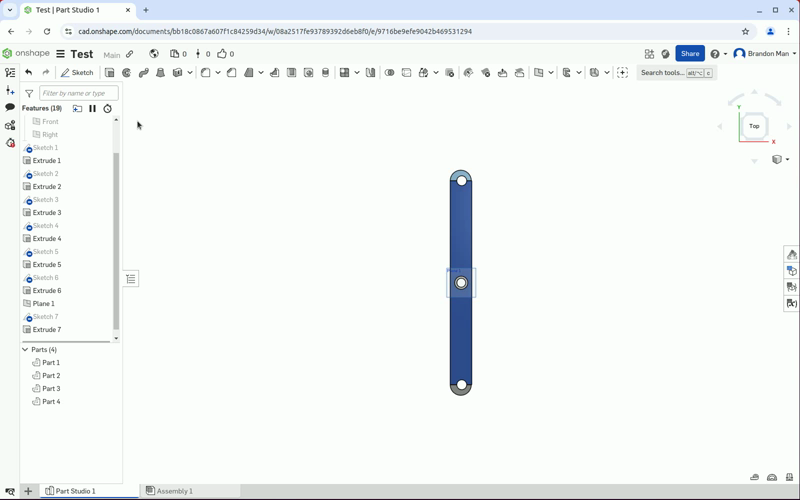
key(shift+h)
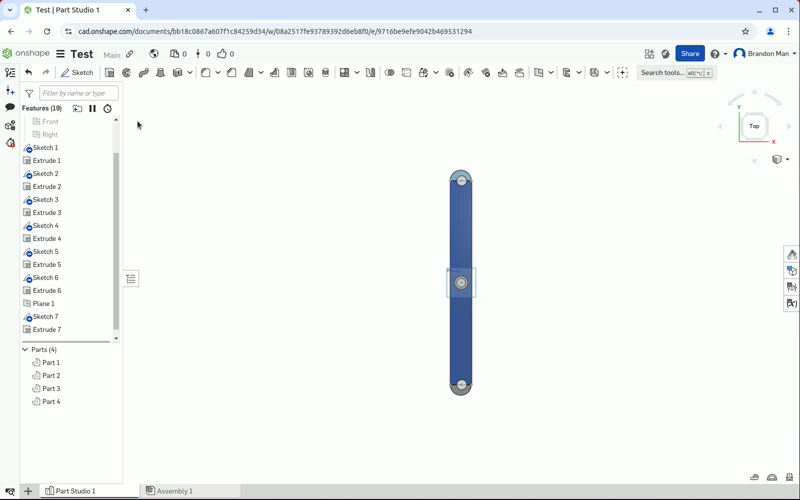
key(shift+7)
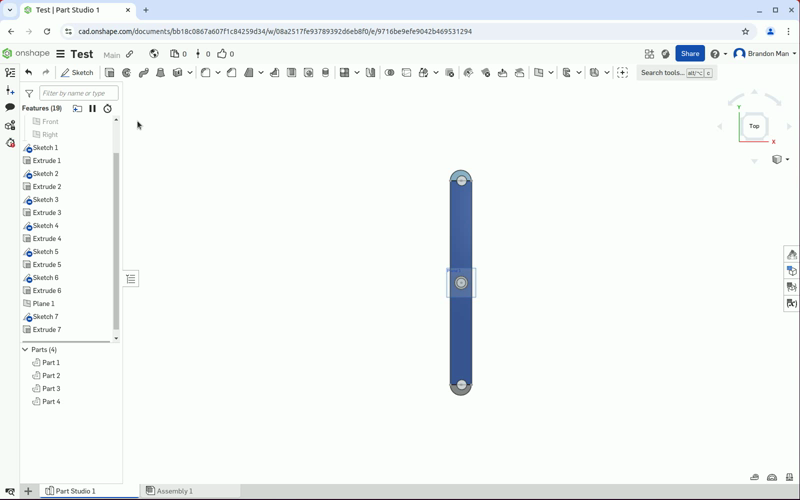
key(up, 3)
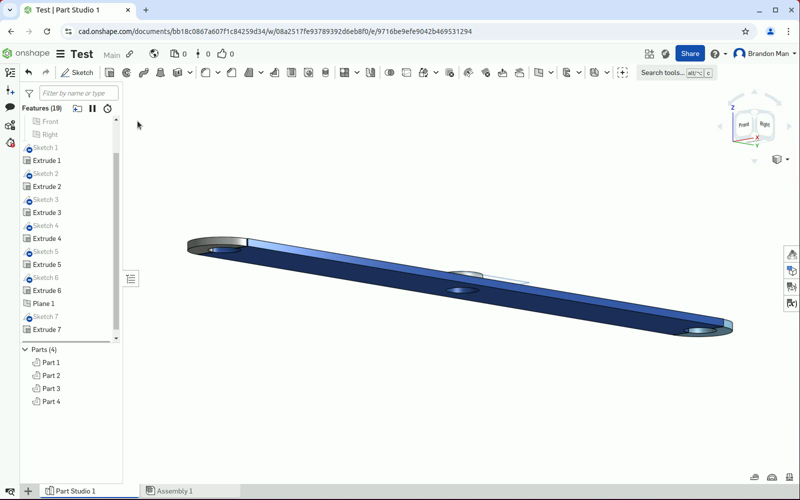
key(left, 3)
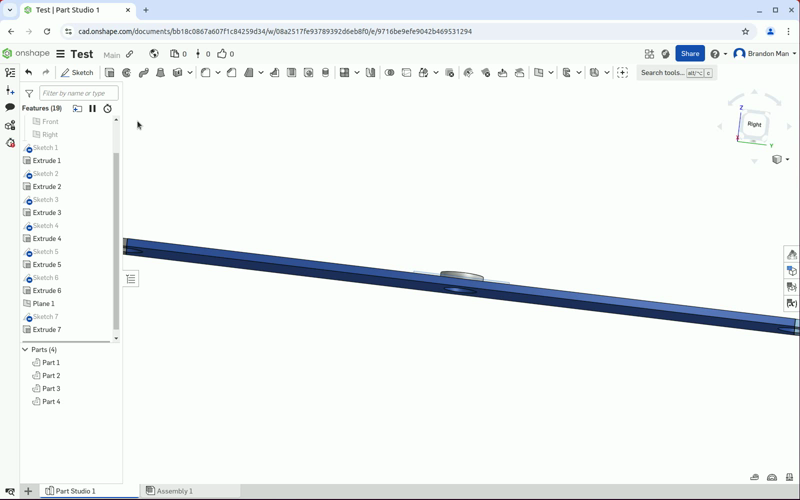
key(right, 3)
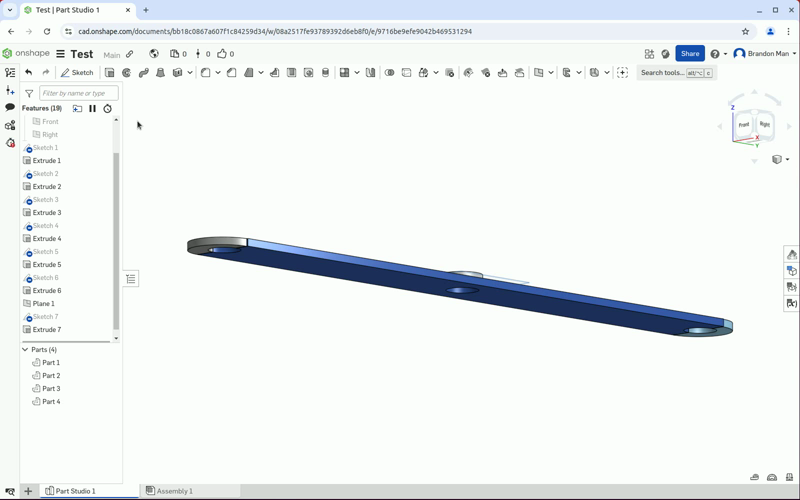
key(down, 3)
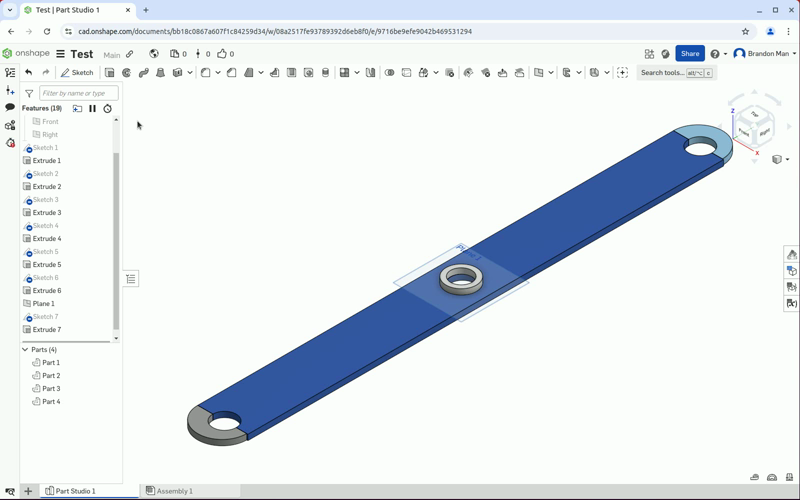
mouse_move(69, 150)
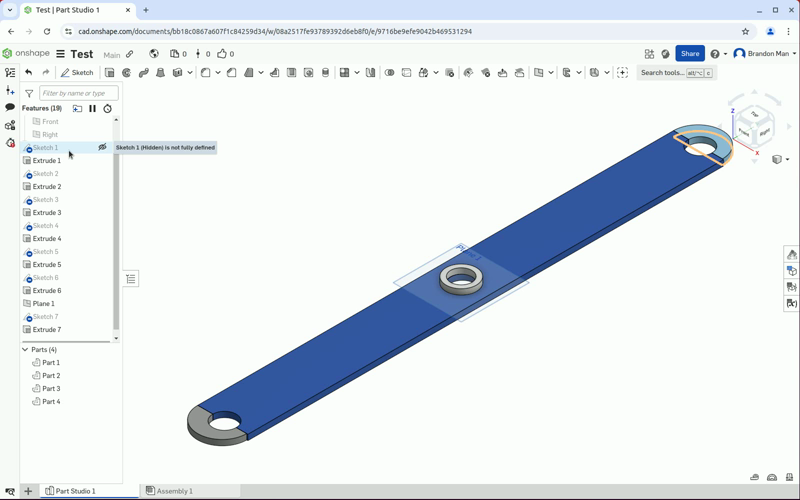
click(69, 150)